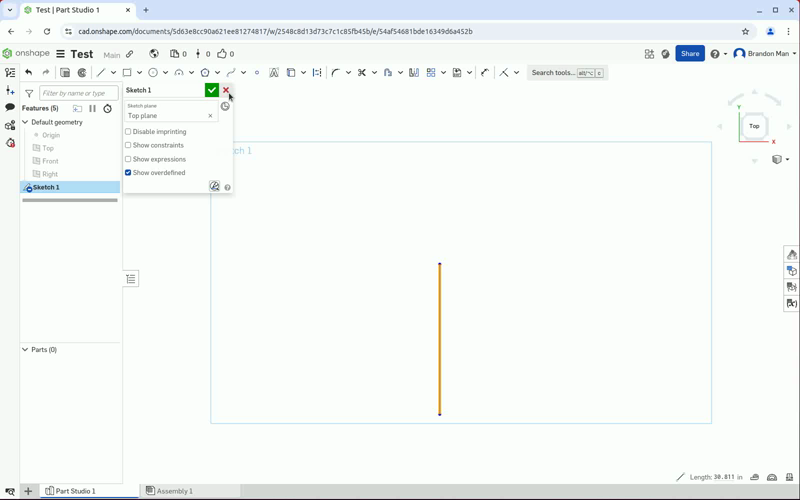
key(shift+h)
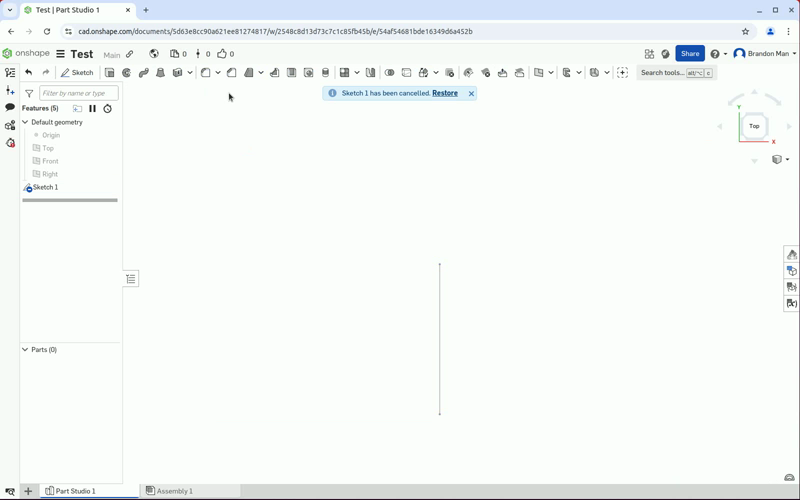
key(shift+s)
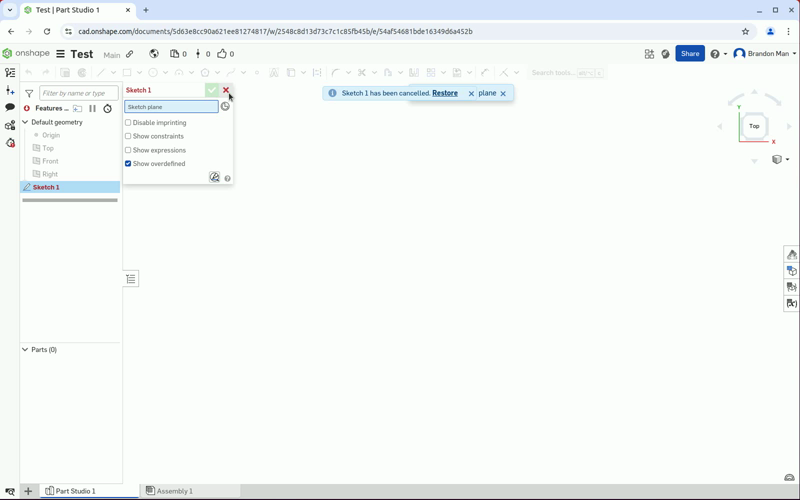
mouse_move(73, 150)
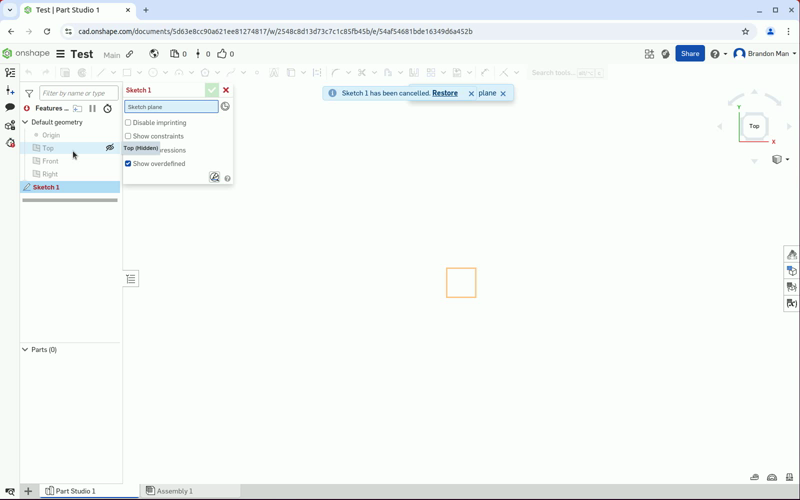
click(73, 150)
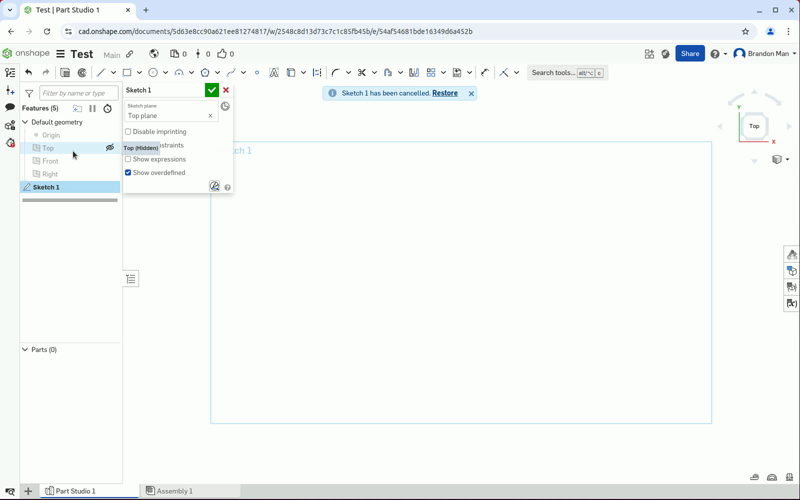
mouse_move(73, 352)
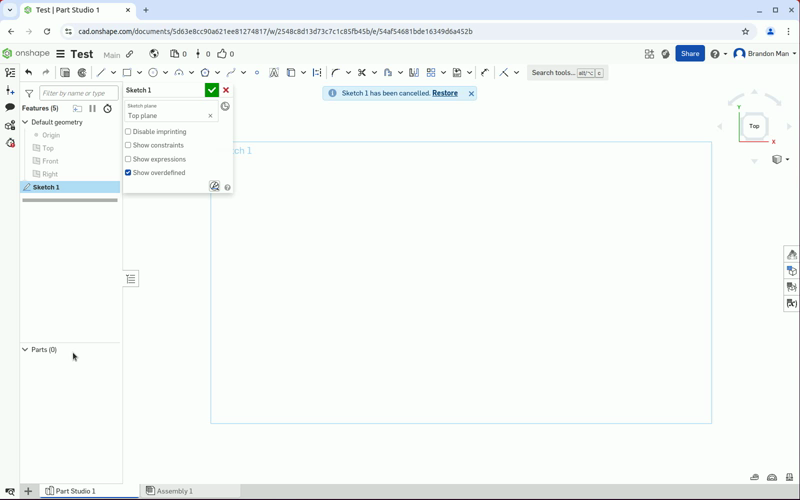
key(y)
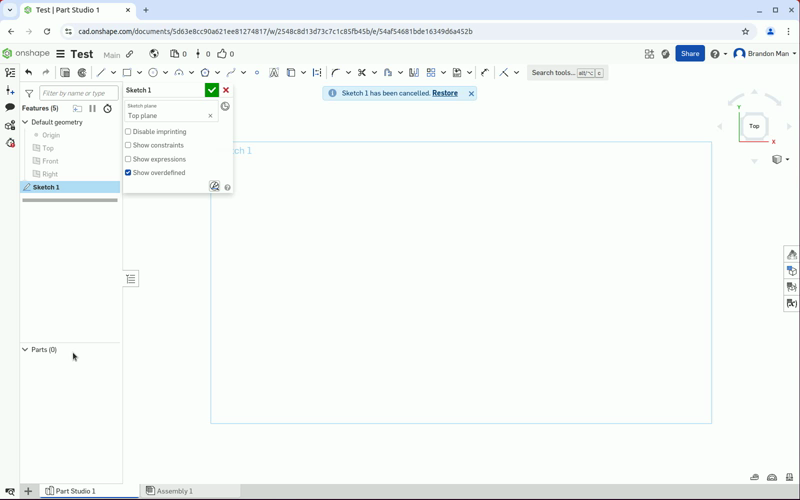
key(l)
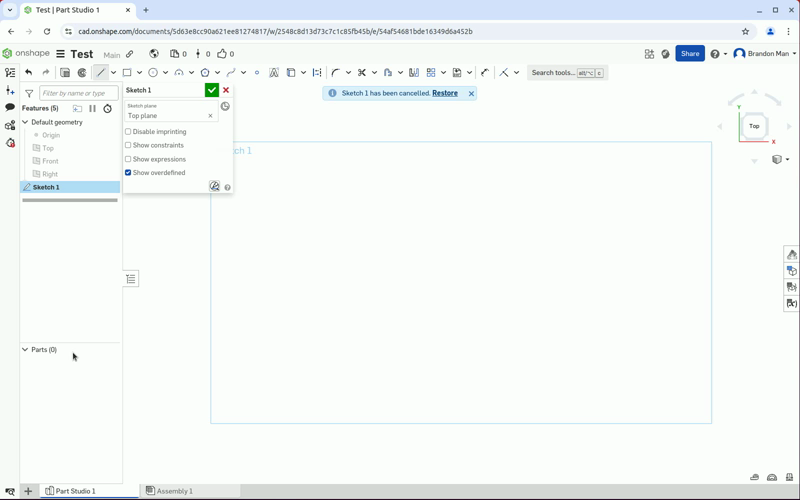
key_down(shift)
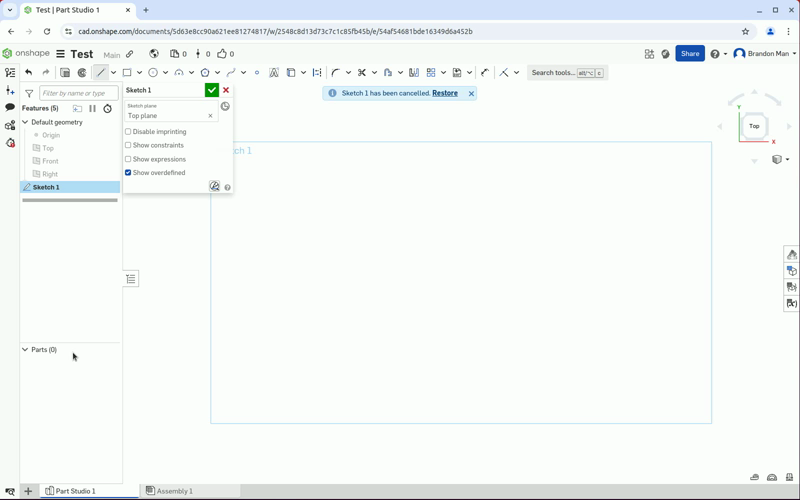
mouse_move(460, 278)
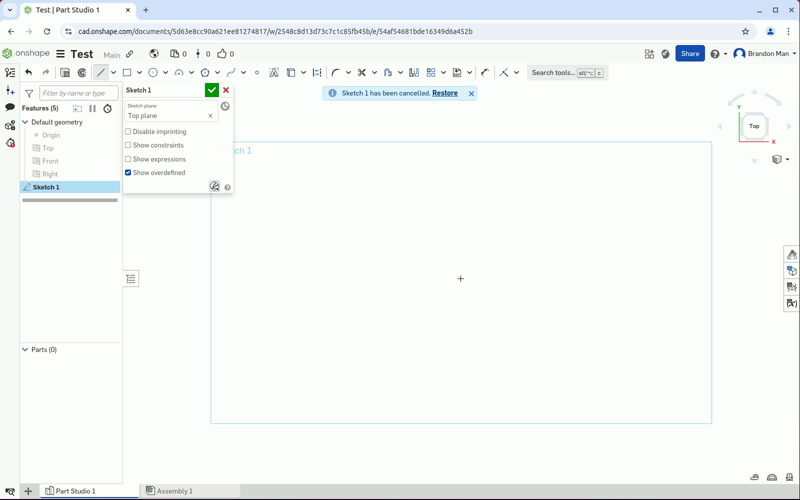
click(460, 278)
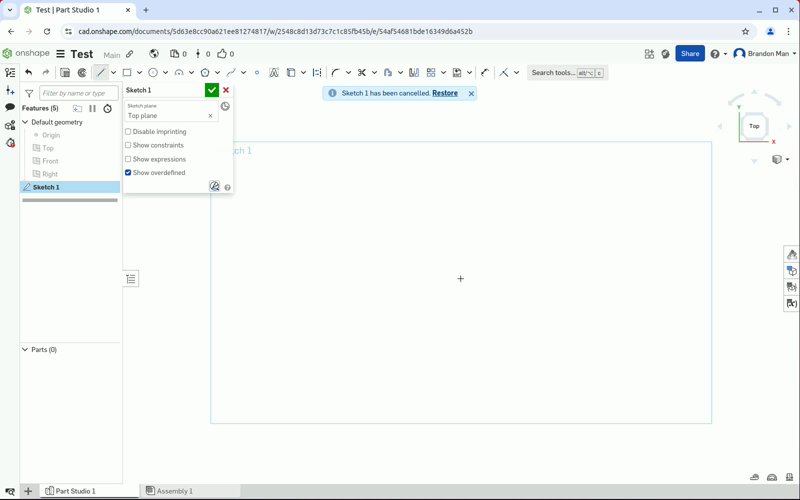
key_up(shift)
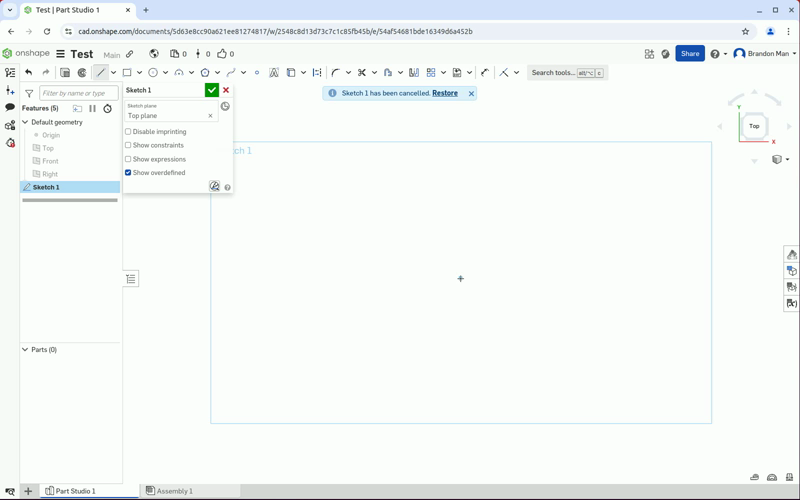
key_down(shift)
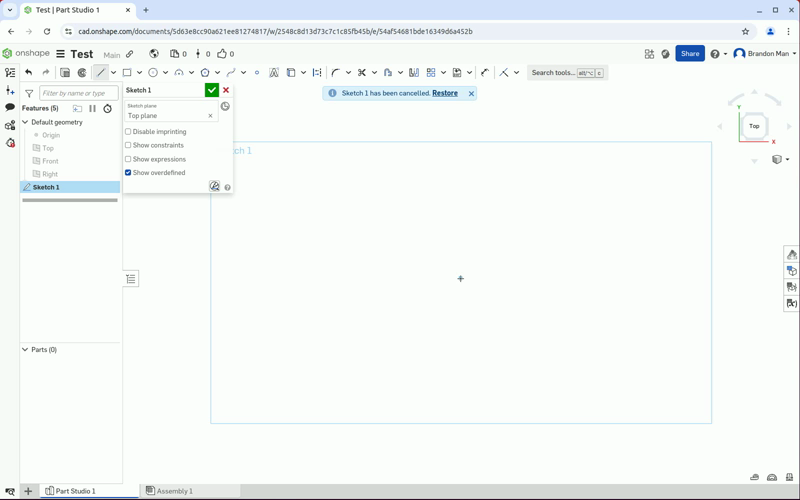
mouse_move(490, 278)
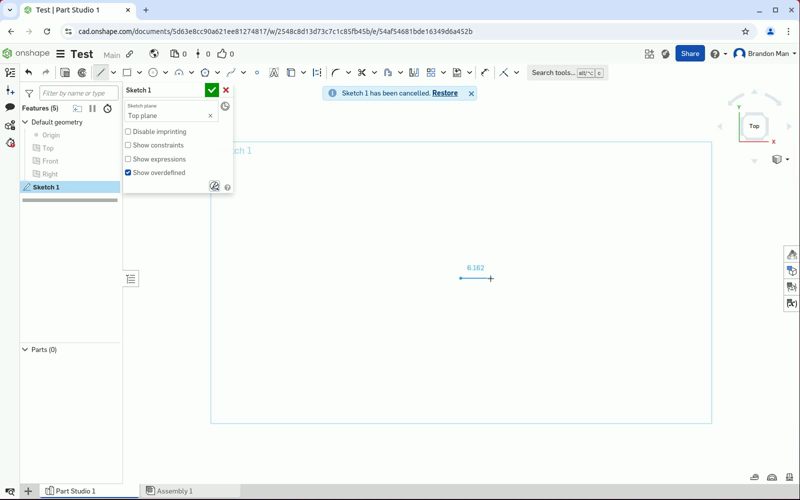
mouse_move(463, 278)
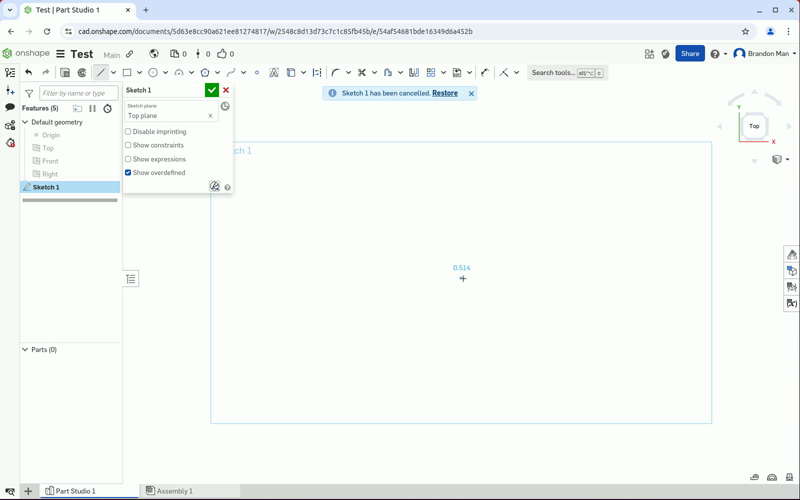
scroll(6)
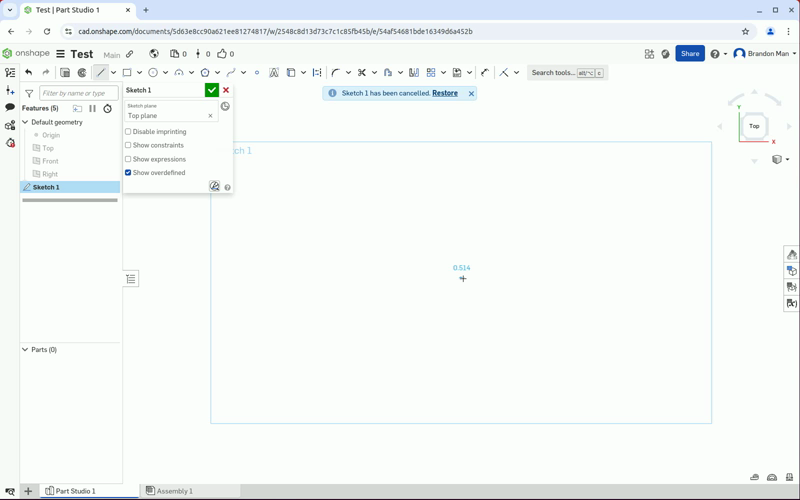
scroll(6)
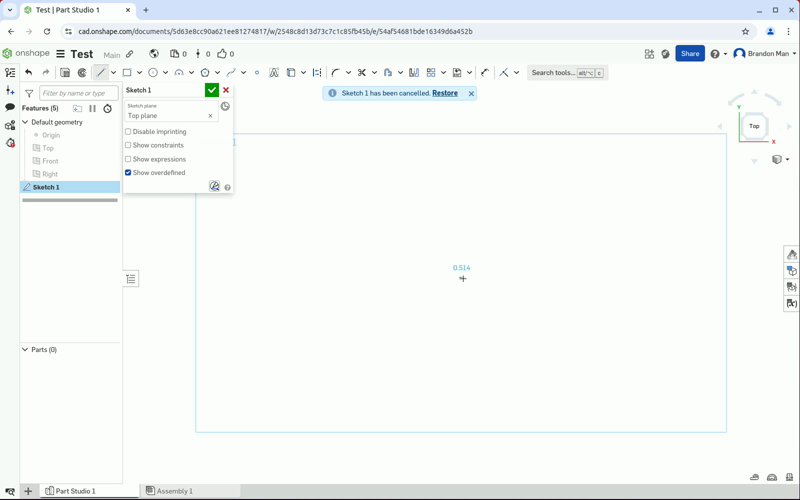
scroll(6)
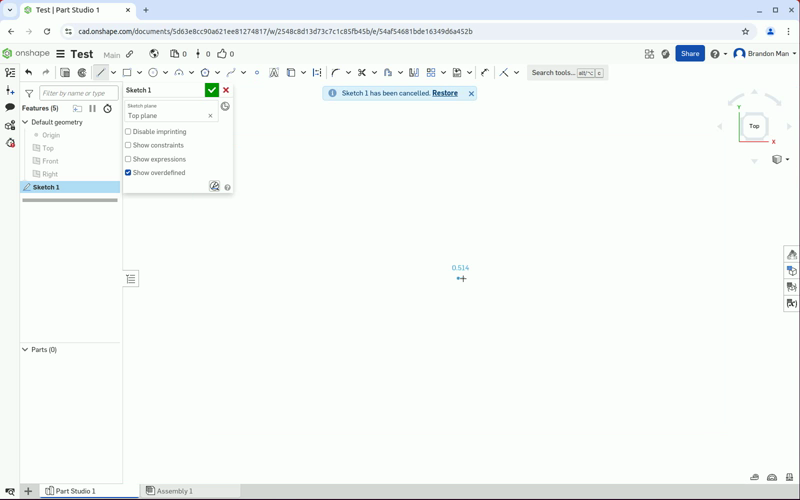
scroll(6)
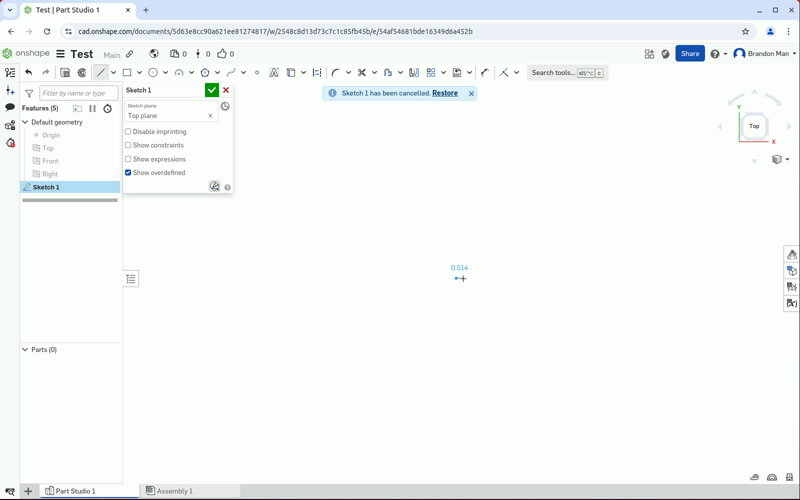
scroll(6)
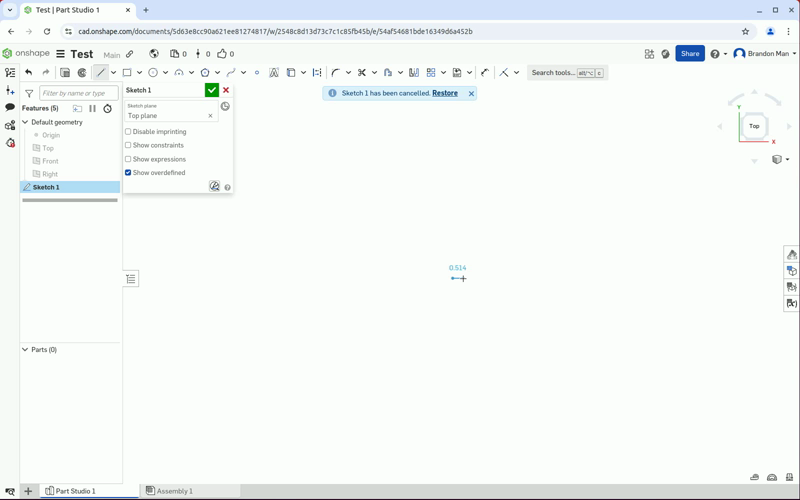
scroll(6)
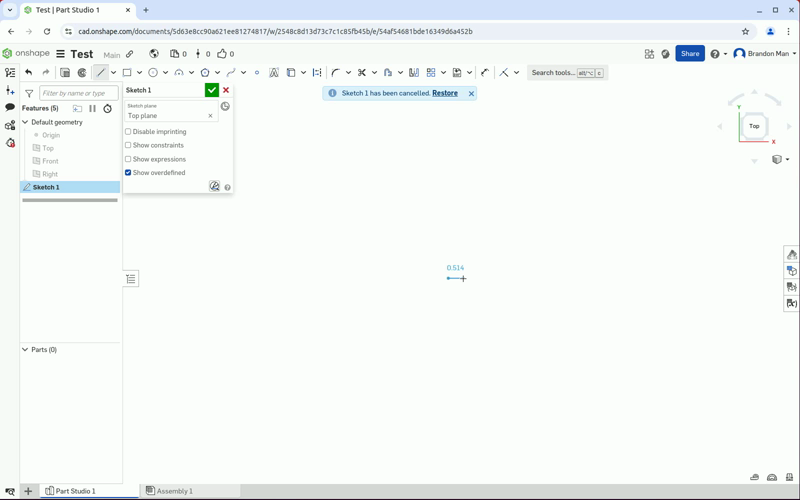
scroll(6)
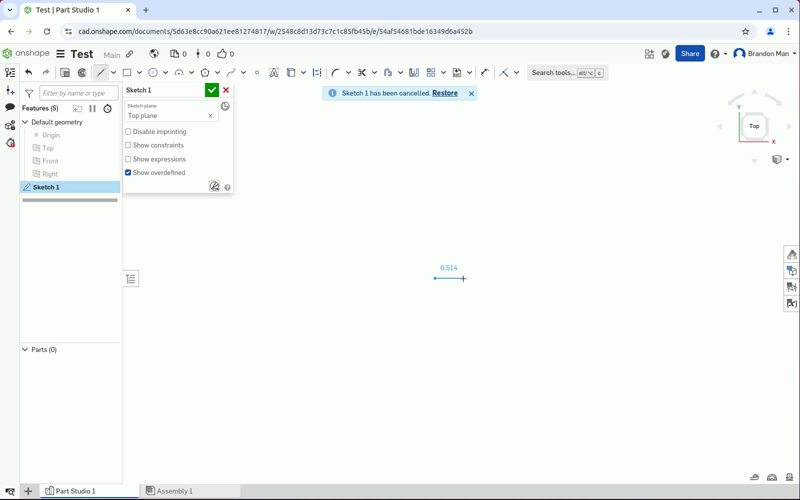
click(463, 278)
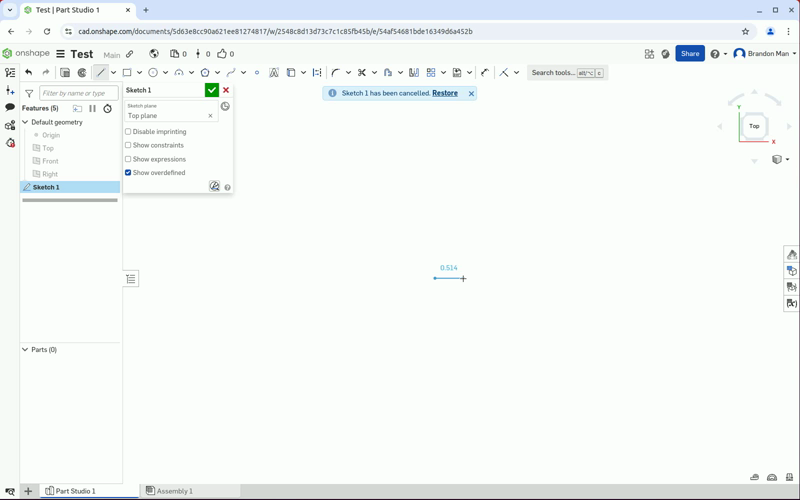
scroll(-6)
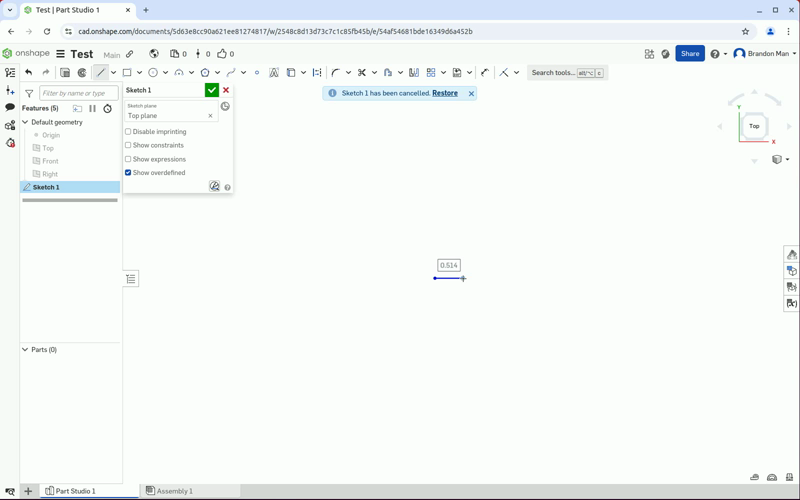
scroll(-6)
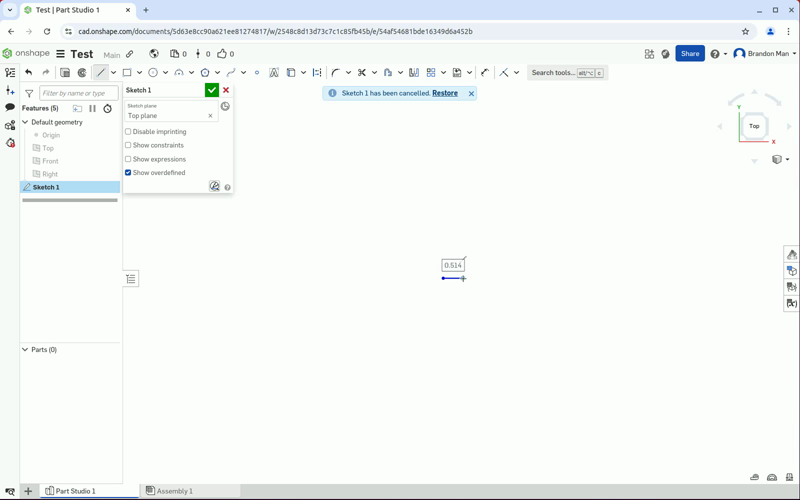
scroll(-6)
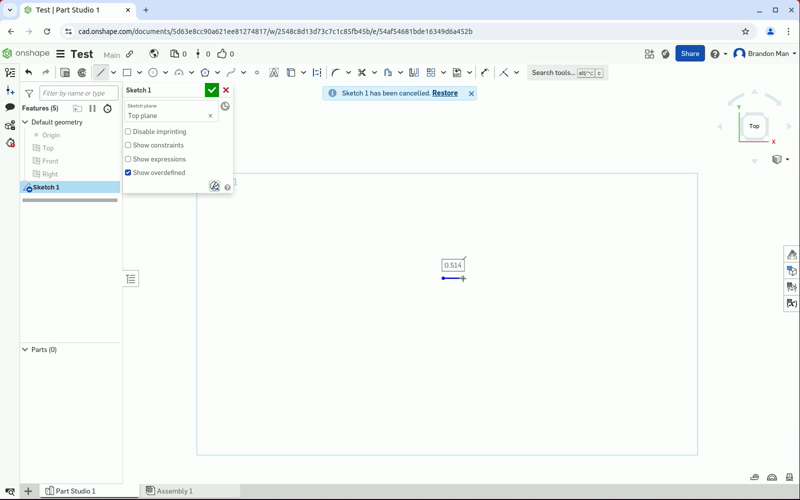
scroll(-6)
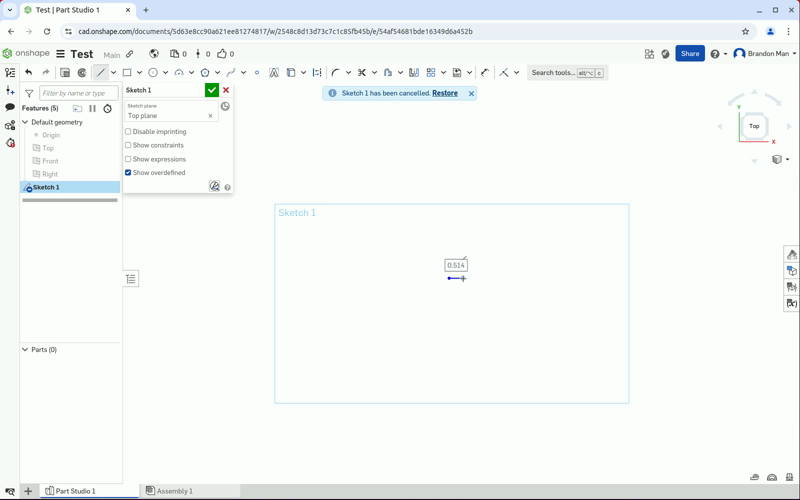
scroll(-6)
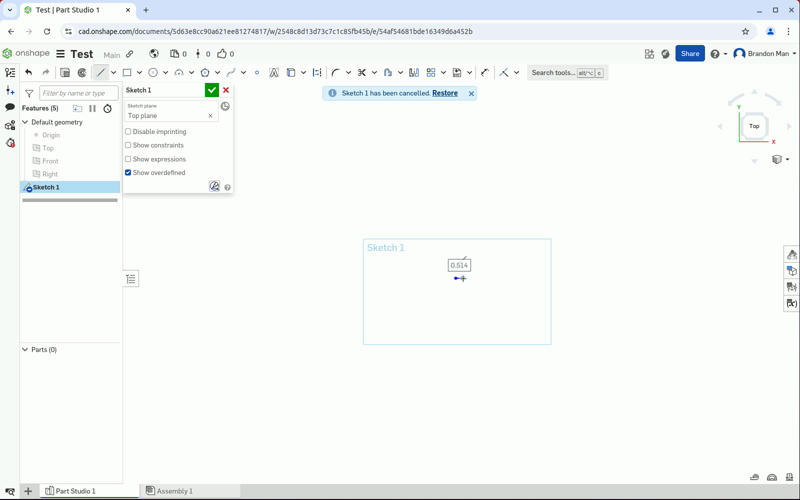
scroll(-6)
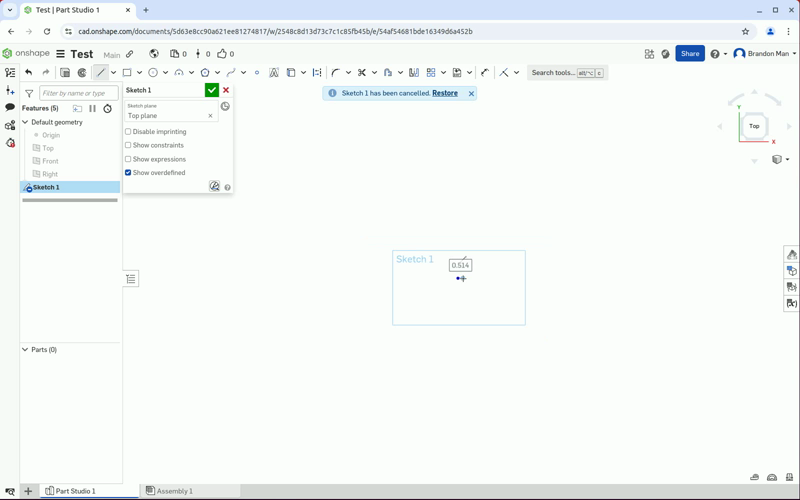
scroll(-6)
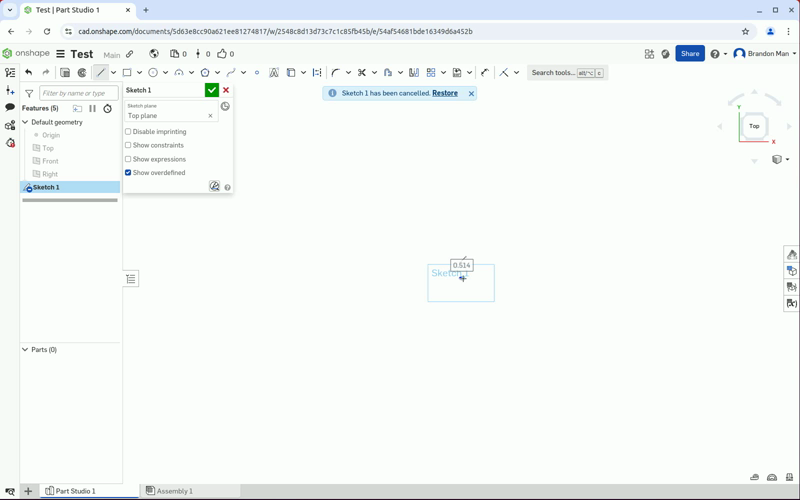
key_up(shift)
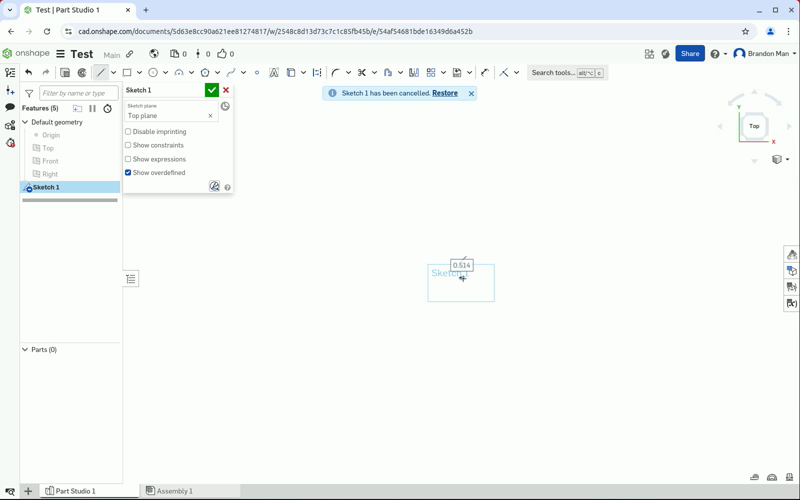
key_down(shift)
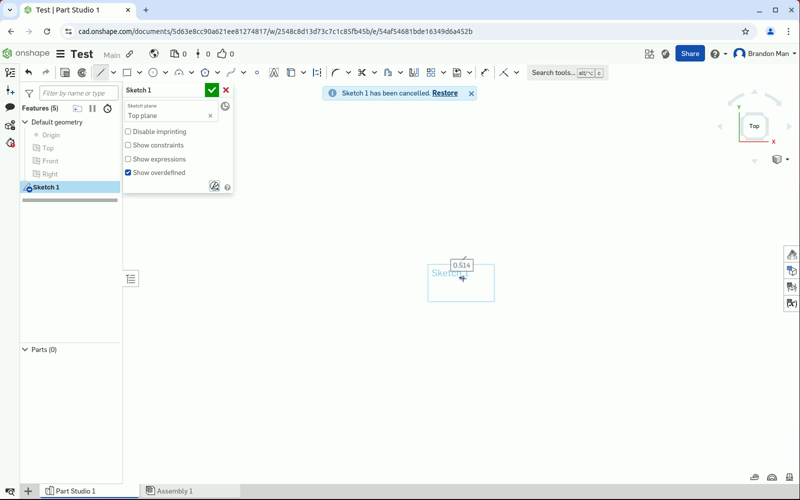
mouse_move(493, 278)
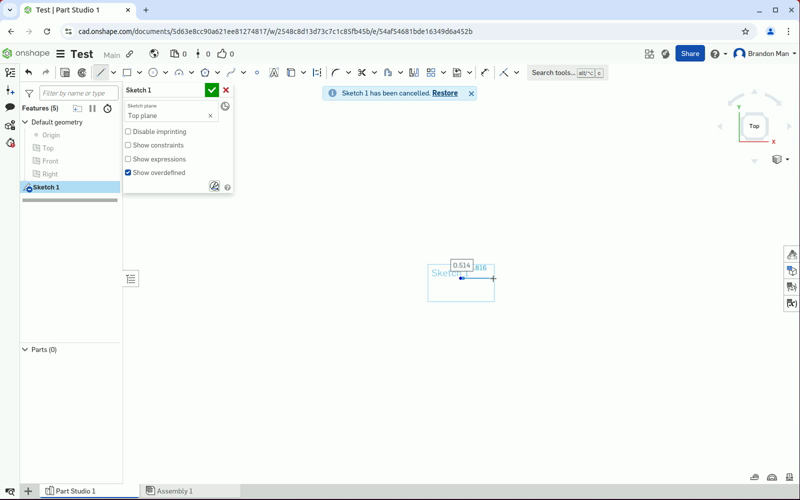
mouse_move(463, 219)
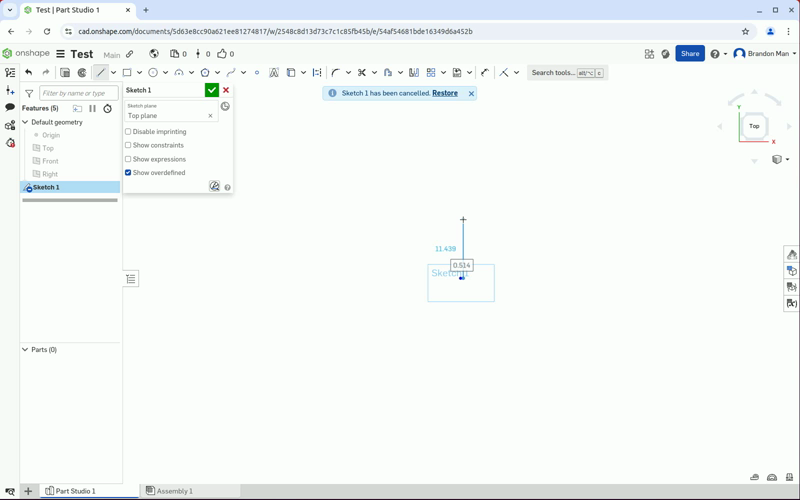
click(463, 219)
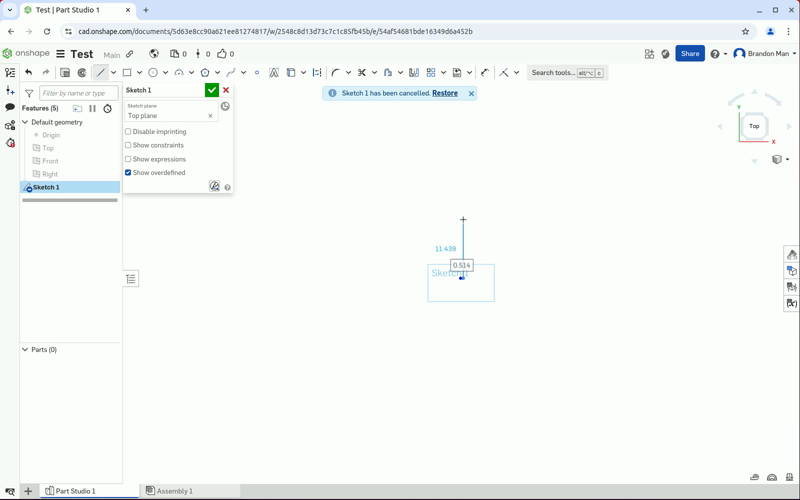
key_up(shift)
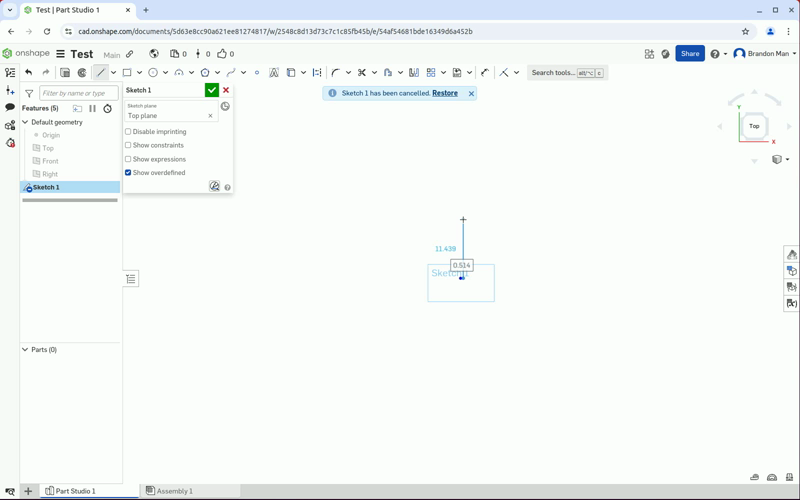
key_down(shift)
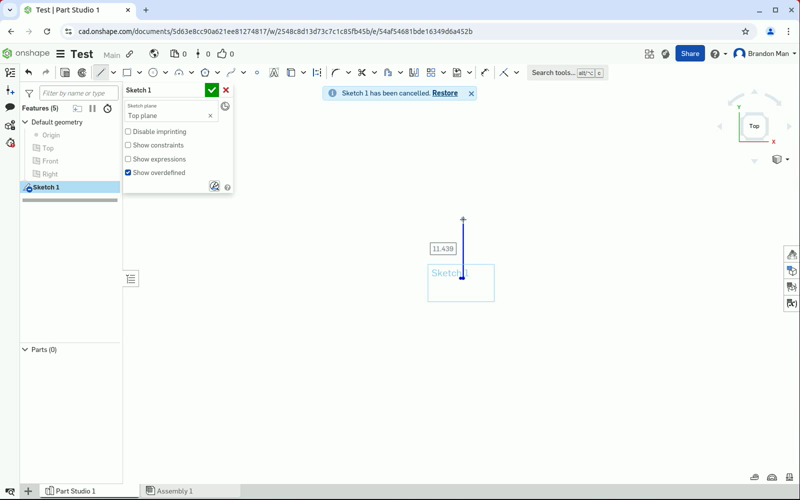
mouse_move(493, 219)
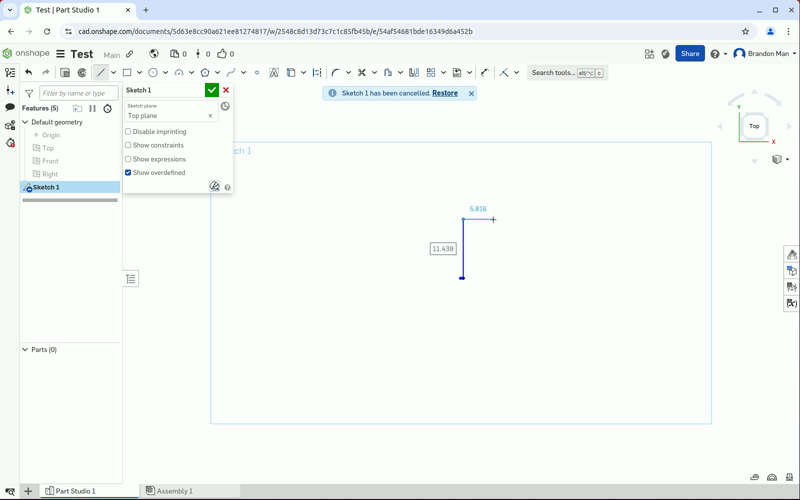
mouse_move(460, 219)
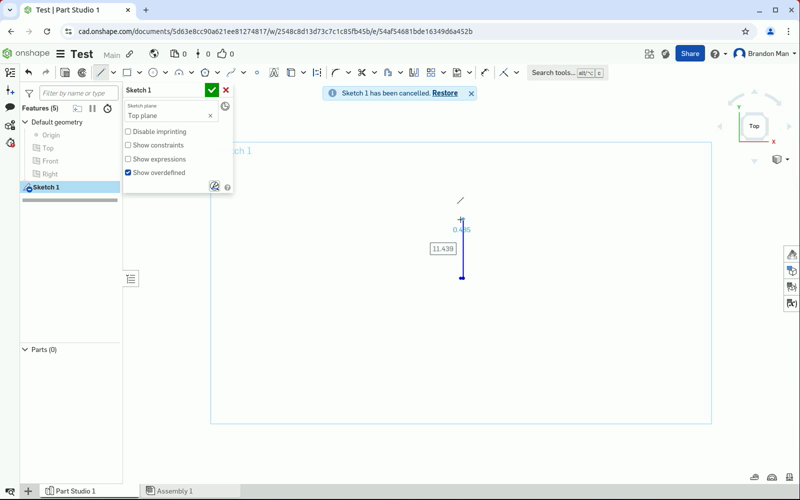
scroll(6)
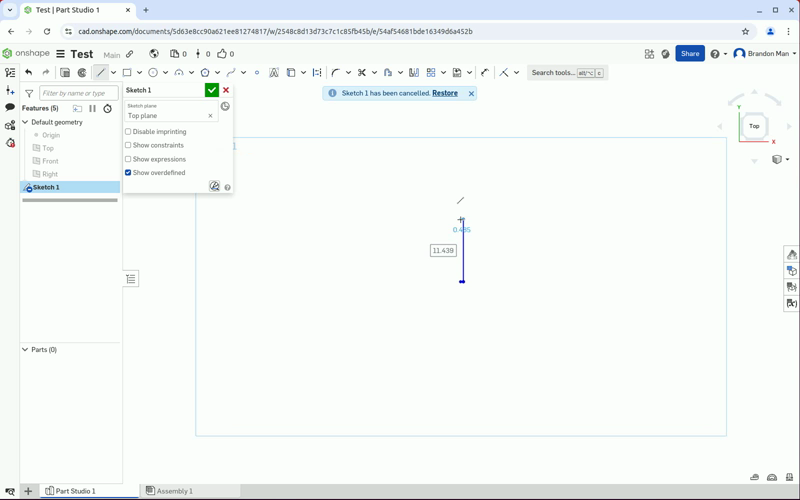
scroll(6)
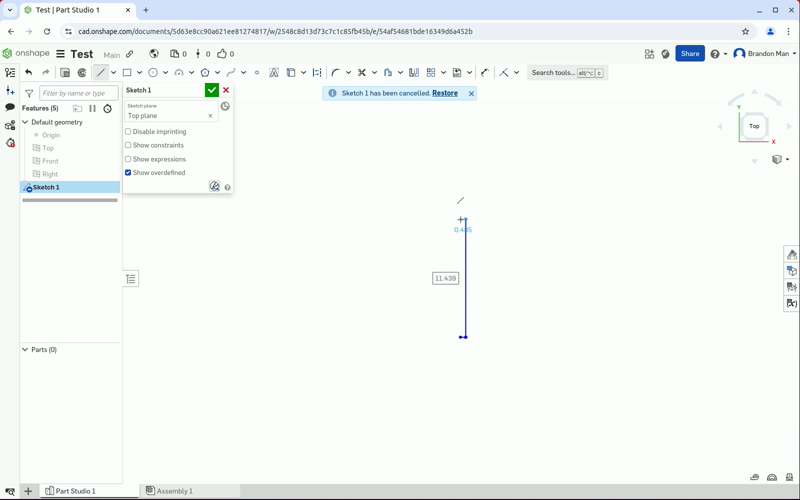
scroll(6)
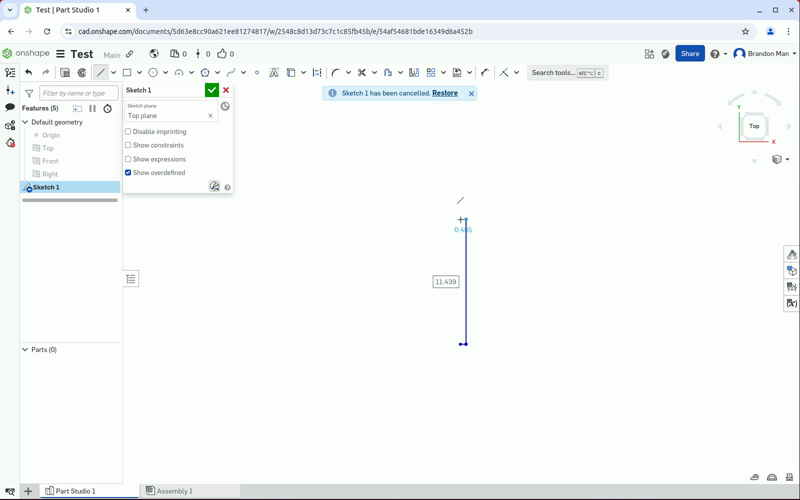
scroll(6)
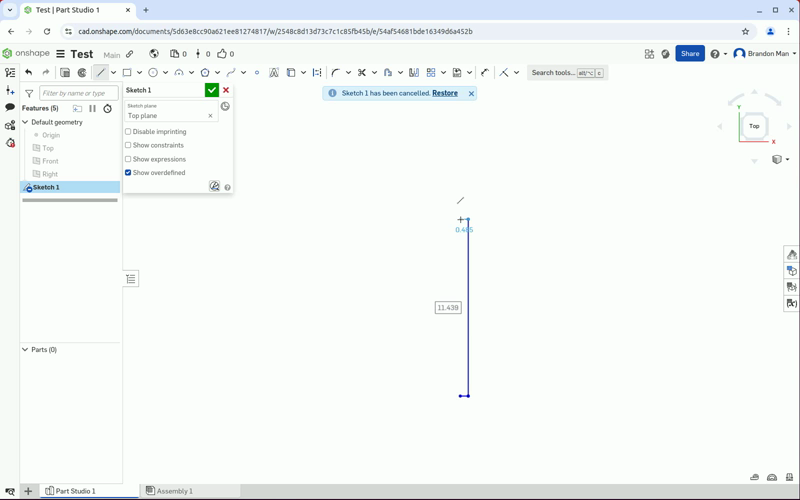
scroll(6)
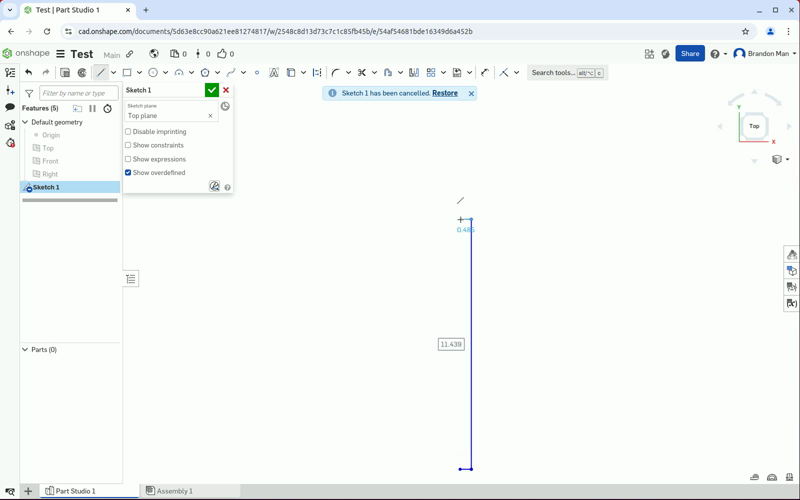
scroll(6)
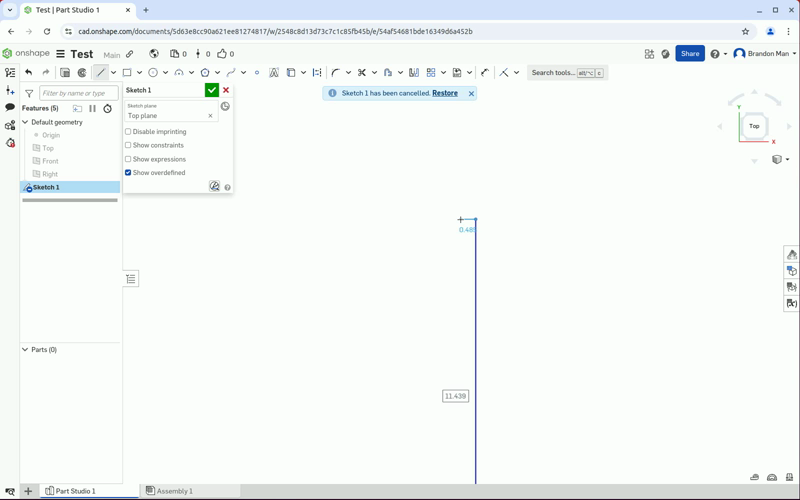
scroll(6)
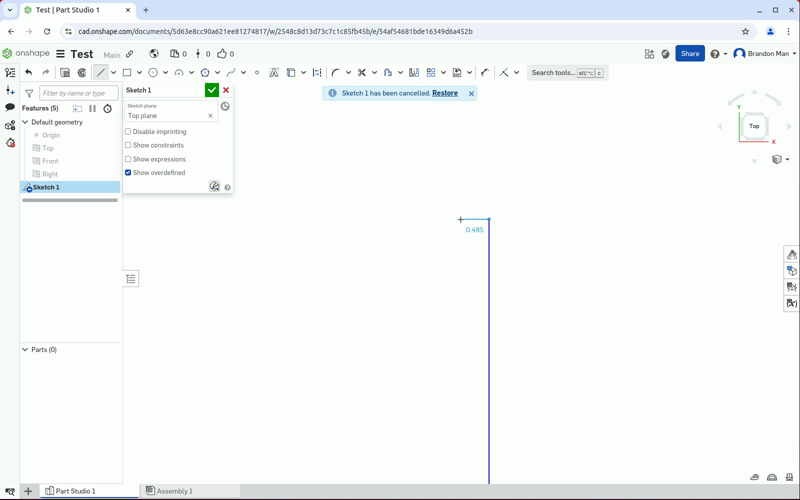
click(460, 219)
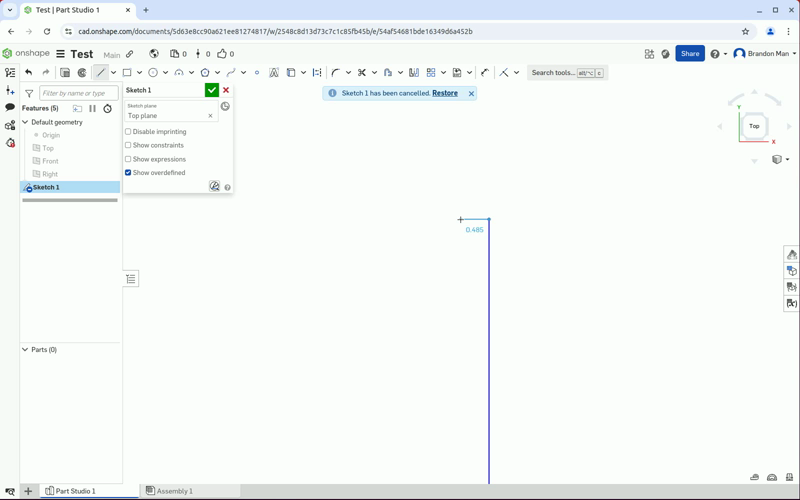
scroll(-6)
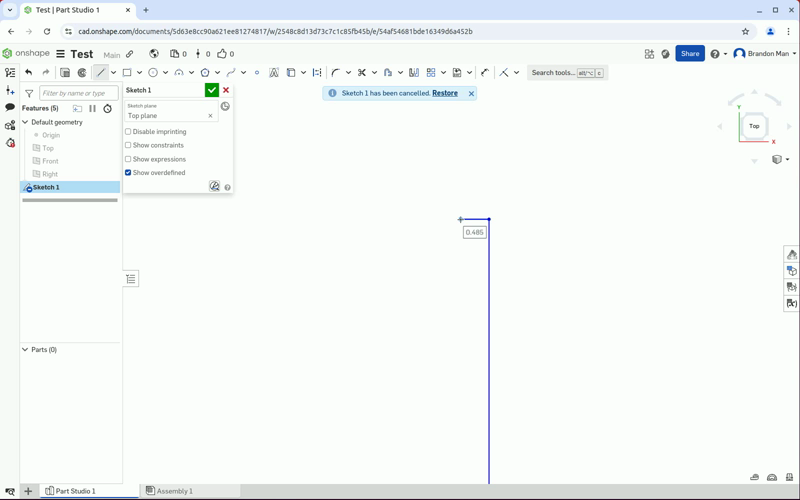
scroll(-6)
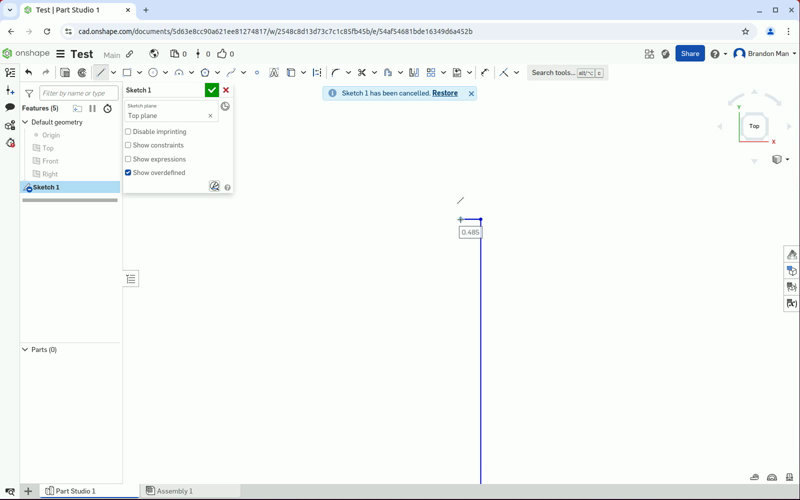
scroll(-6)
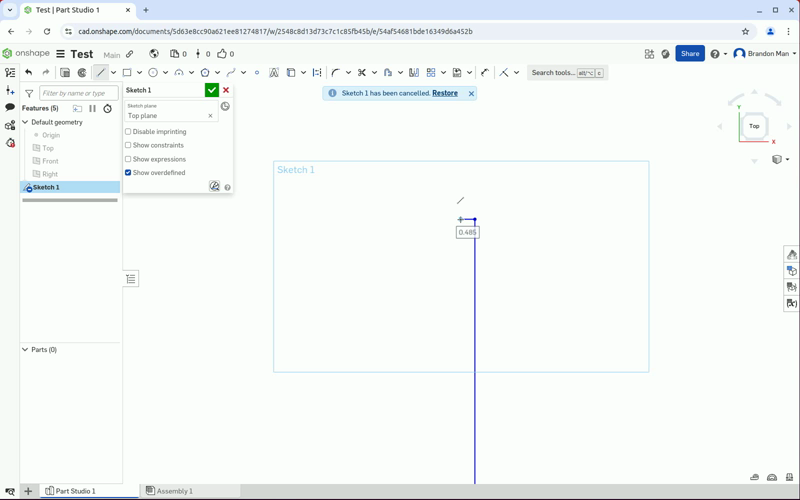
scroll(-6)
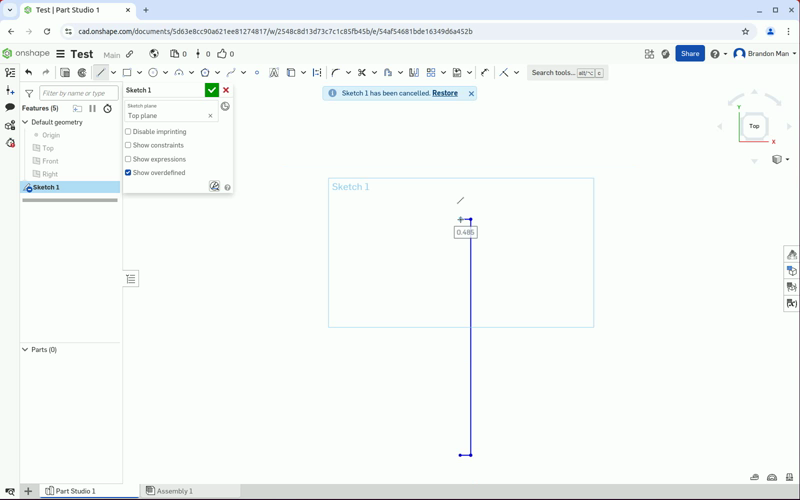
scroll(-6)
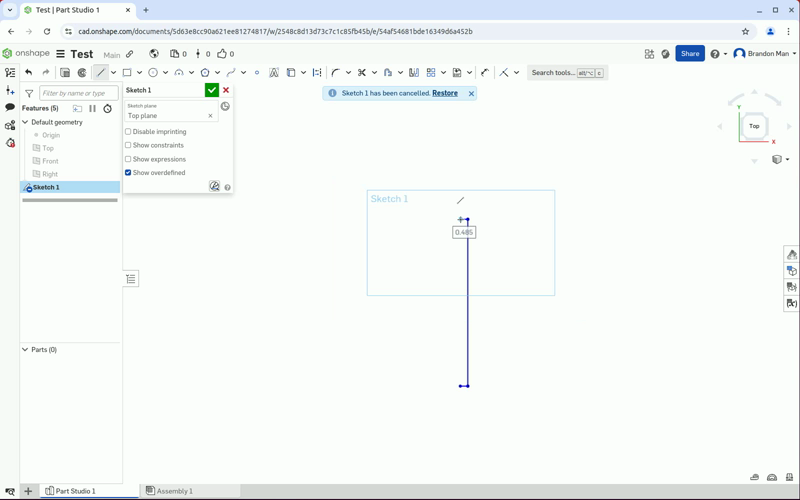
scroll(-6)
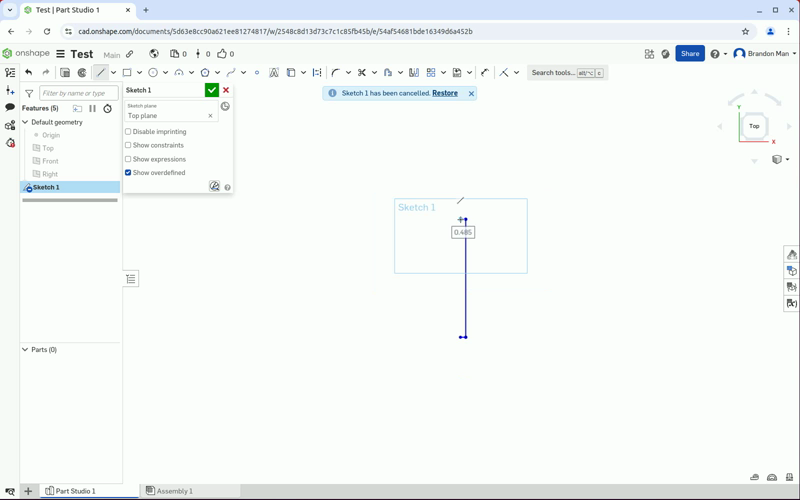
scroll(-6)
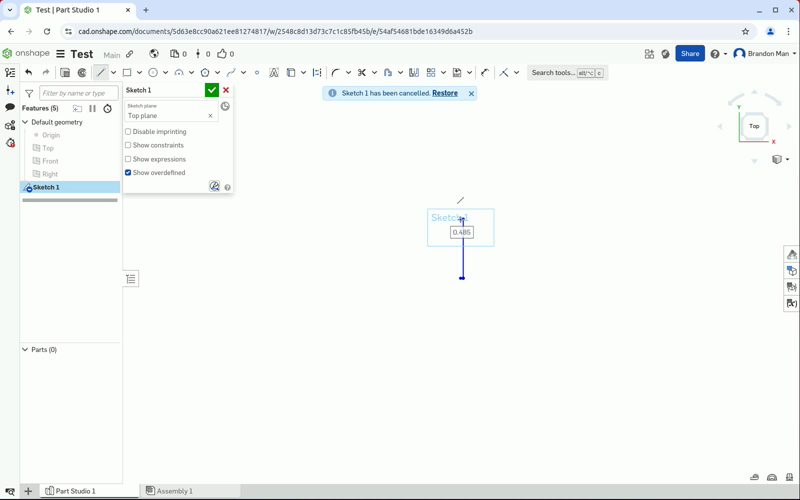
key_up(shift)
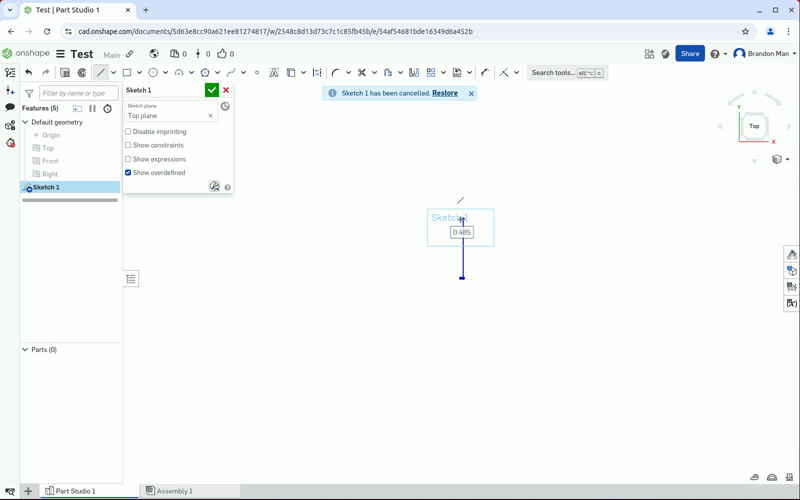
mouse_move(490, 219)
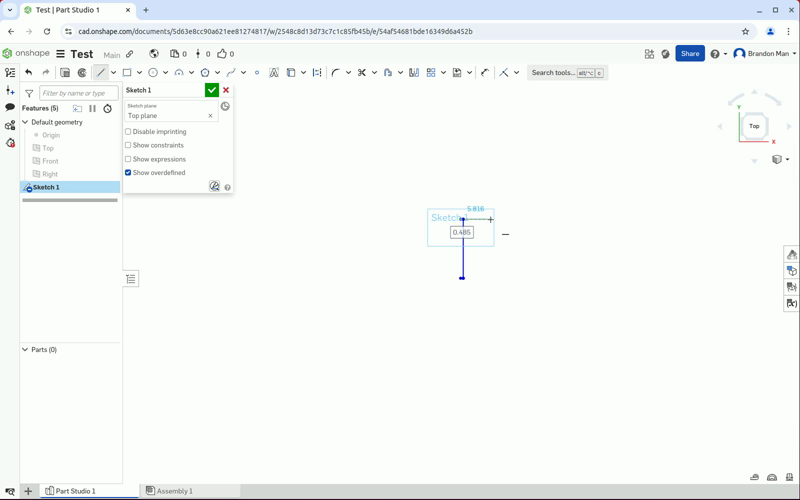
key_down(shift)
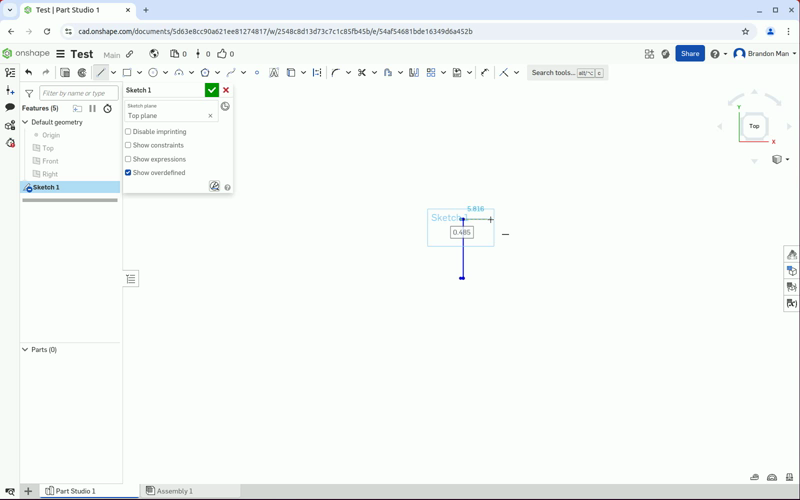
mouse_move(460, 278)
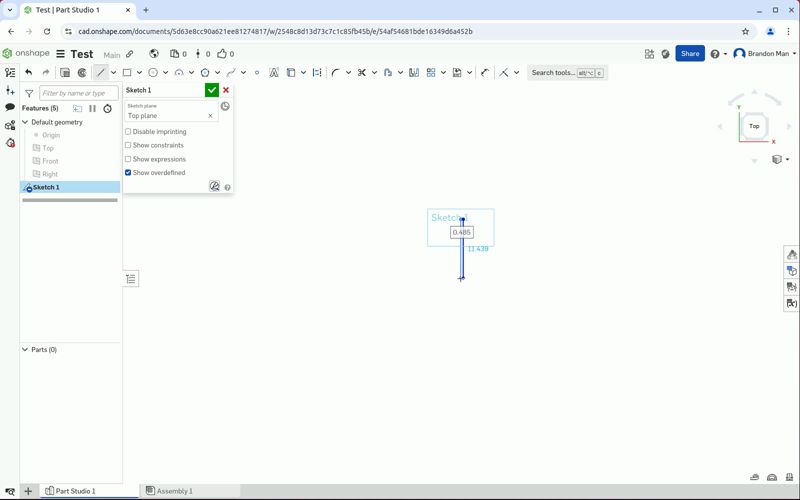
scroll(6)
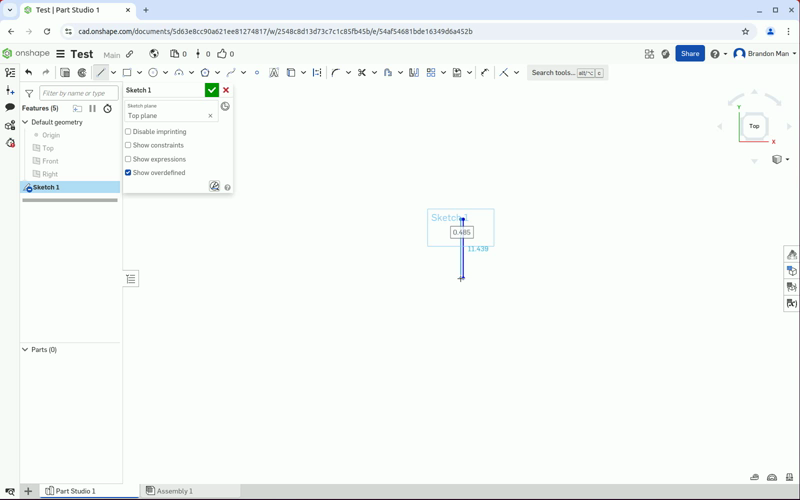
scroll(6)
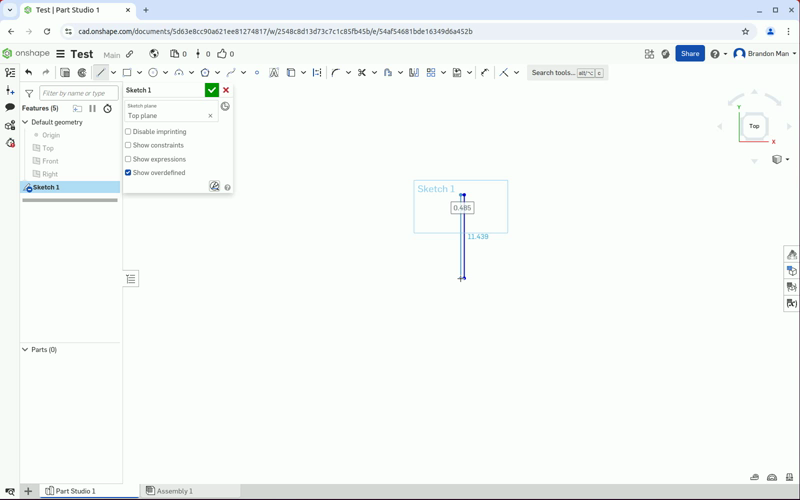
scroll(6)
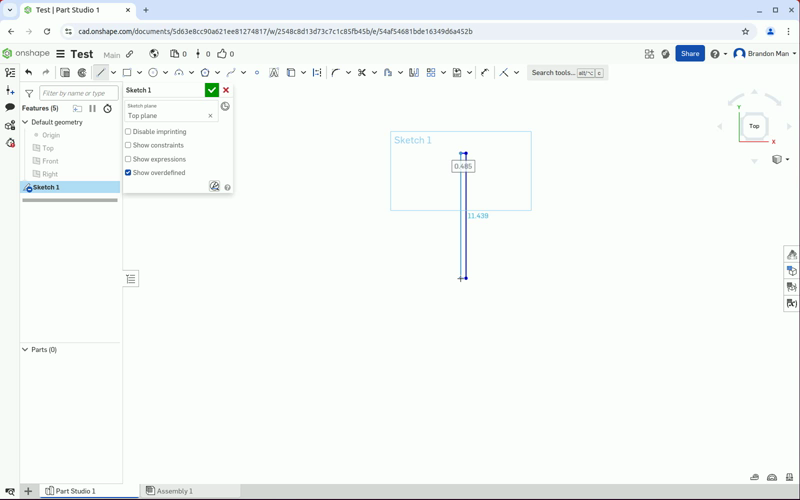
scroll(6)
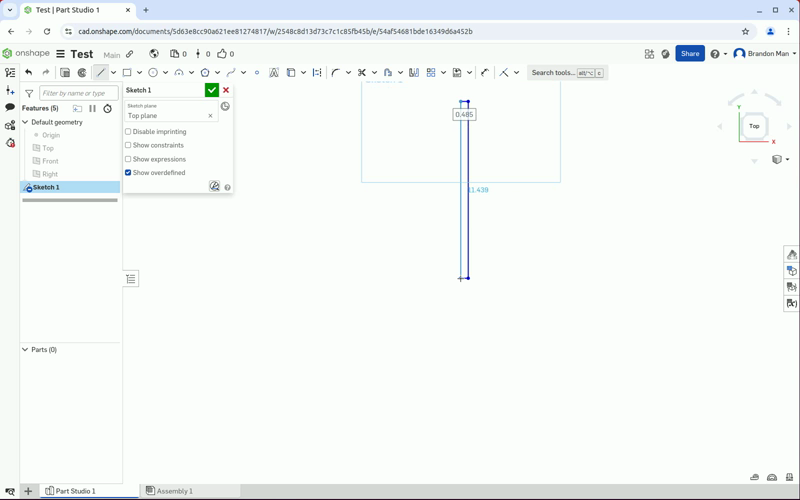
scroll(6)
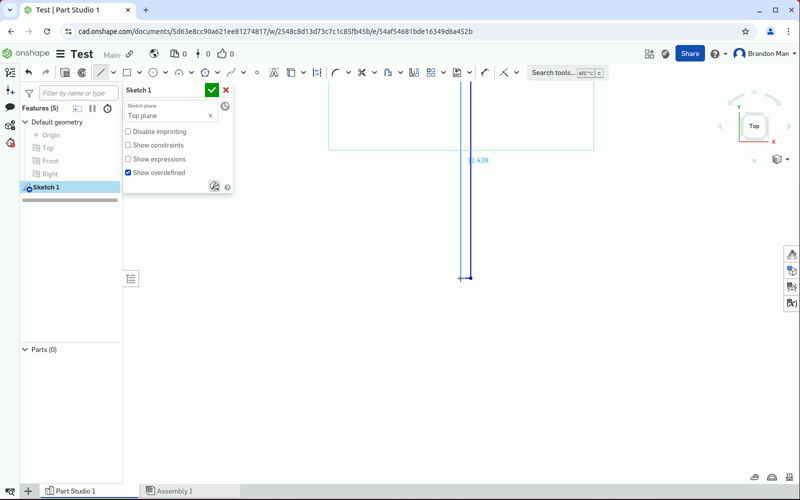
scroll(6)
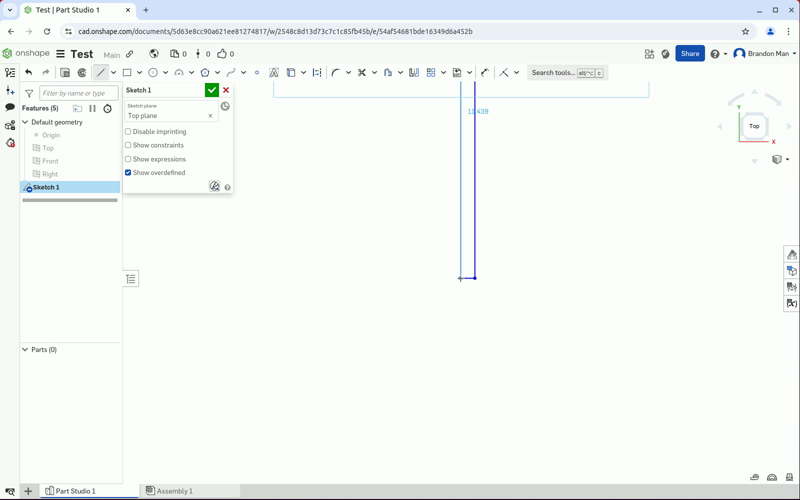
scroll(6)
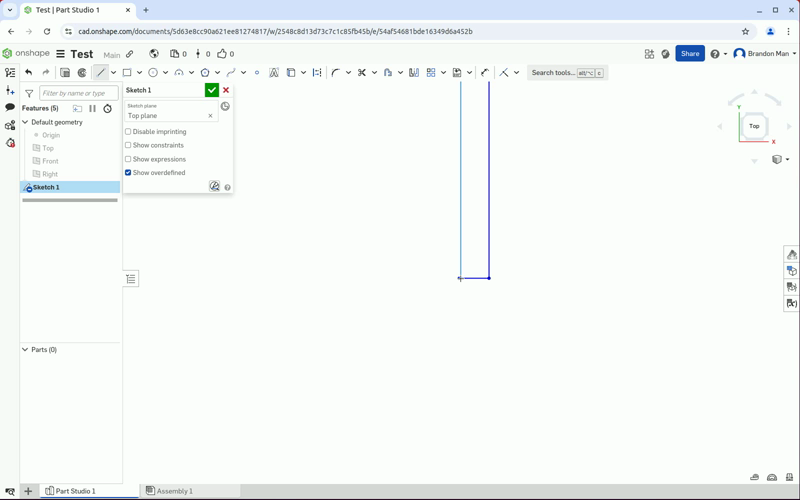
key_up(shift)
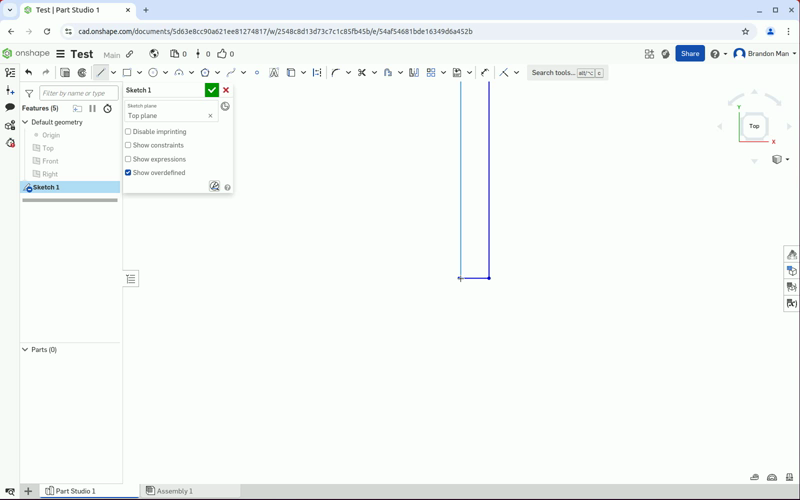
click(460, 278)
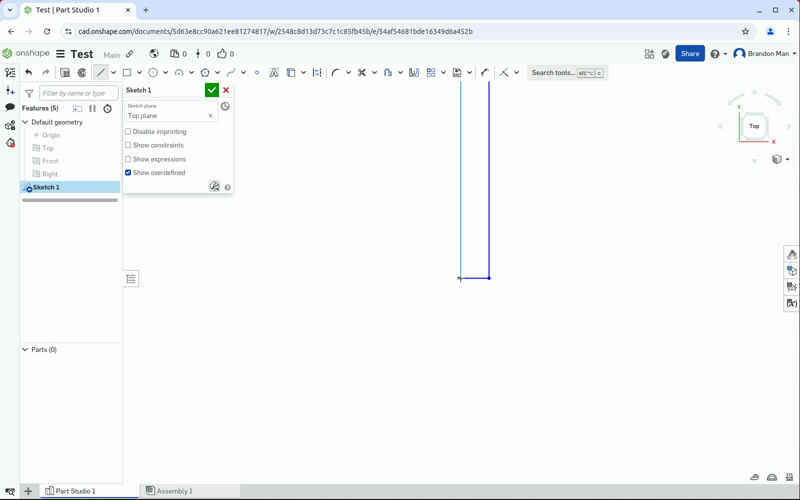
scroll(-6)
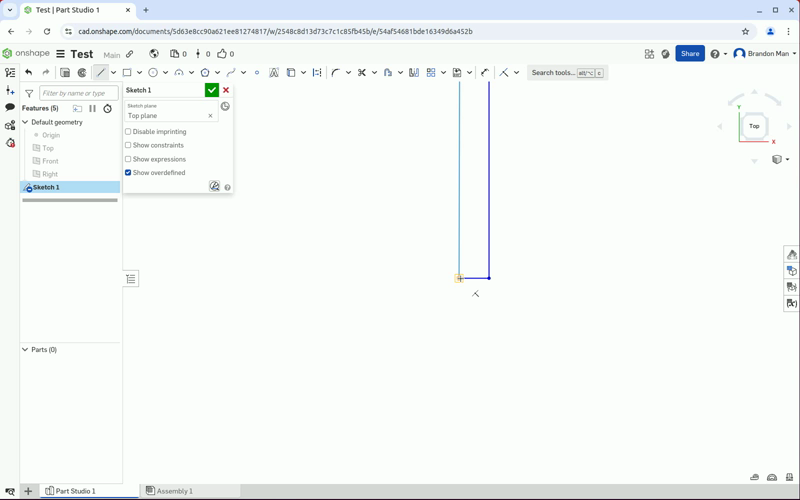
scroll(-6)
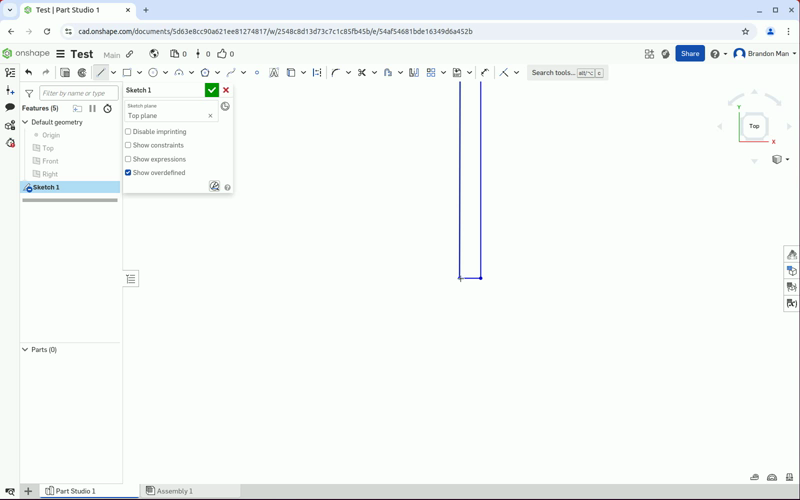
scroll(-6)
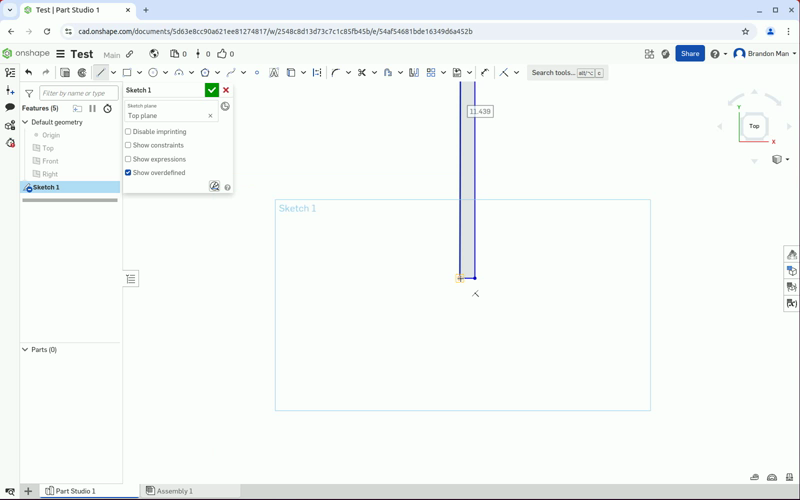
scroll(-6)
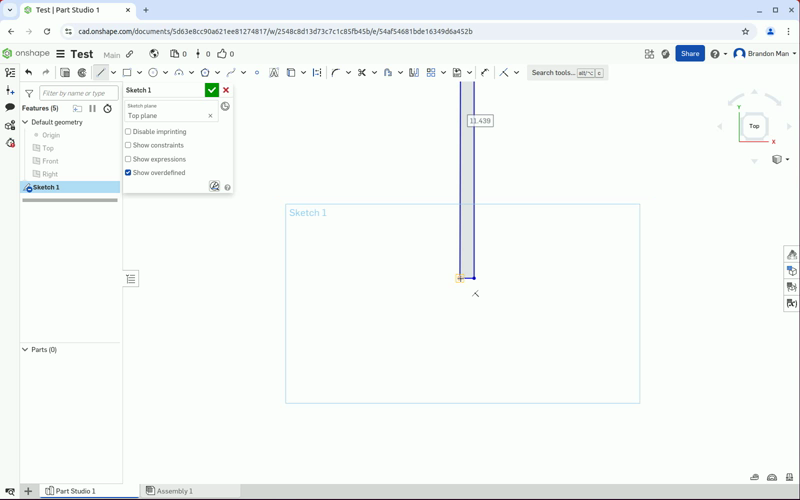
scroll(-6)
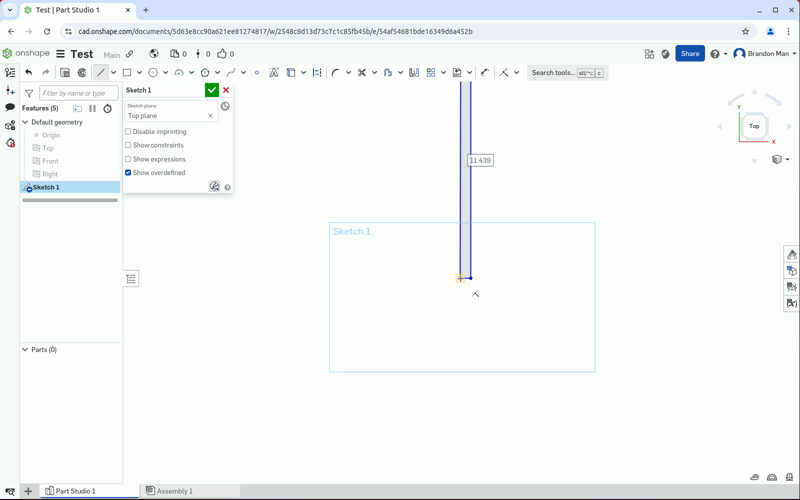
scroll(-6)
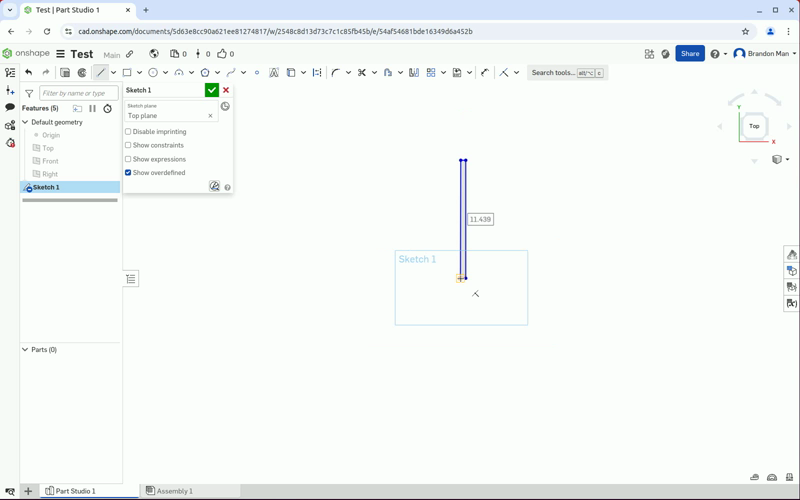
scroll(-6)
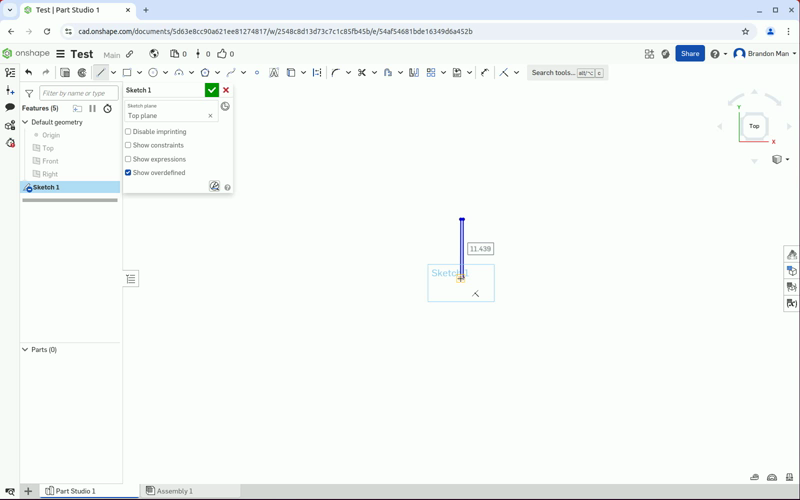
key(esc)
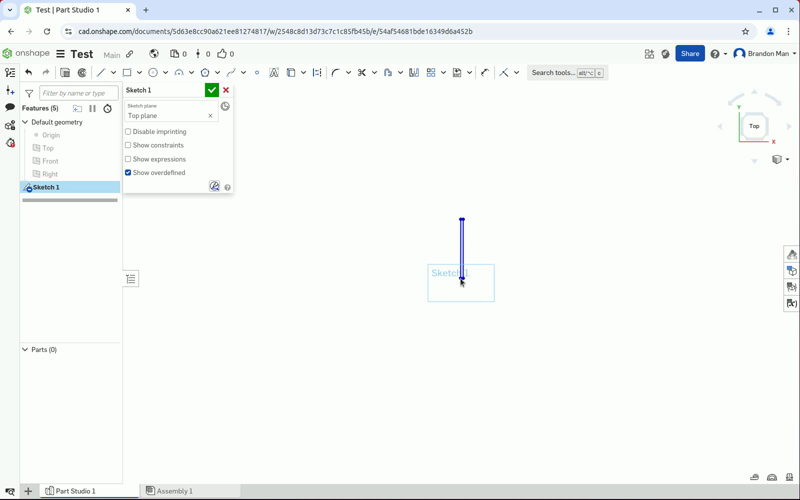
mouse_move(462, 257)
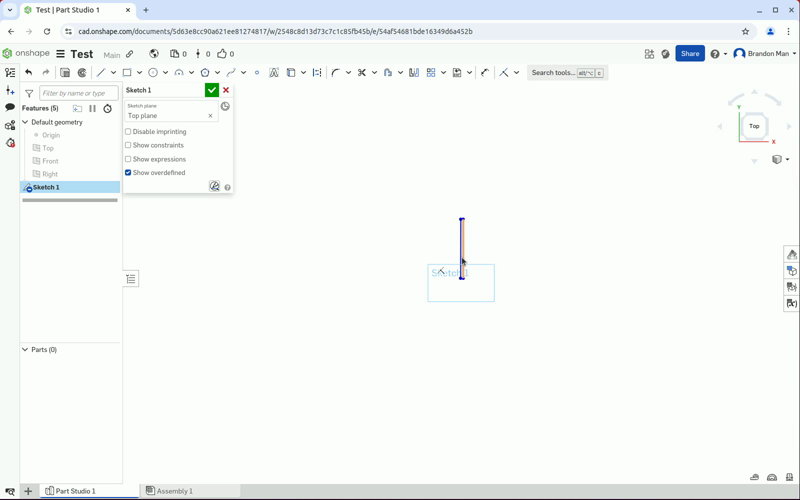
scroll(6)
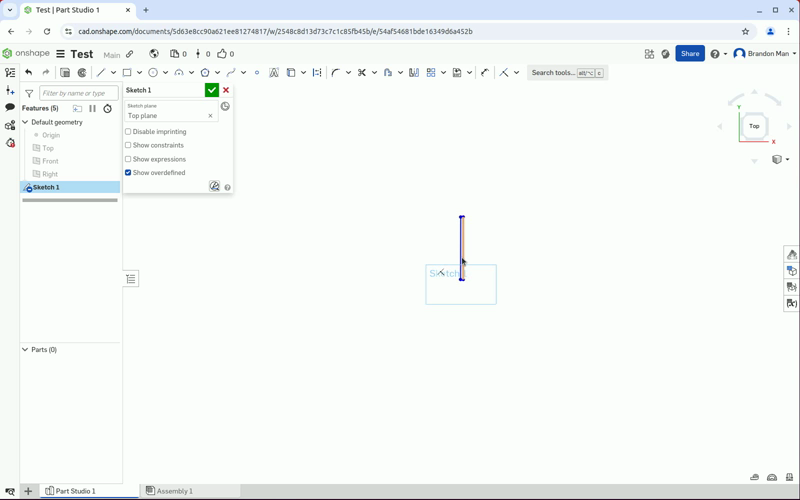
scroll(6)
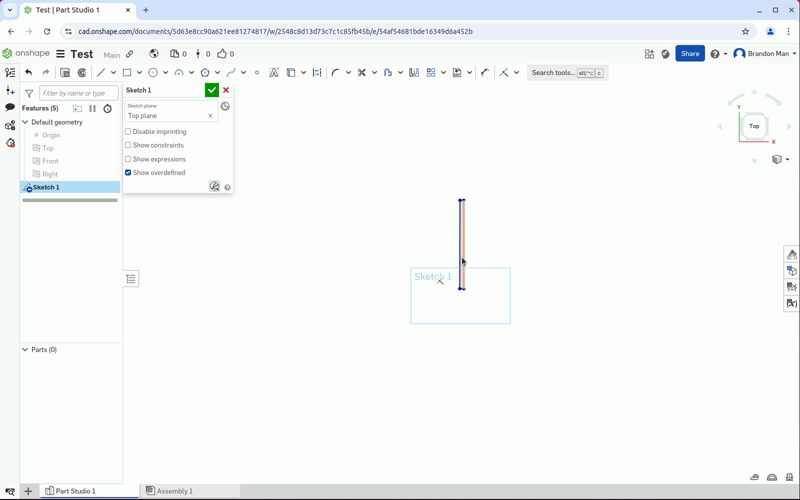
scroll(6)
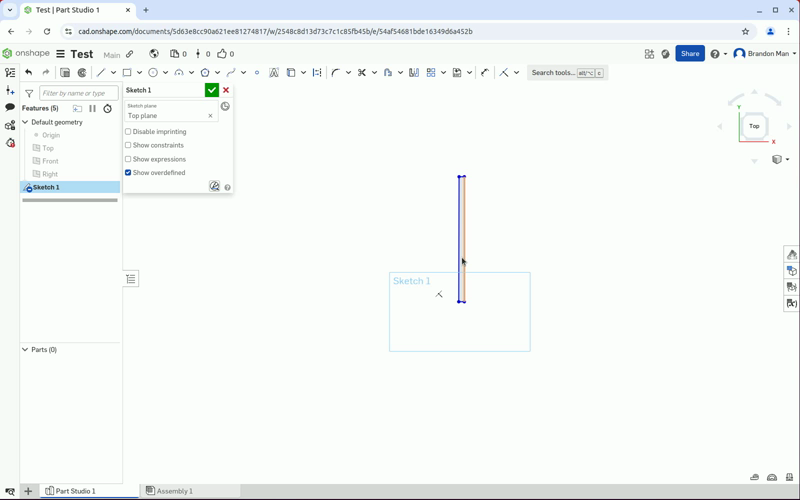
scroll(6)
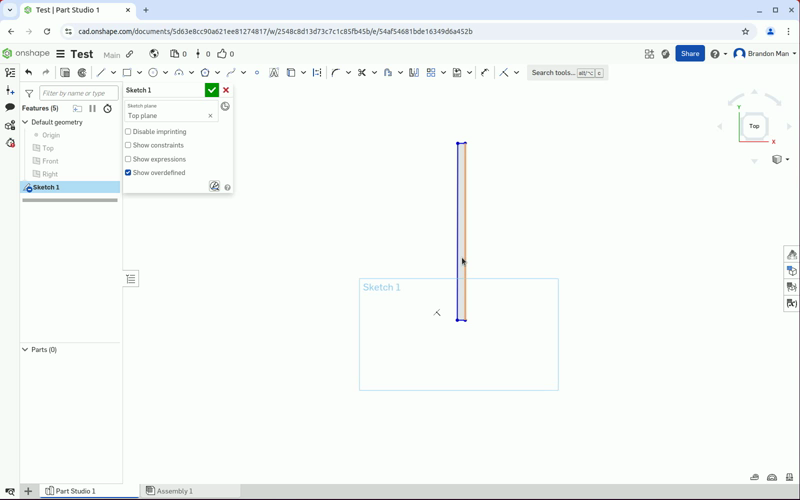
scroll(6)
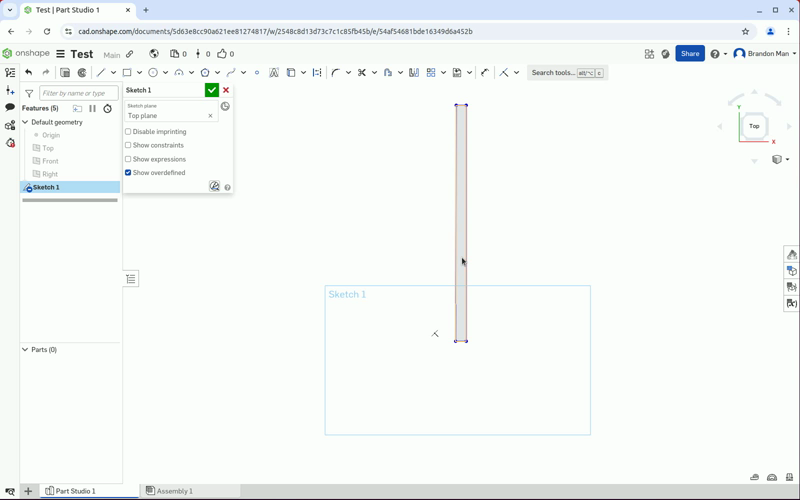
scroll(6)
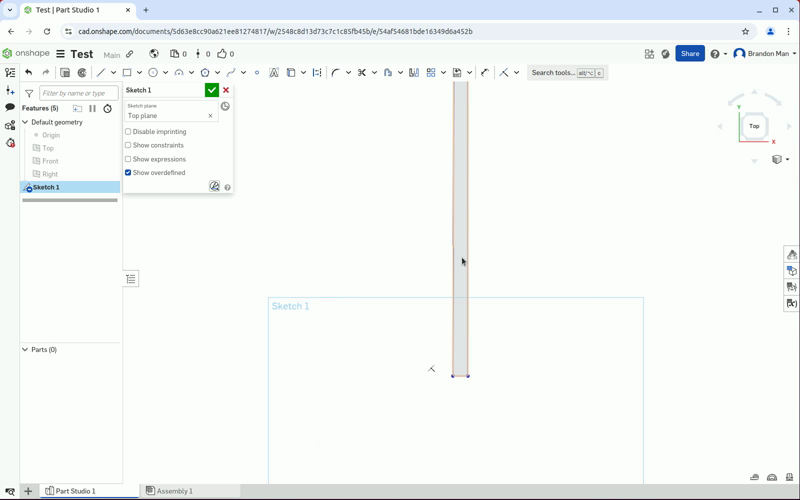
scroll(6)
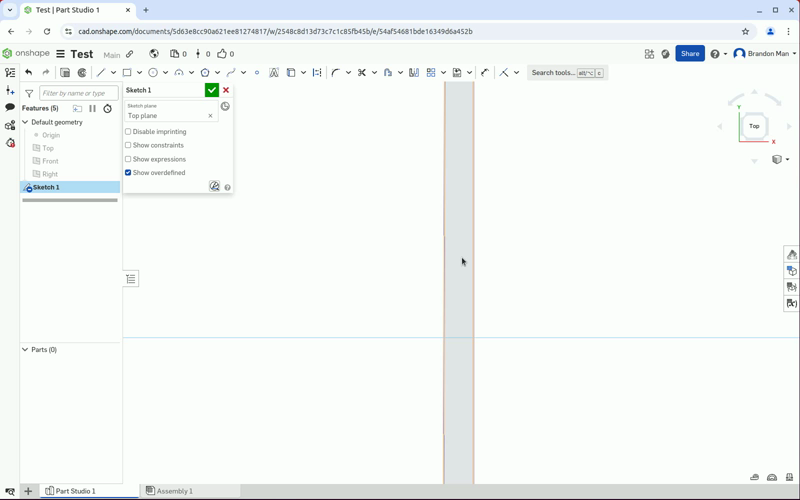
click(462, 257)
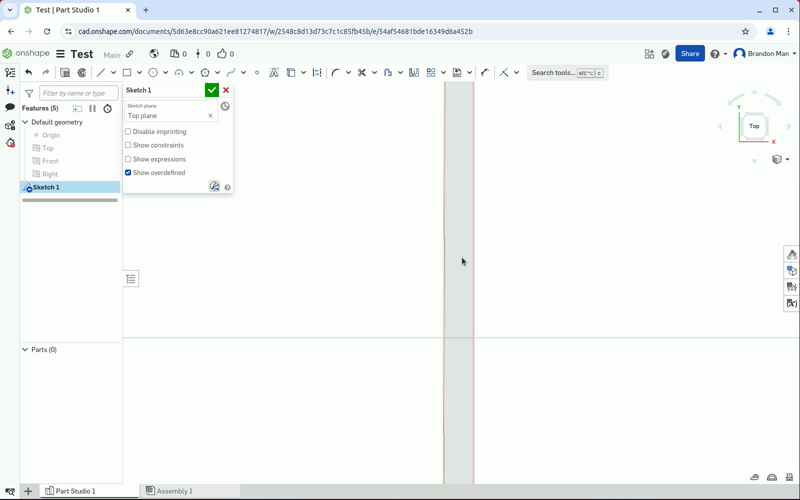
scroll(-6)
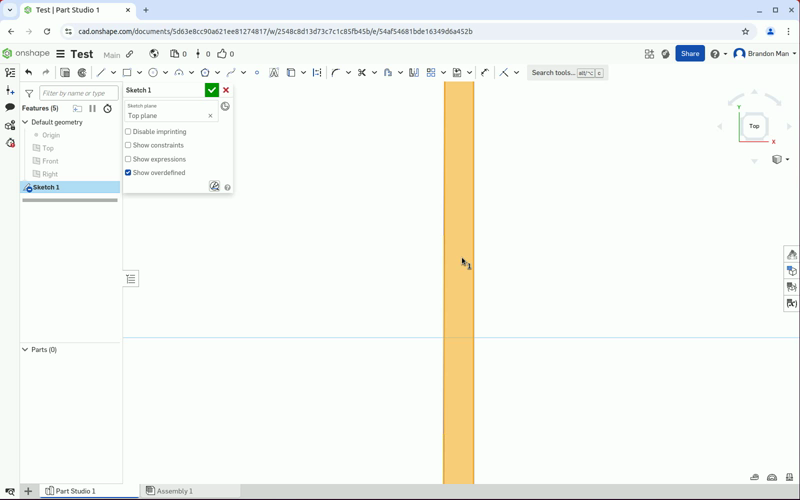
scroll(-6)
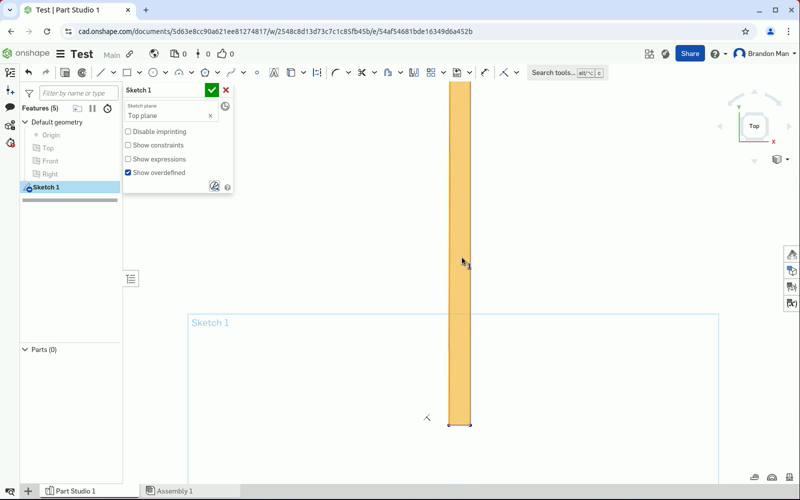
scroll(-6)
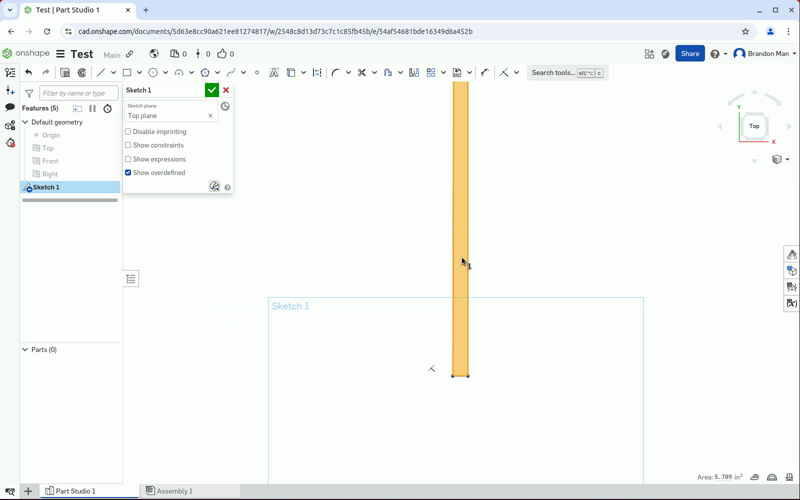
scroll(-6)
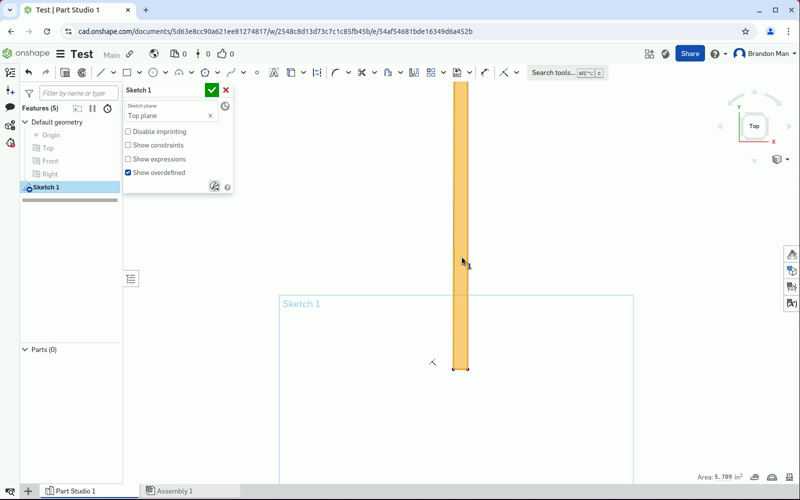
scroll(-6)
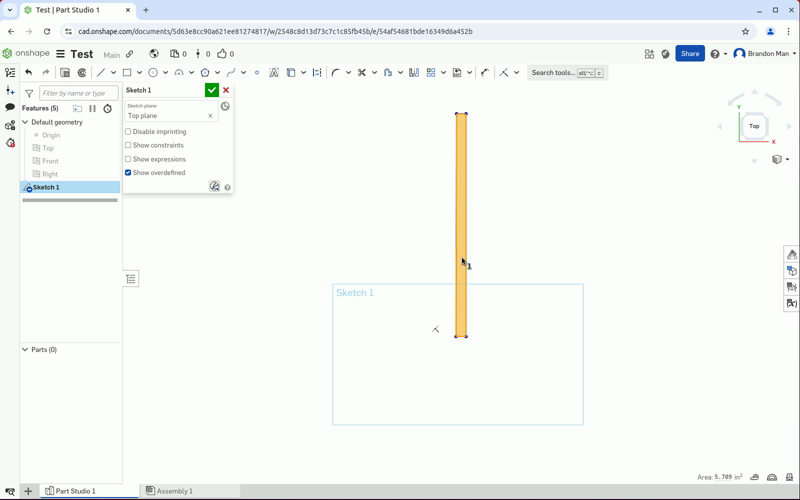
scroll(-6)
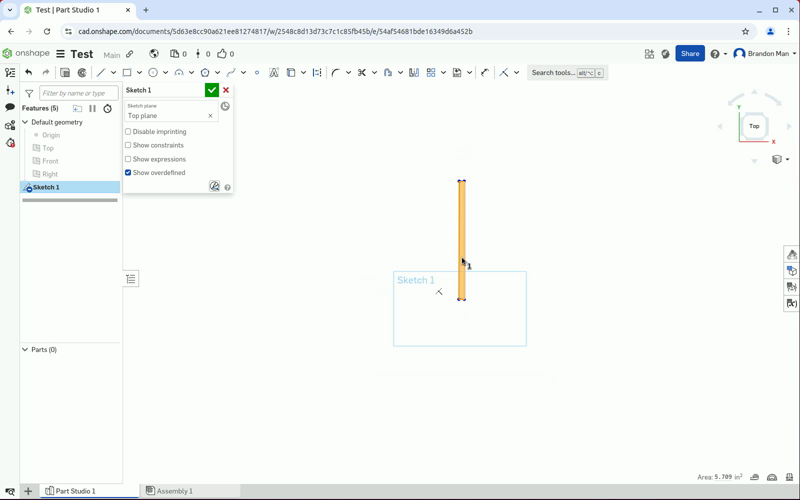
scroll(-6)
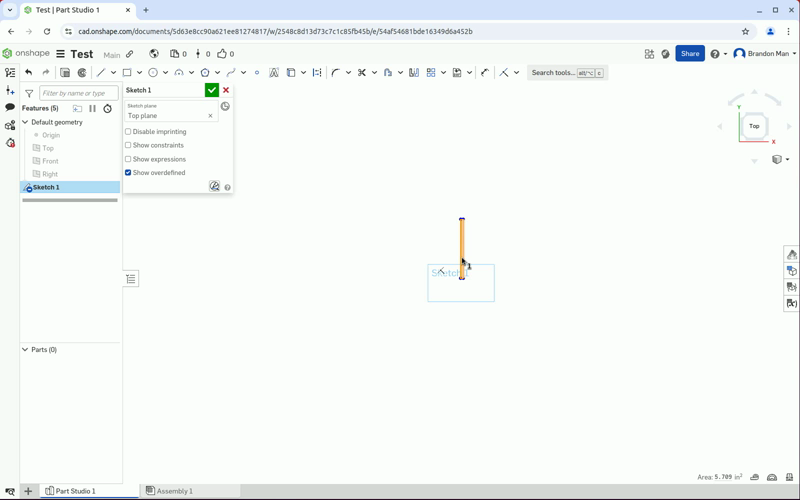
mouse_move(73, 352)
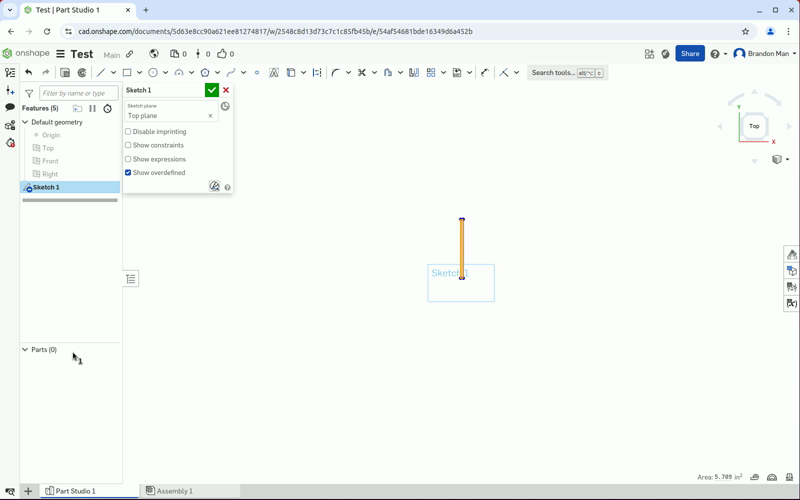
key(shift+y)
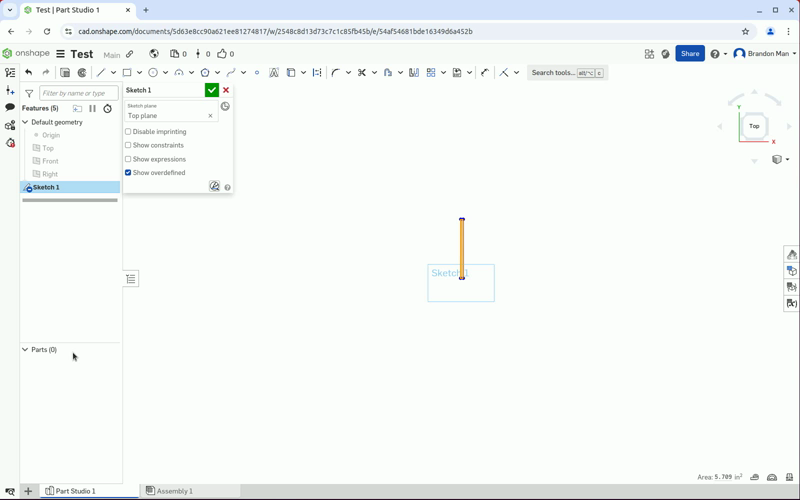
key(shift+e)
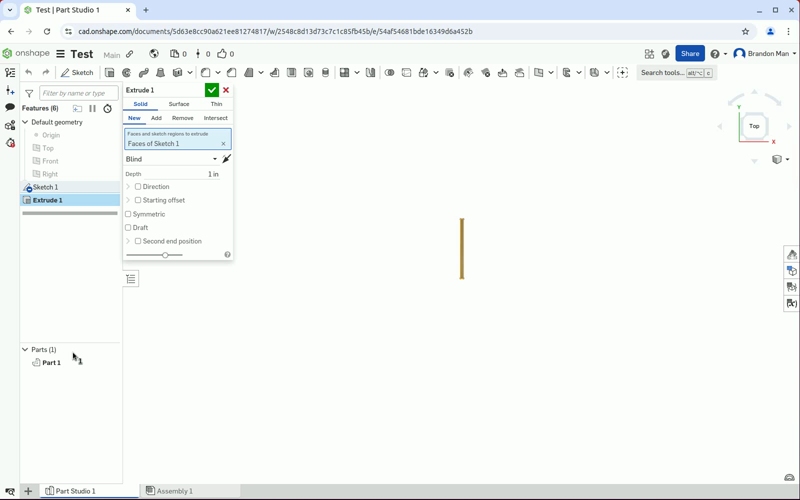
mouse_move(143, 106)
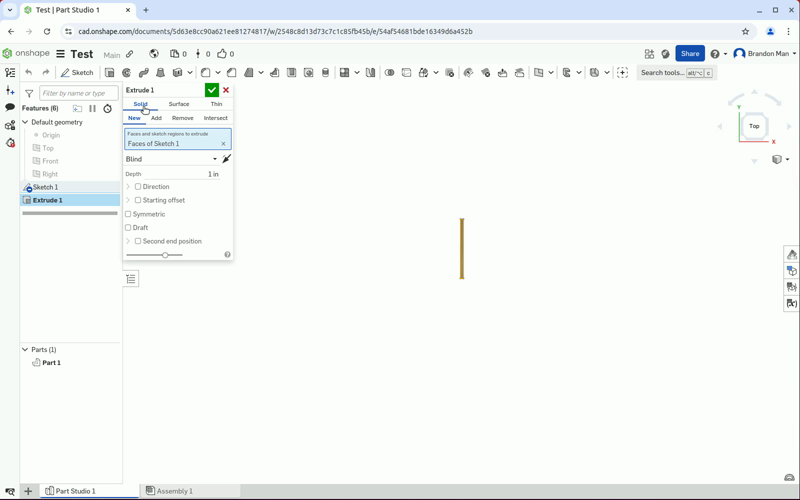
click(143, 106)
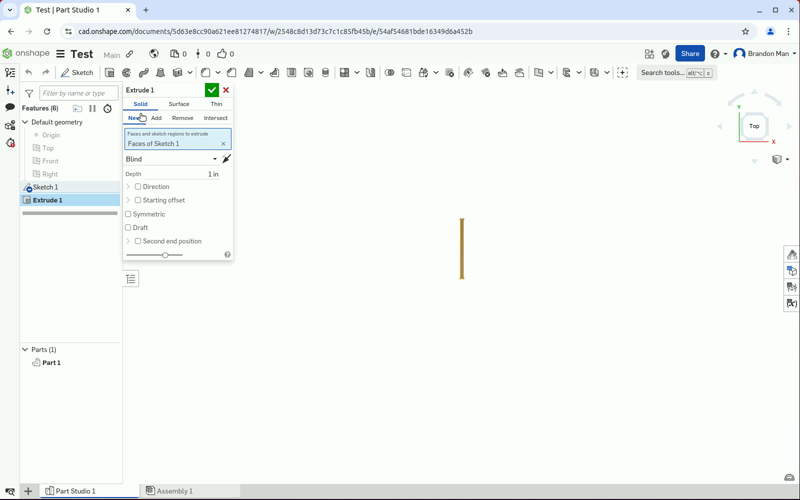
mouse_move(137, 120)
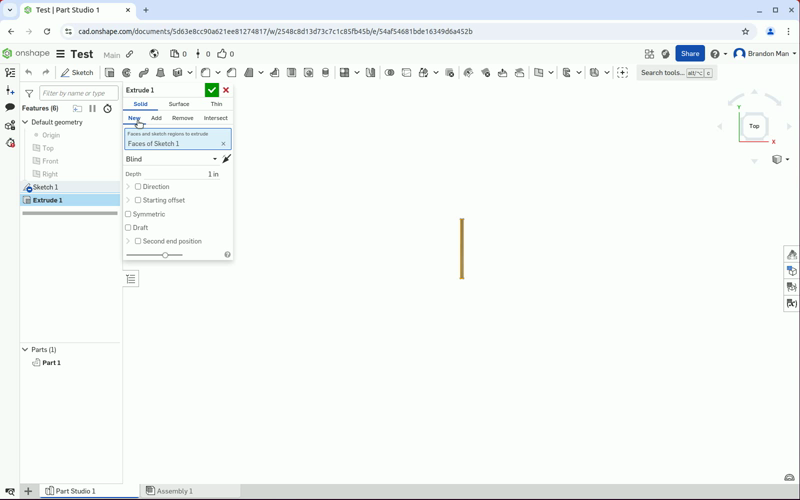
click(137, 120)
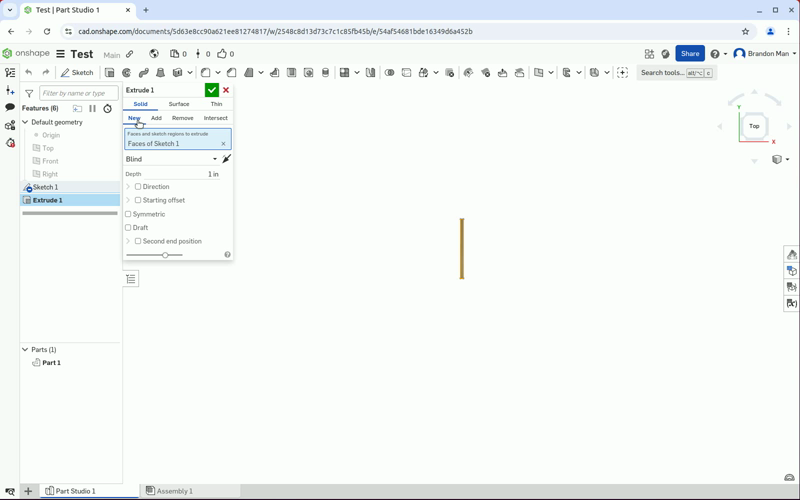
key(tab, 4)
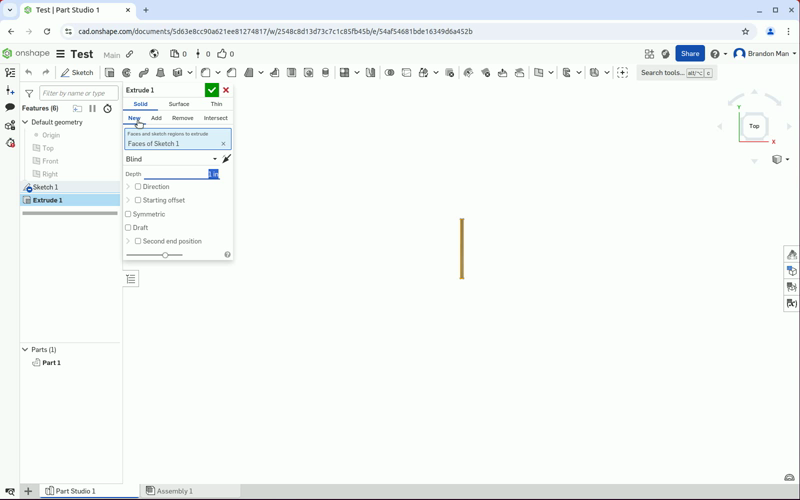
text(12.517)
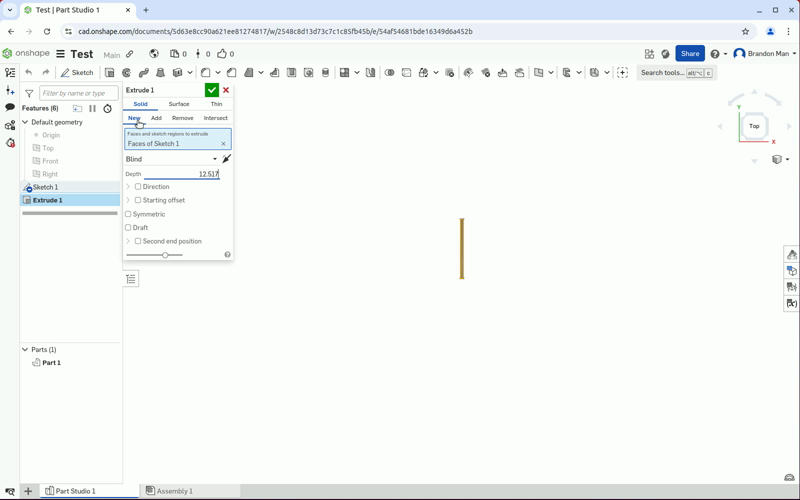
key(enter)
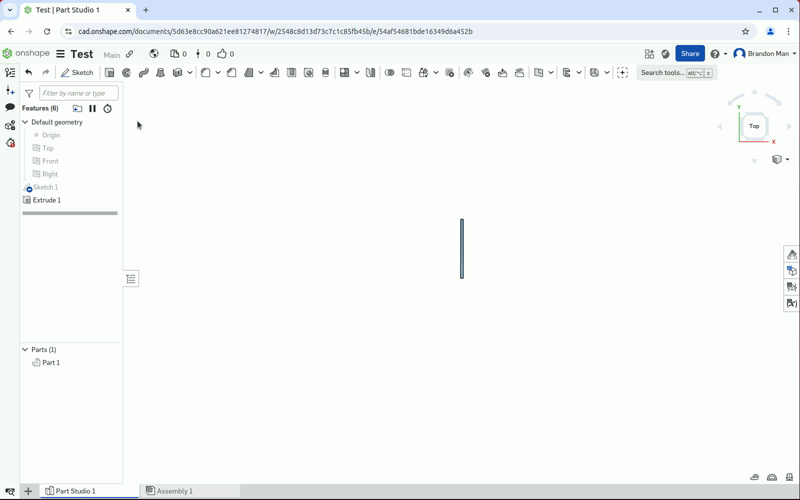
key(shift+h)
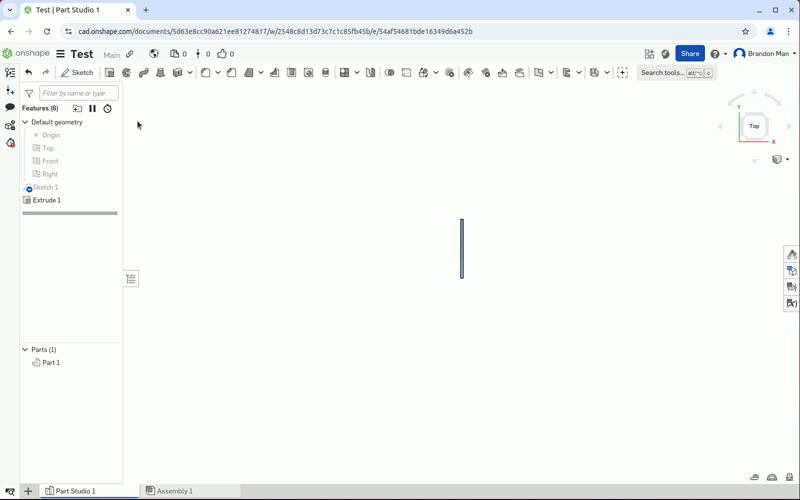
key(shift+h)
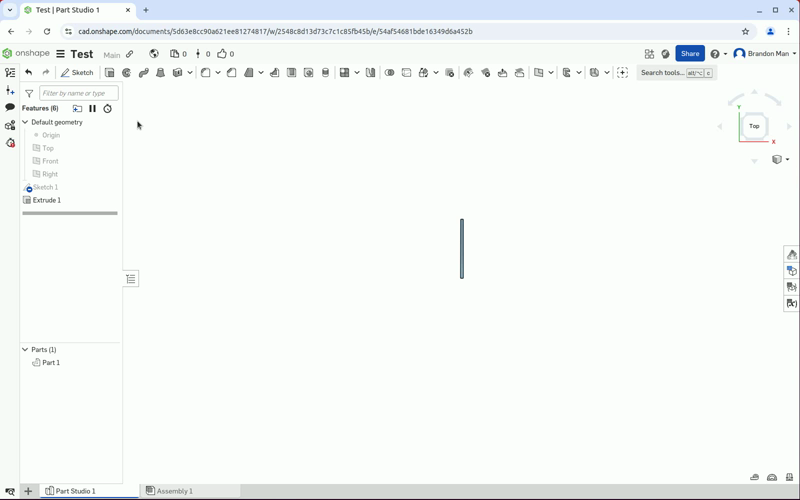
mouse_move(73, 189)
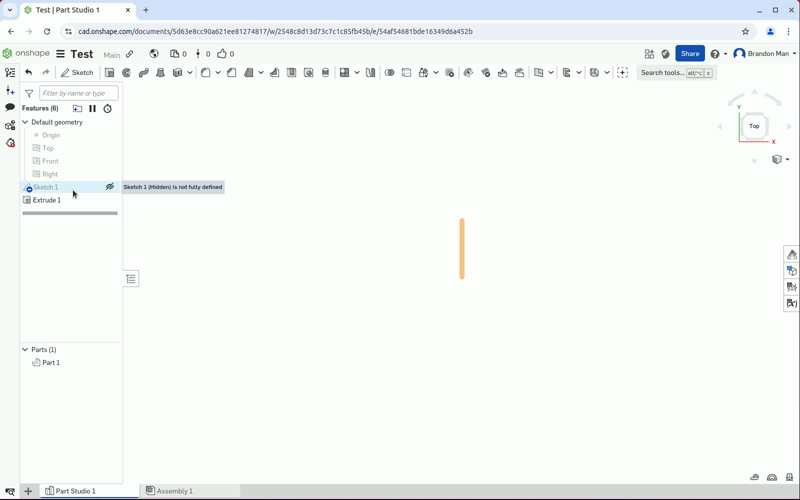
click(73, 189)
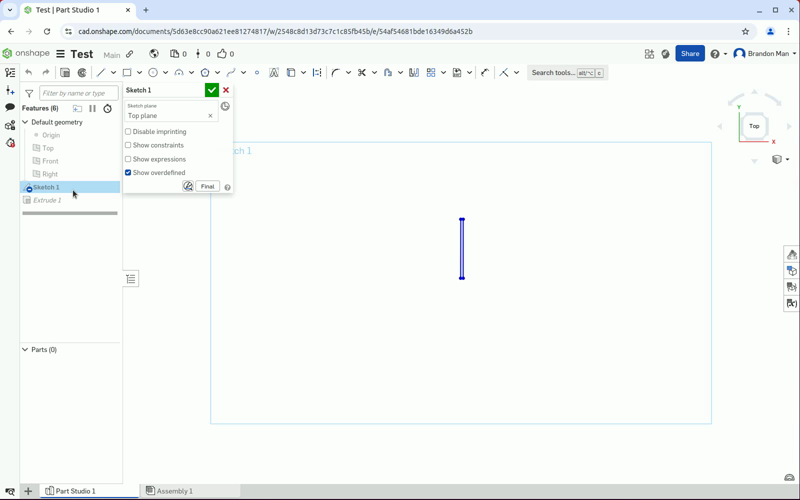
mouse_move(229, 92)
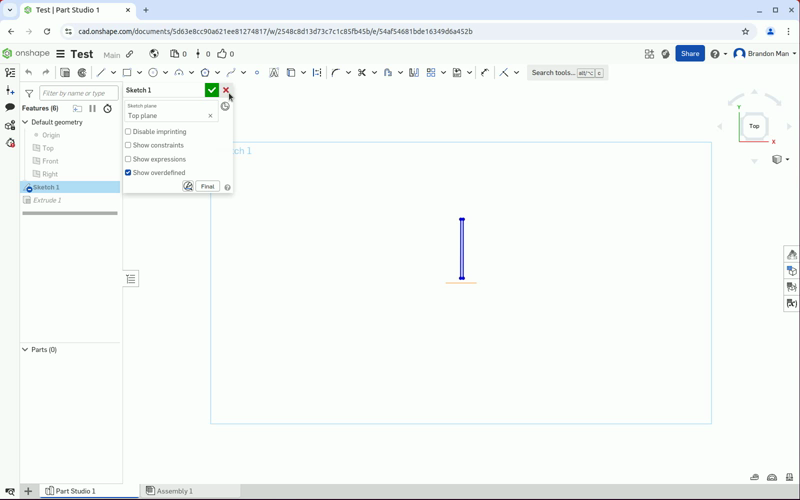
click(229, 92)
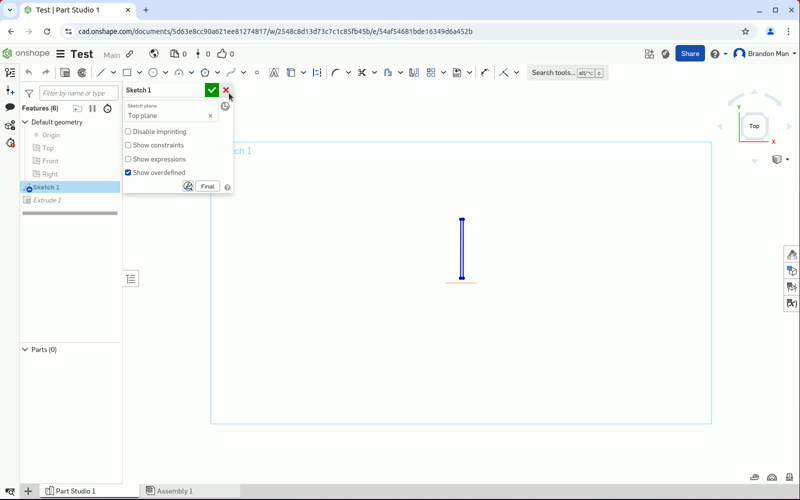
key(shift+s)
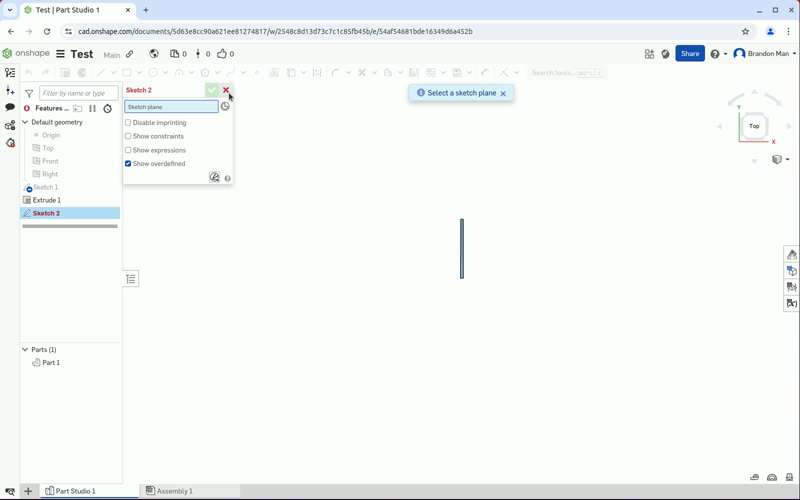
mouse_move(73, 150)
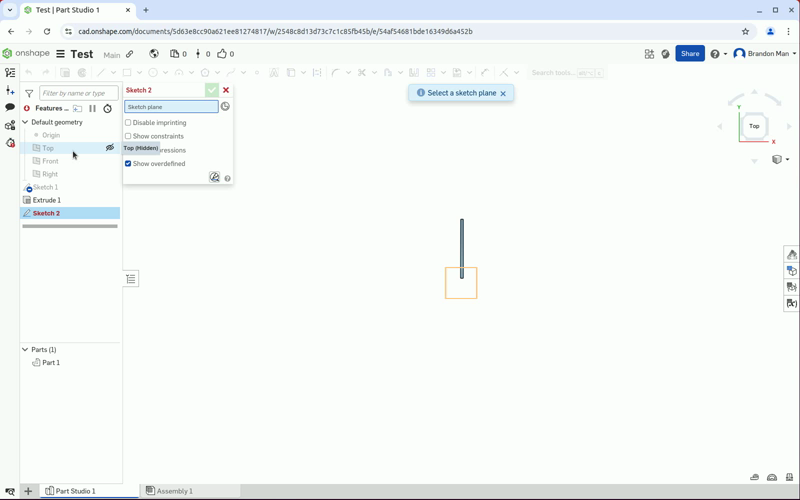
click(73, 150)
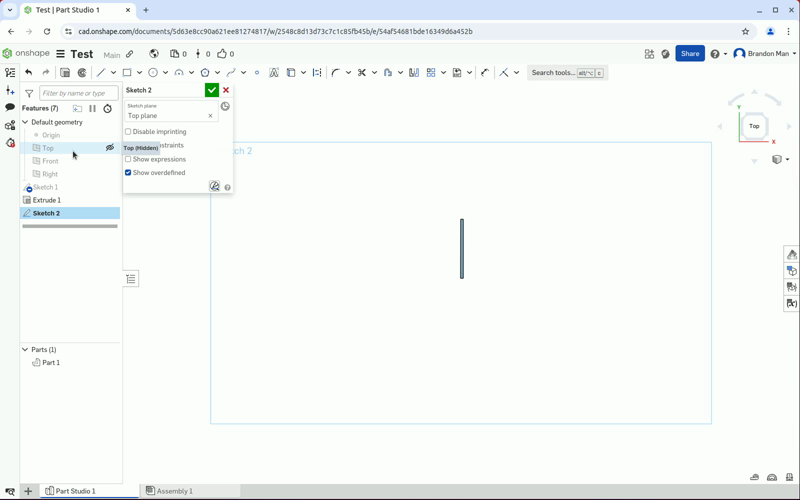
mouse_move(73, 352)
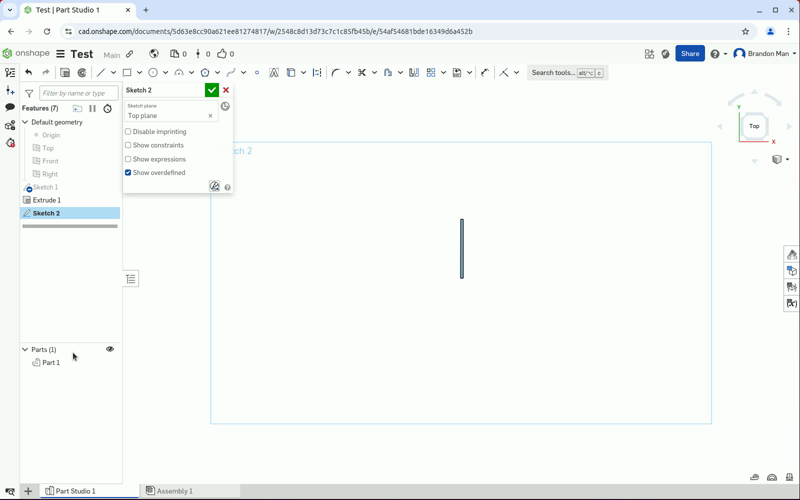
key(y)
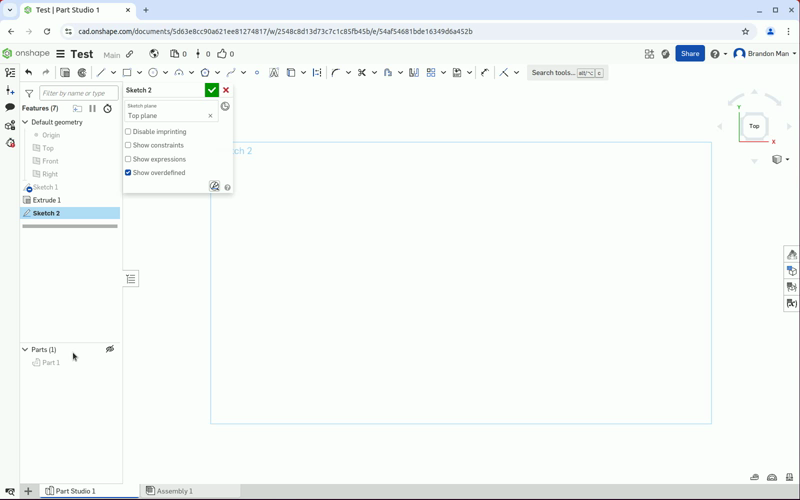
key(l)
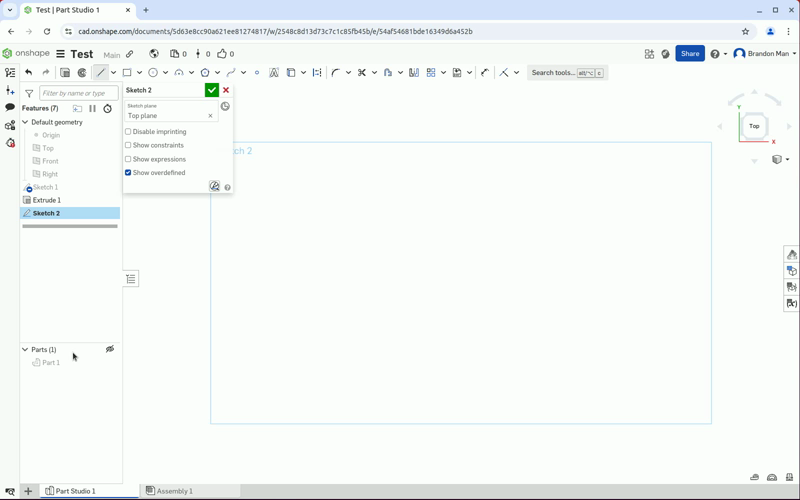
key_down(shift)
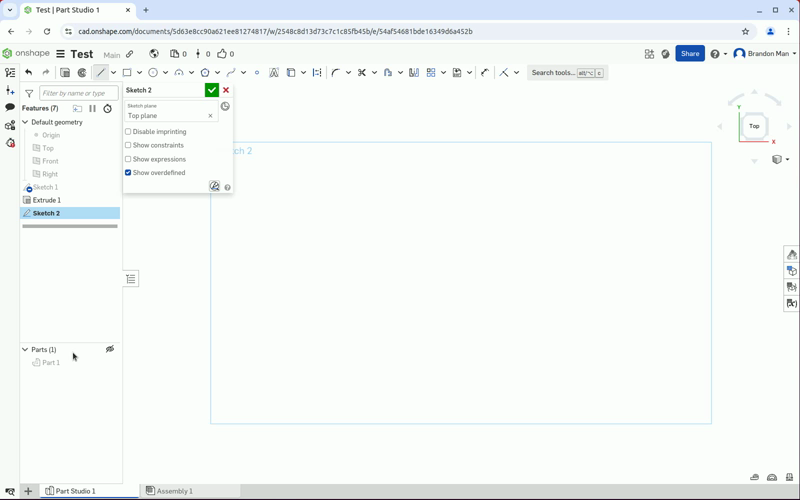
mouse_move(460, 219)
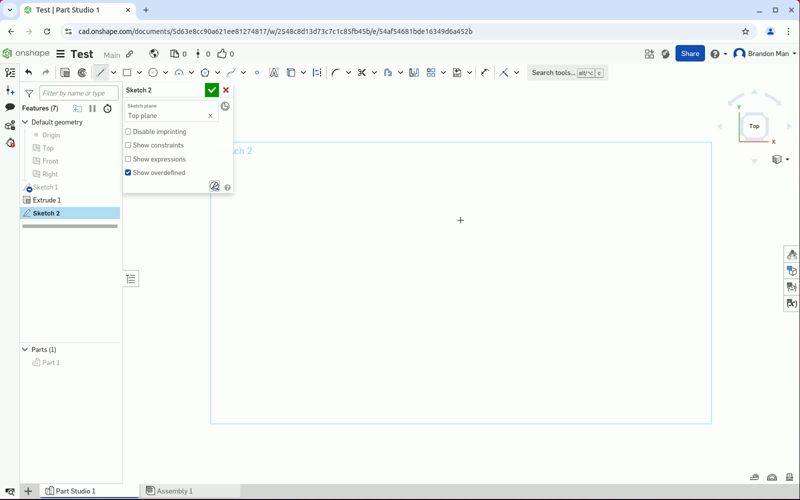
click(460, 219)
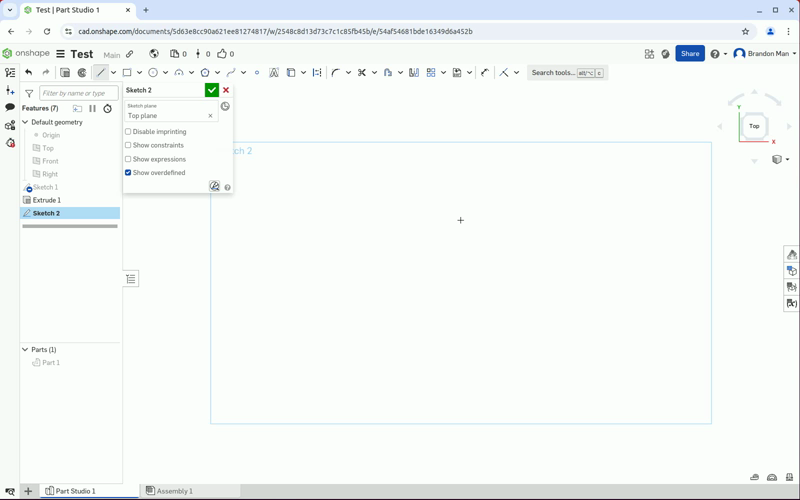
key_up(shift)
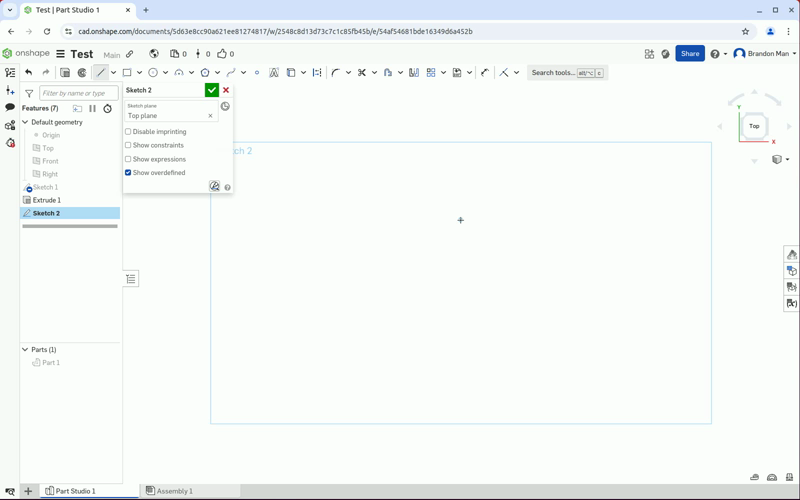
key_down(shift)
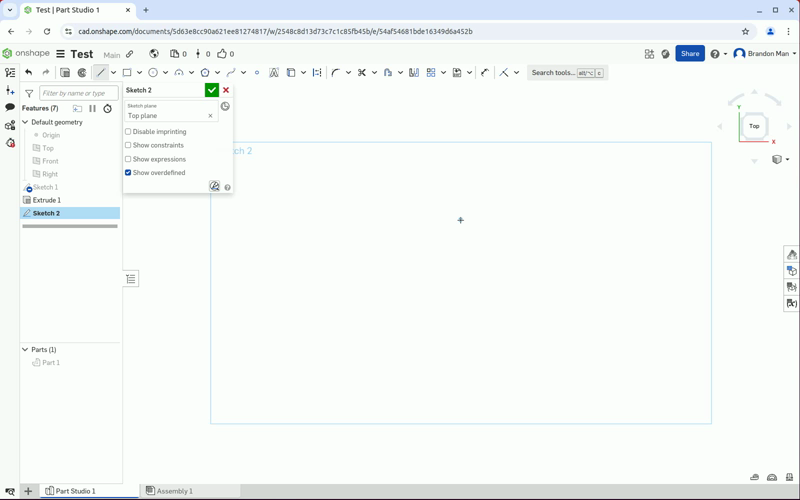
mouse_move(490, 219)
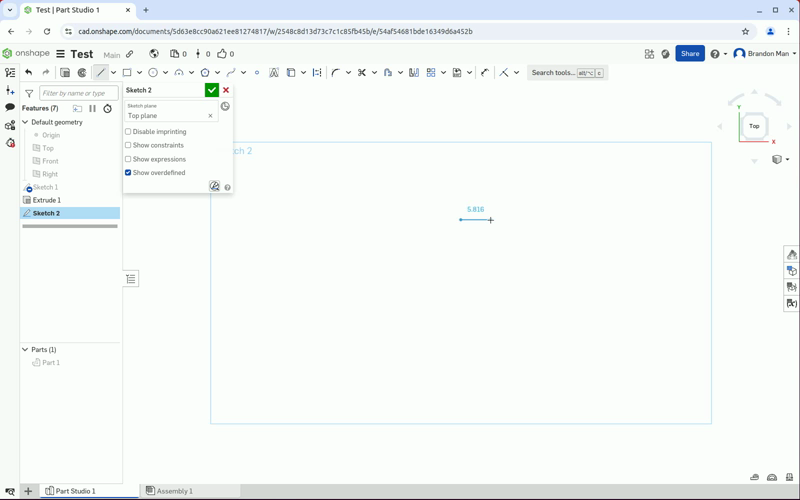
mouse_move(463, 219)
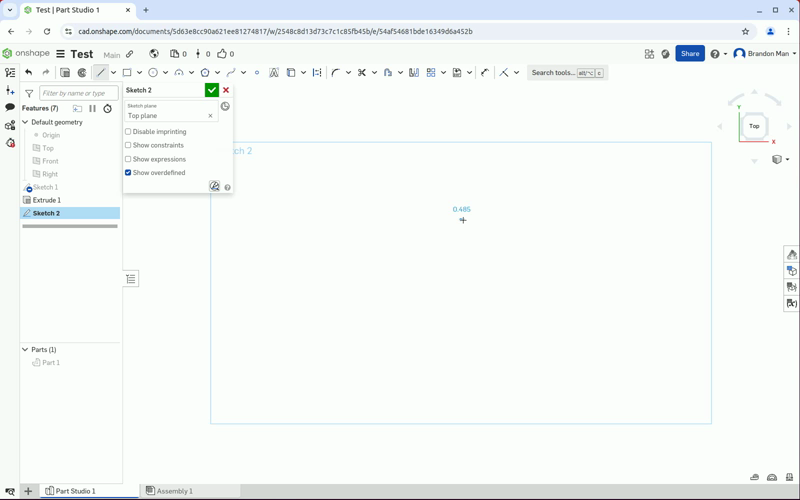
scroll(6)
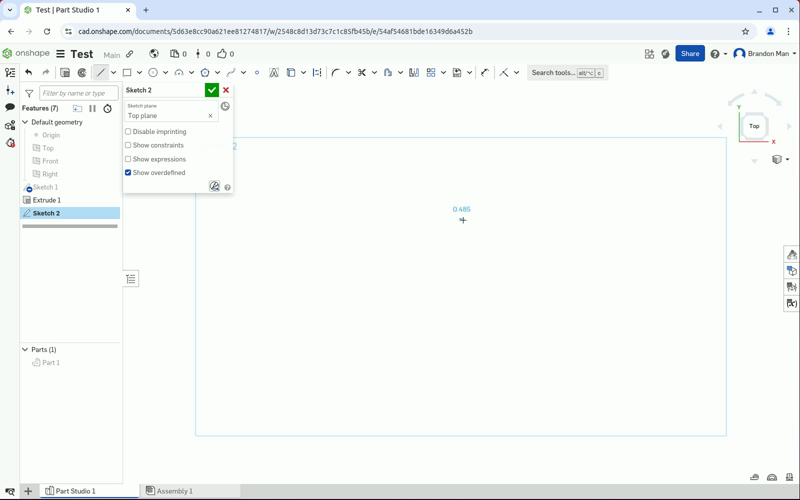
scroll(6)
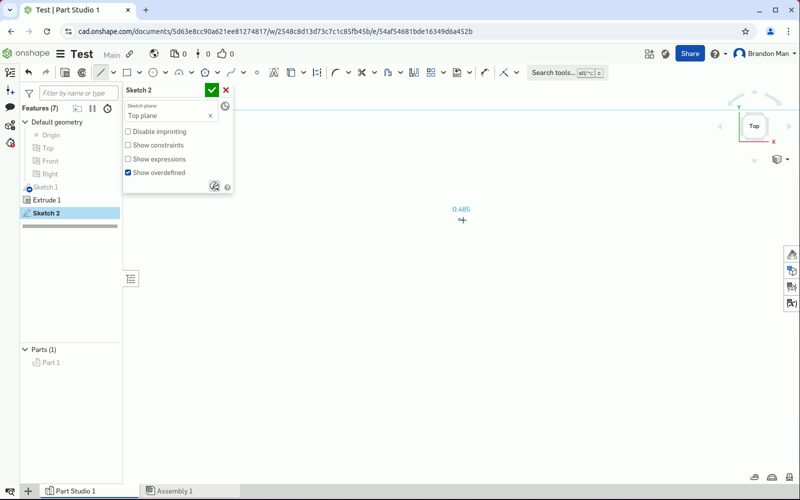
scroll(6)
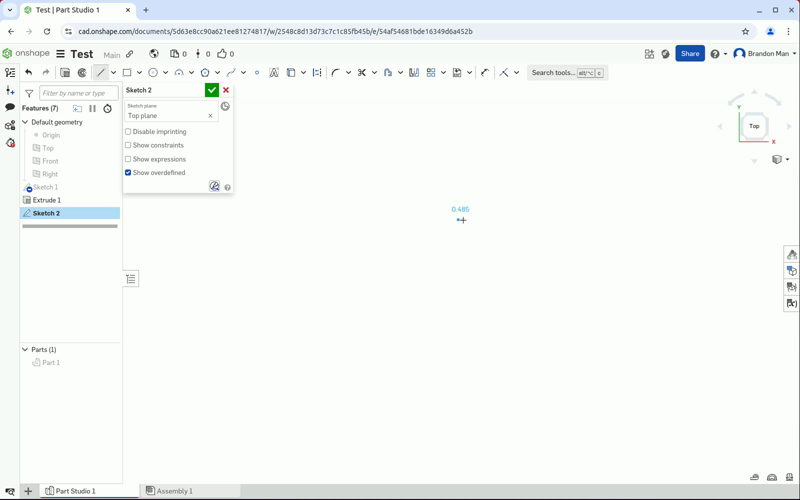
scroll(6)
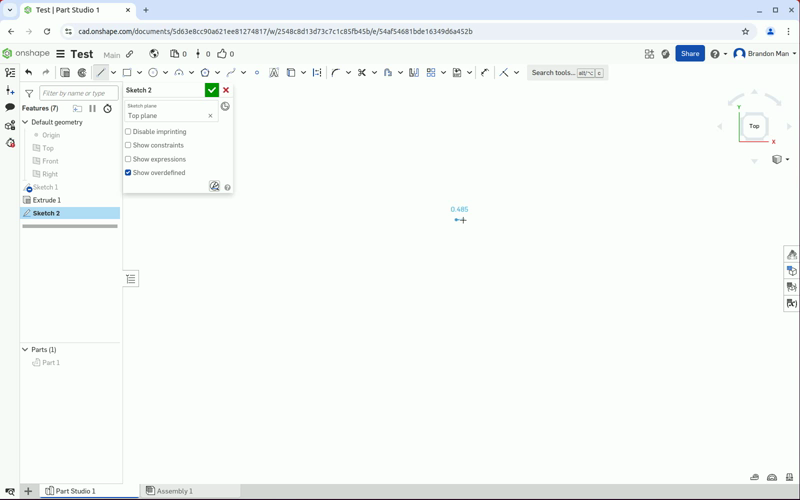
scroll(6)
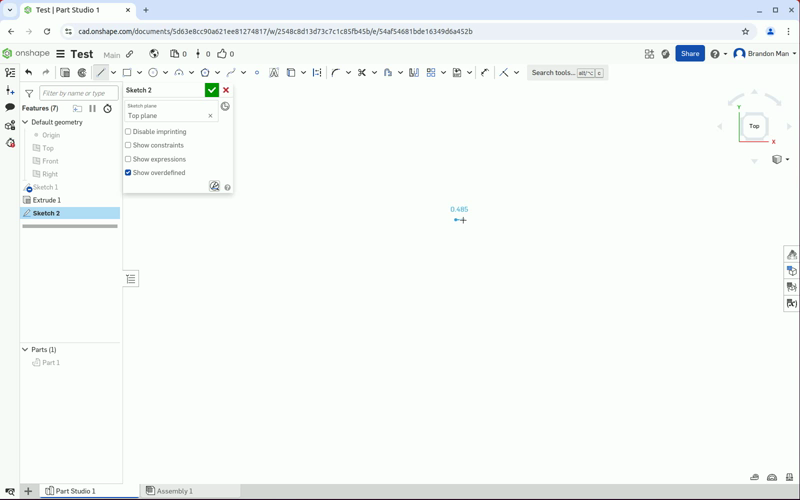
scroll(6)
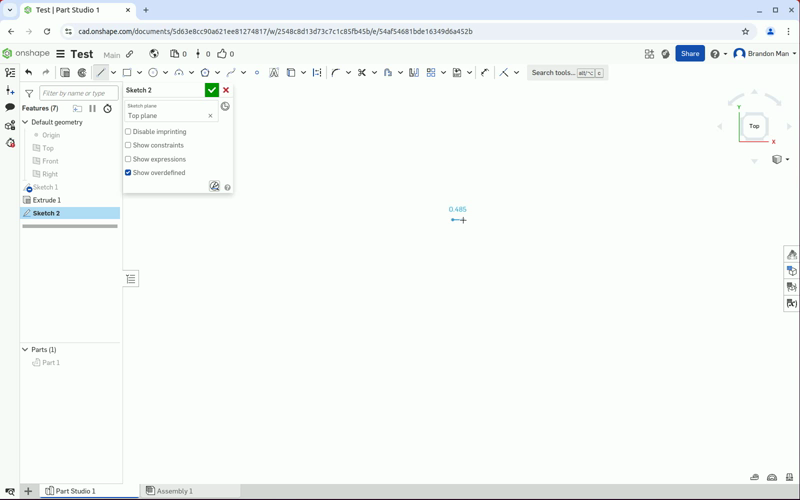
scroll(6)
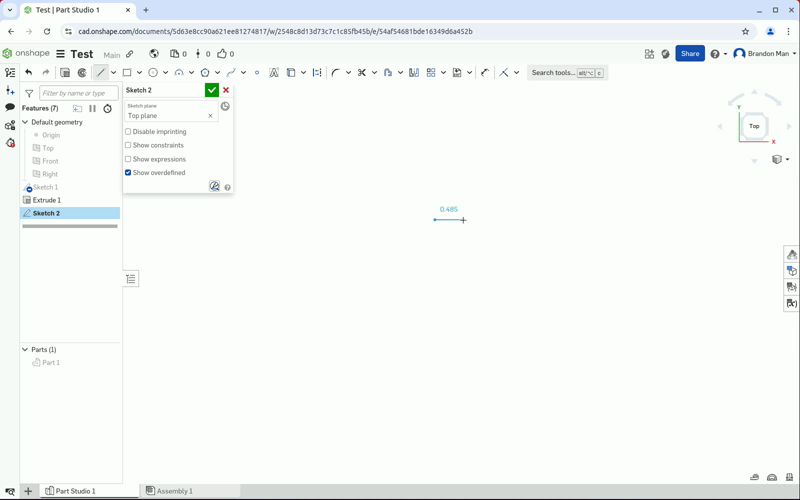
click(463, 219)
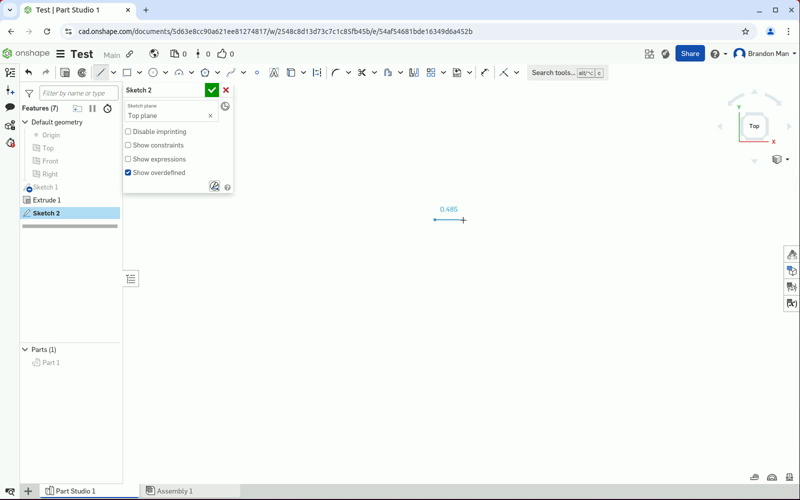
scroll(-6)
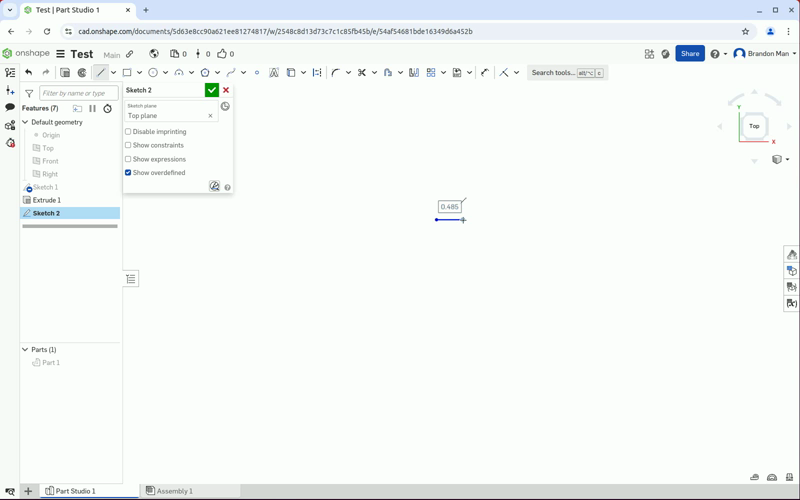
scroll(-6)
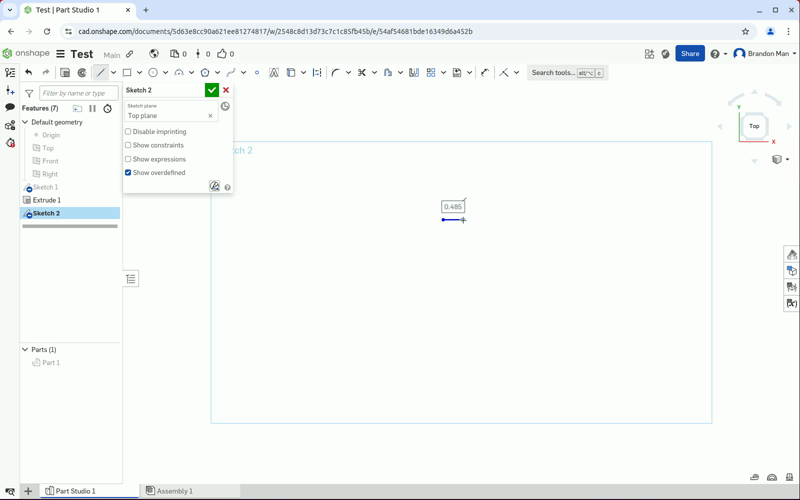
scroll(-6)
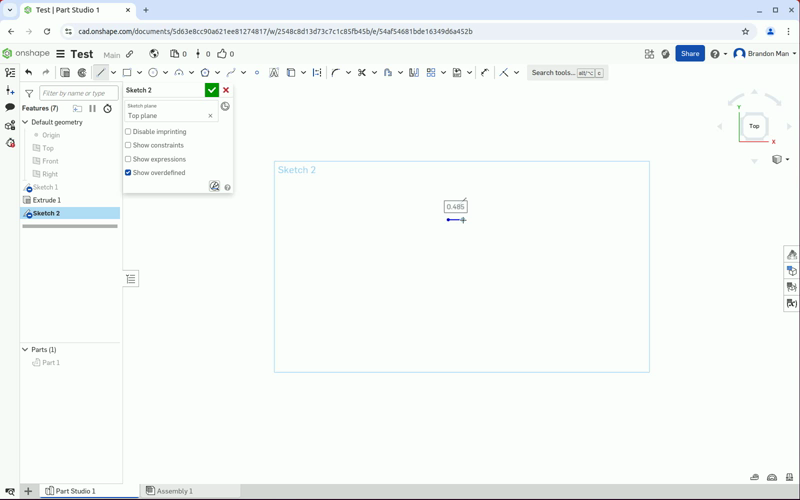
scroll(-6)
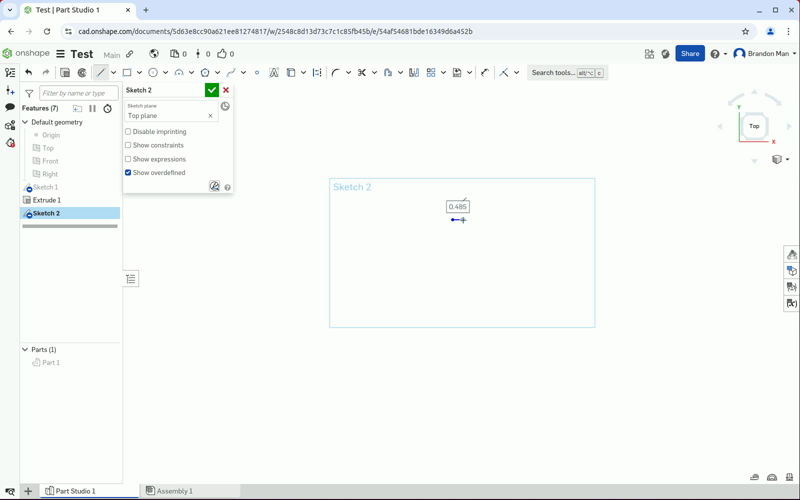
scroll(-6)
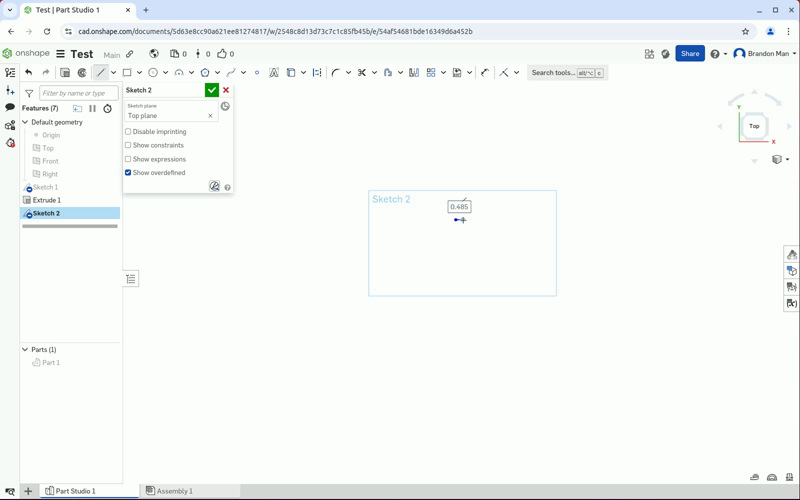
scroll(-6)
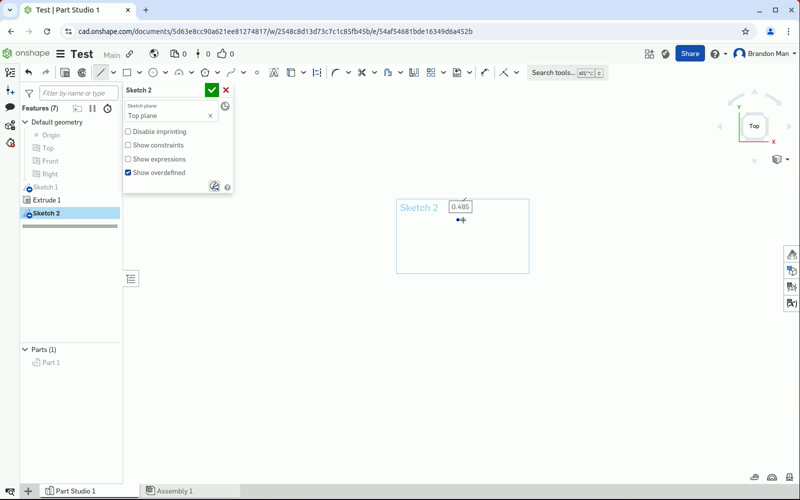
scroll(-6)
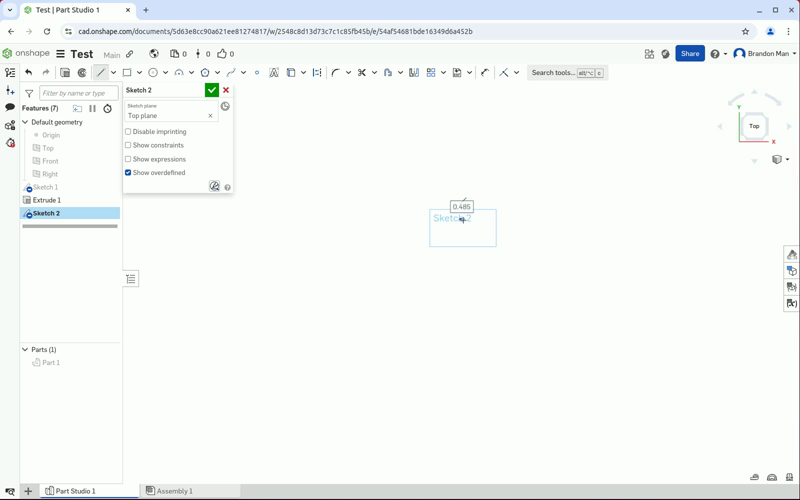
key_up(shift)
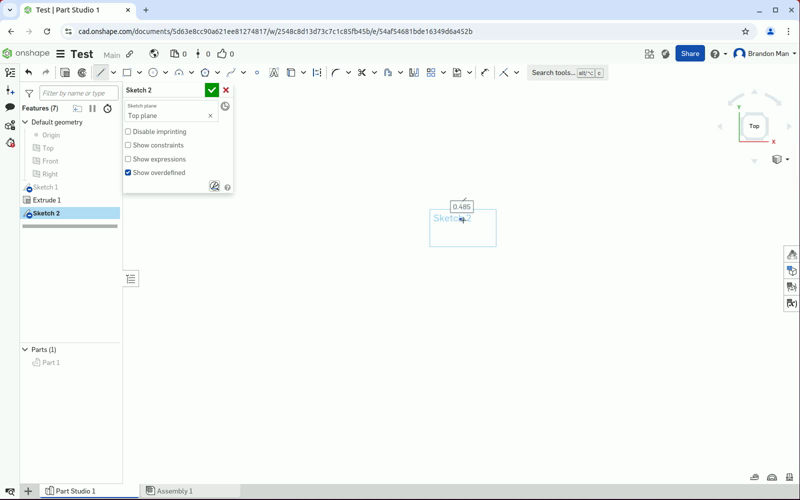
key_down(shift)
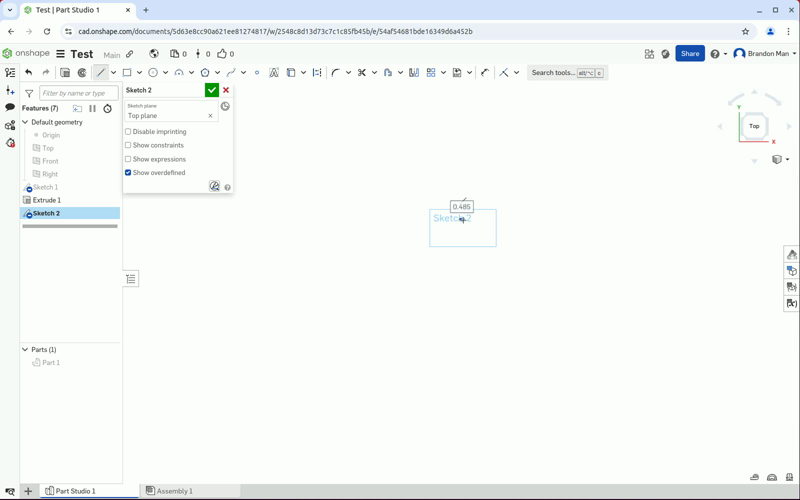
mouse_move(570, 219)
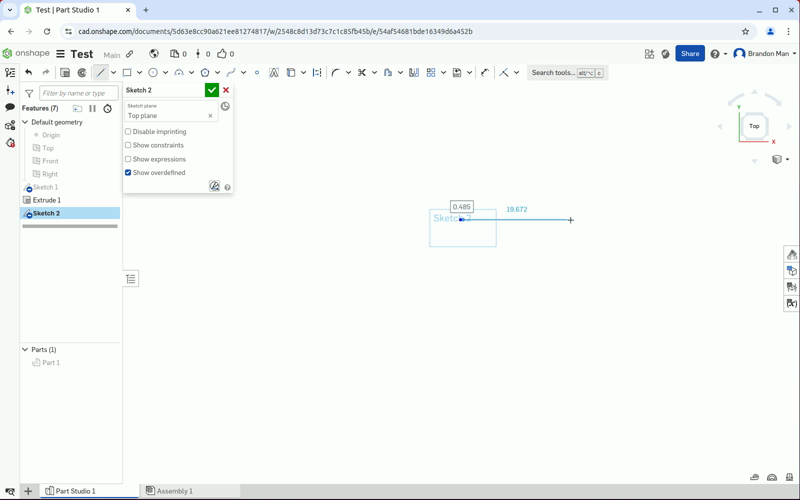
click(570, 219)
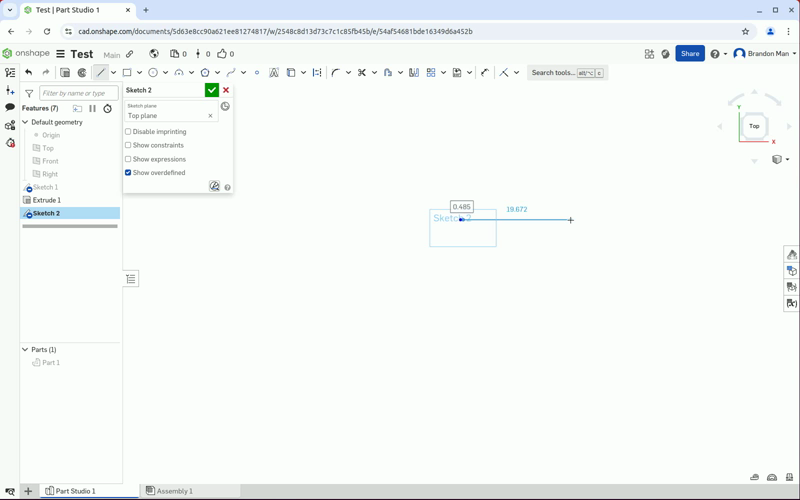
key_up(shift)
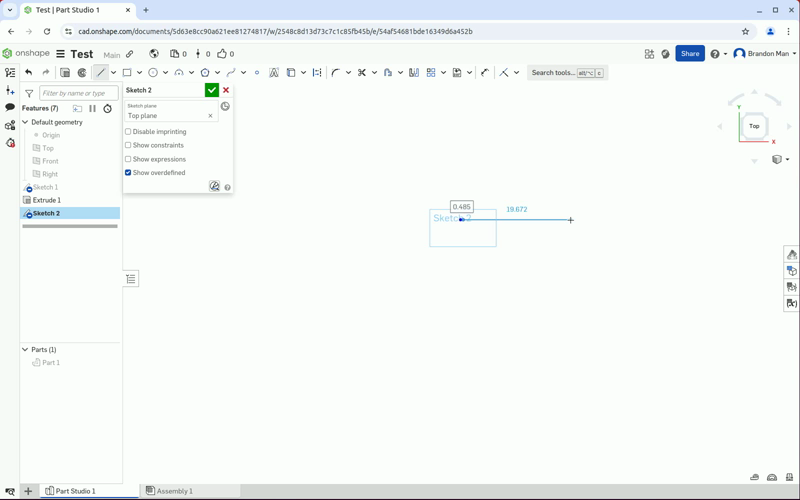
key_down(shift)
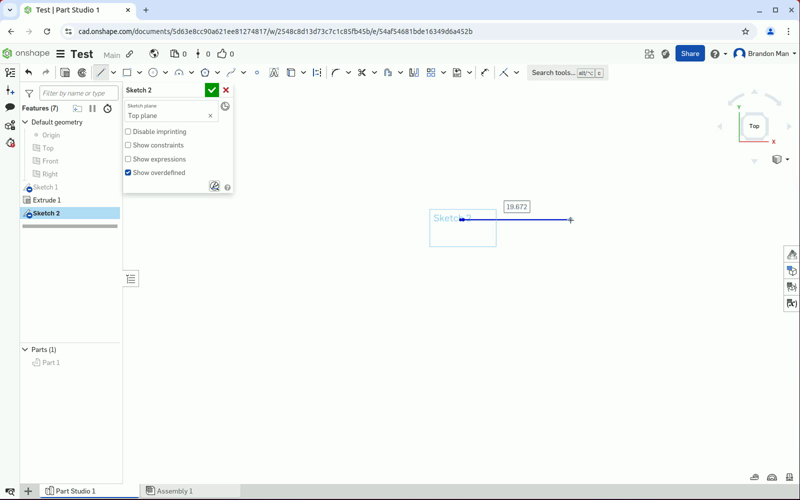
mouse_move(589, 219)
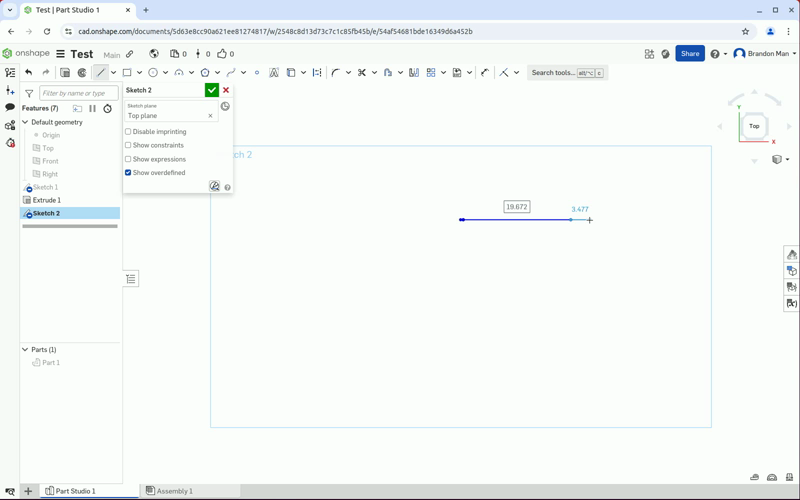
mouse_move(573, 219)
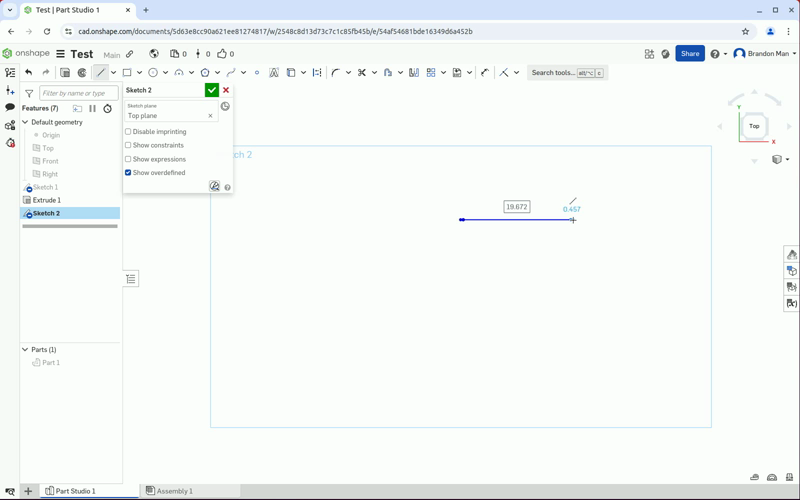
scroll(6)
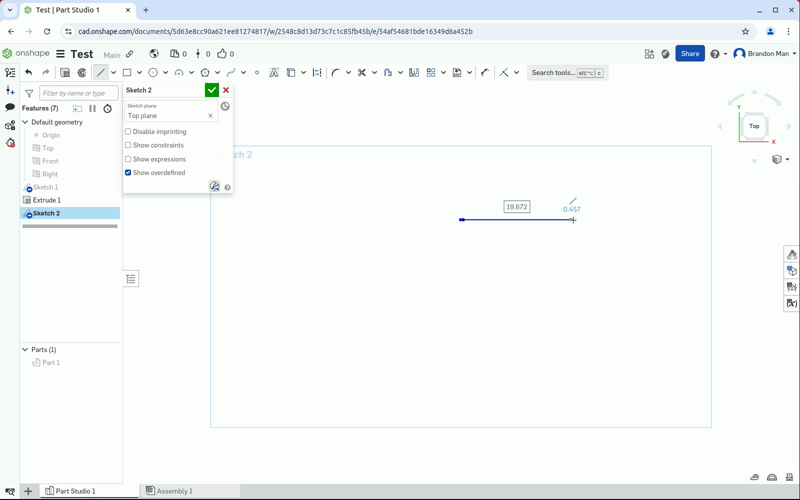
scroll(6)
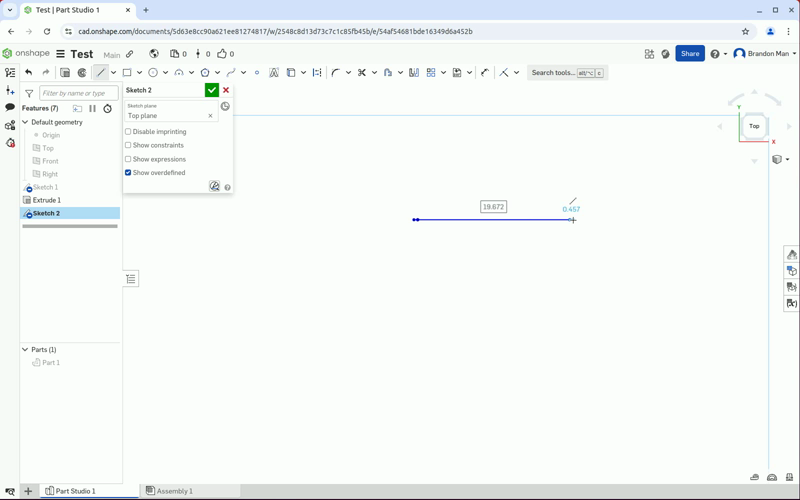
scroll(6)
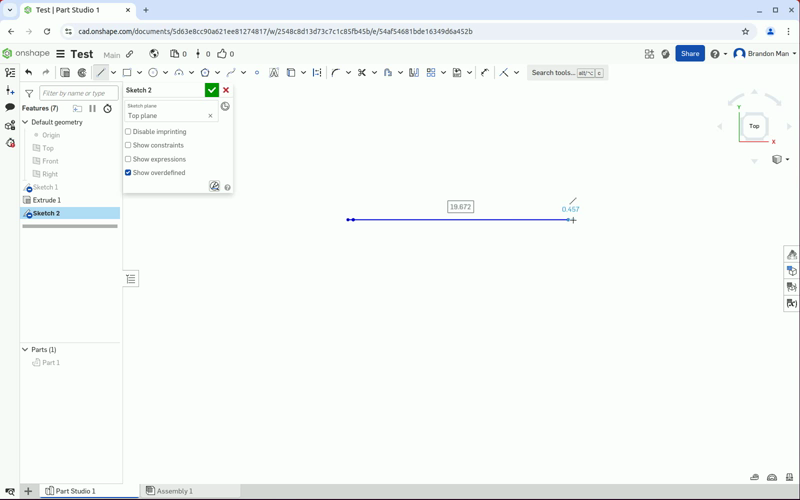
scroll(6)
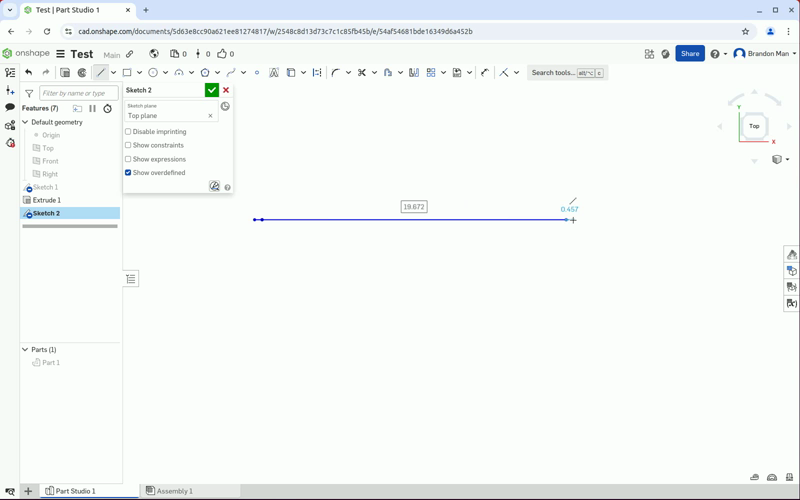
scroll(6)
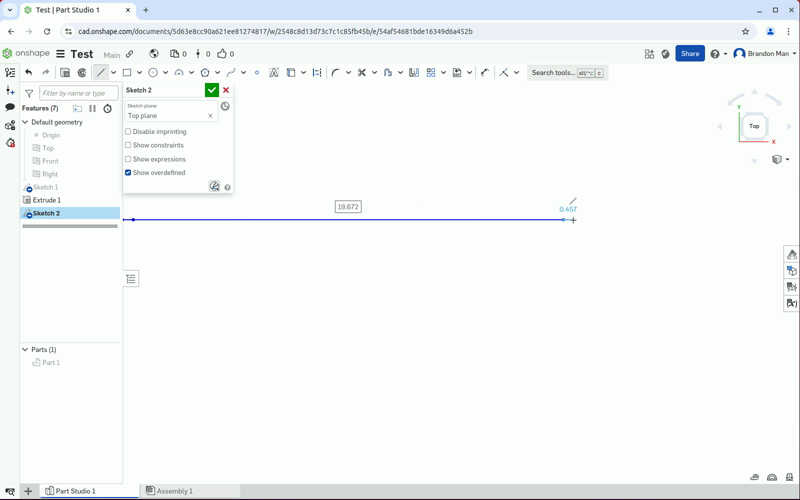
scroll(6)
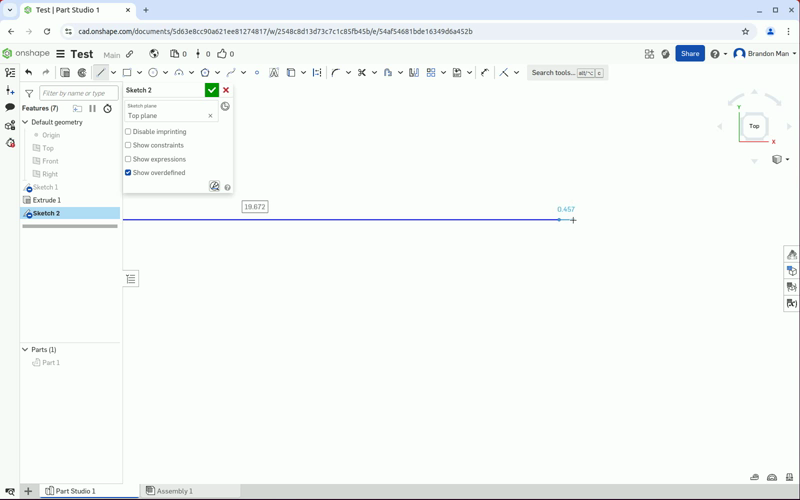
scroll(6)
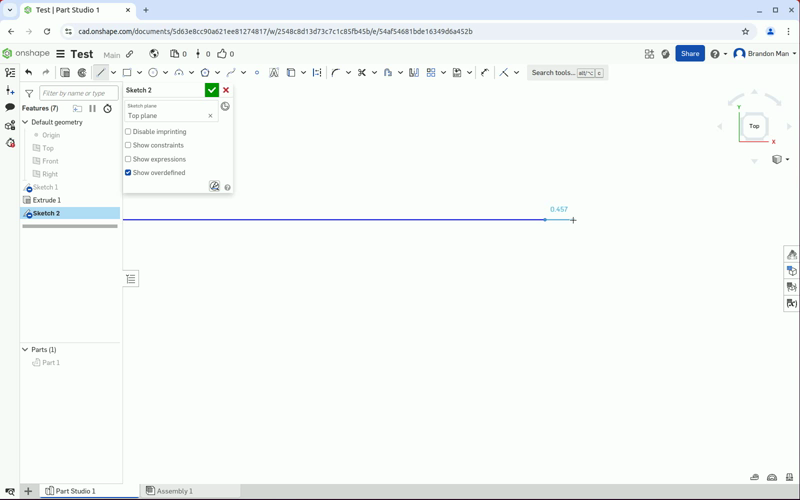
click(573, 219)
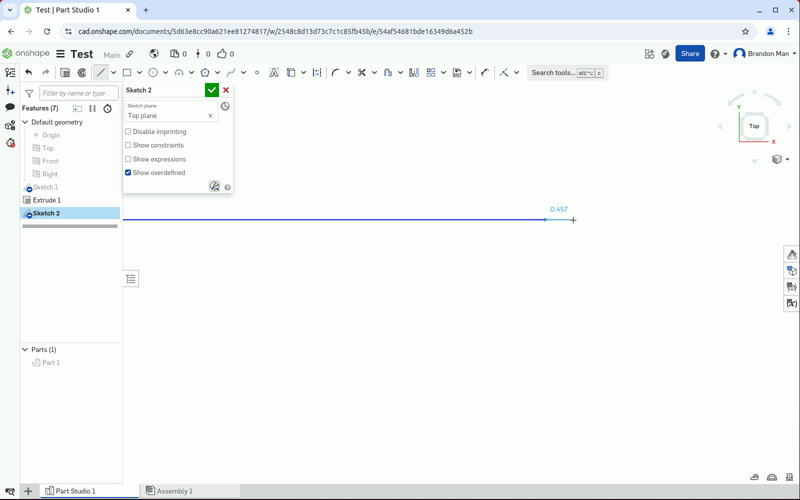
scroll(-6)
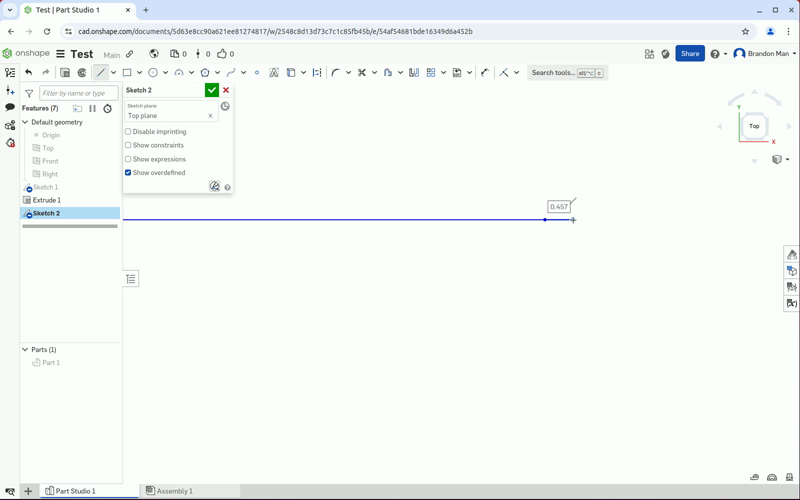
scroll(-6)
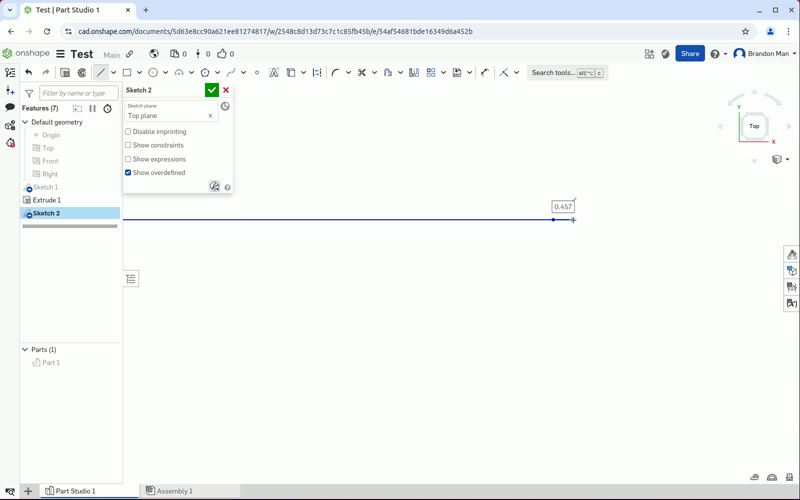
scroll(-6)
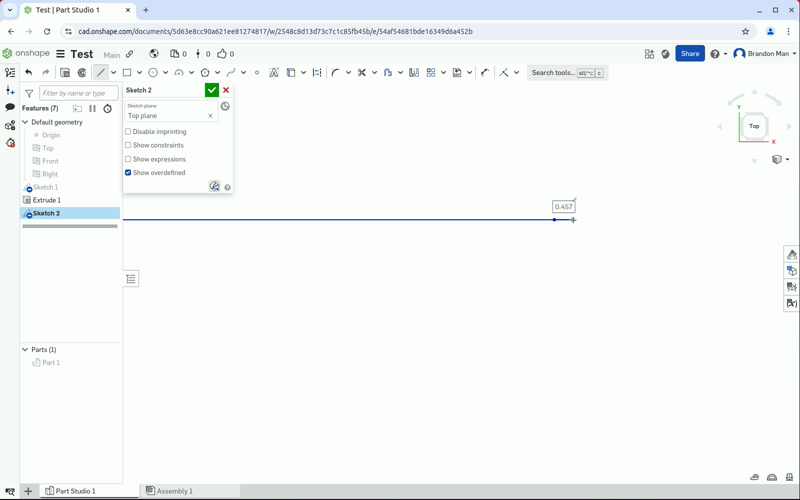
scroll(-6)
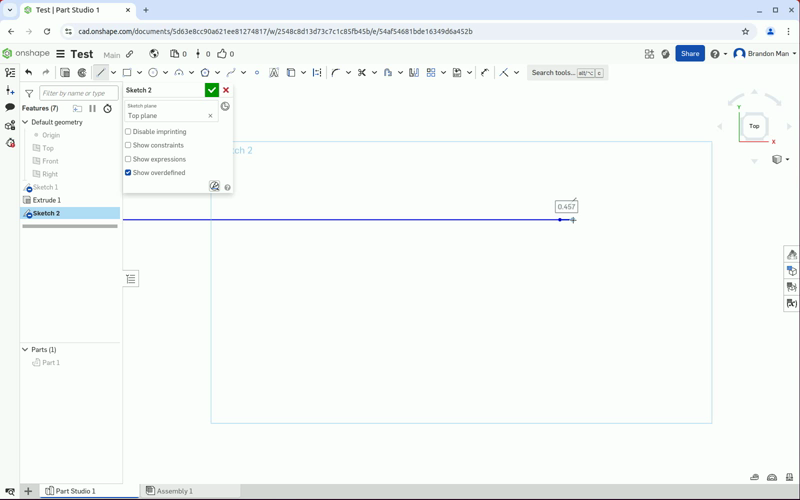
scroll(-6)
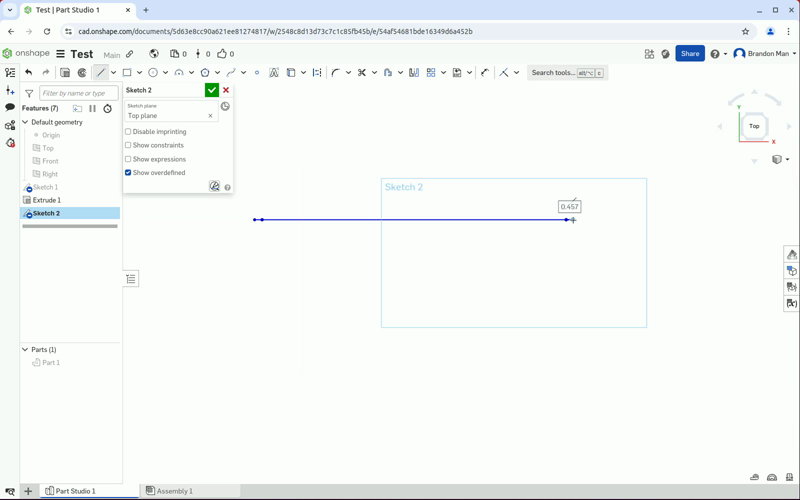
scroll(-6)
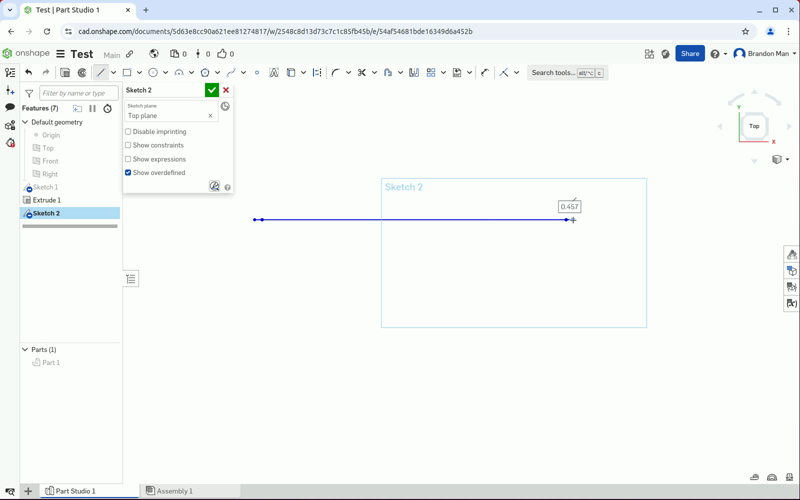
scroll(-6)
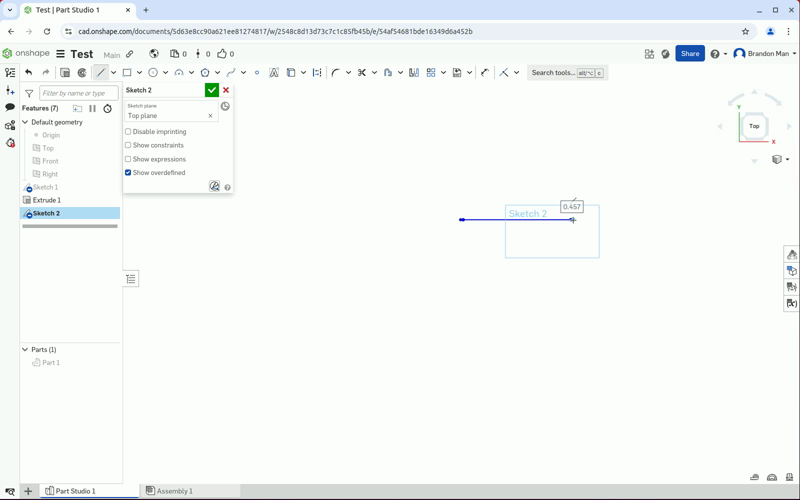
key_up(shift)
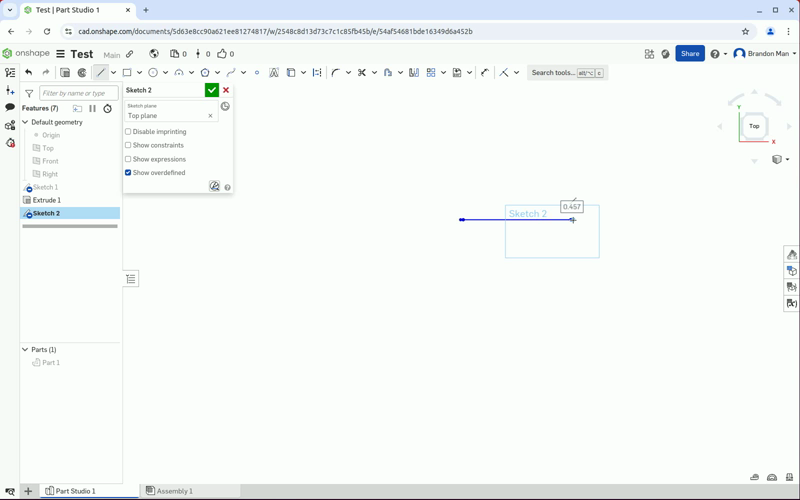
key_down(shift)
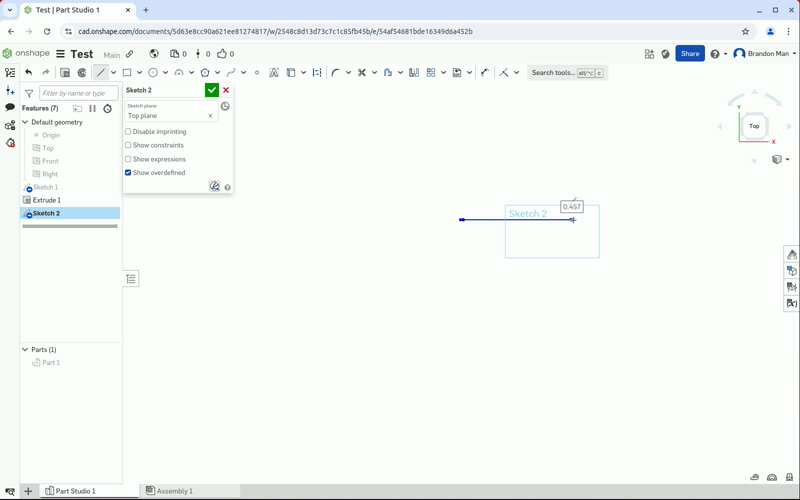
mouse_move(589, 219)
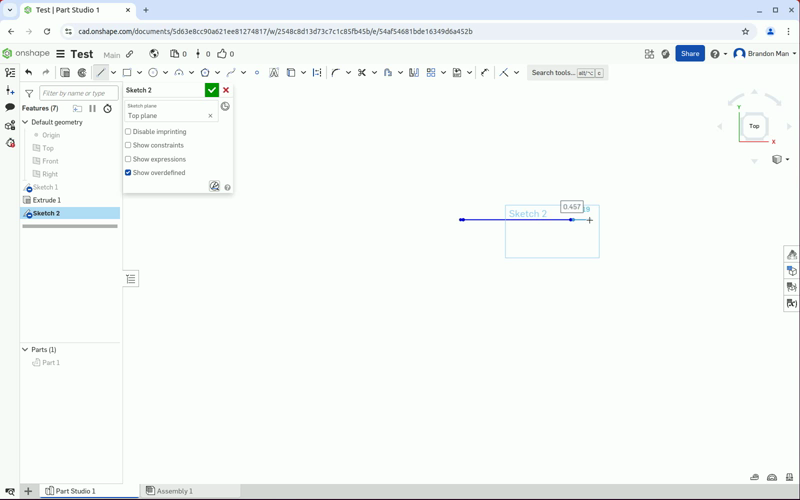
mouse_move(573, 217)
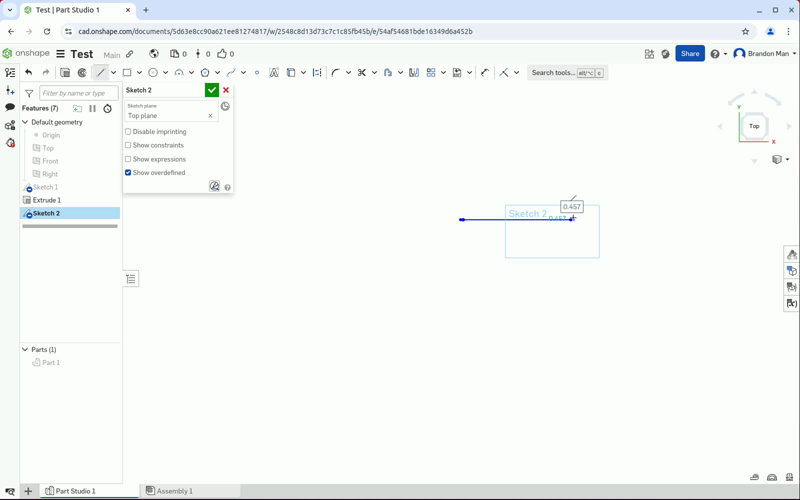
scroll(6)
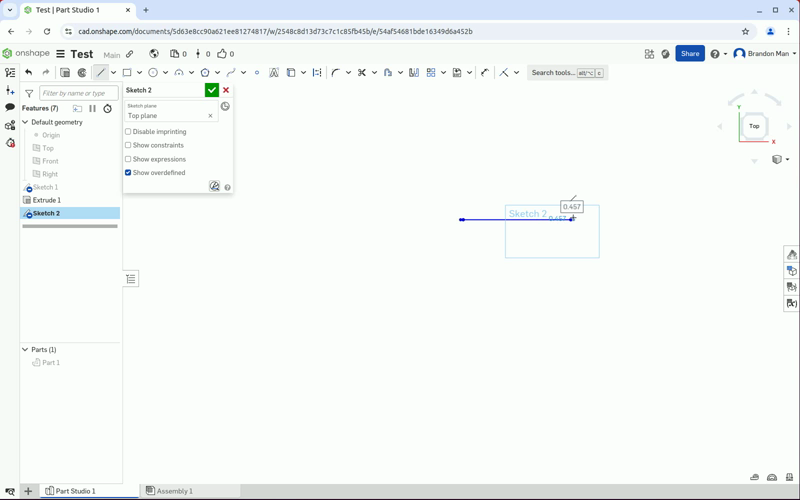
scroll(6)
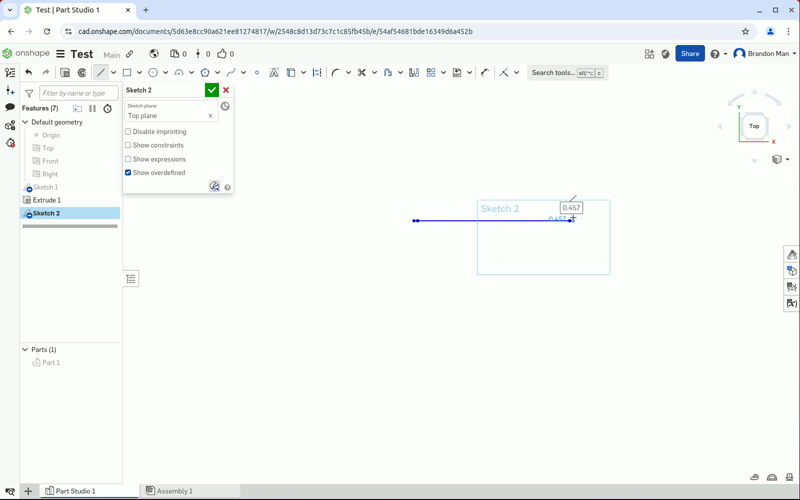
scroll(6)
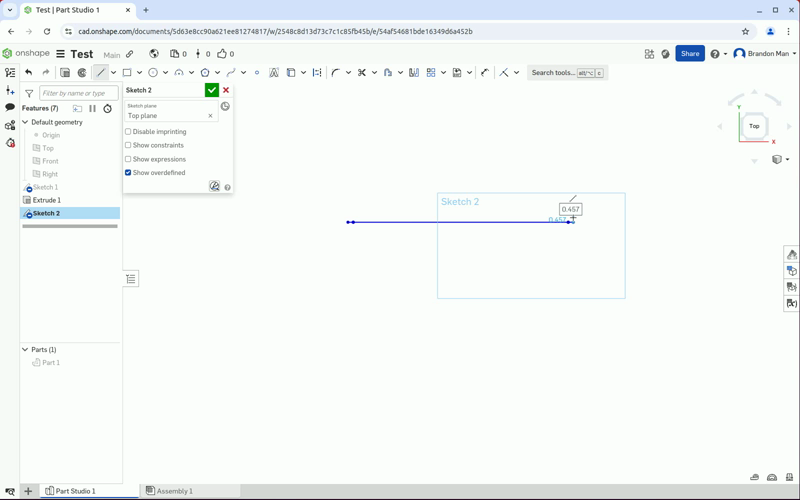
scroll(6)
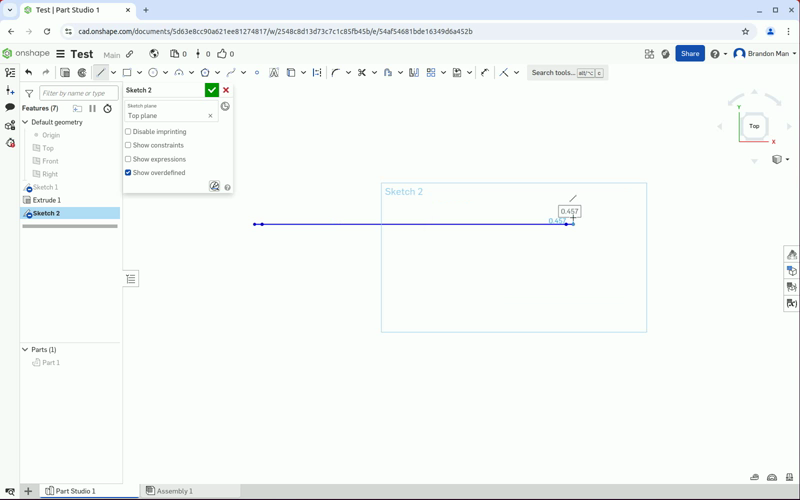
scroll(6)
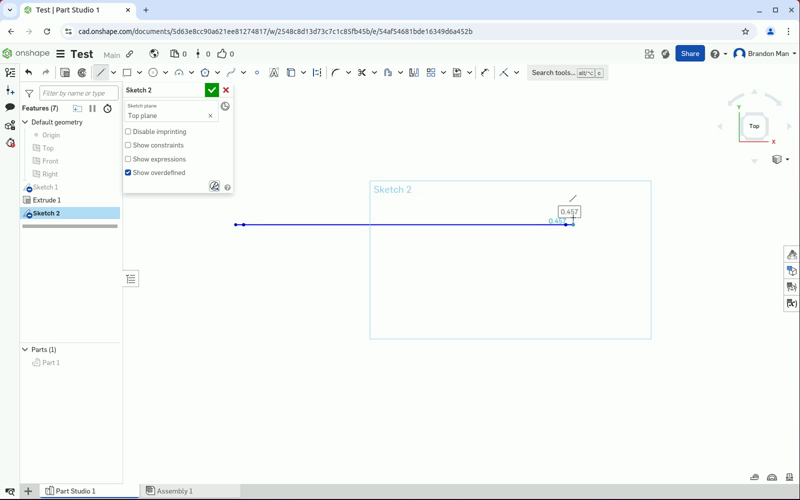
scroll(6)
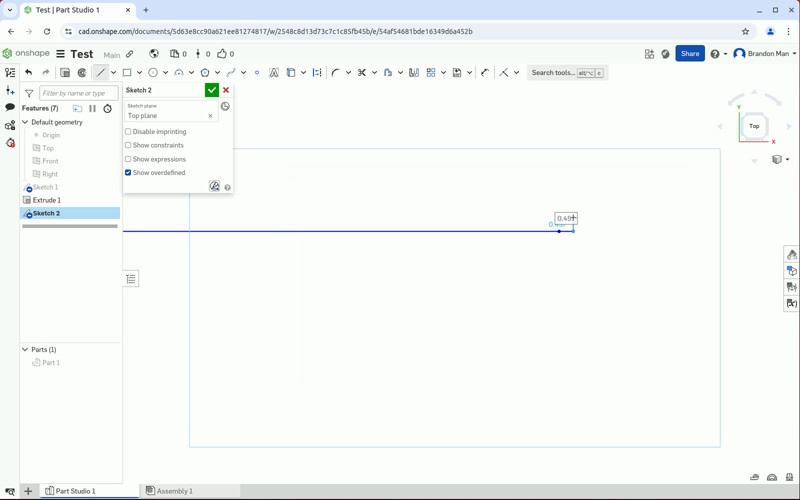
scroll(6)
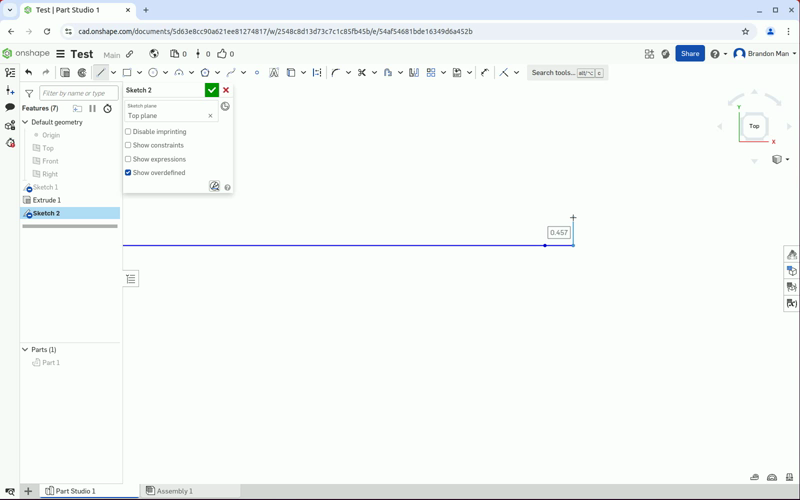
click(573, 217)
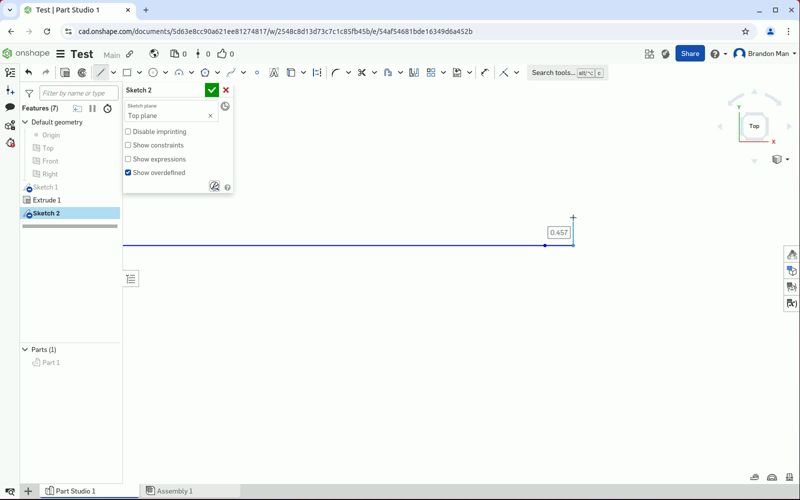
scroll(-6)
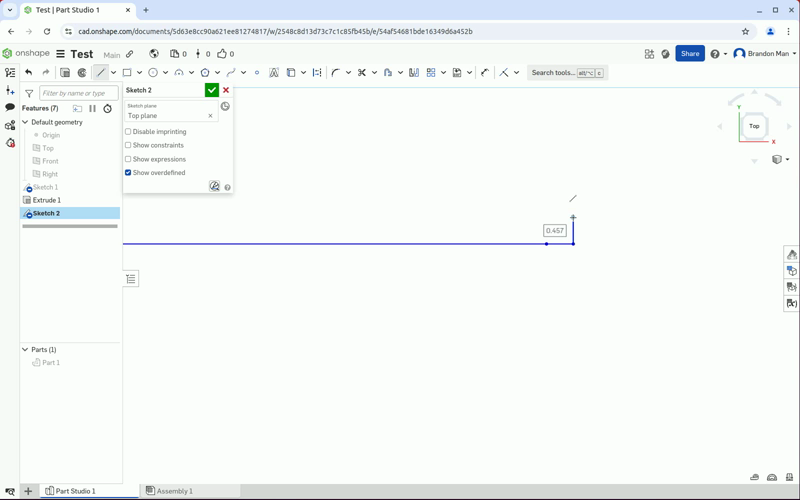
scroll(-6)
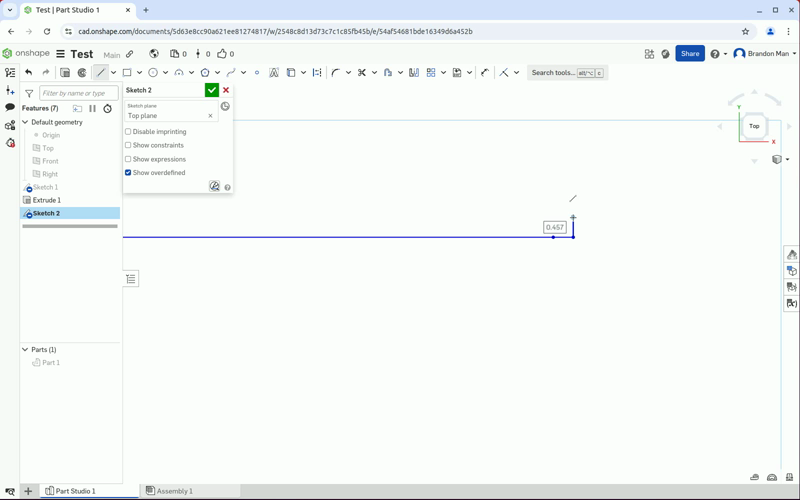
scroll(-6)
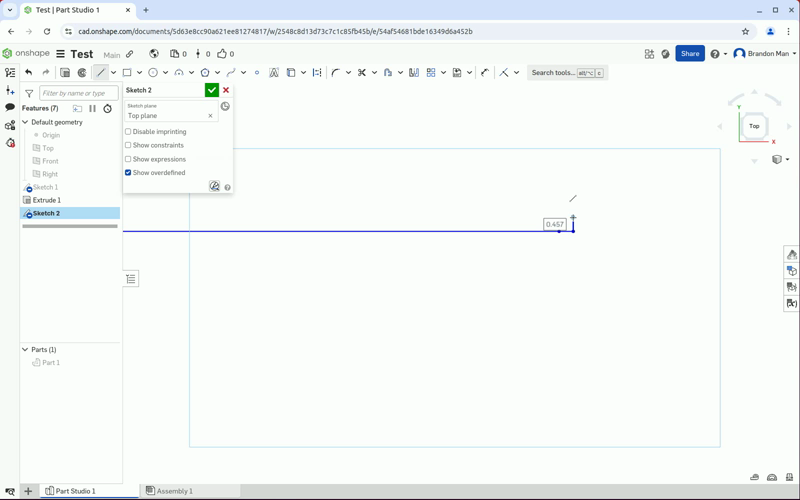
scroll(-6)
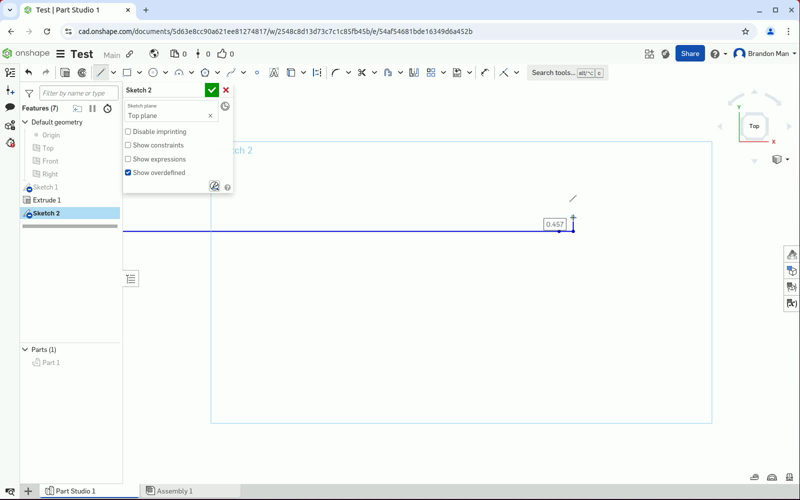
scroll(-6)
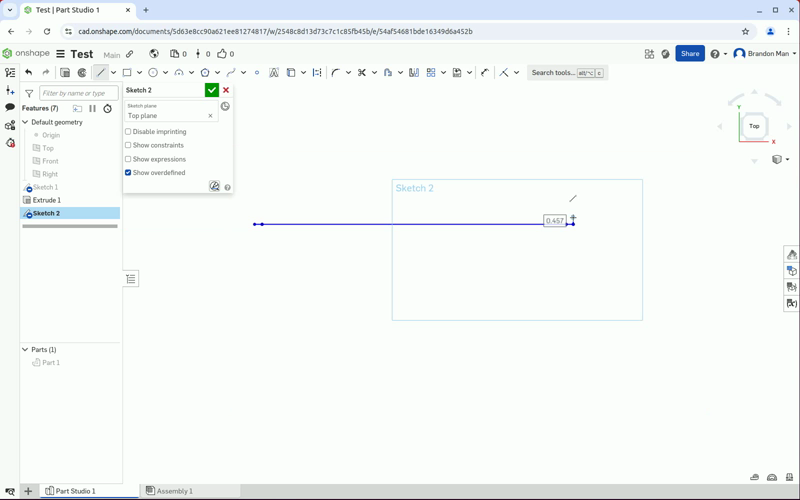
scroll(-6)
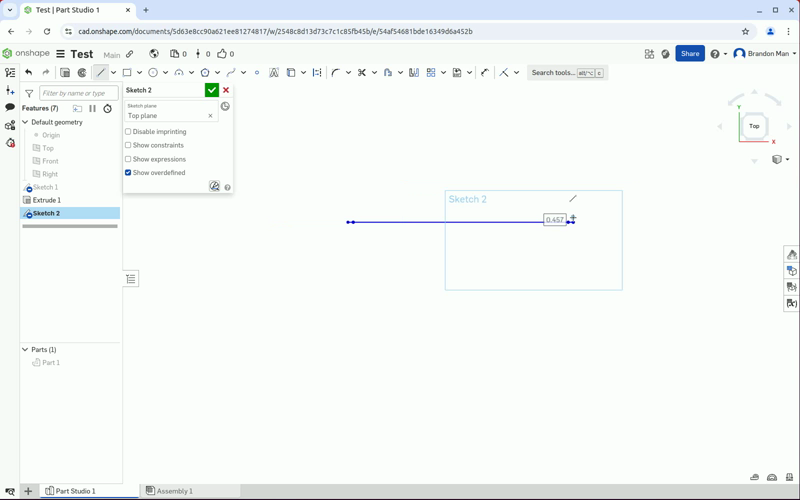
scroll(-6)
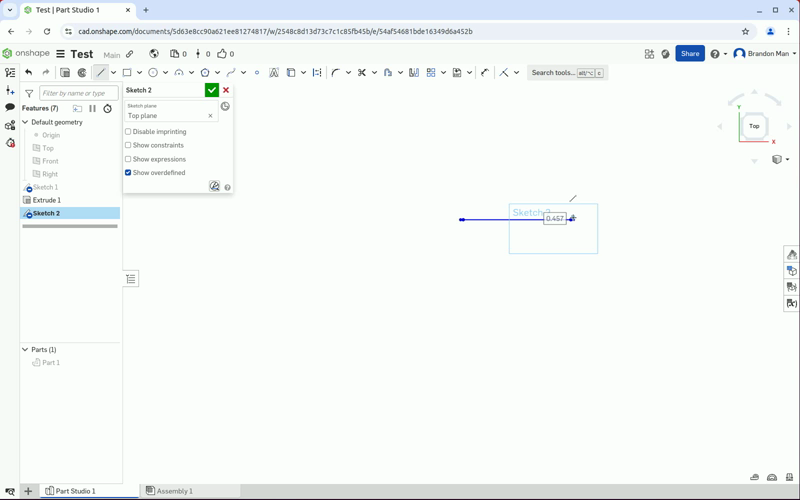
key_up(shift)
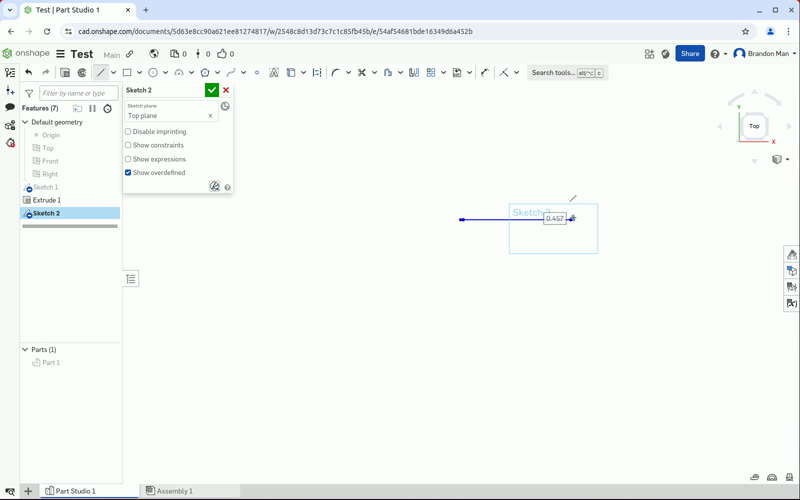
key_down(shift)
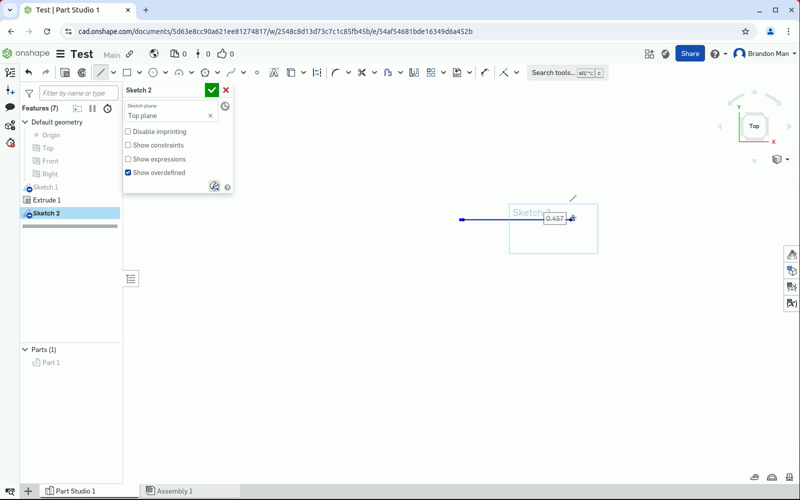
mouse_move(460, 217)
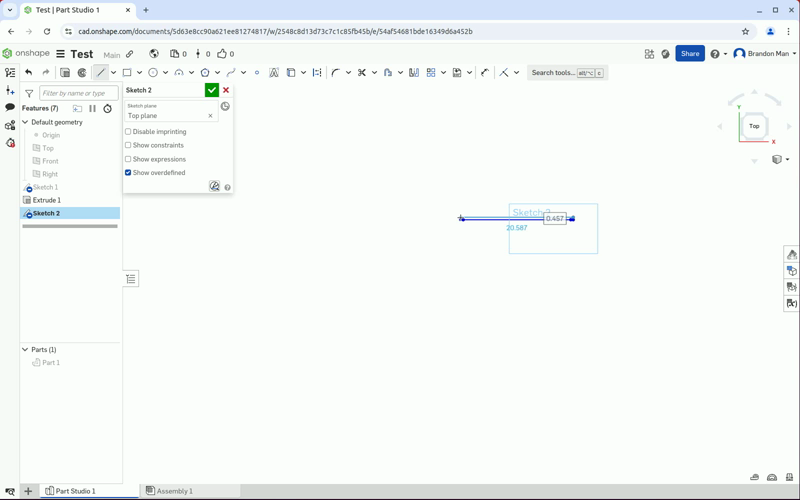
scroll(6)
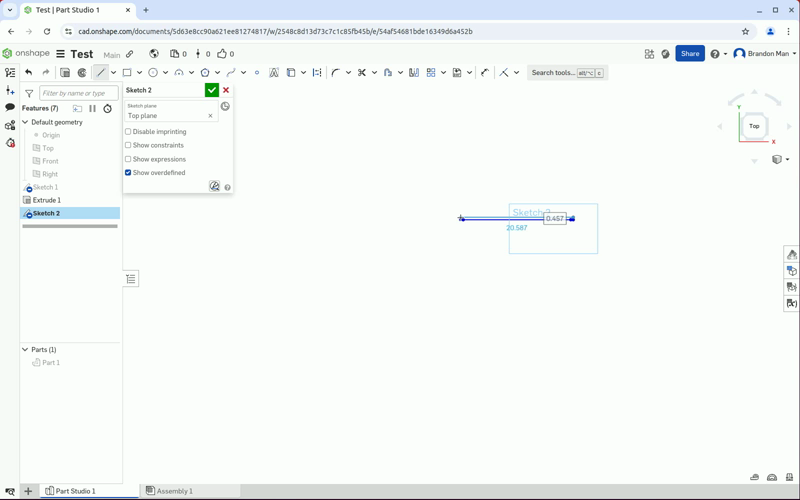
scroll(6)
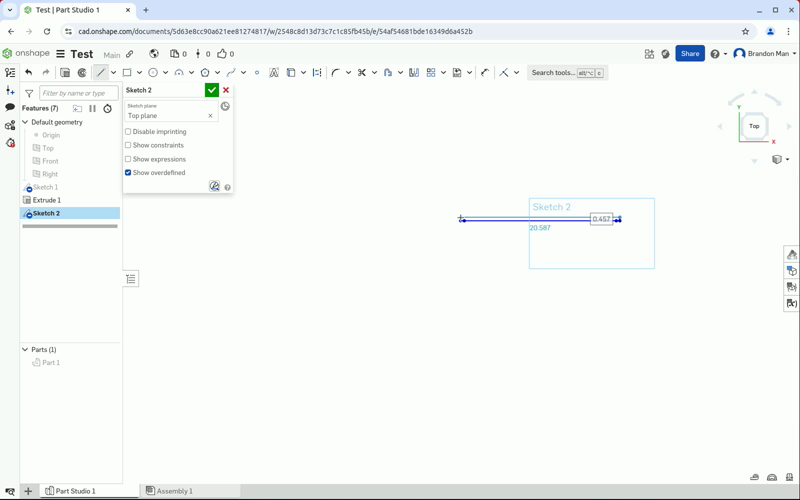
scroll(6)
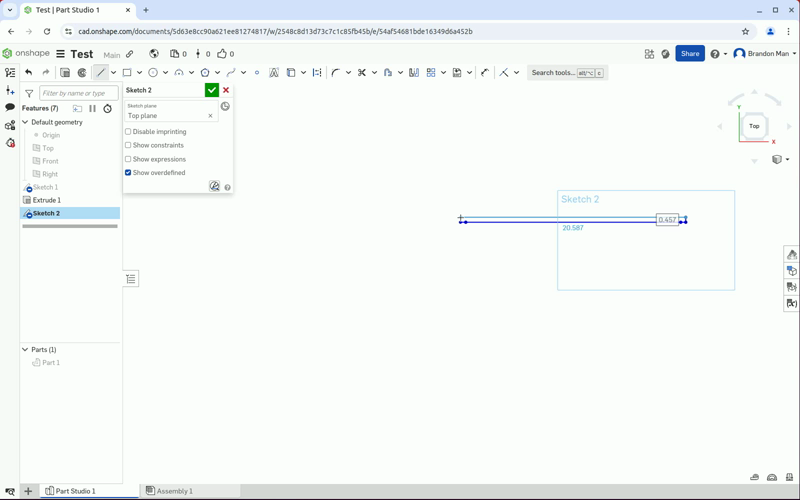
scroll(6)
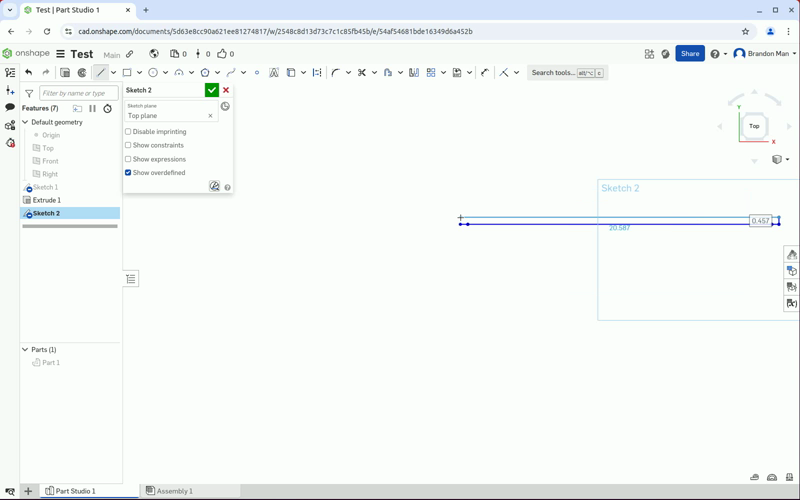
scroll(6)
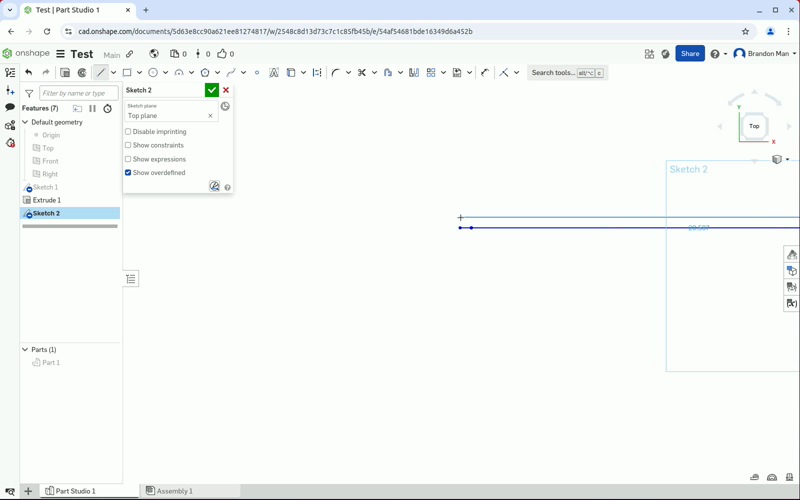
scroll(6)
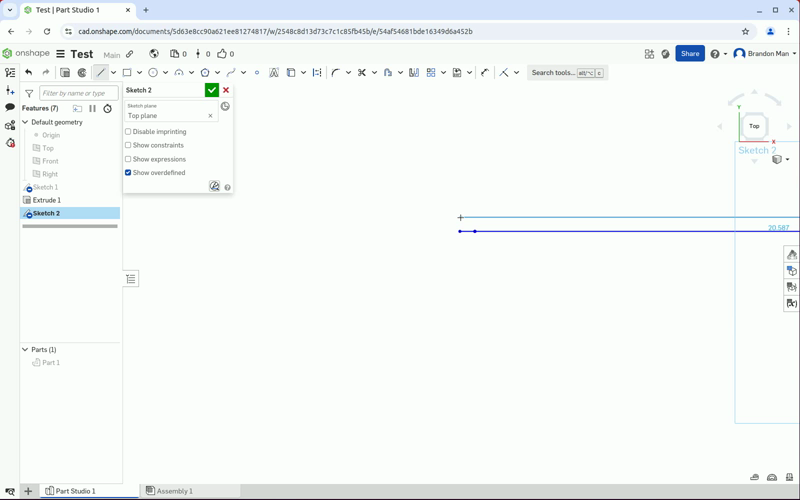
scroll(6)
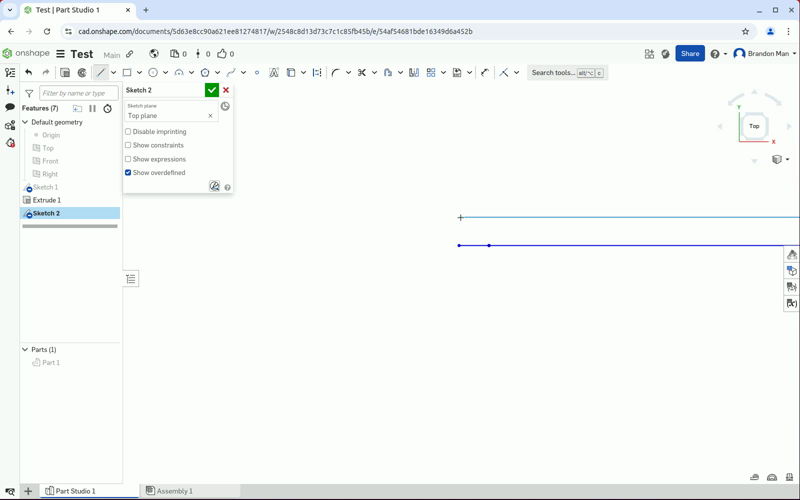
click(460, 217)
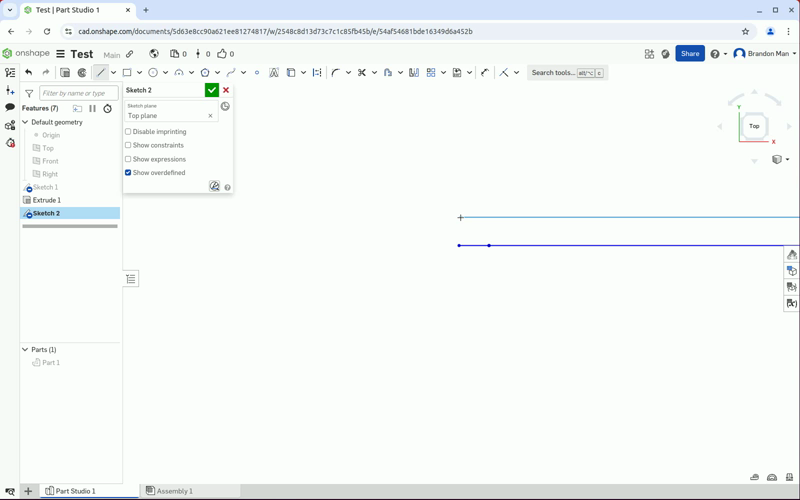
scroll(-6)
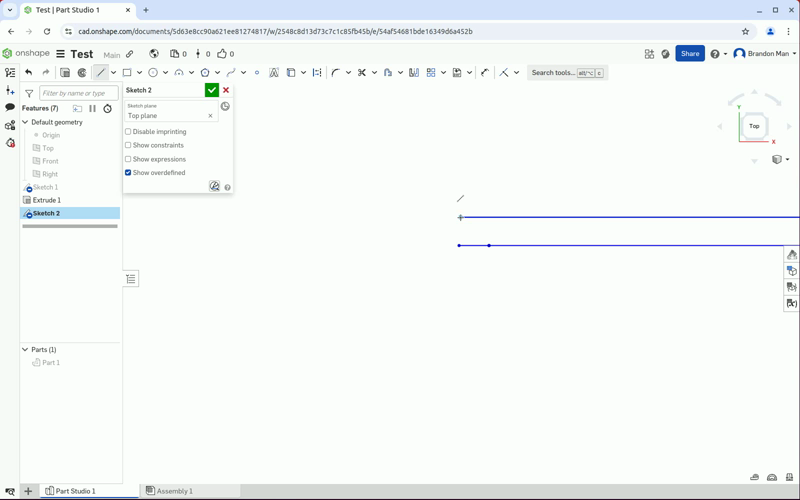
scroll(-6)
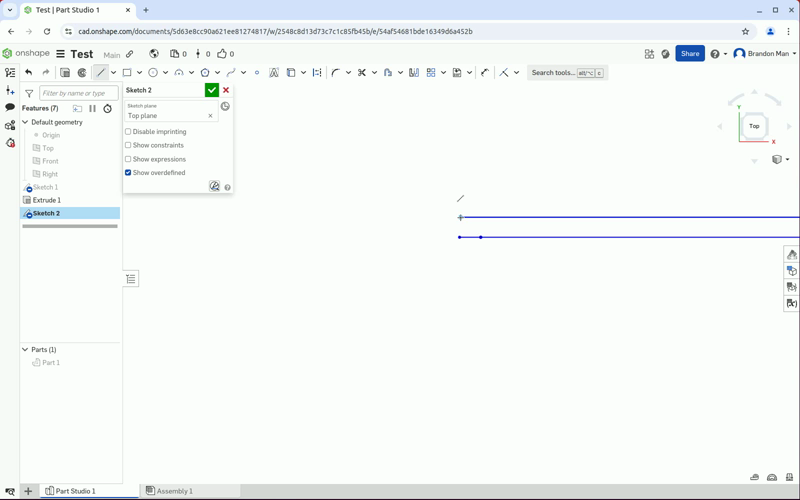
scroll(-6)
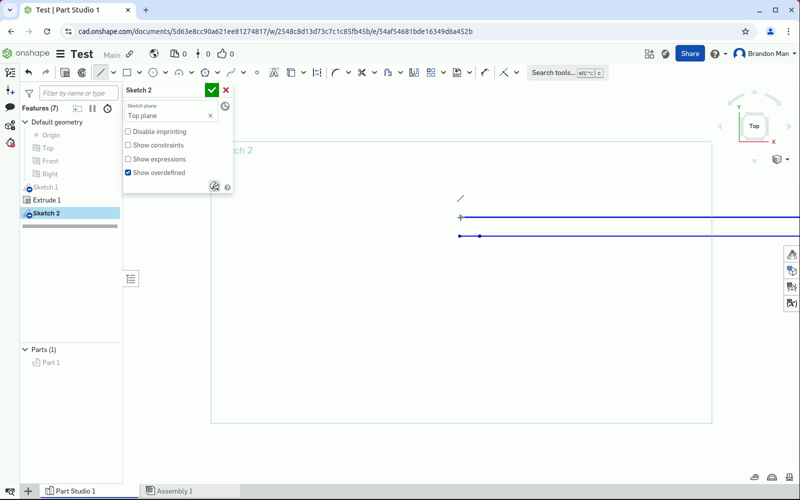
scroll(-6)
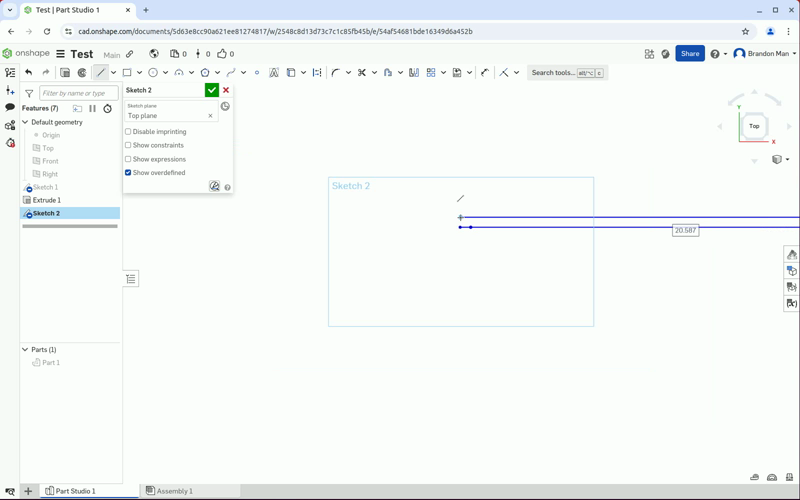
scroll(-6)
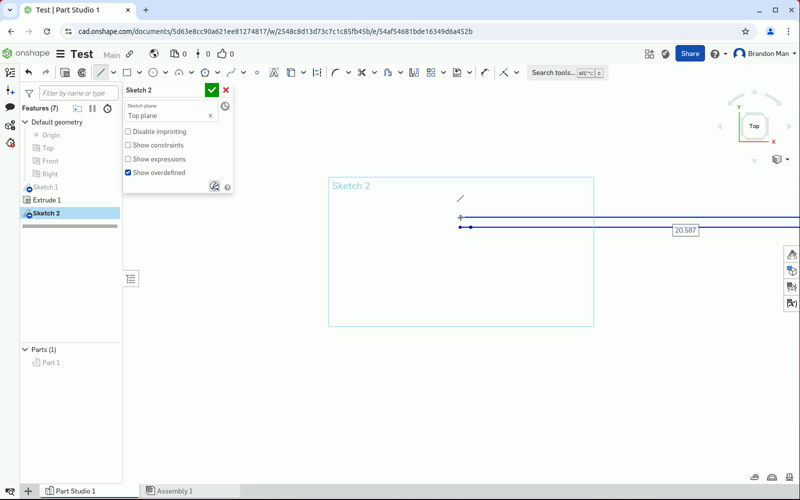
scroll(-6)
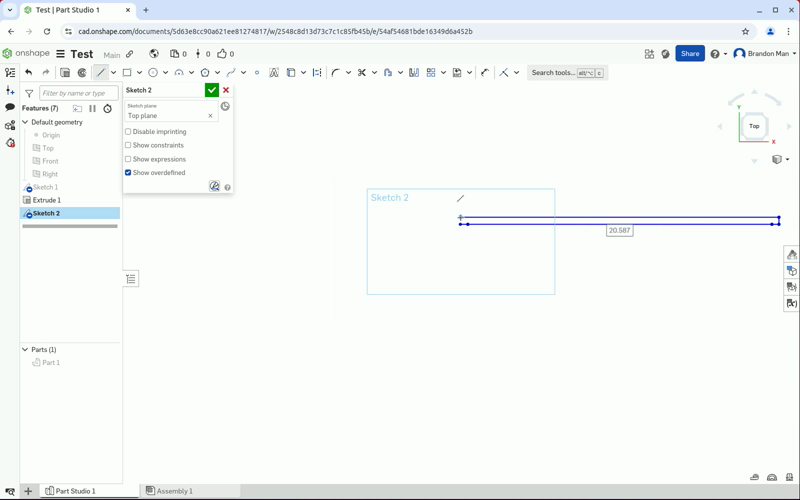
scroll(-6)
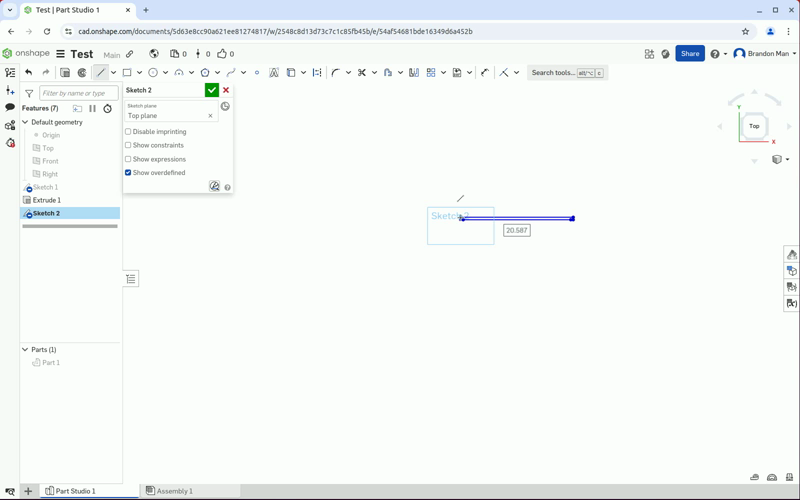
key_up(shift)
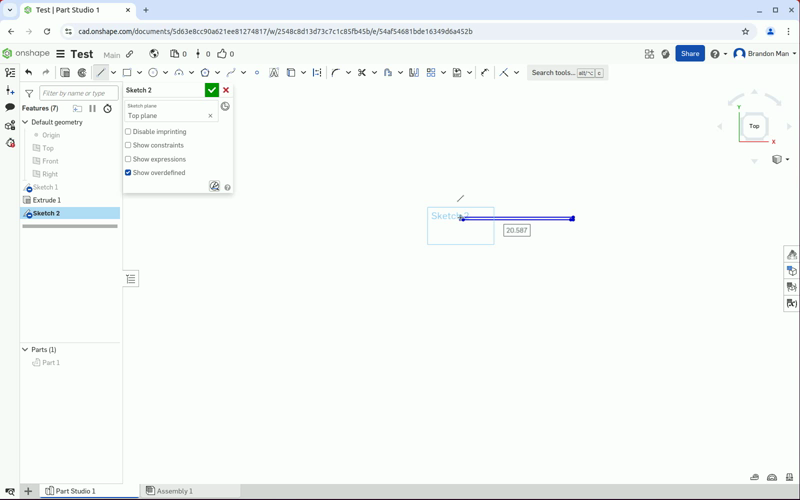
mouse_move(490, 217)
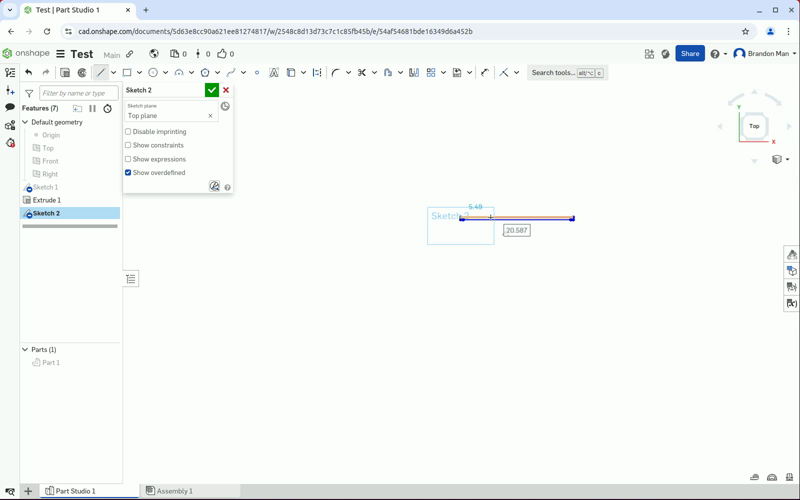
key_down(shift)
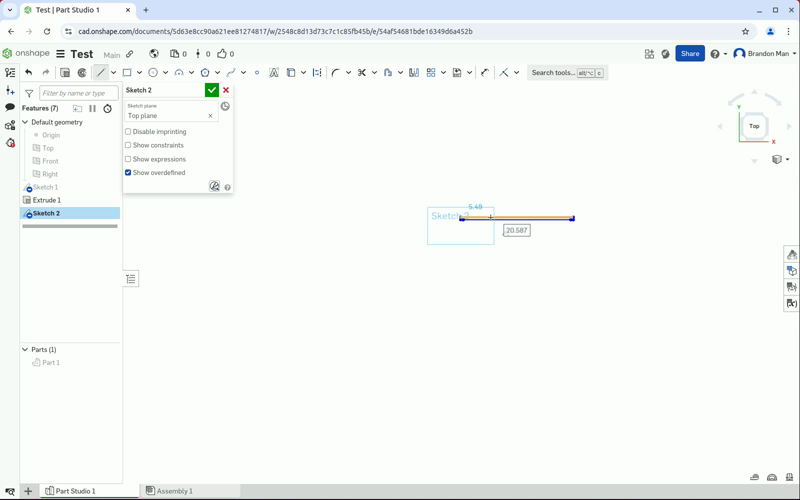
mouse_move(460, 219)
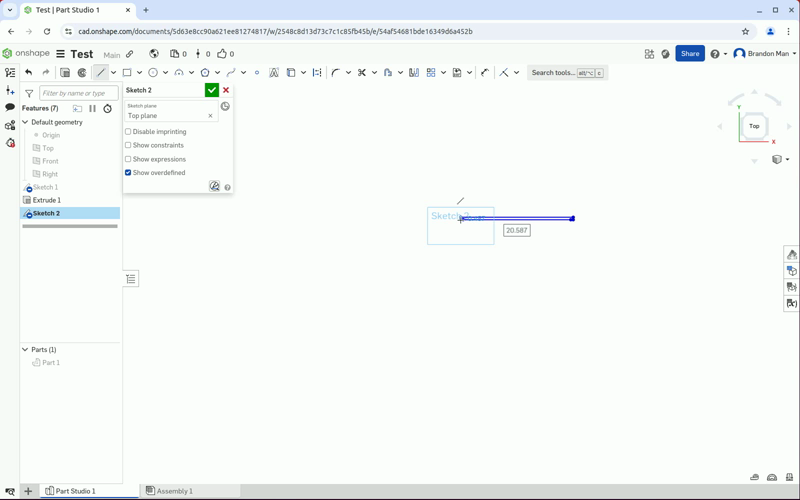
scroll(6)
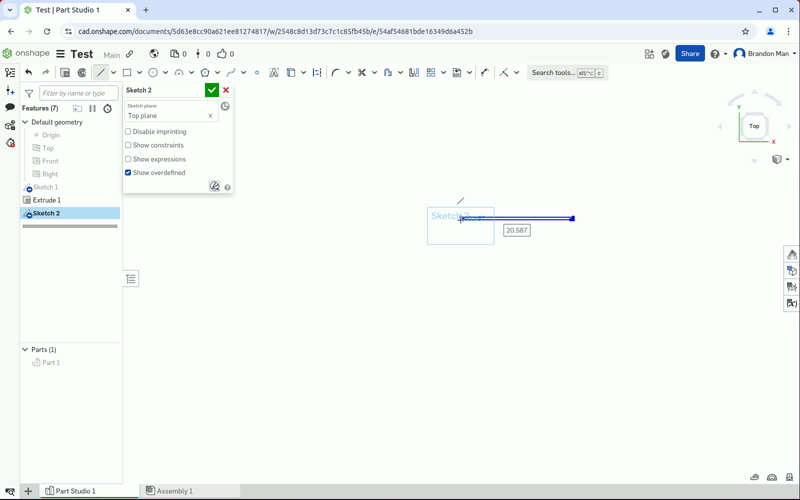
scroll(6)
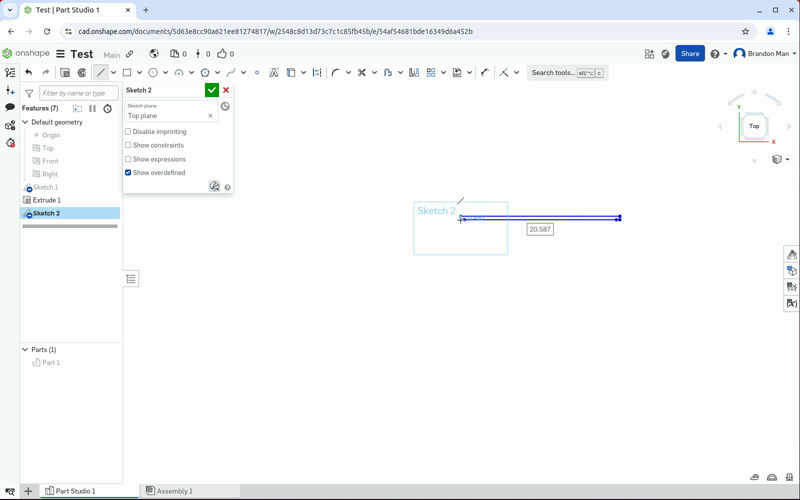
scroll(6)
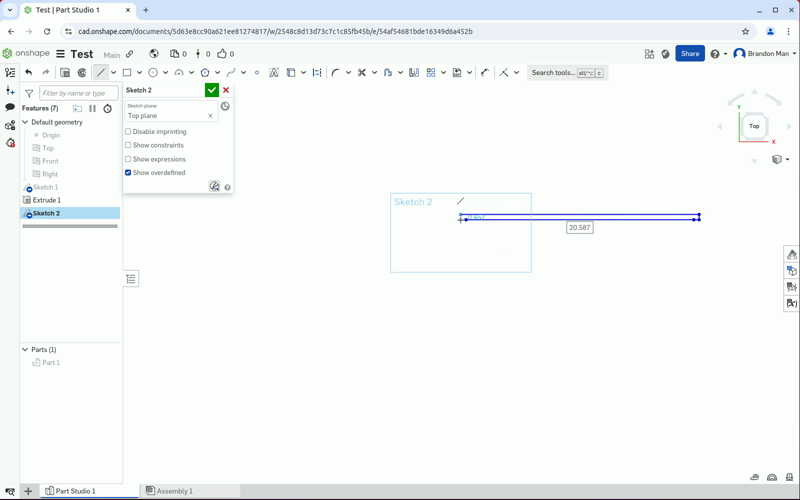
scroll(6)
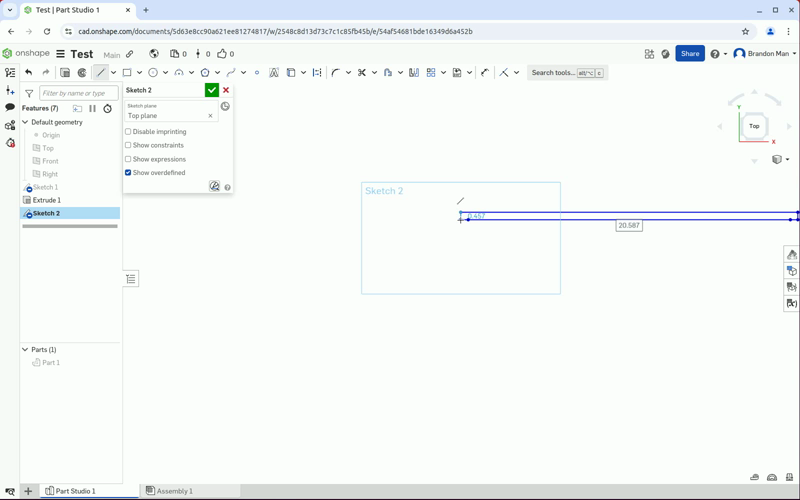
scroll(6)
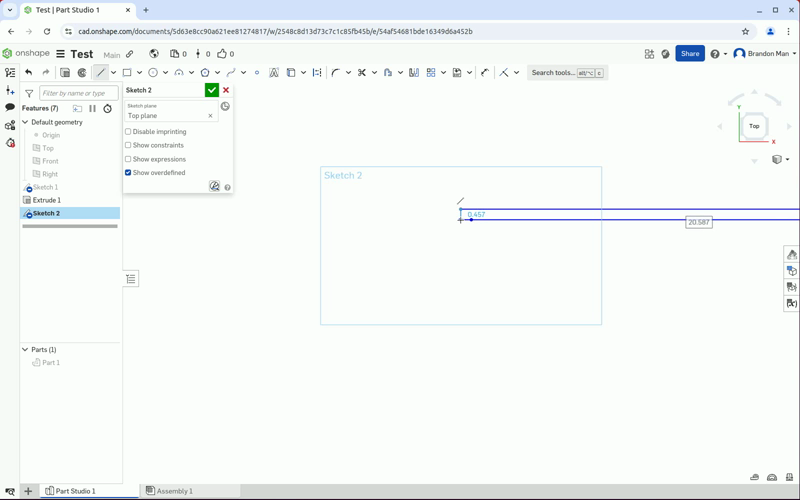
scroll(6)
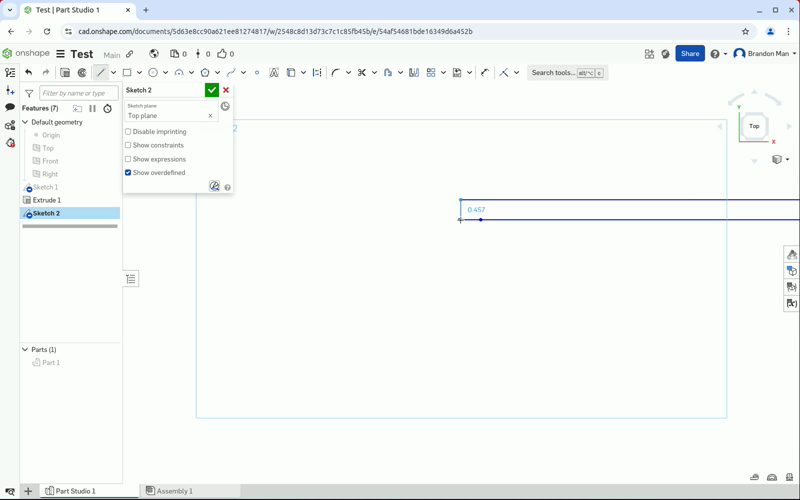
scroll(6)
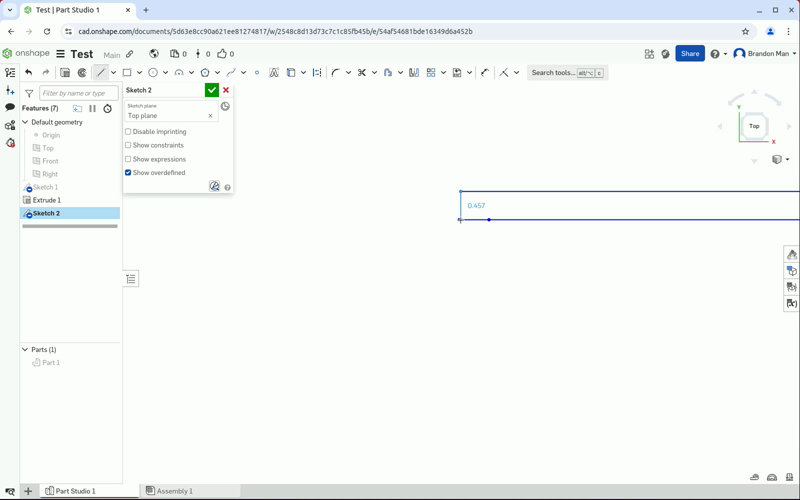
key_up(shift)
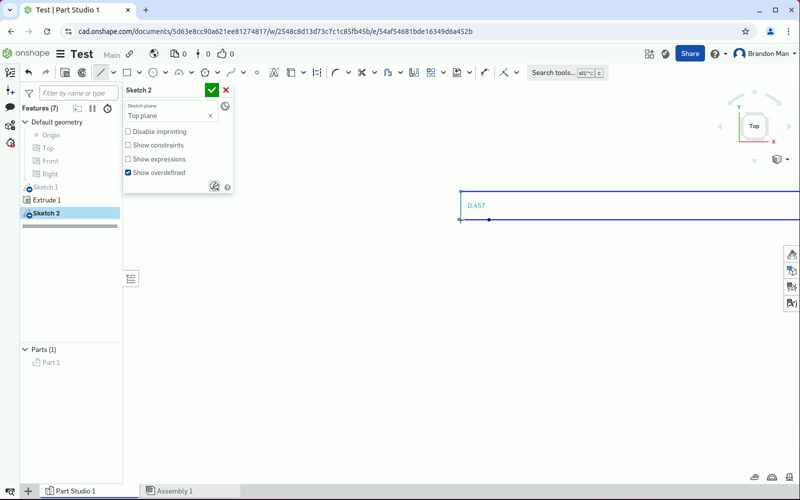
click(460, 219)
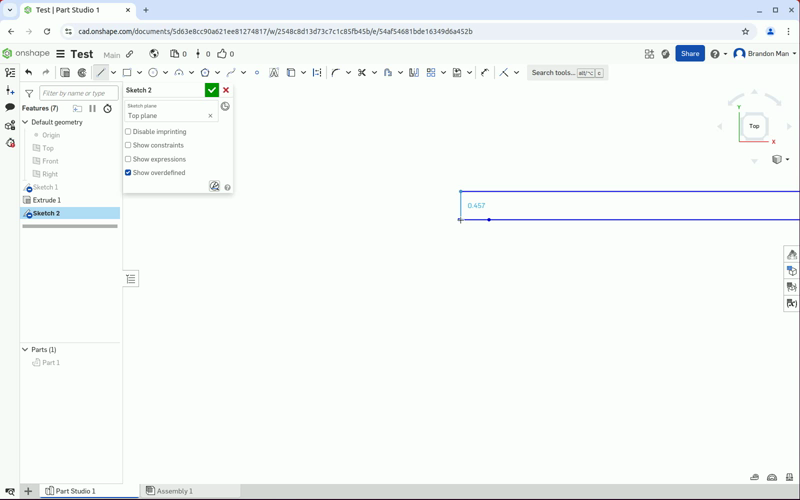
scroll(-6)
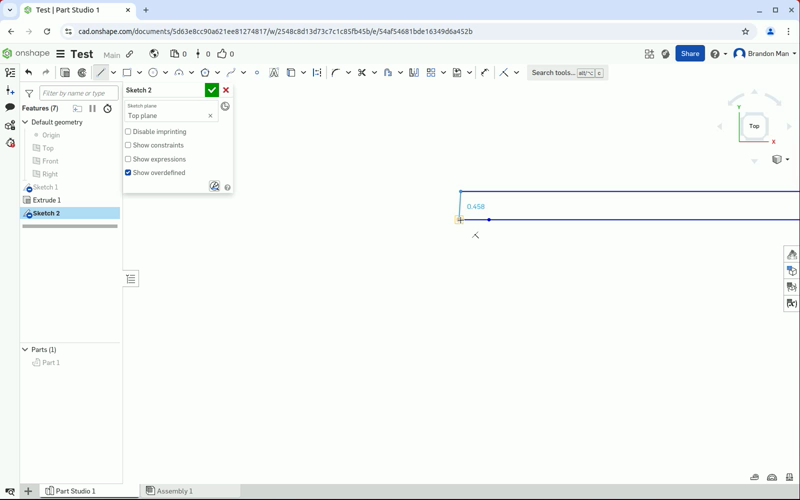
scroll(-6)
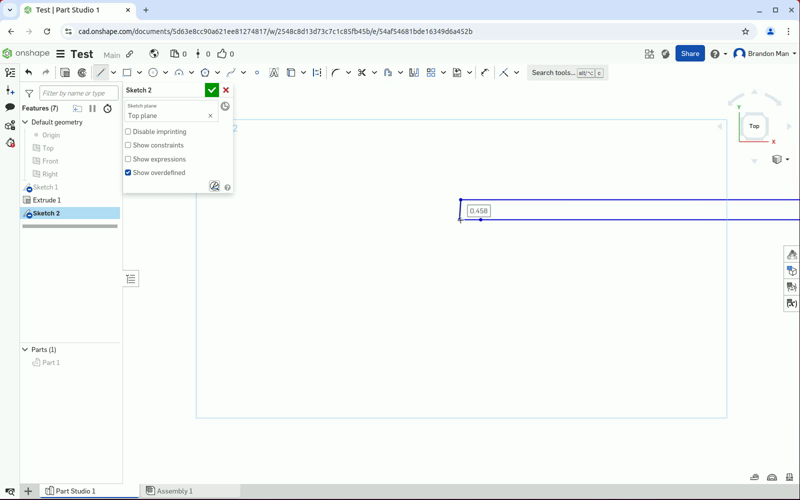
scroll(-6)
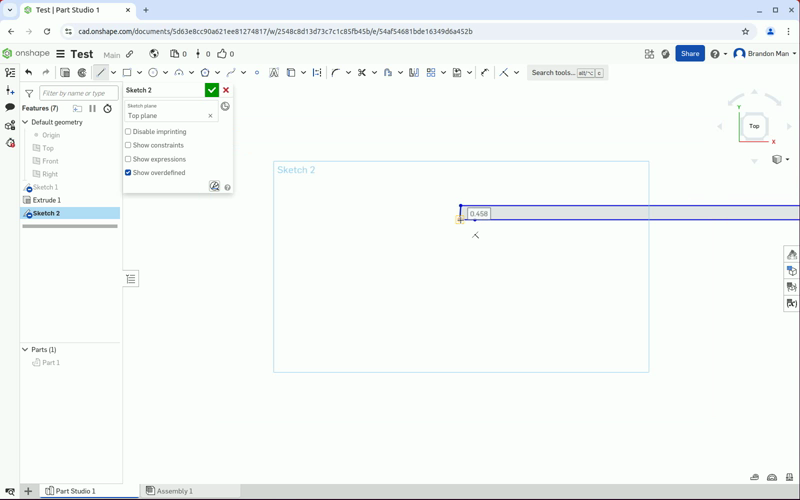
scroll(-6)
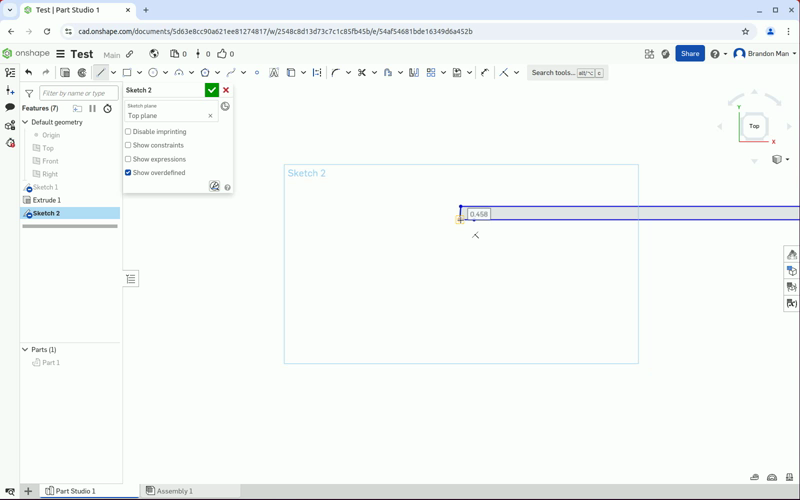
scroll(-6)
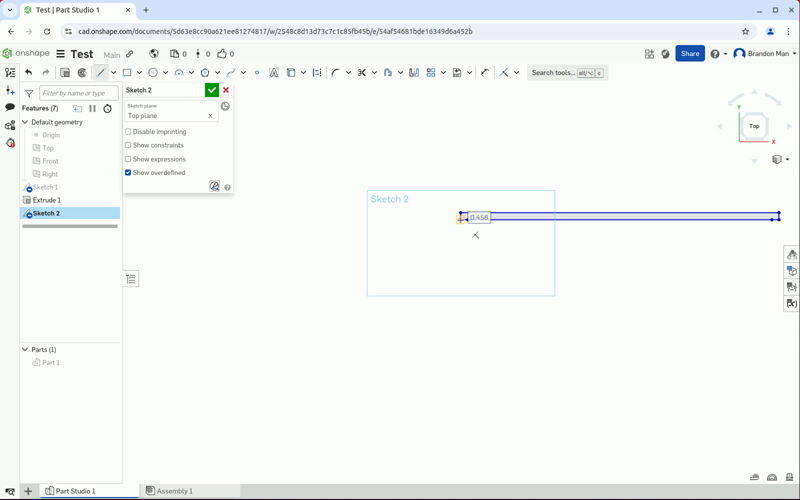
scroll(-6)
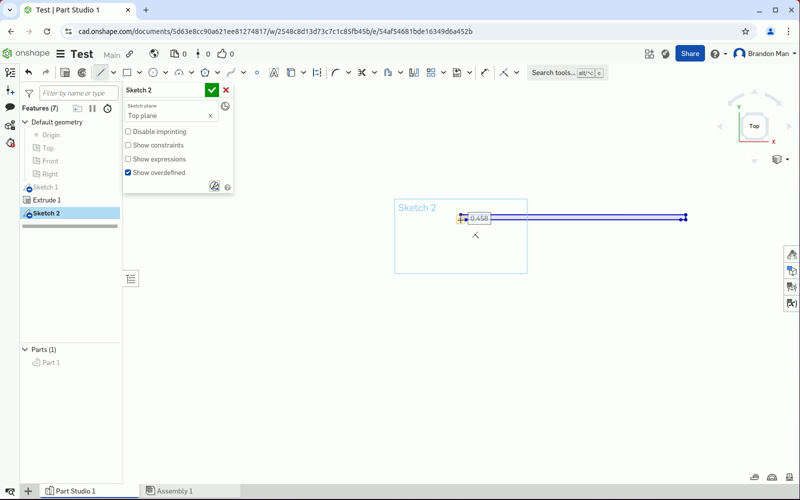
scroll(-6)
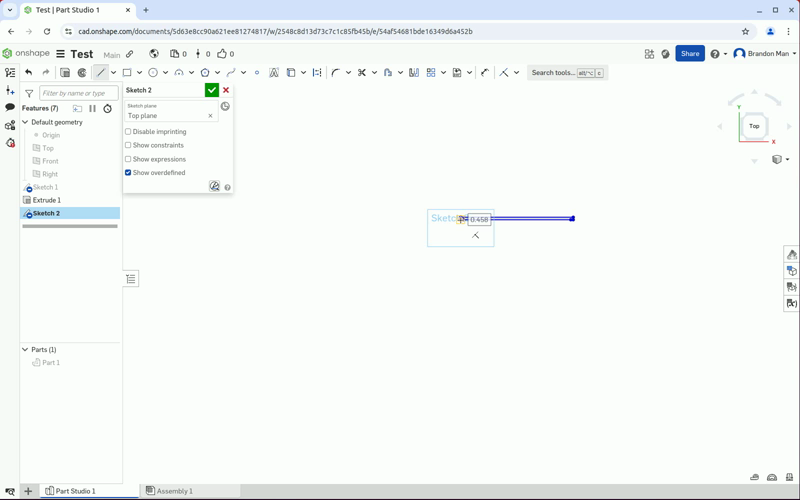
key(esc)
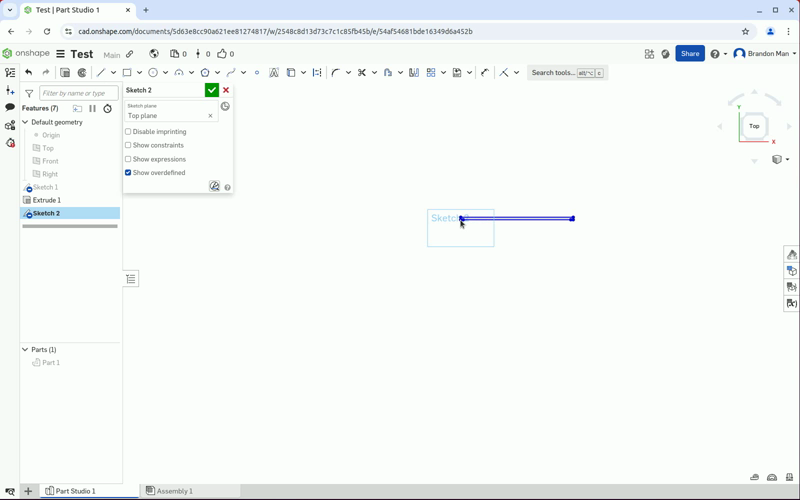
mouse_move(505, 217)
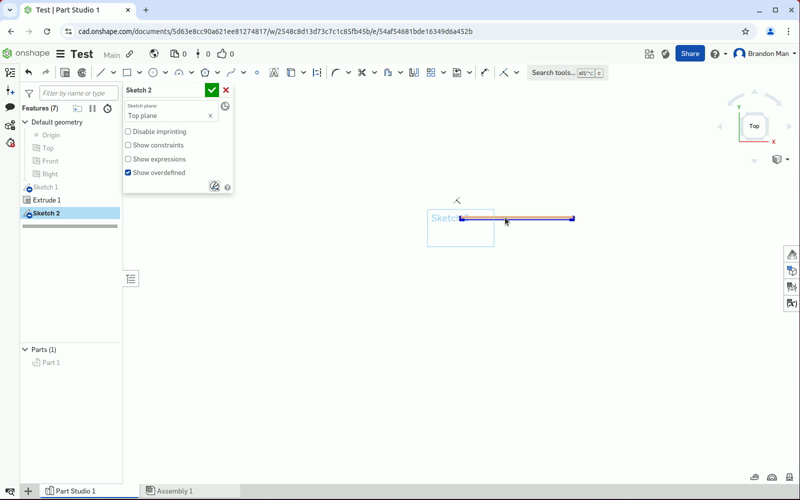
scroll(6)
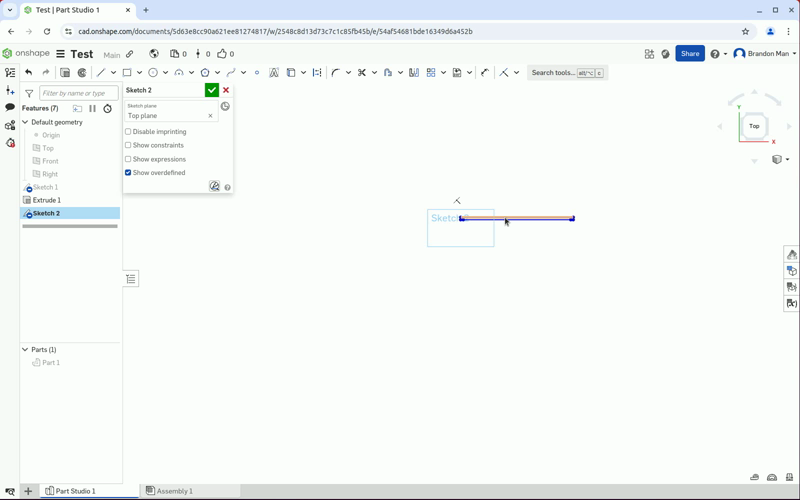
scroll(6)
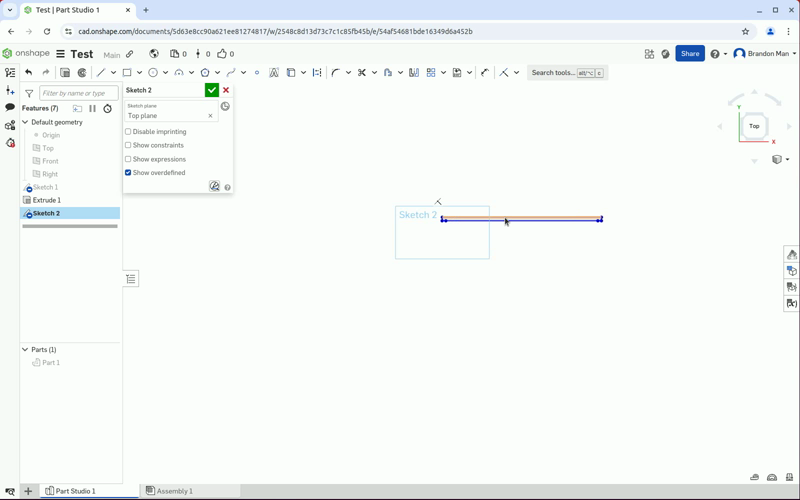
scroll(6)
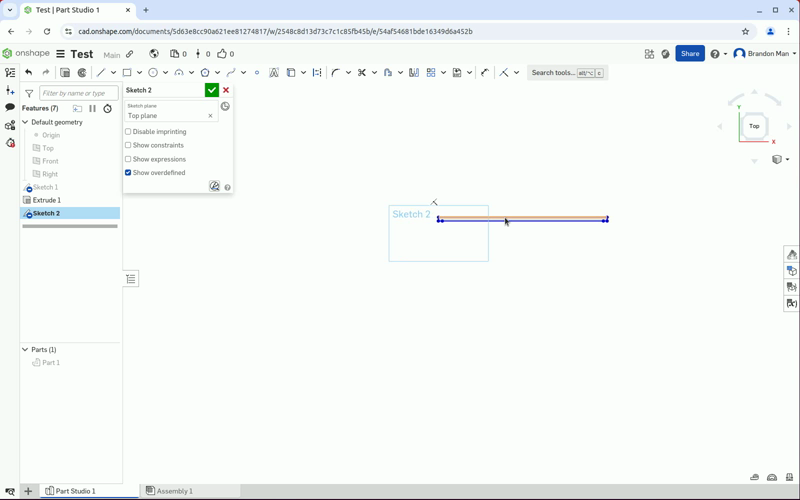
scroll(6)
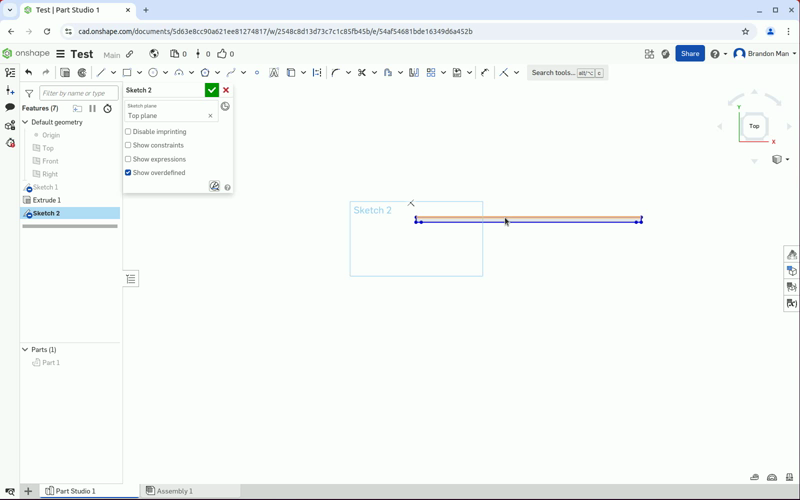
scroll(6)
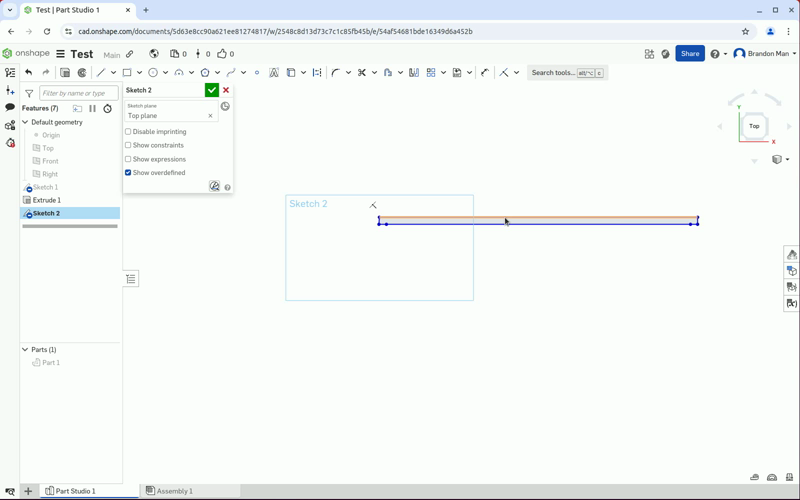
scroll(6)
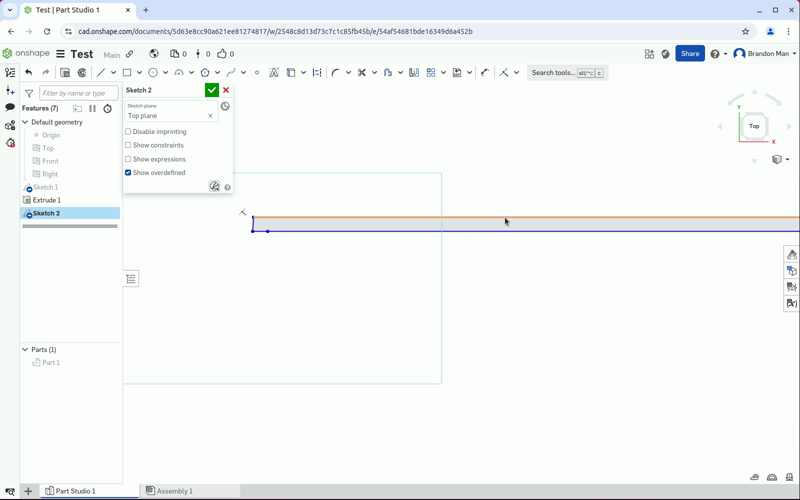
scroll(6)
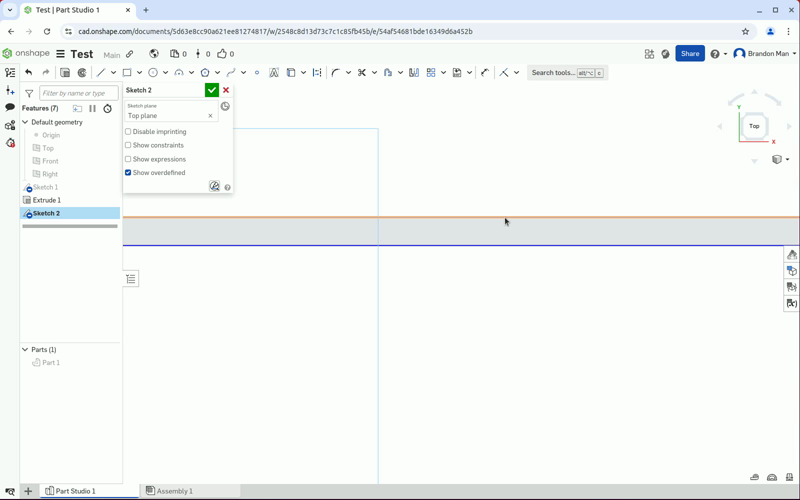
click(505, 217)
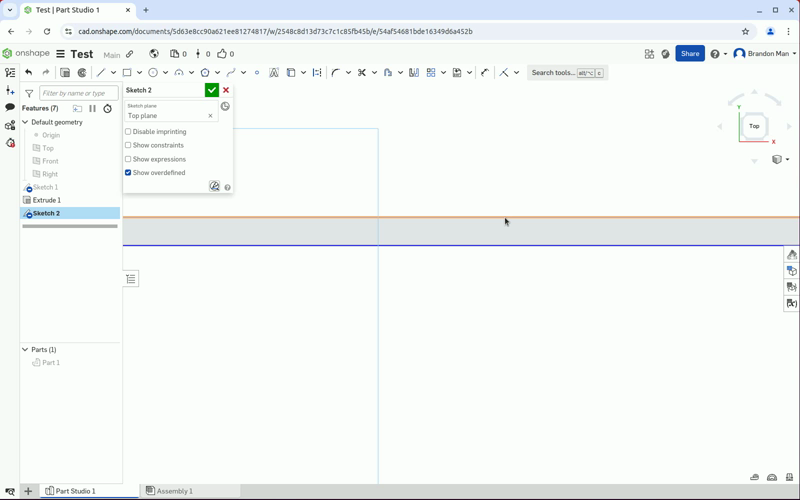
scroll(-6)
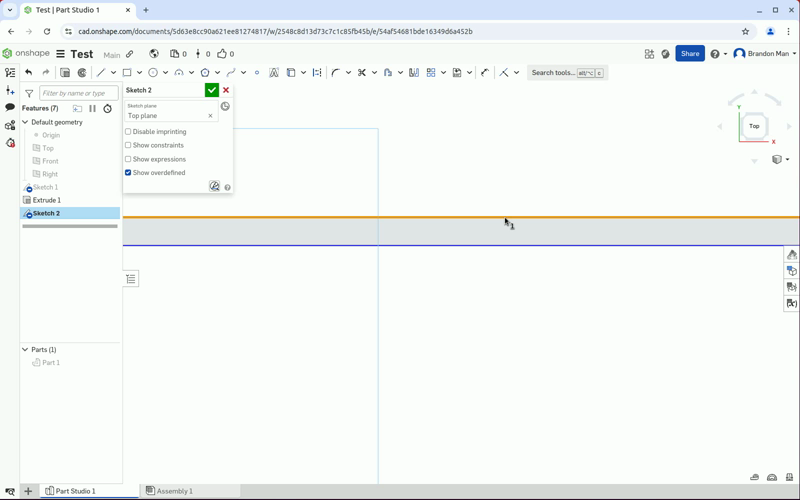
scroll(-6)
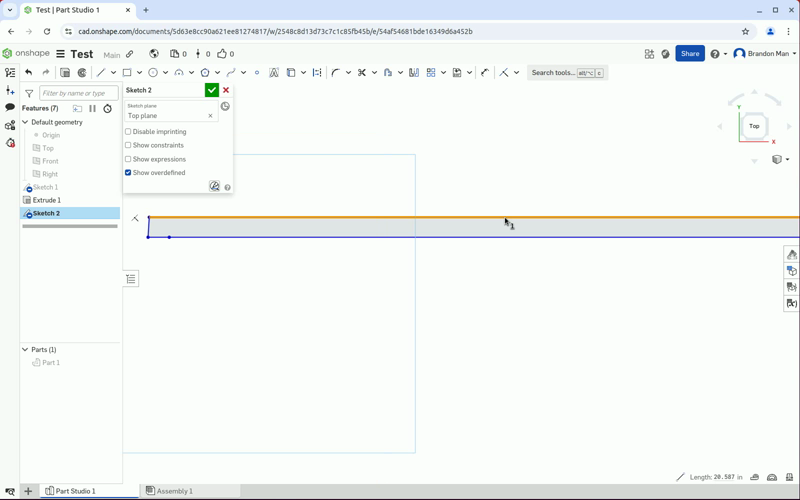
scroll(-6)
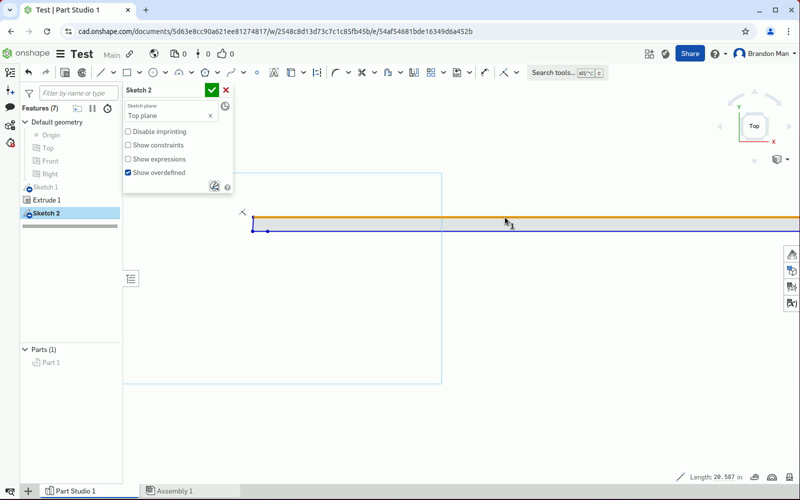
scroll(-6)
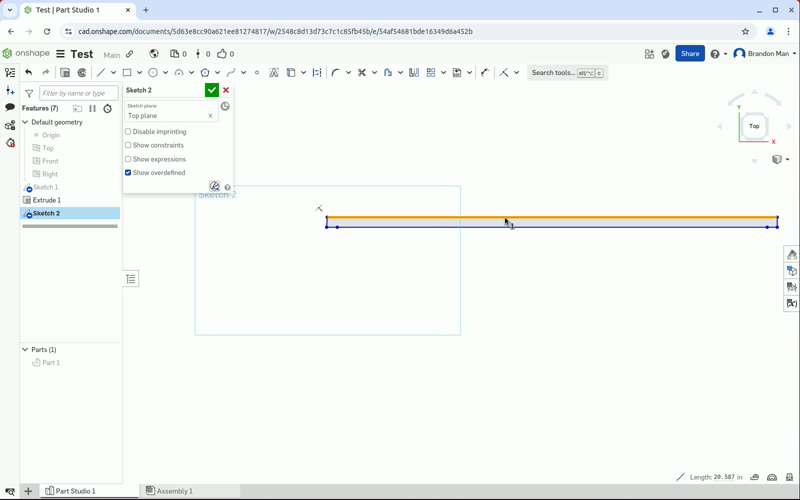
scroll(-6)
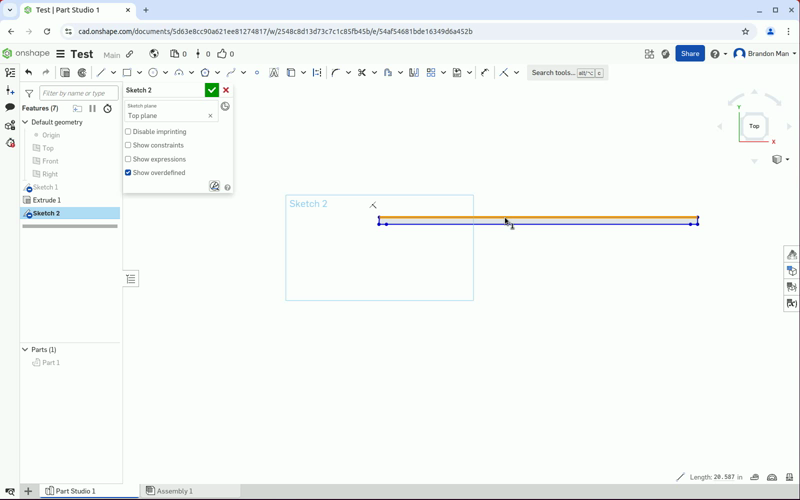
scroll(-6)
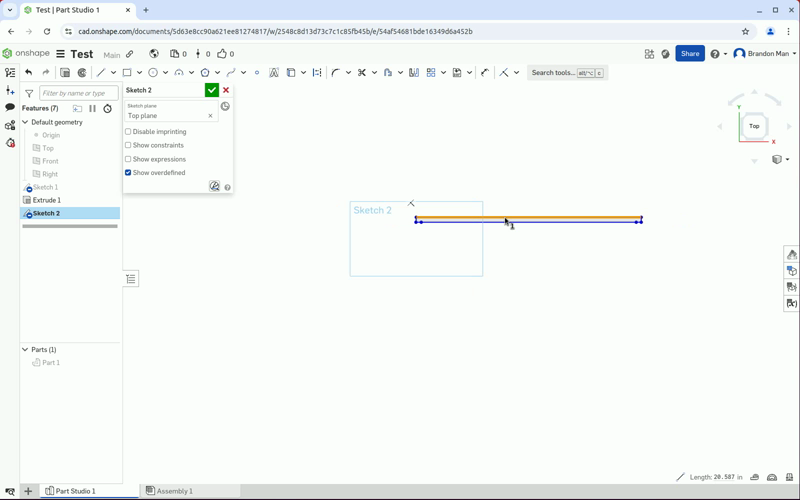
scroll(-6)
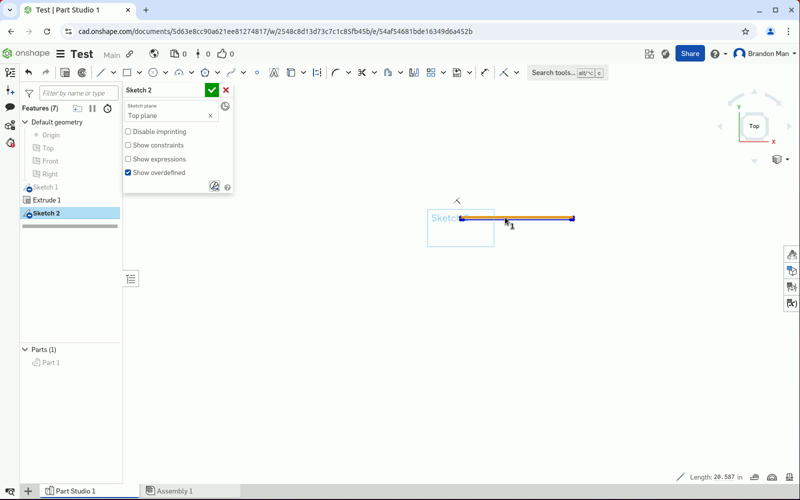
mouse_move(73, 352)
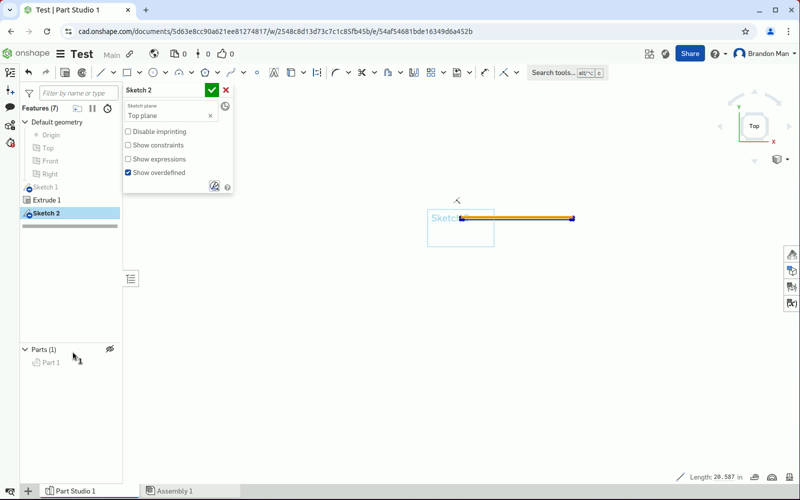
key(shift+y)
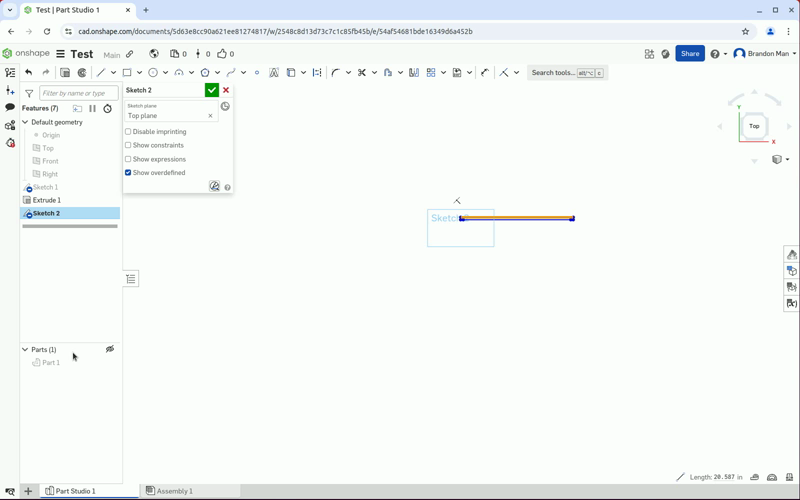
key(shift+e)
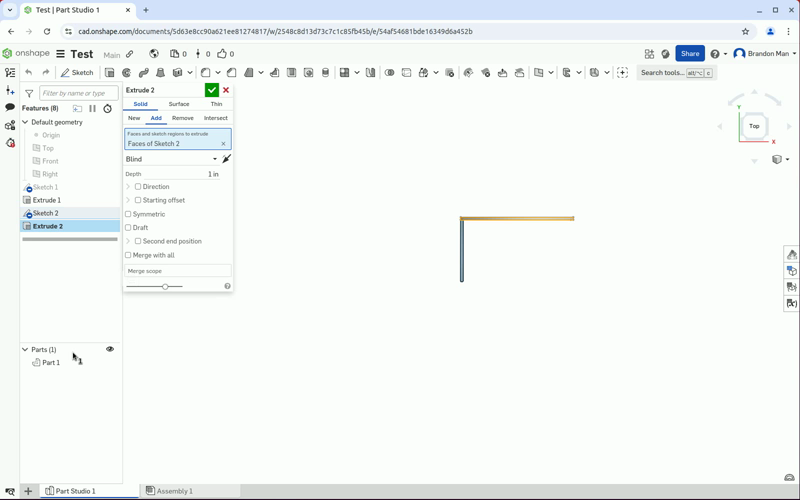
mouse_move(143, 106)
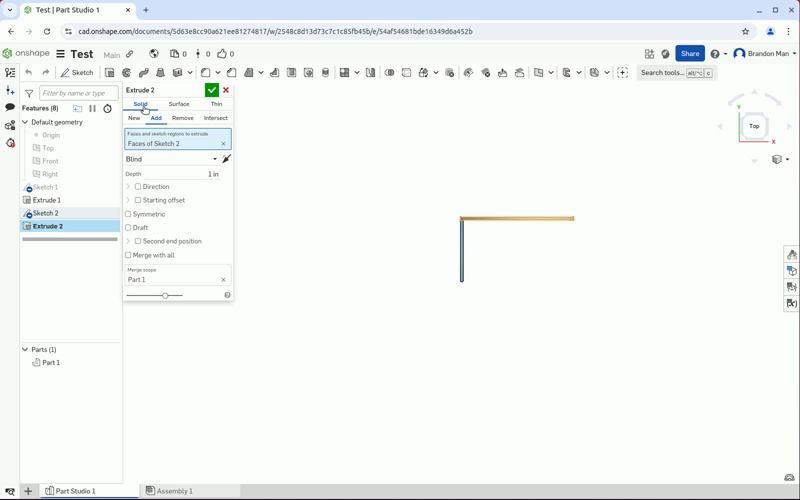
click(143, 106)
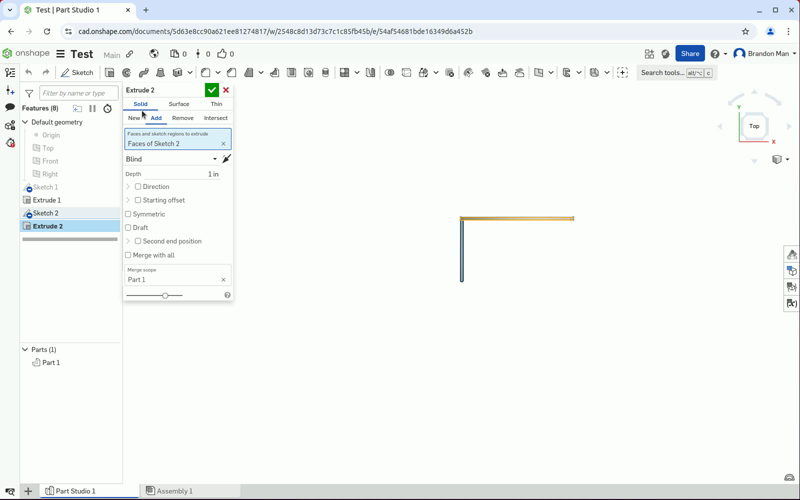
mouse_move(137, 120)
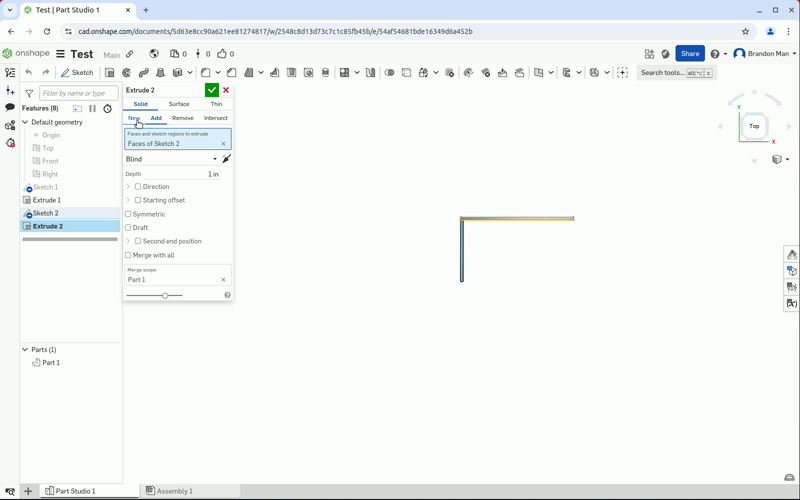
click(137, 120)
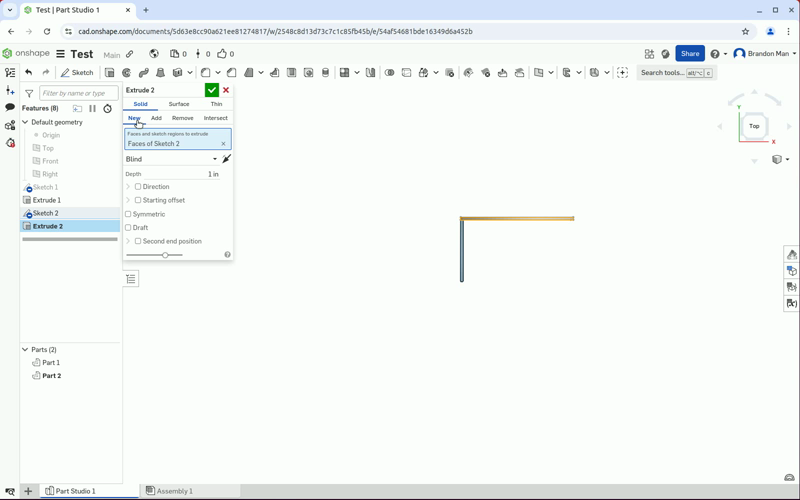
key(tab, 4)
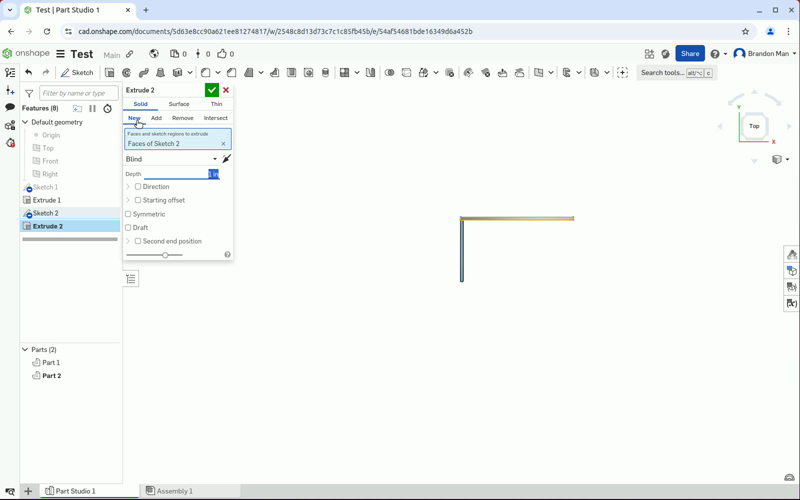
text(12.517)
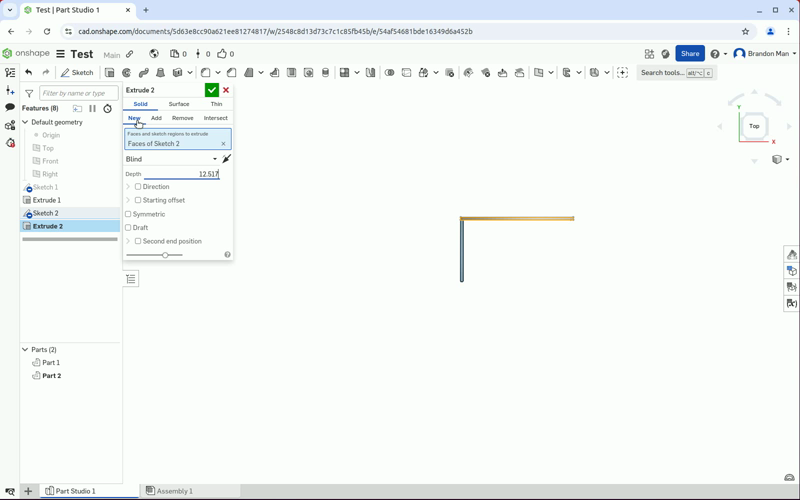
key(enter)
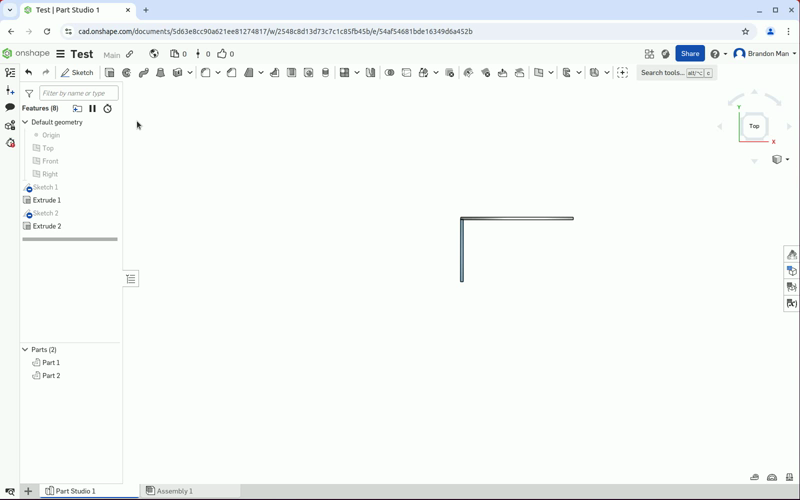
key(shift+h)
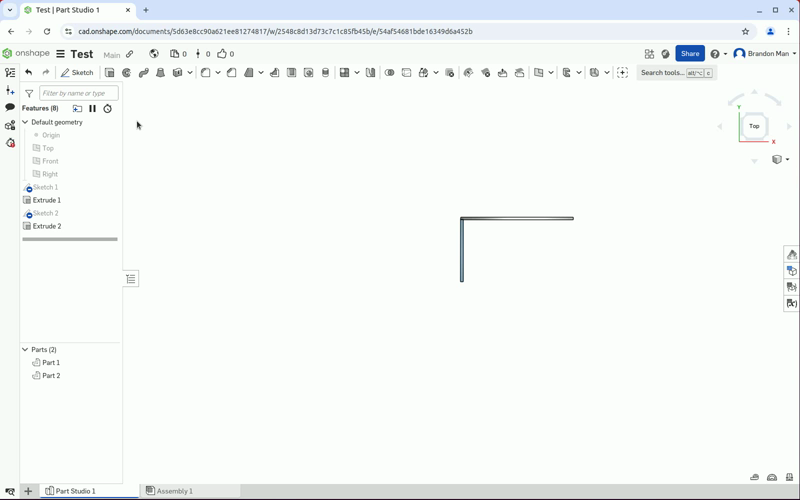
key(shift+h)
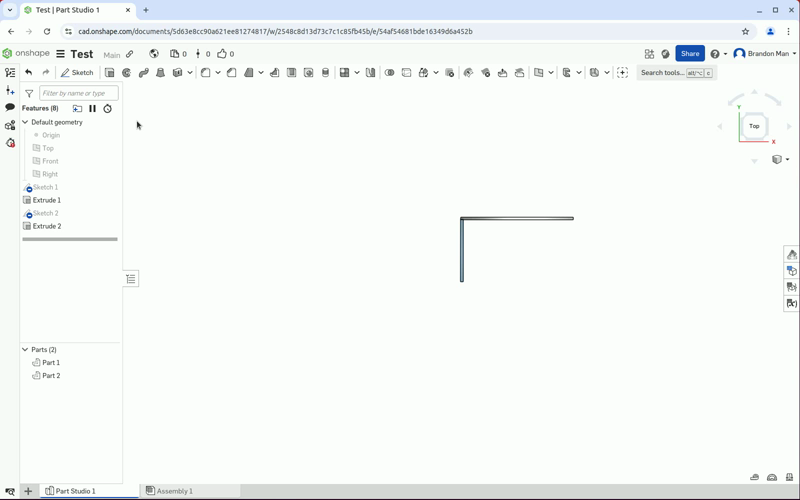
mouse_move(73, 189)
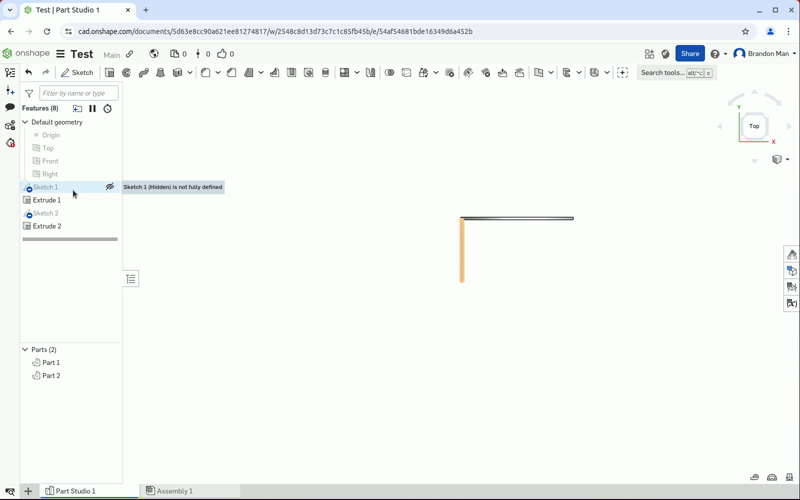
click(73, 189)
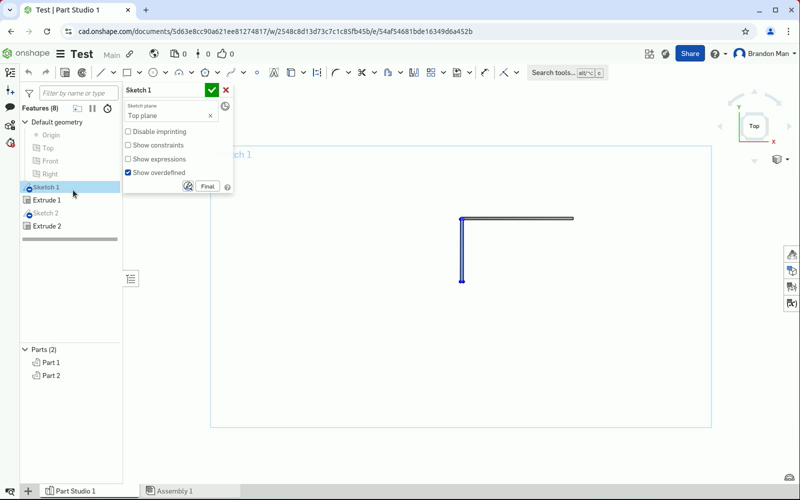
mouse_move(229, 92)
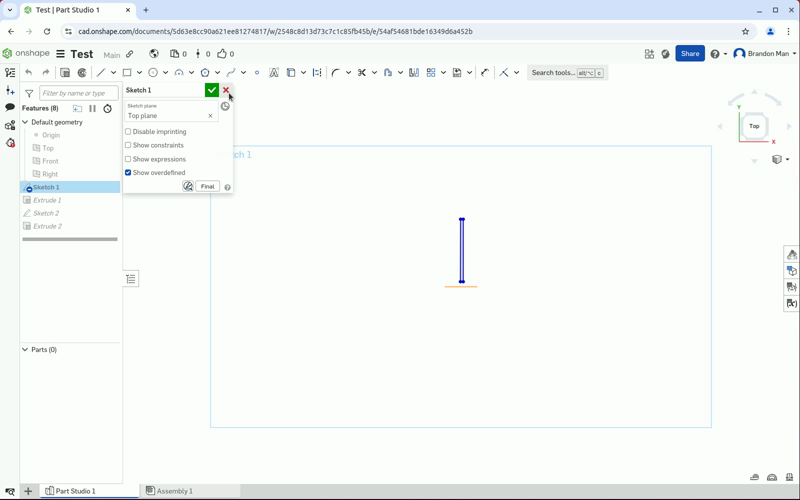
click(229, 92)
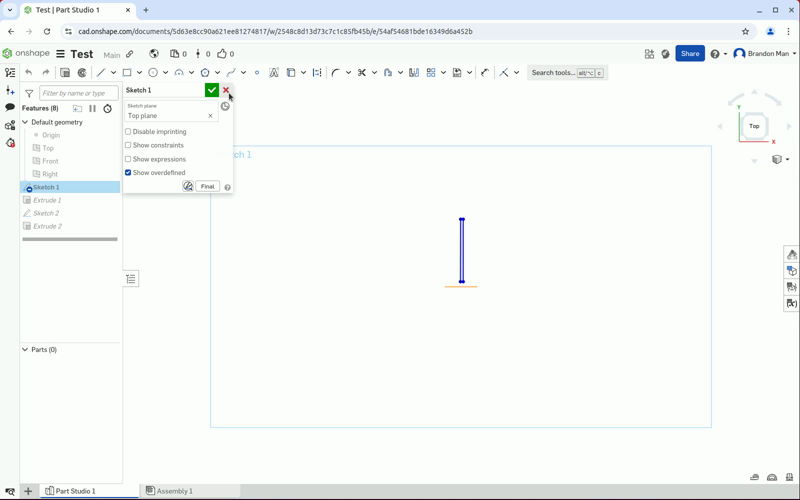
key(shift+s)
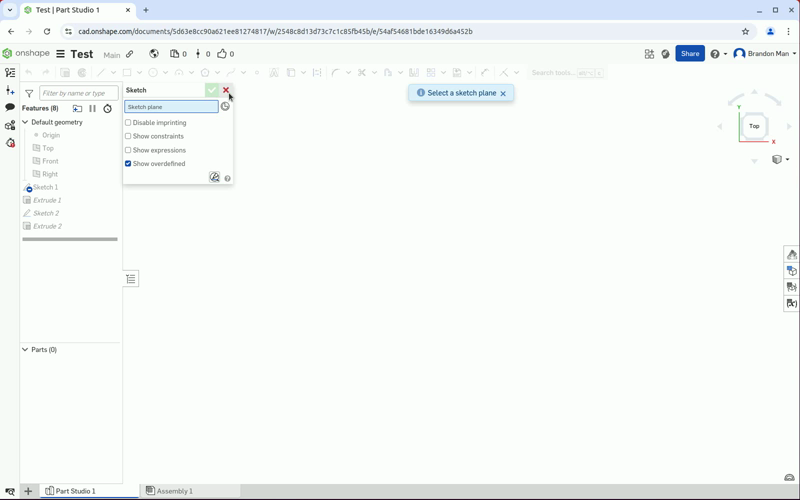
mouse_move(73, 150)
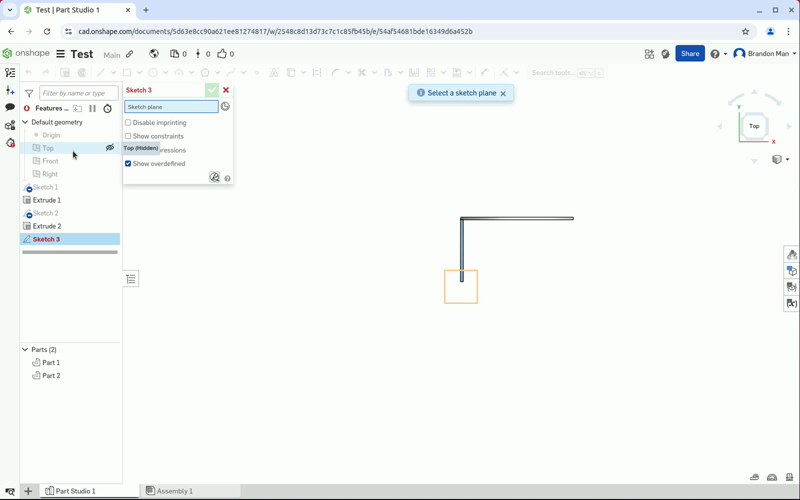
click(73, 150)
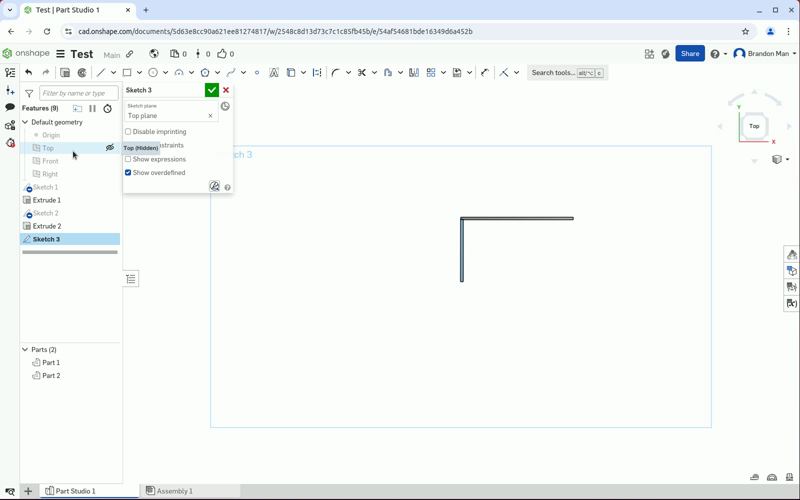
mouse_move(73, 352)
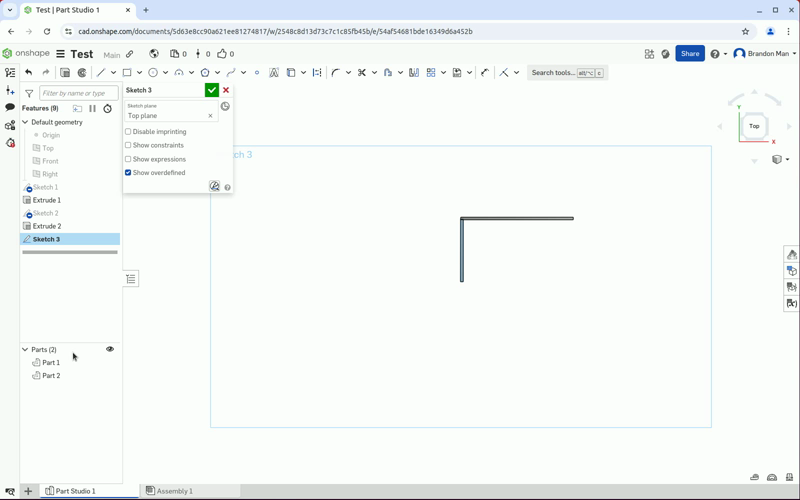
key(y)
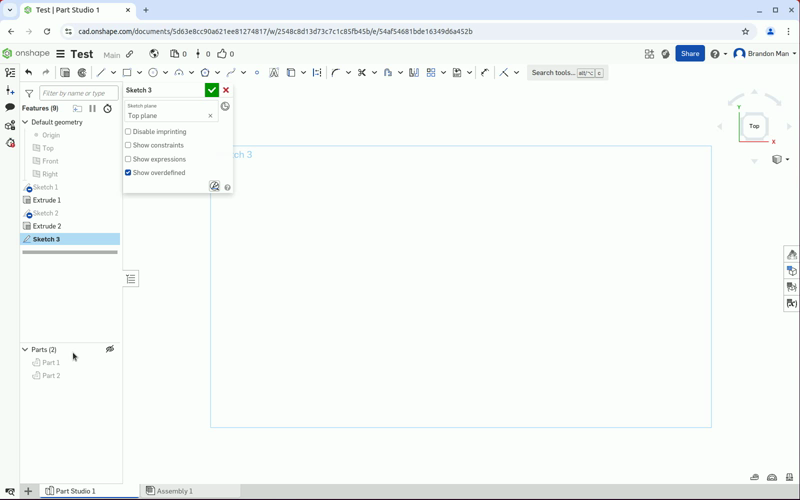
key(l)
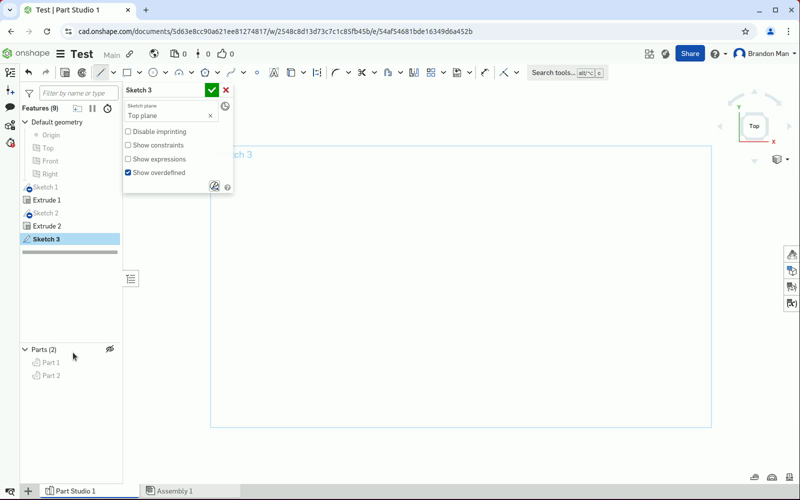
key_down(shift)
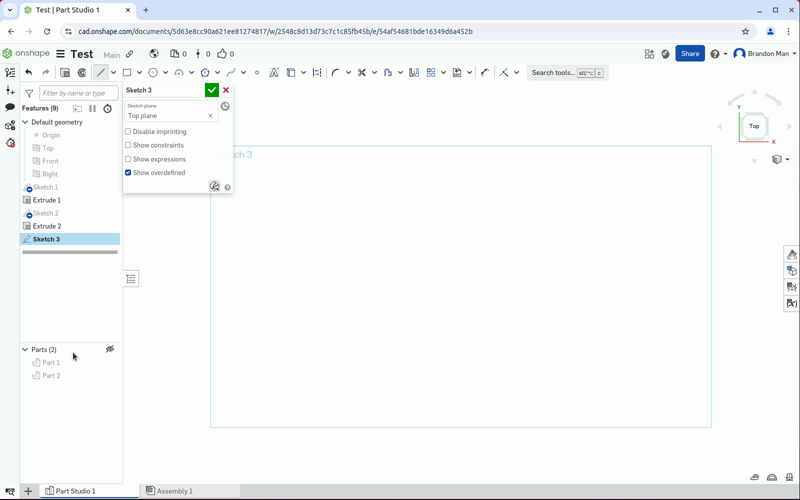
mouse_move(570, 278)
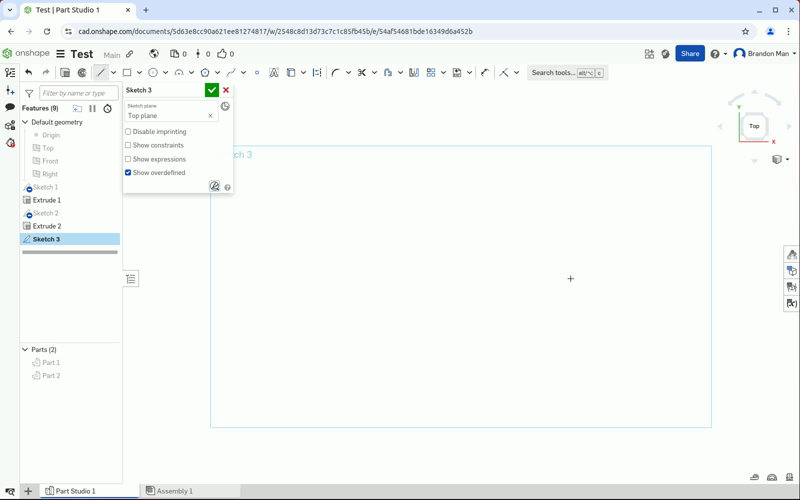
click(570, 278)
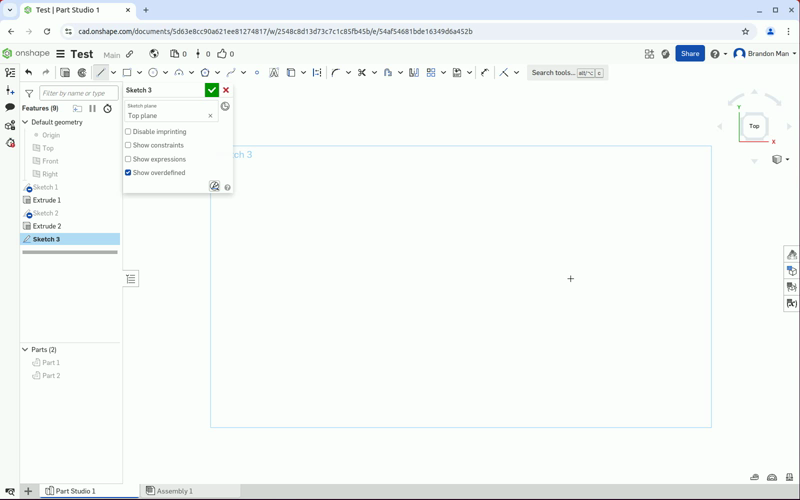
key_up(shift)
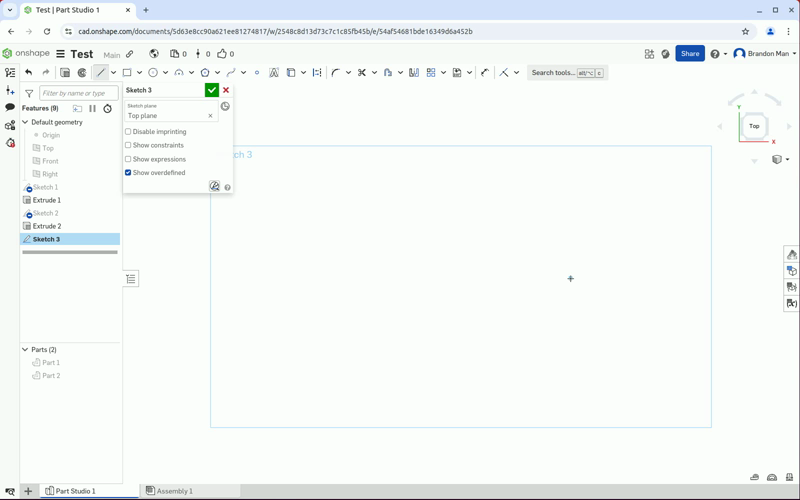
key_down(shift)
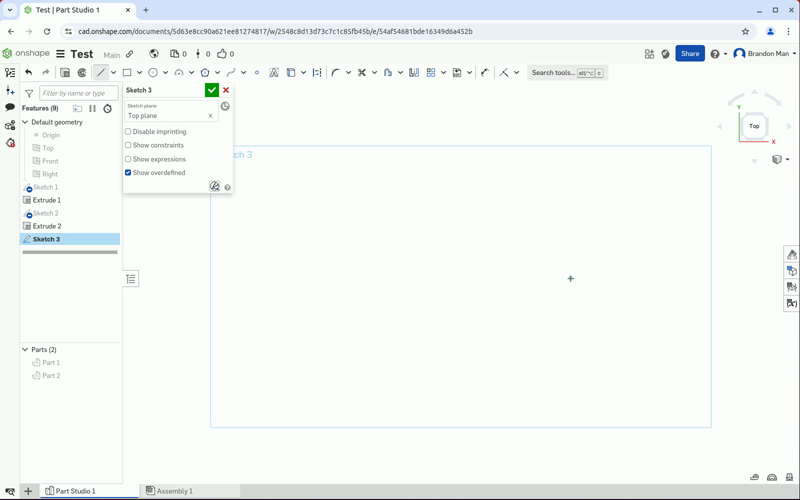
mouse_move(589, 278)
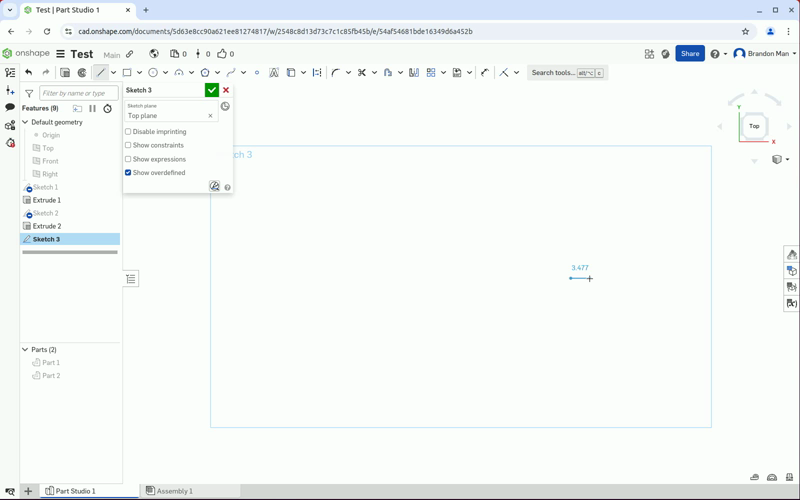
mouse_move(573, 278)
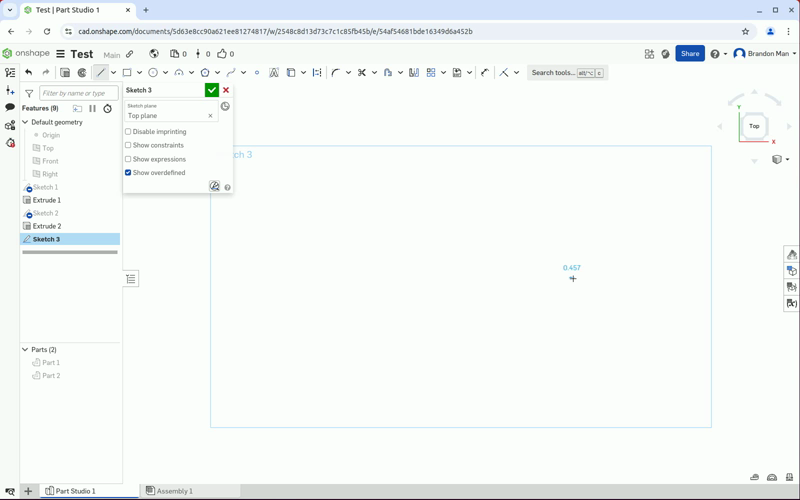
scroll(6)
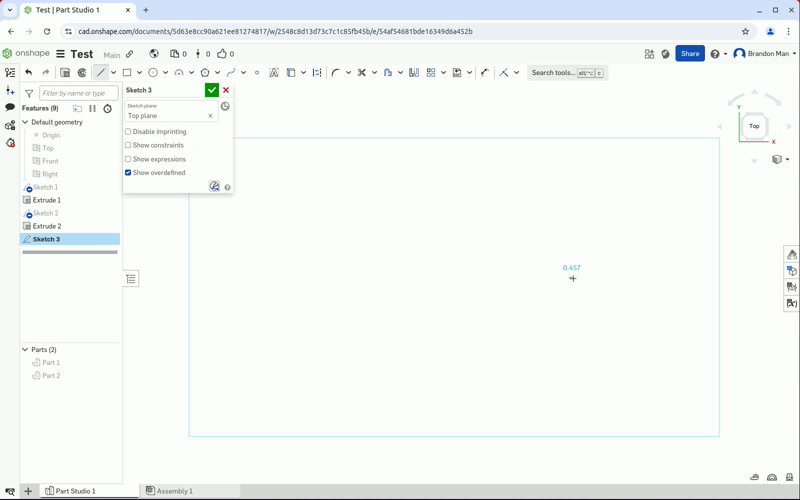
scroll(6)
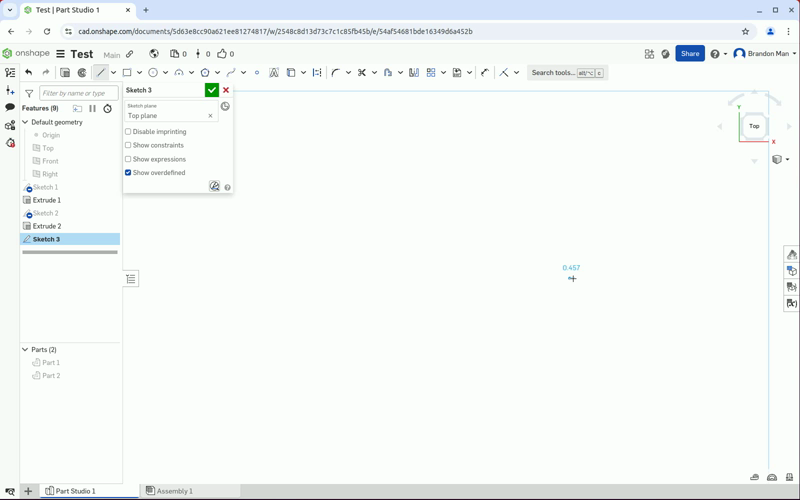
scroll(6)
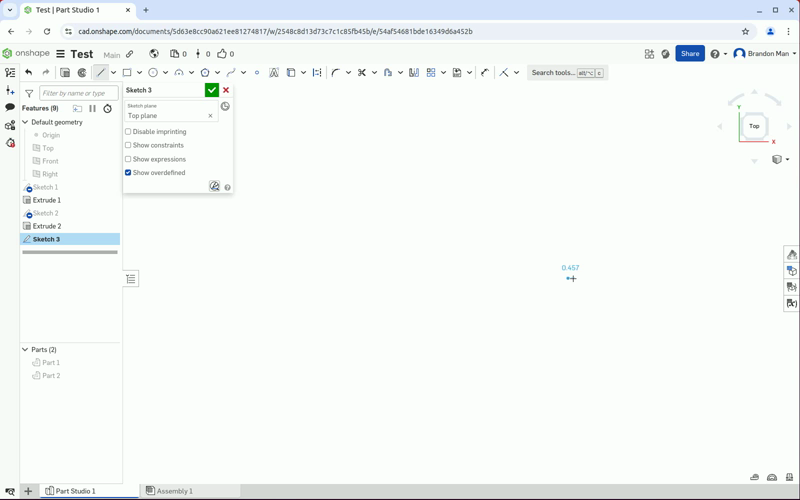
scroll(6)
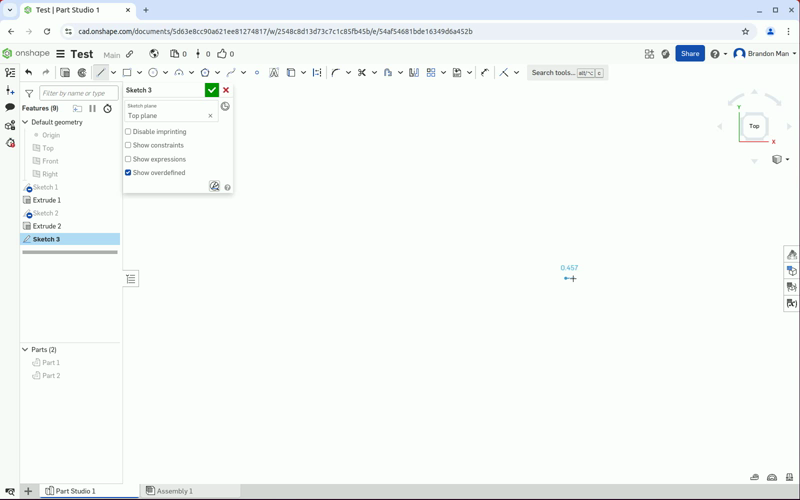
scroll(6)
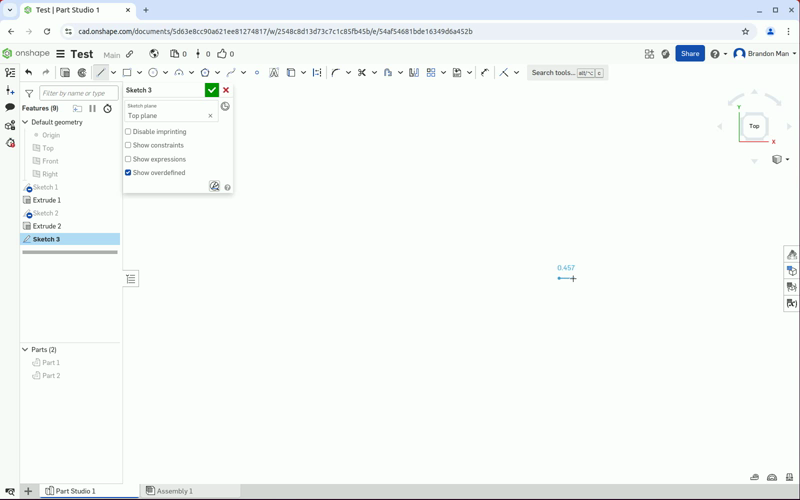
scroll(6)
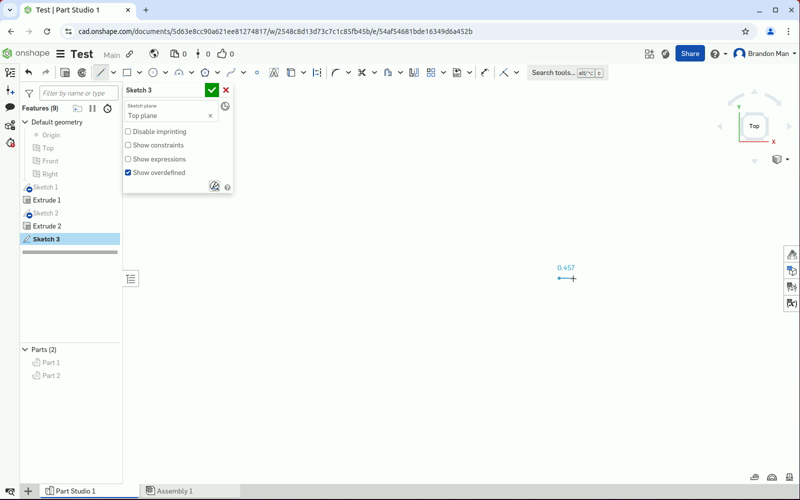
scroll(6)
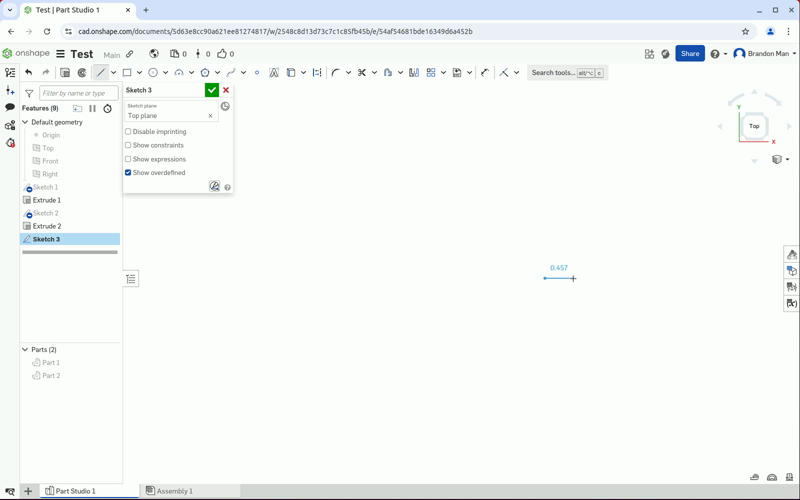
click(573, 278)
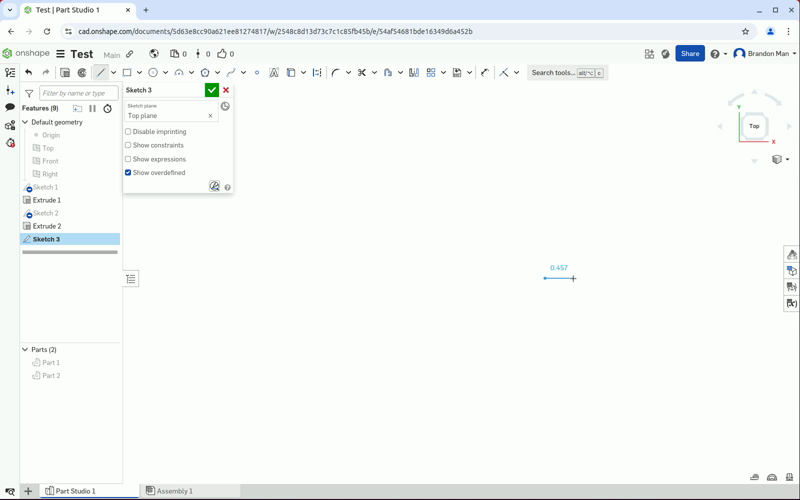
scroll(-6)
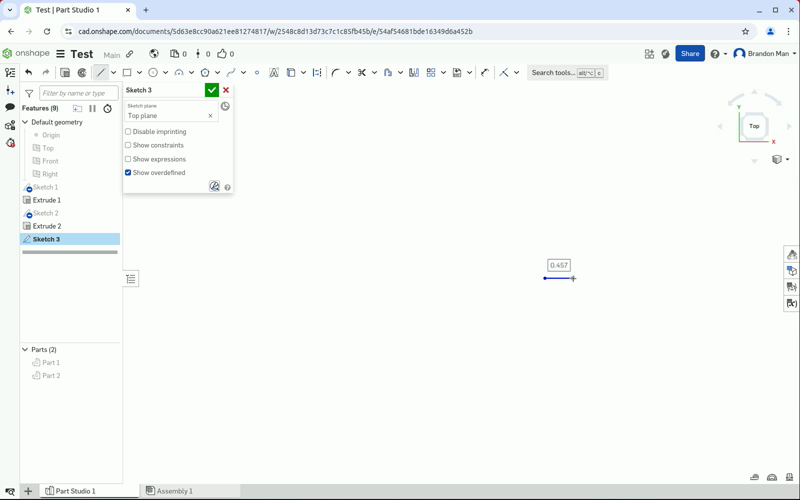
scroll(-6)
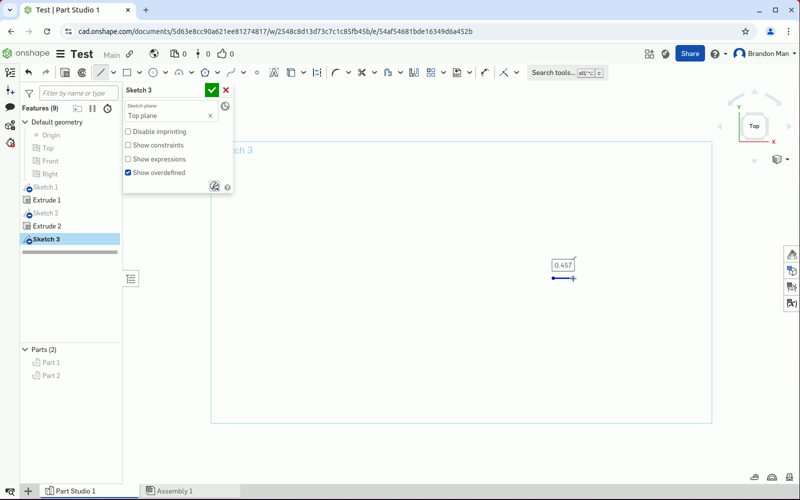
scroll(-6)
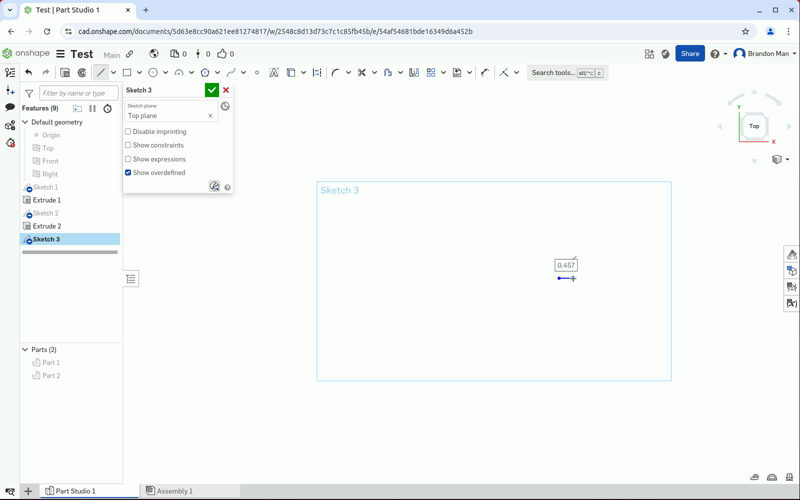
scroll(-6)
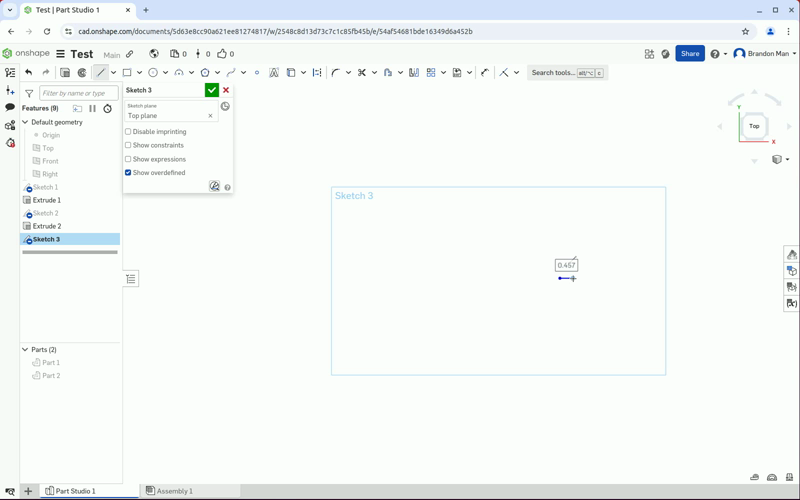
scroll(-6)
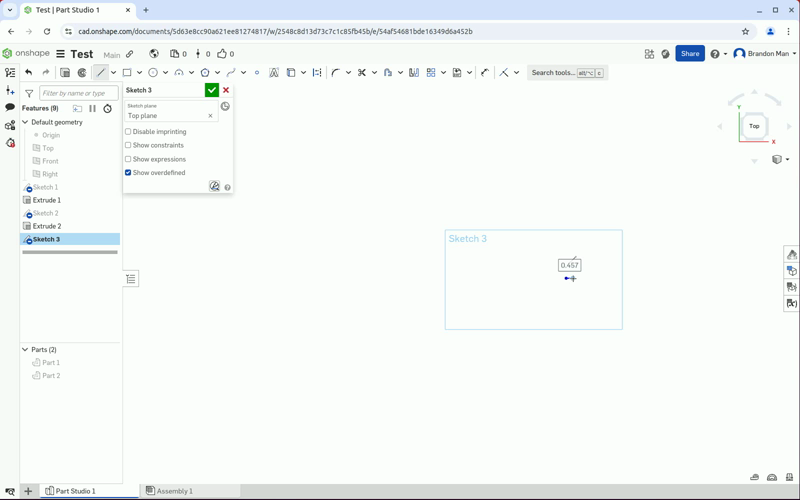
scroll(-6)
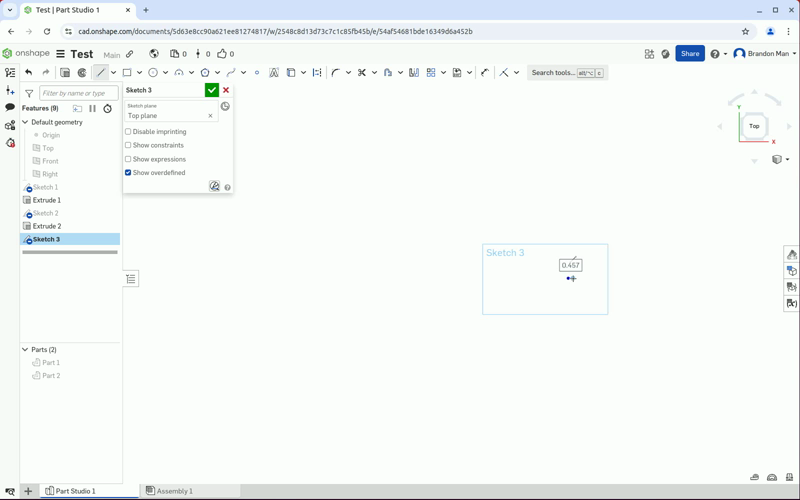
scroll(-6)
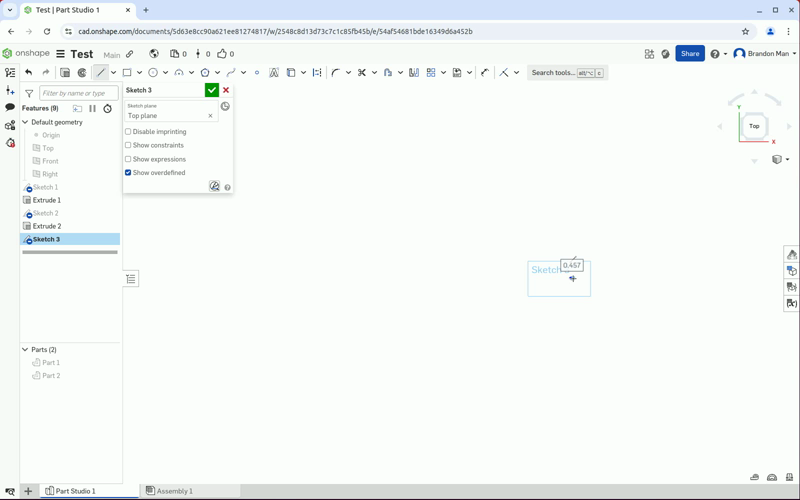
key_up(shift)
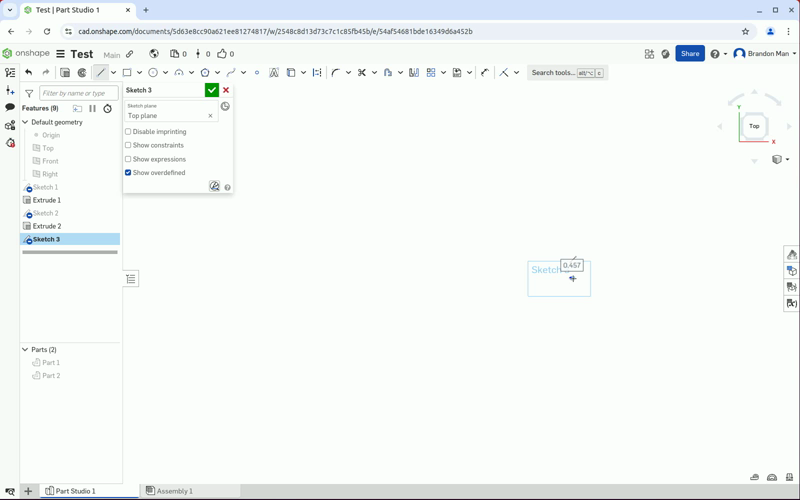
key_down(shift)
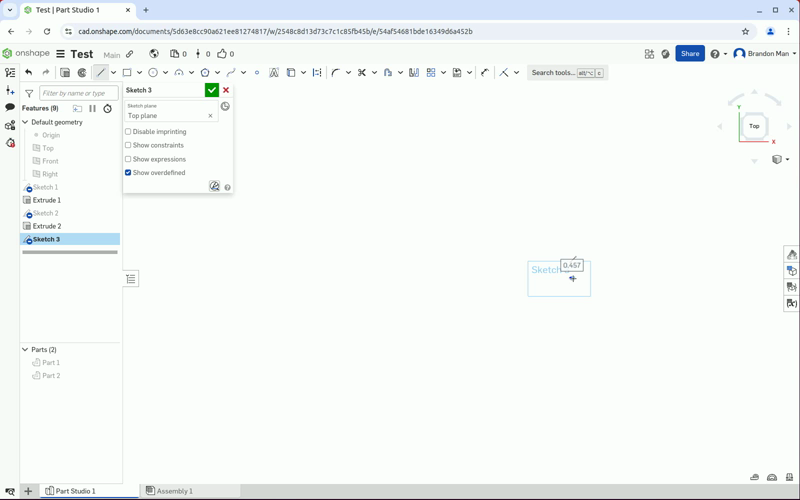
mouse_move(589, 278)
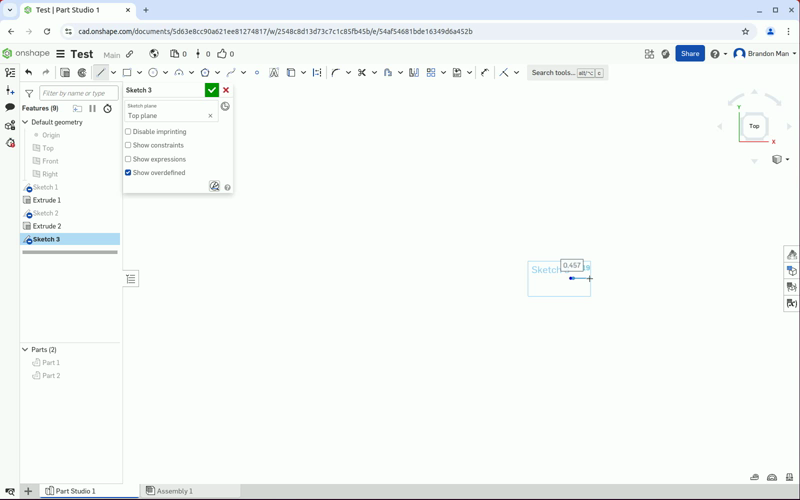
mouse_move(573, 219)
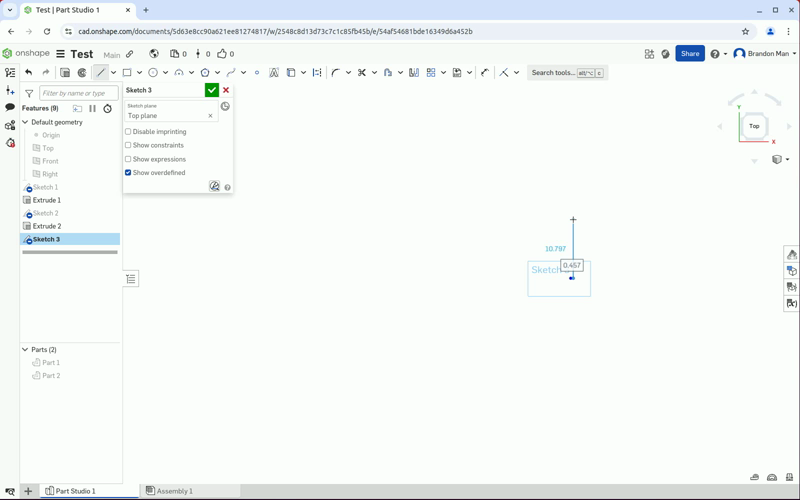
click(573, 219)
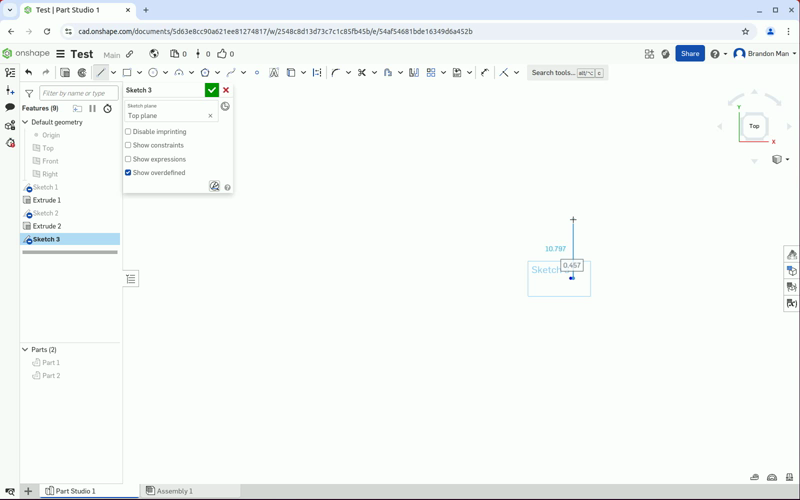
key_up(shift)
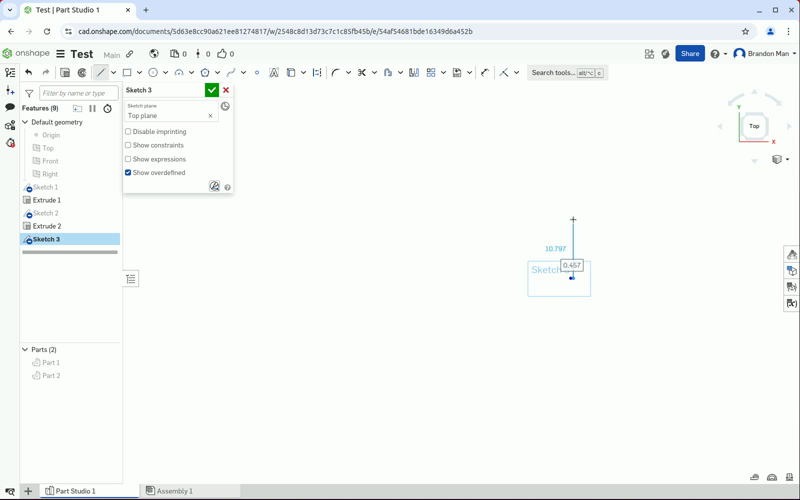
key_down(shift)
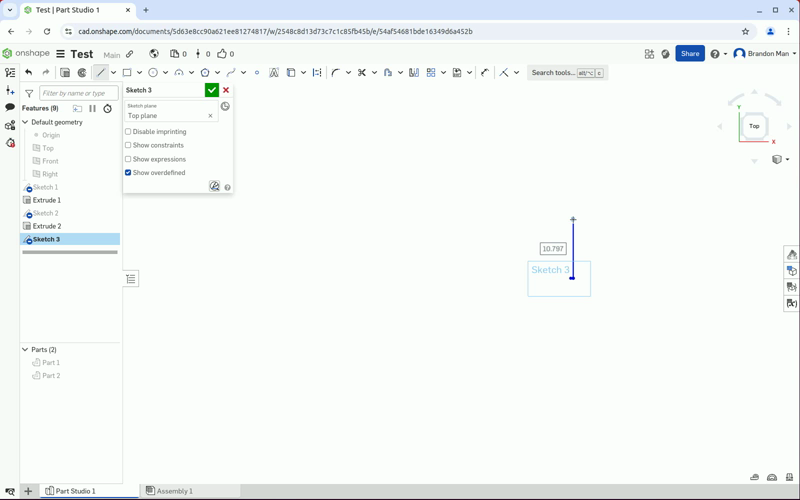
mouse_move(589, 219)
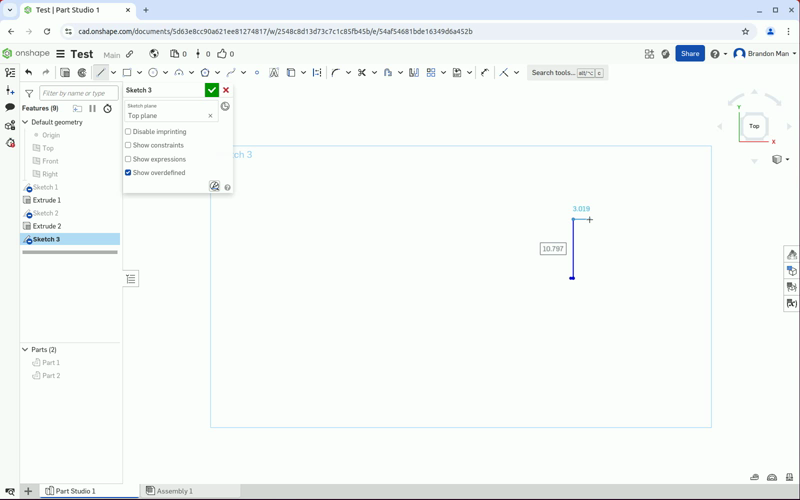
mouse_move(570, 219)
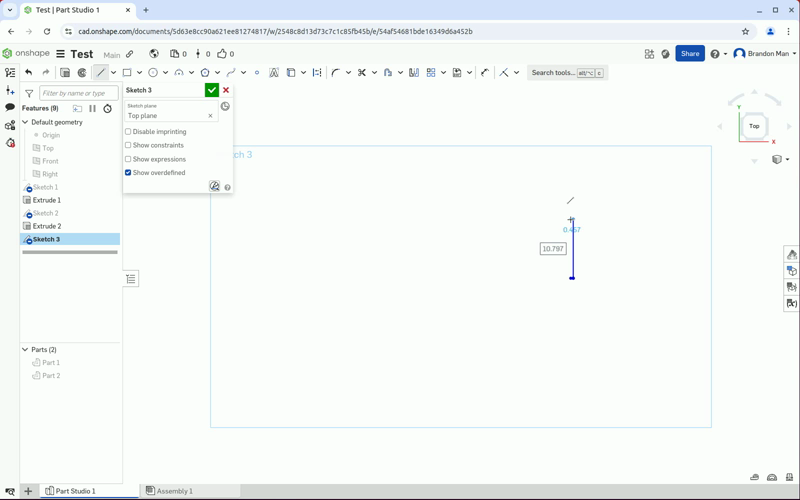
scroll(6)
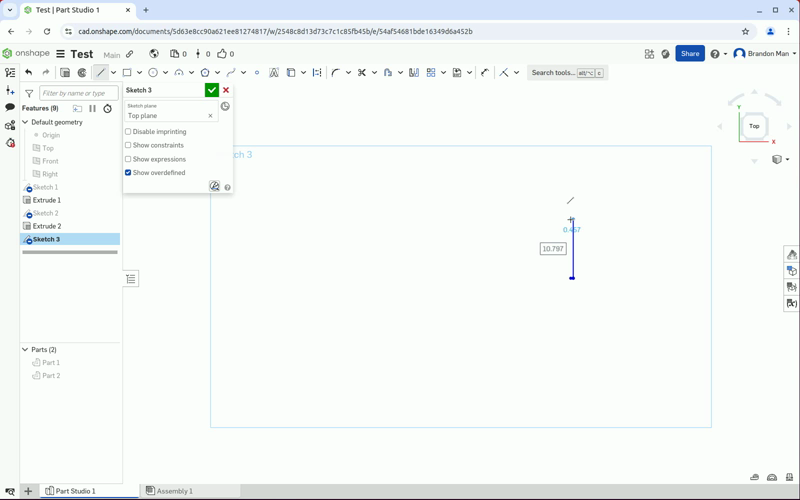
scroll(6)
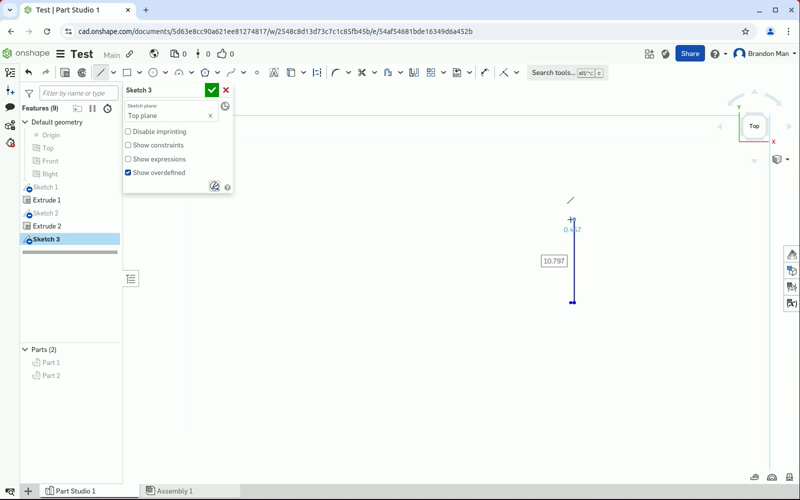
scroll(6)
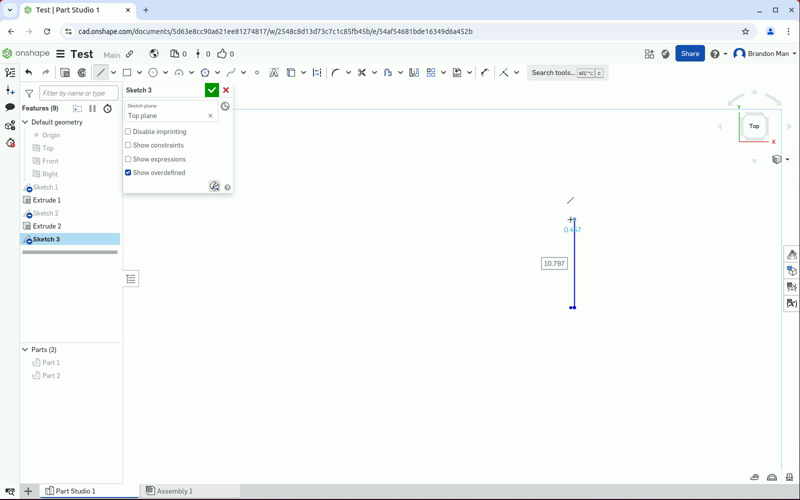
scroll(6)
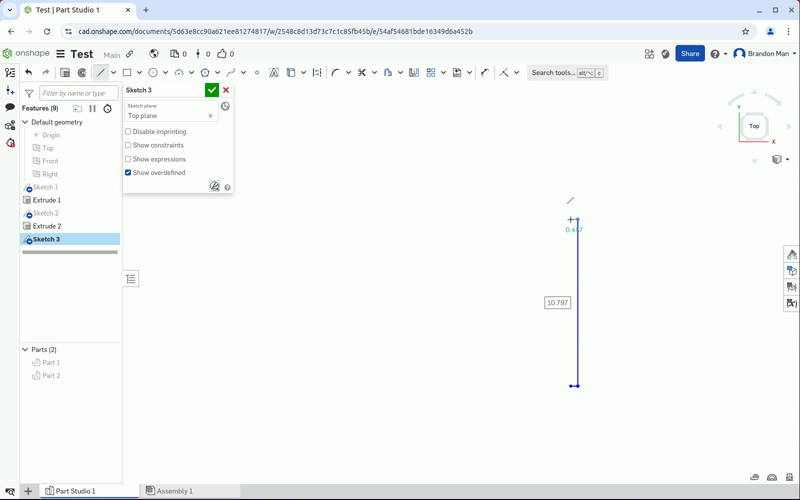
scroll(6)
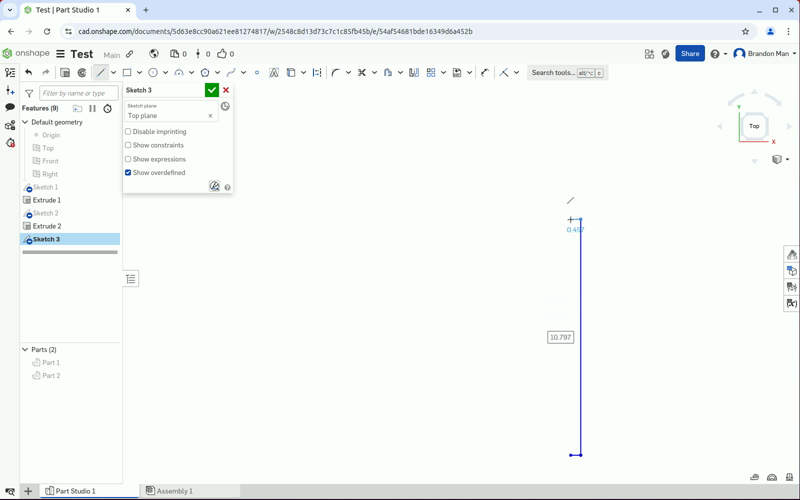
scroll(6)
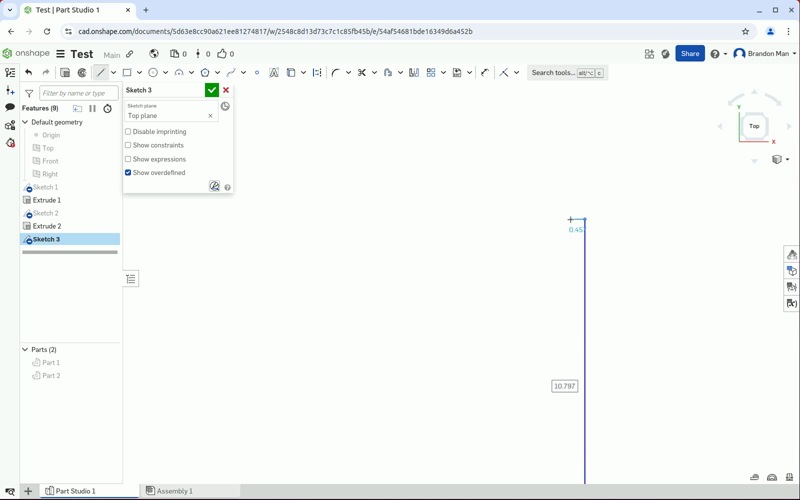
scroll(6)
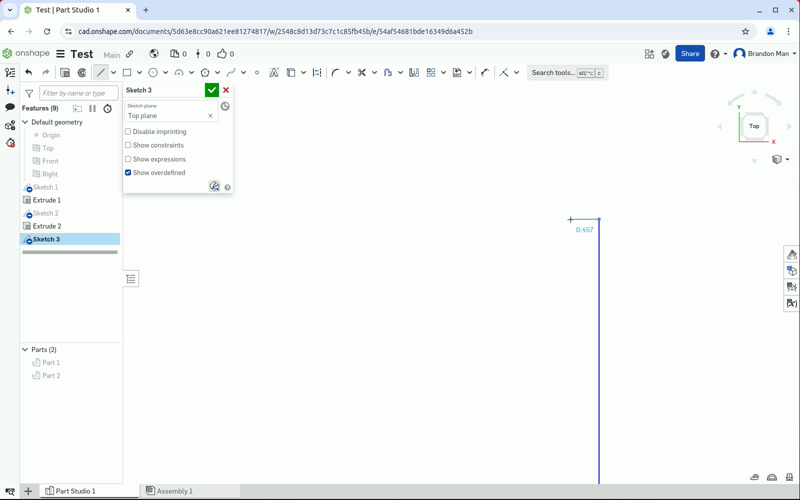
click(570, 219)
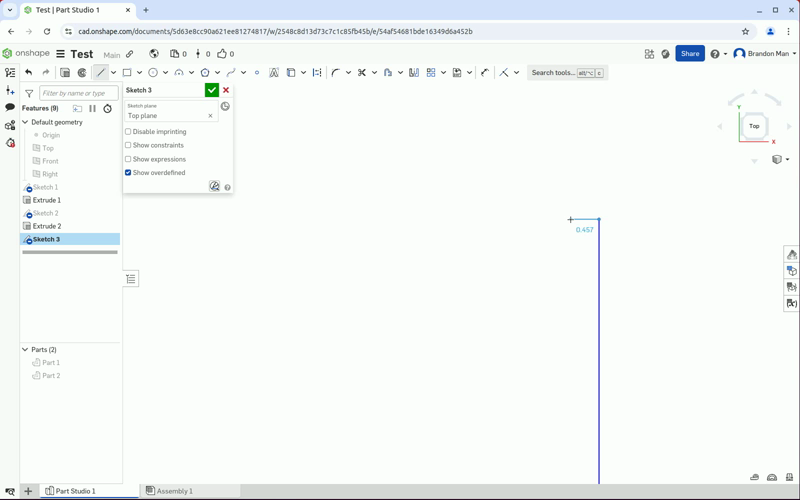
scroll(-6)
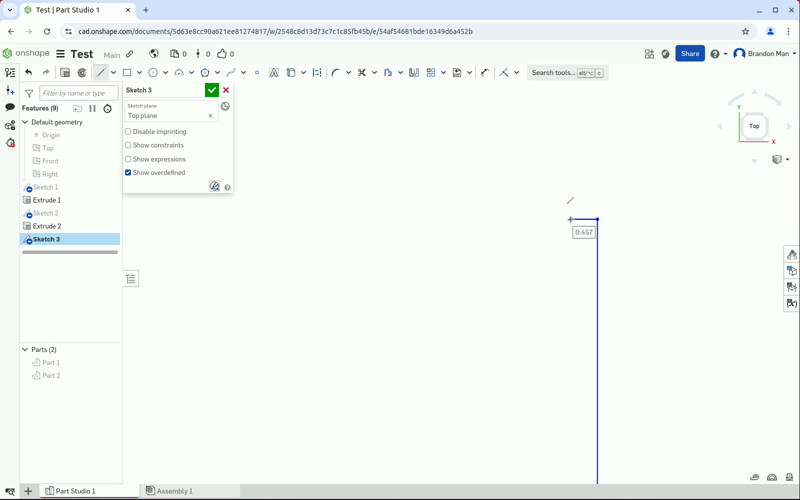
scroll(-6)
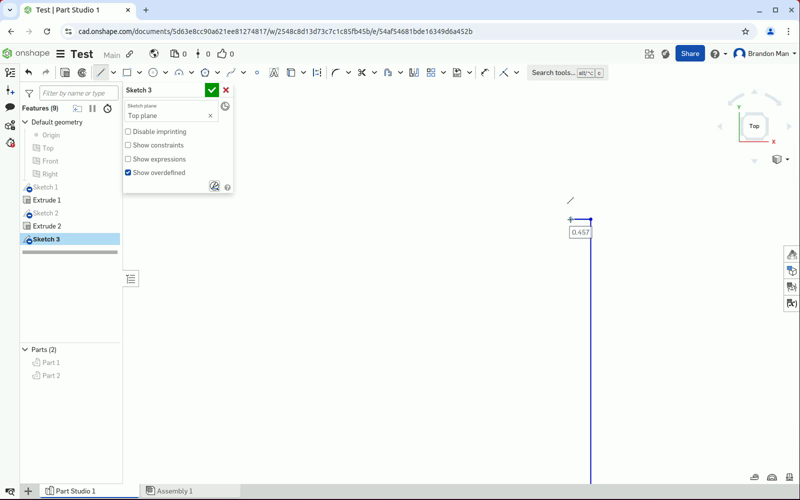
scroll(-6)
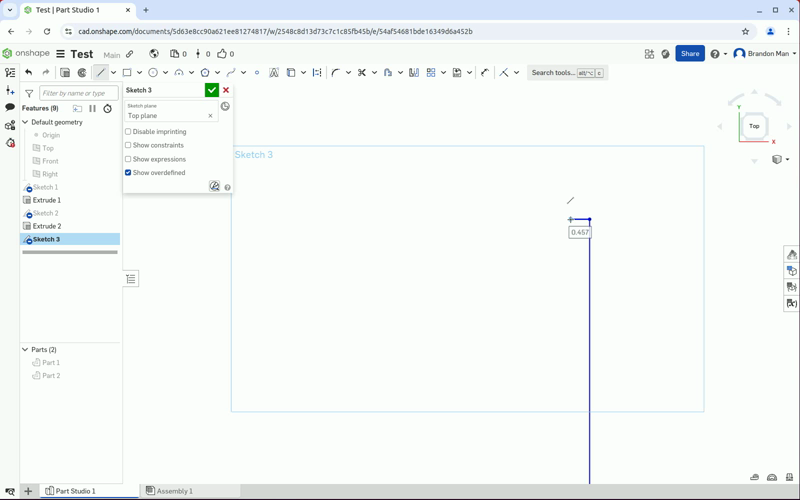
scroll(-6)
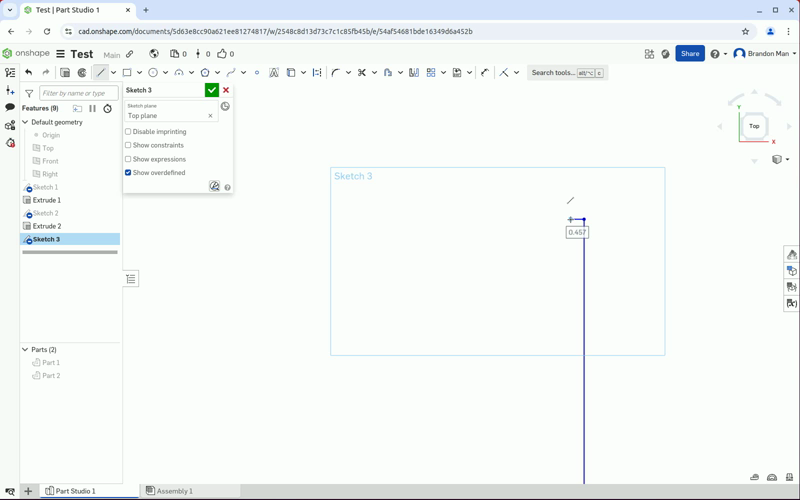
scroll(-6)
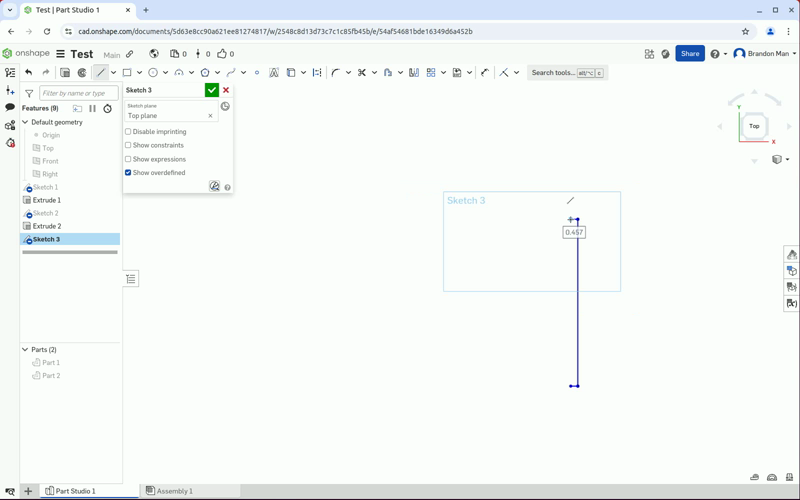
scroll(-6)
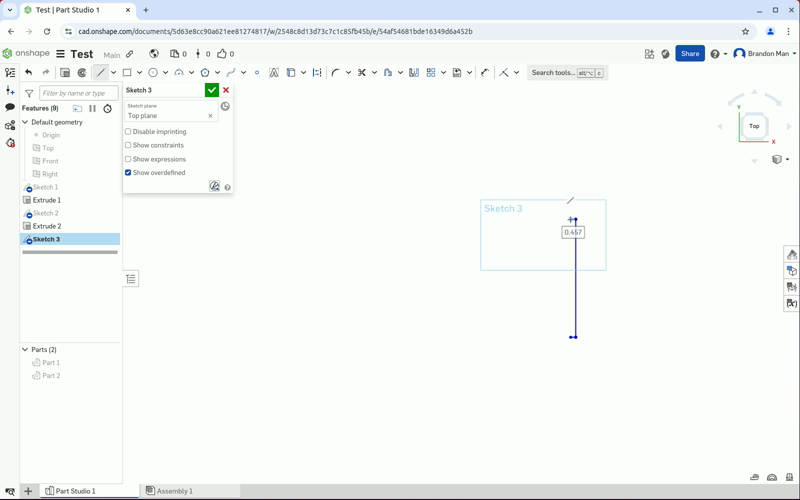
scroll(-6)
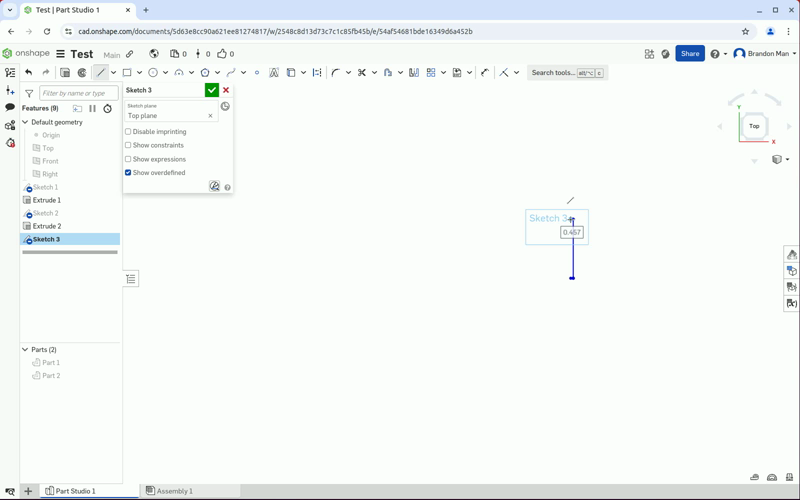
key_up(shift)
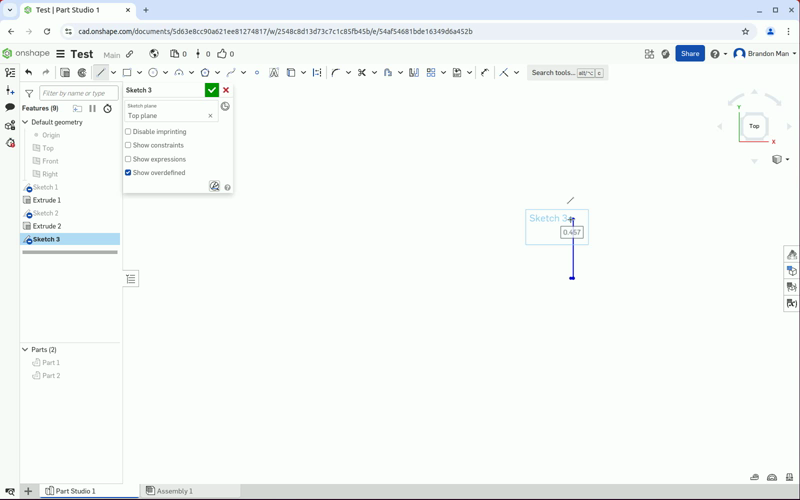
mouse_move(589, 219)
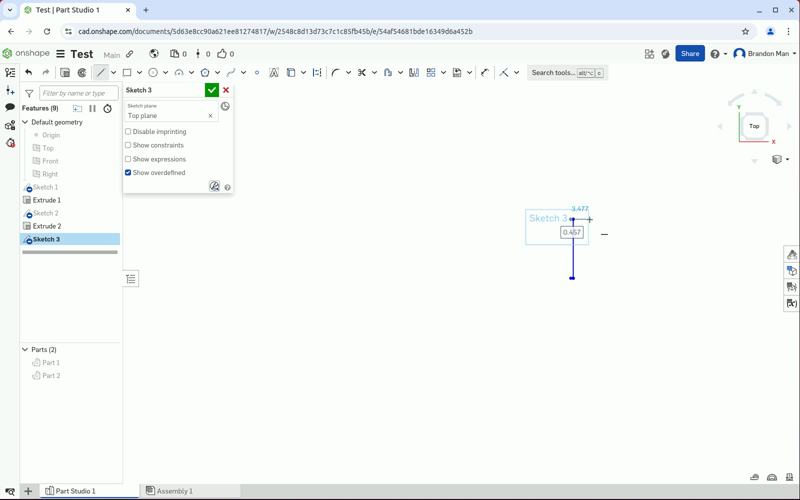
key_down(shift)
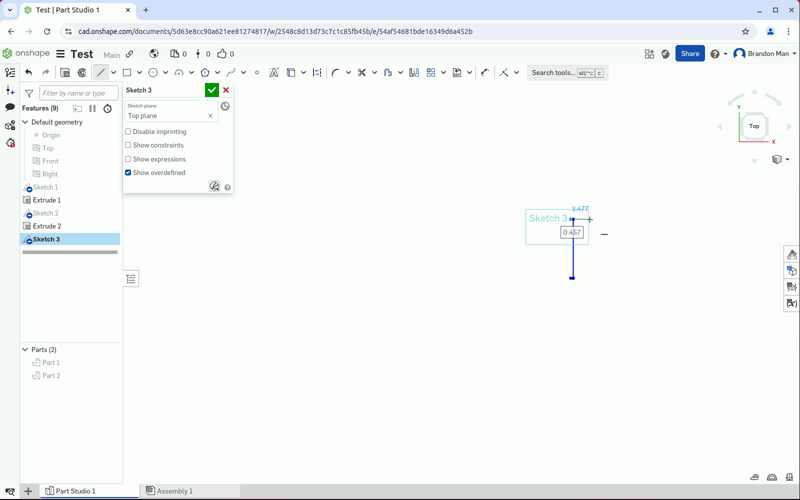
mouse_move(570, 278)
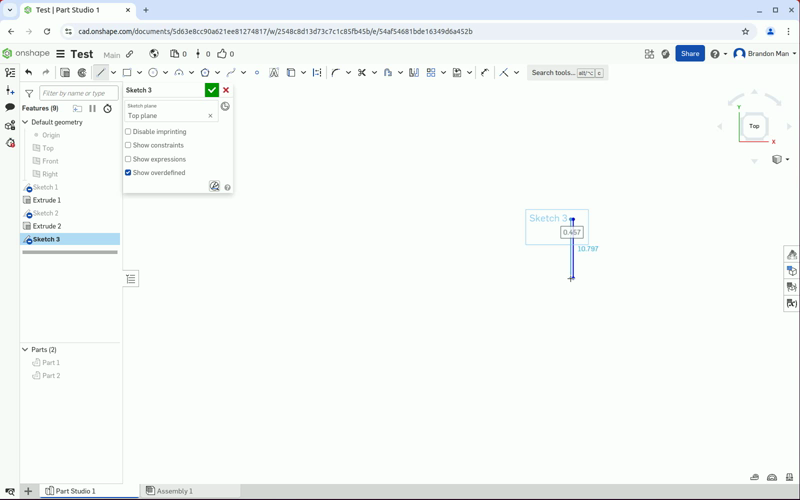
scroll(6)
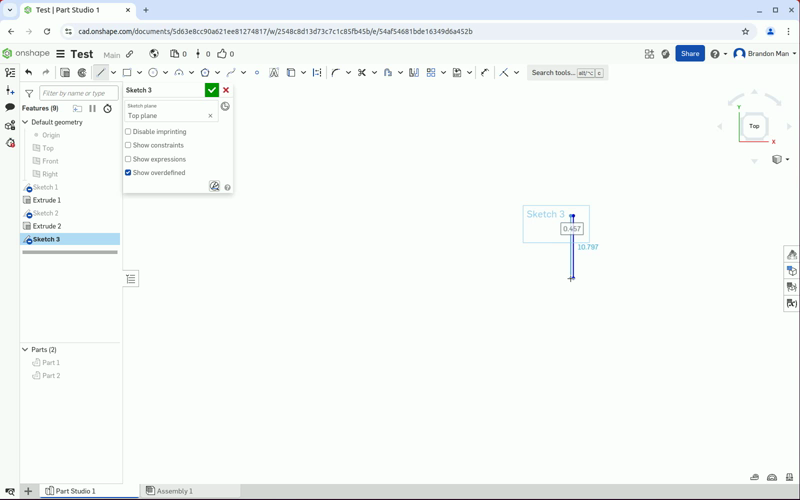
scroll(6)
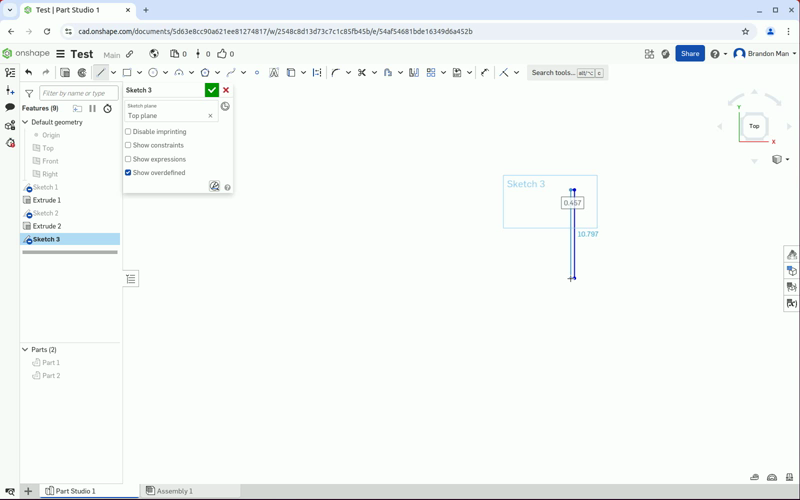
scroll(6)
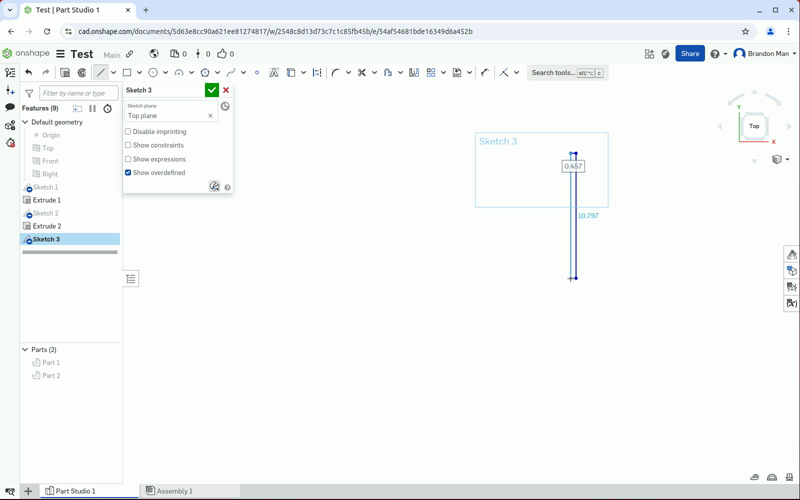
scroll(6)
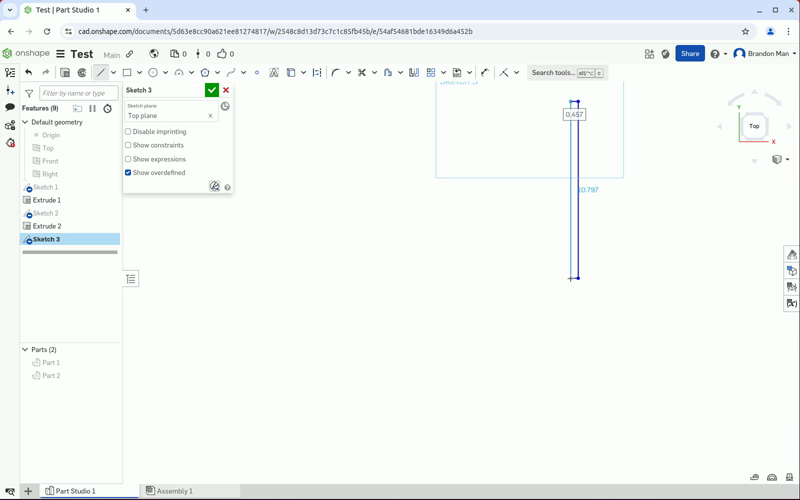
scroll(6)
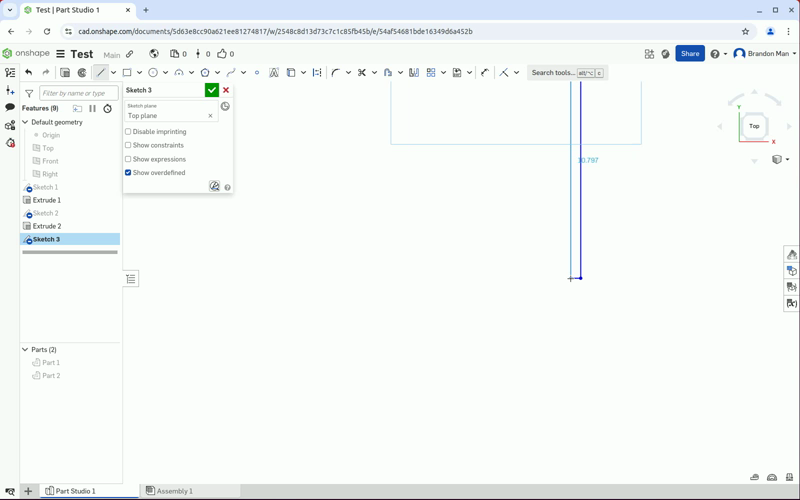
scroll(6)
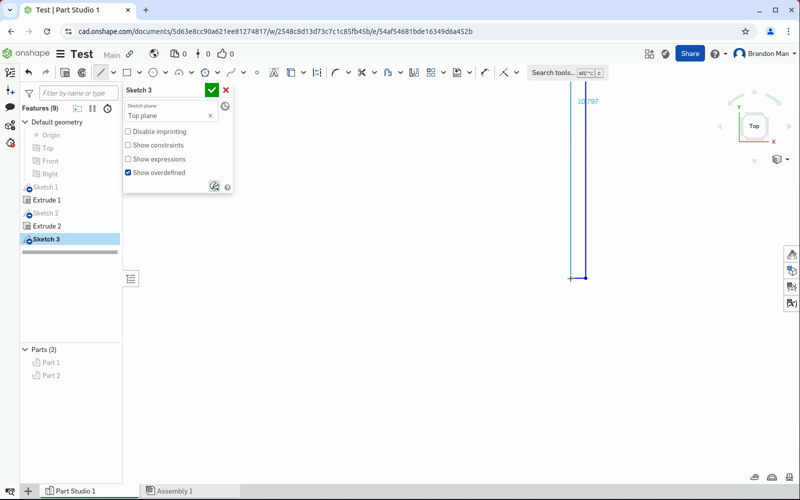
scroll(6)
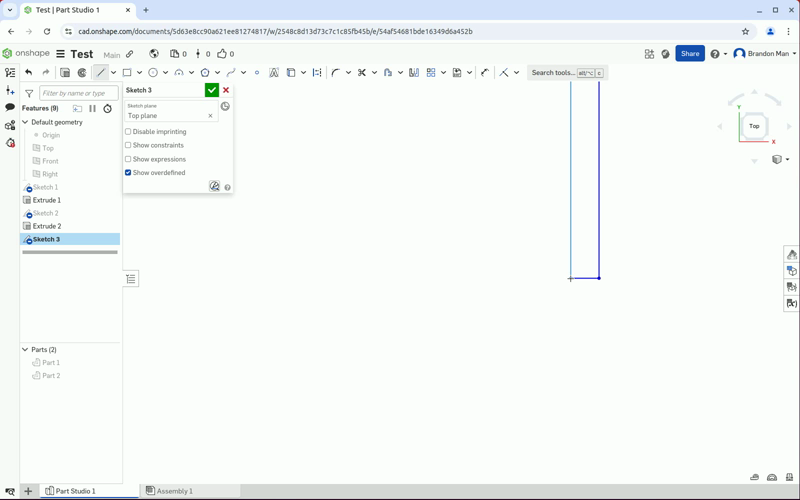
key_up(shift)
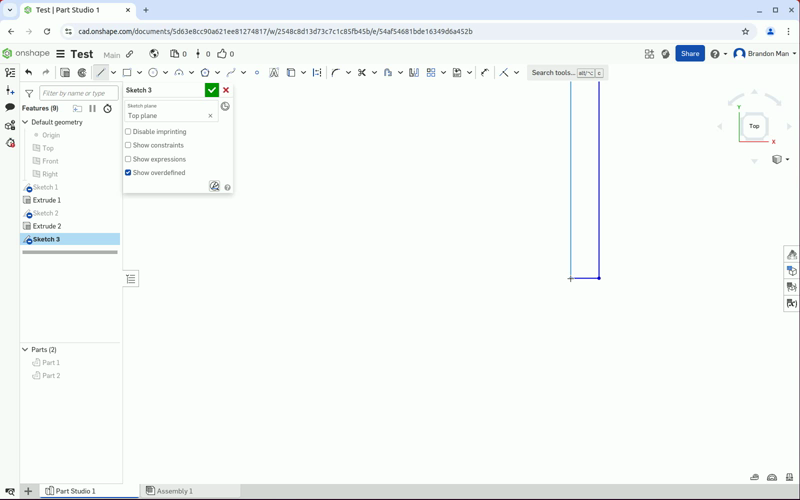
click(570, 278)
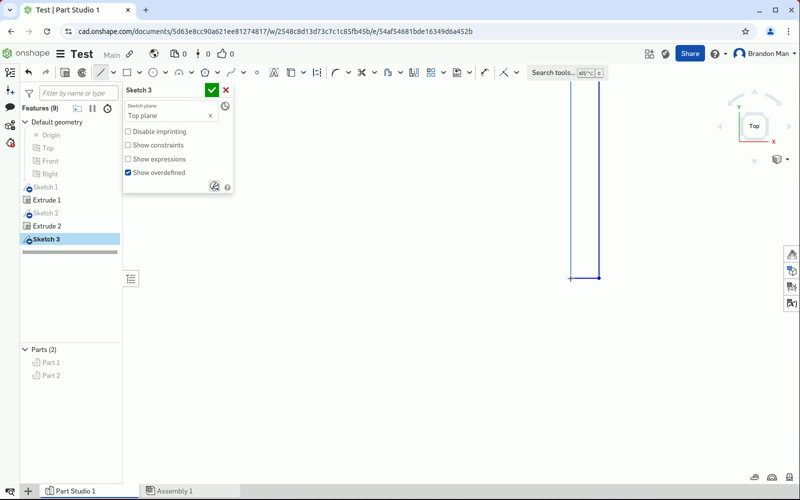
scroll(-6)
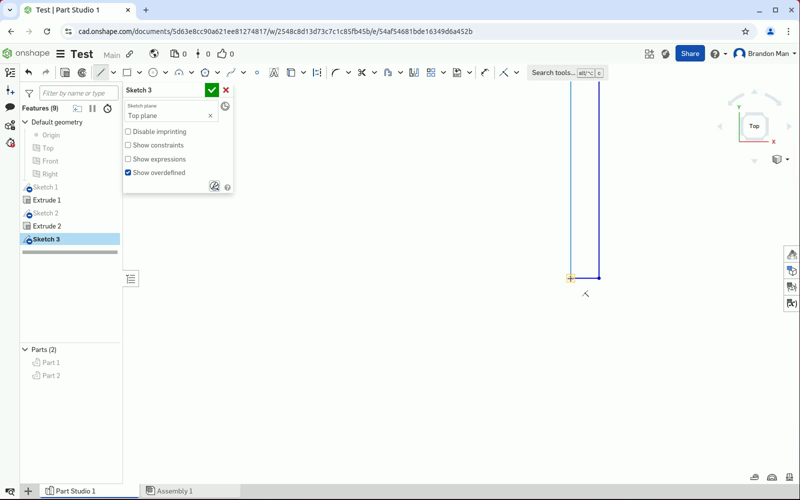
scroll(-6)
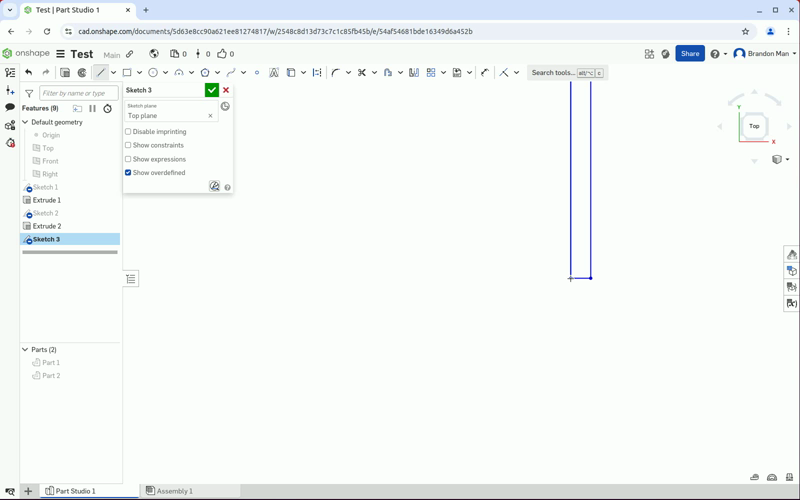
scroll(-6)
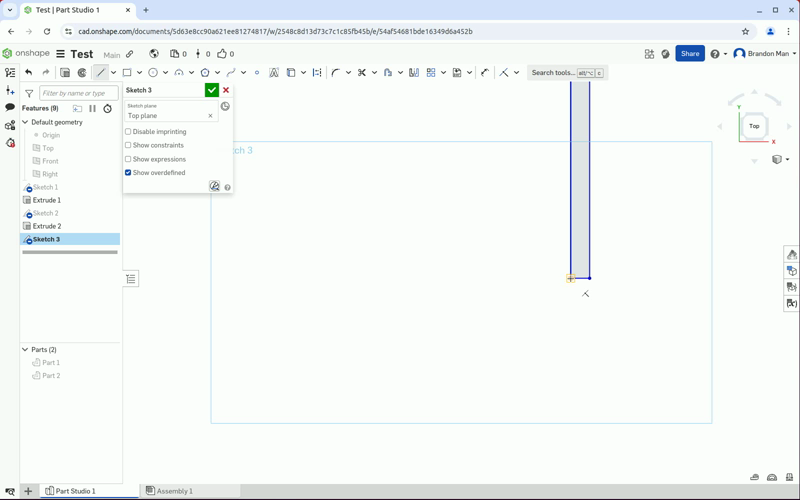
scroll(-6)
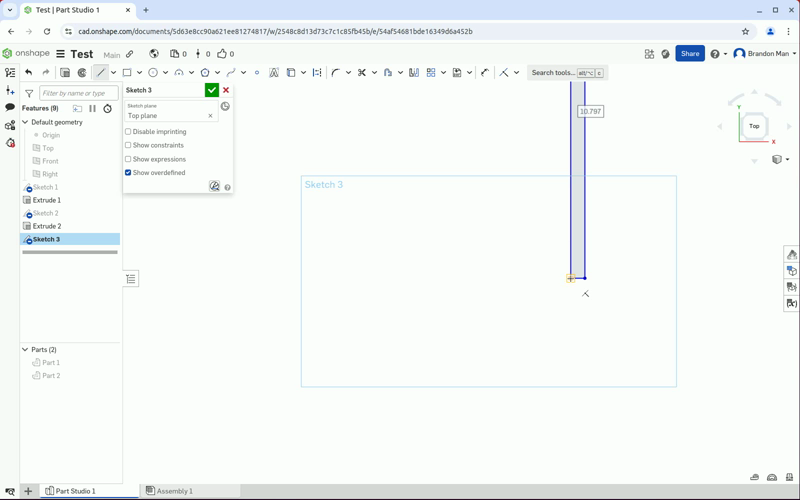
scroll(-6)
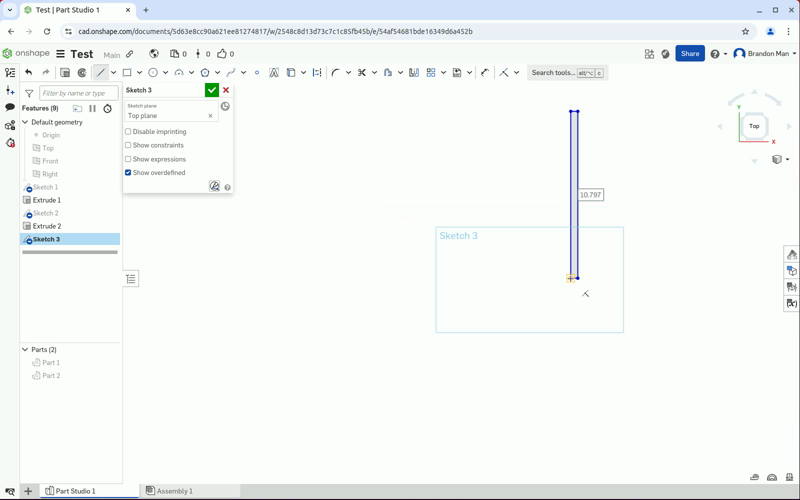
scroll(-6)
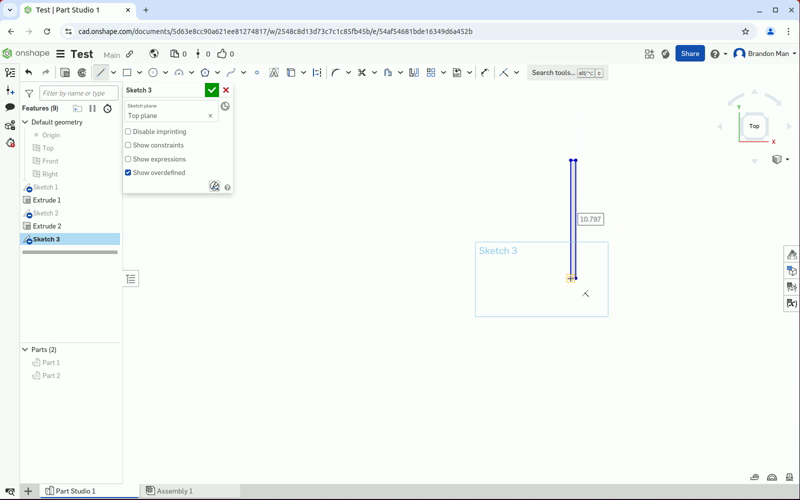
scroll(-6)
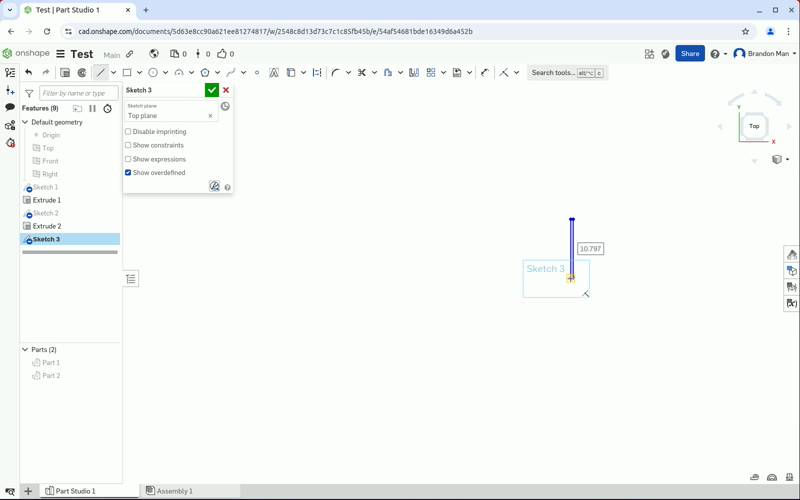
key(esc)
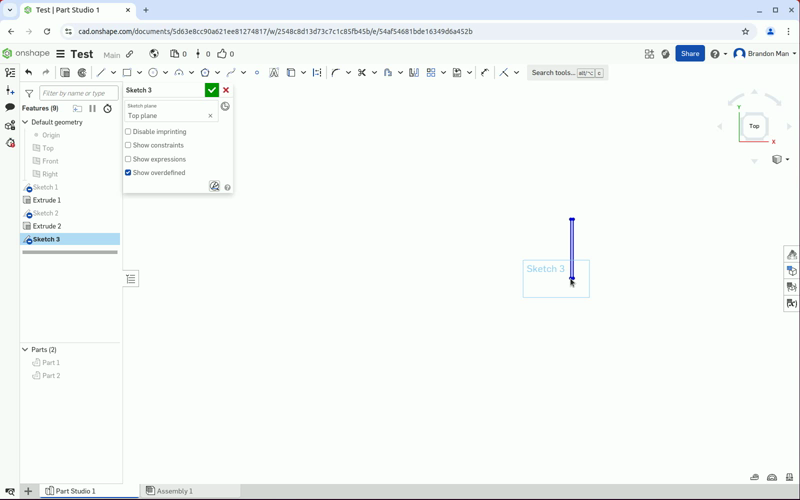
mouse_move(572, 259)
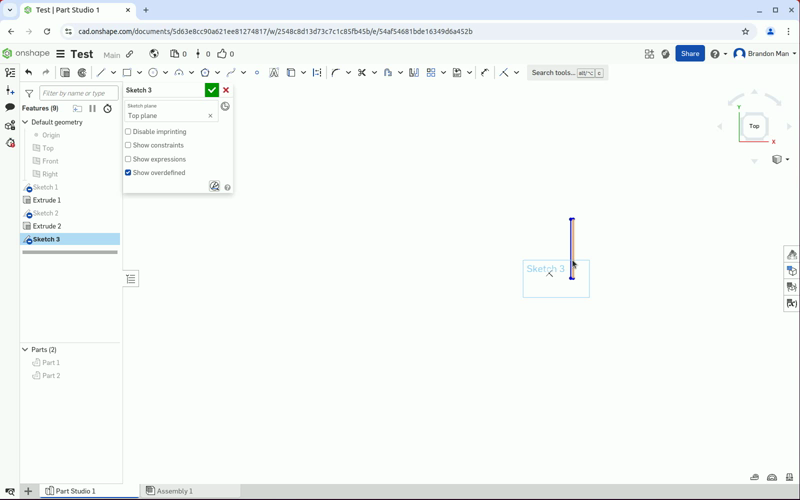
scroll(6)
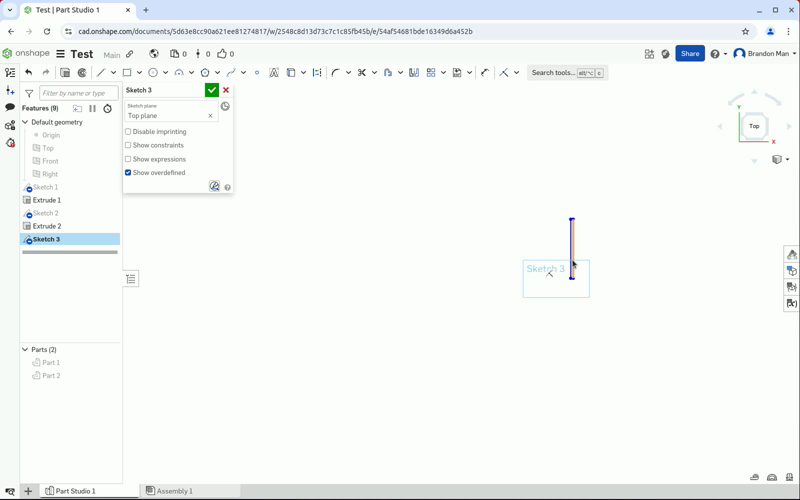
scroll(6)
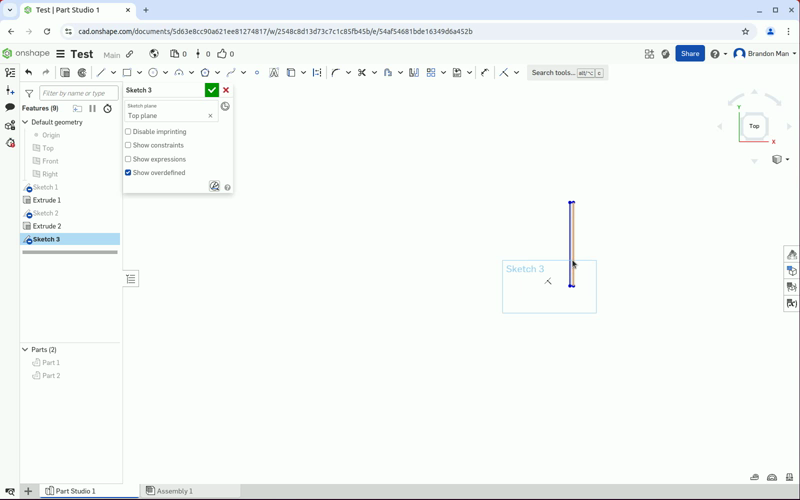
scroll(6)
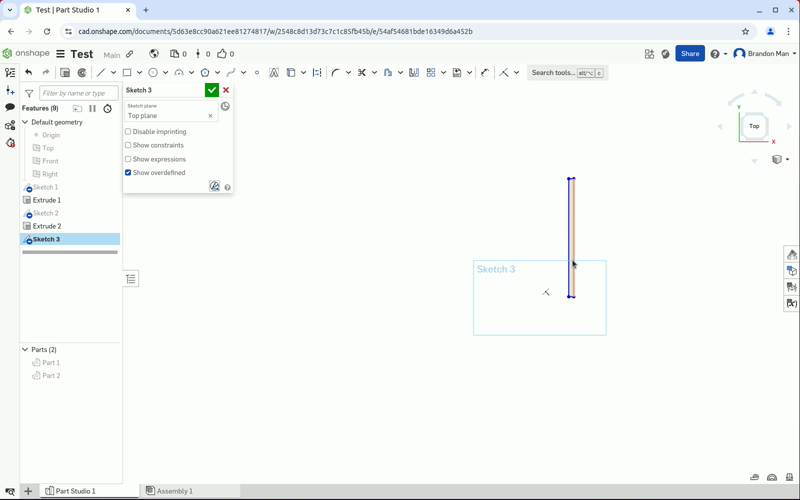
scroll(6)
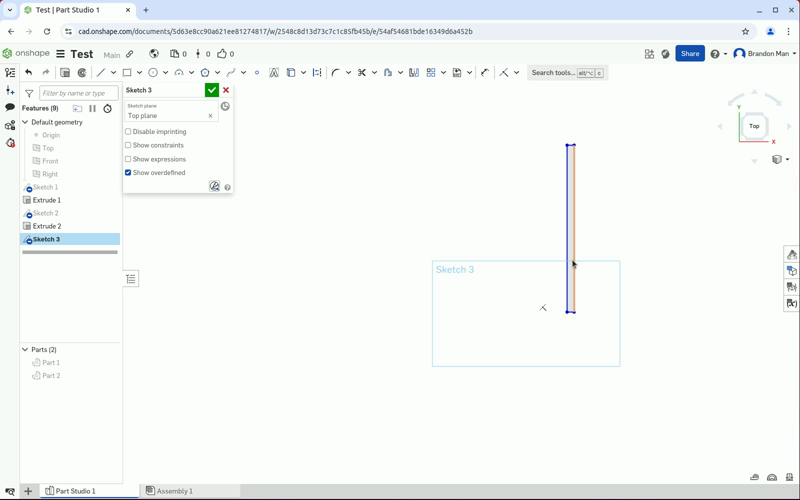
scroll(6)
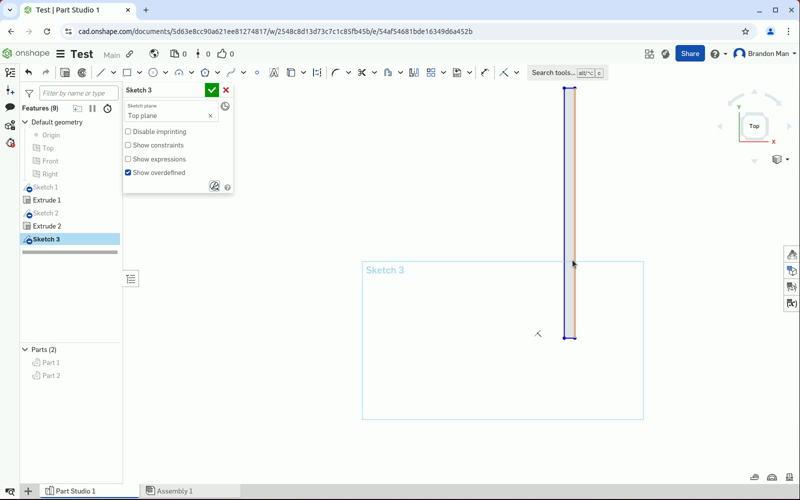
scroll(6)
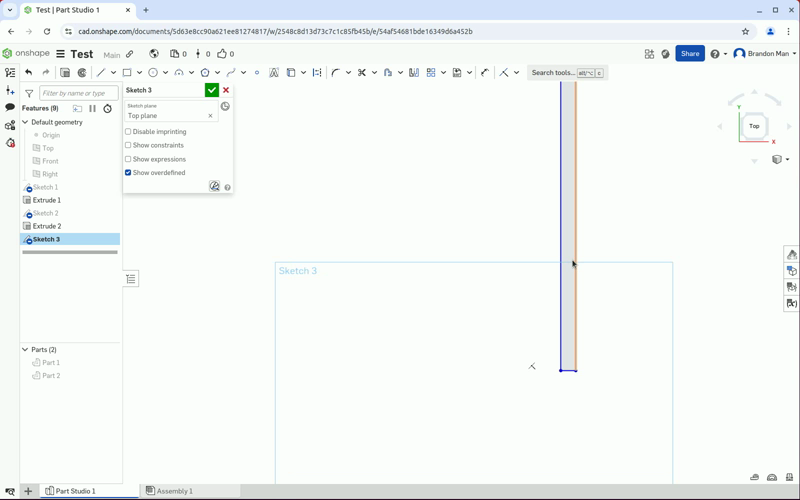
scroll(6)
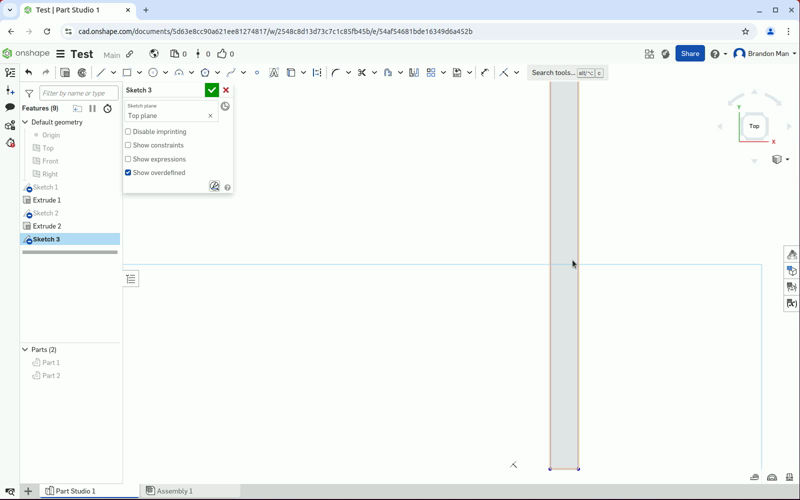
click(572, 259)
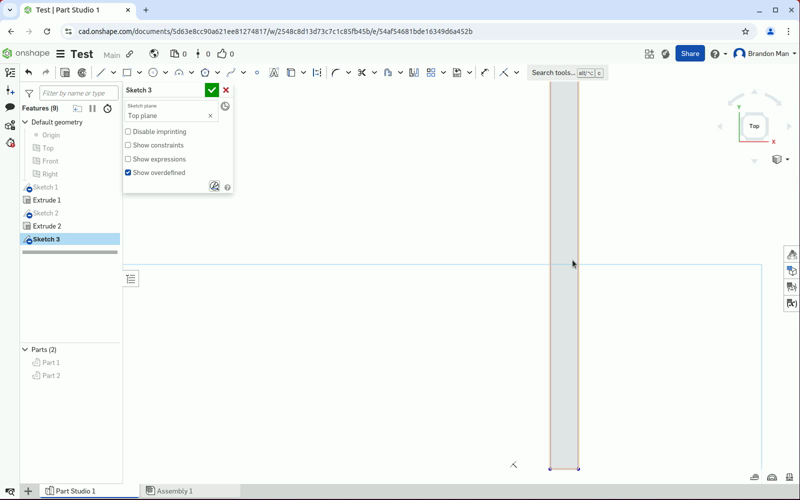
scroll(-6)
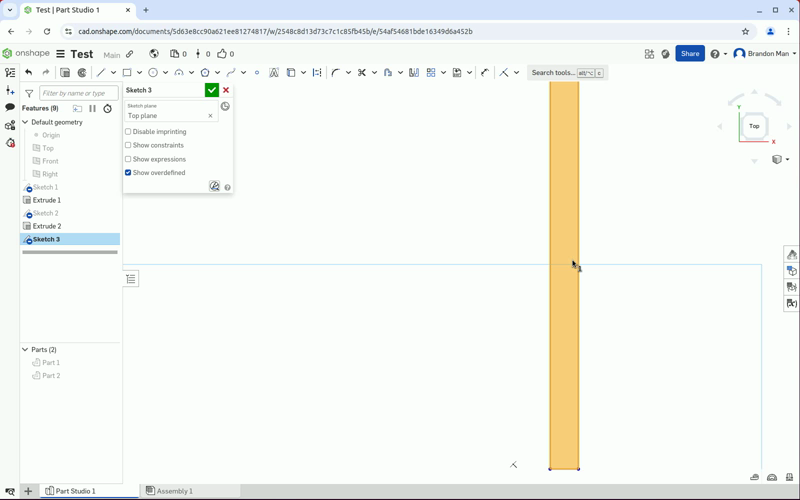
scroll(-6)
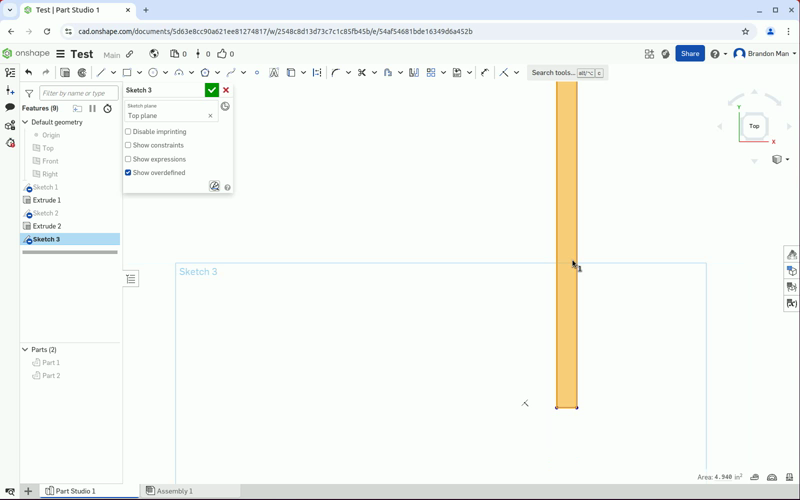
scroll(-6)
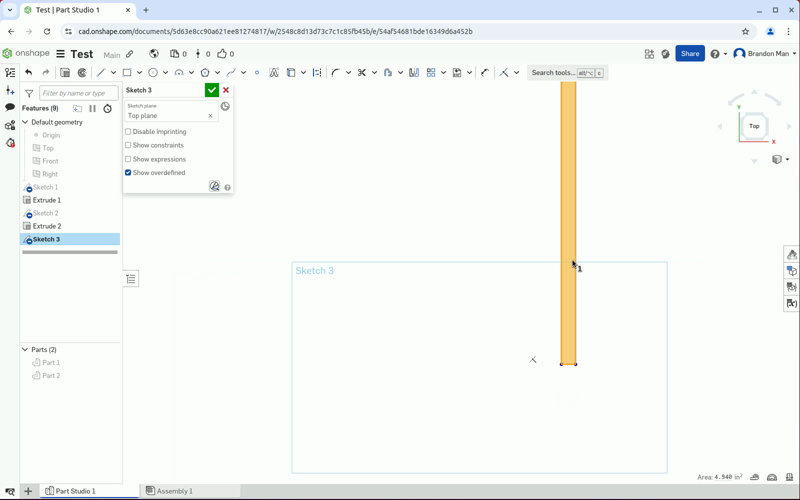
scroll(-6)
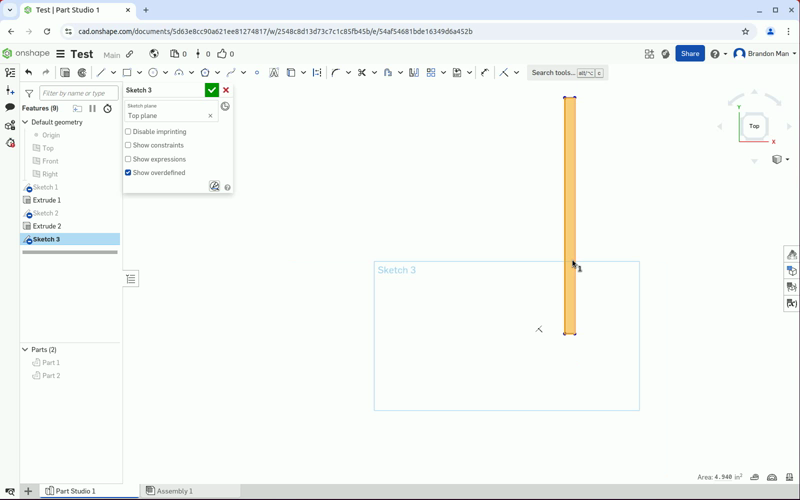
scroll(-6)
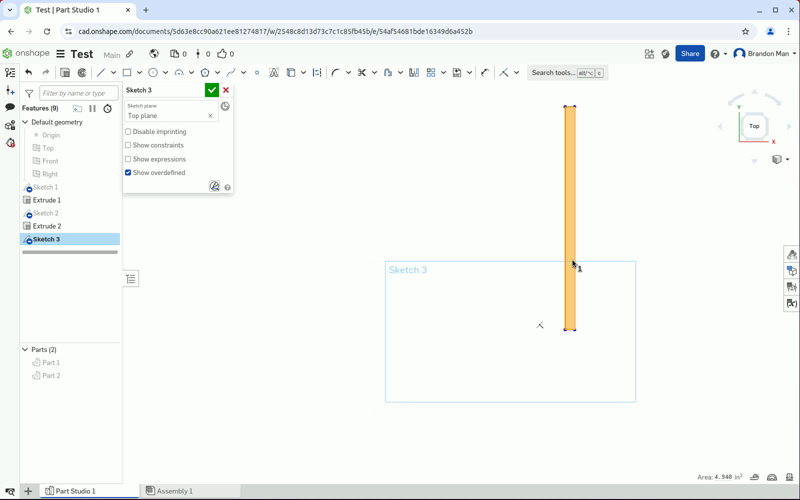
scroll(-6)
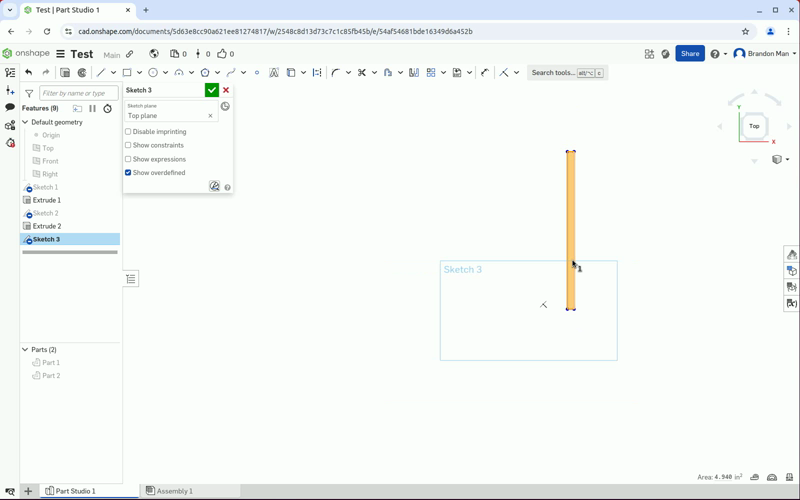
scroll(-6)
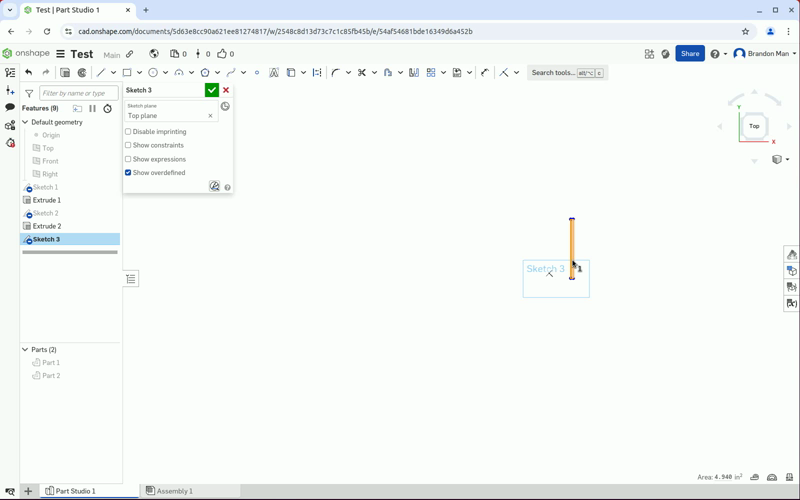
mouse_move(73, 352)
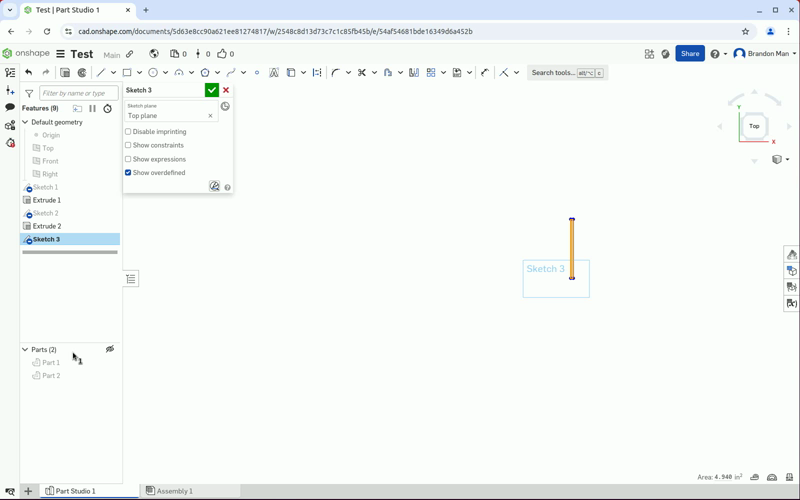
key(shift+y)
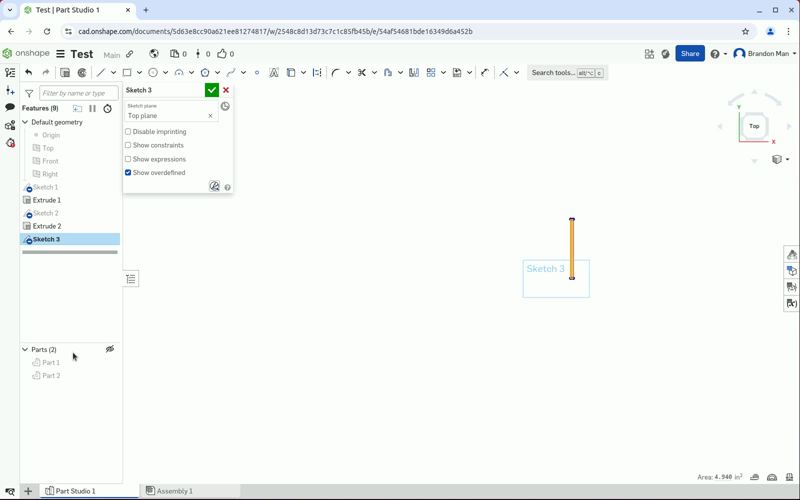
key(shift+e)
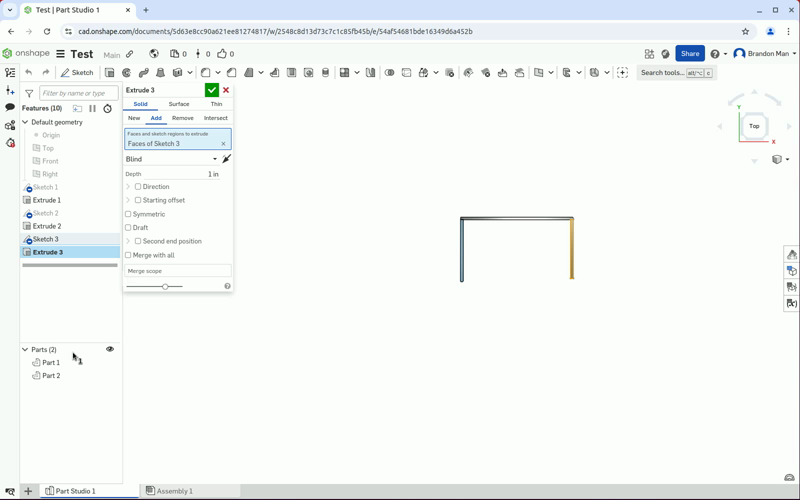
mouse_move(143, 106)
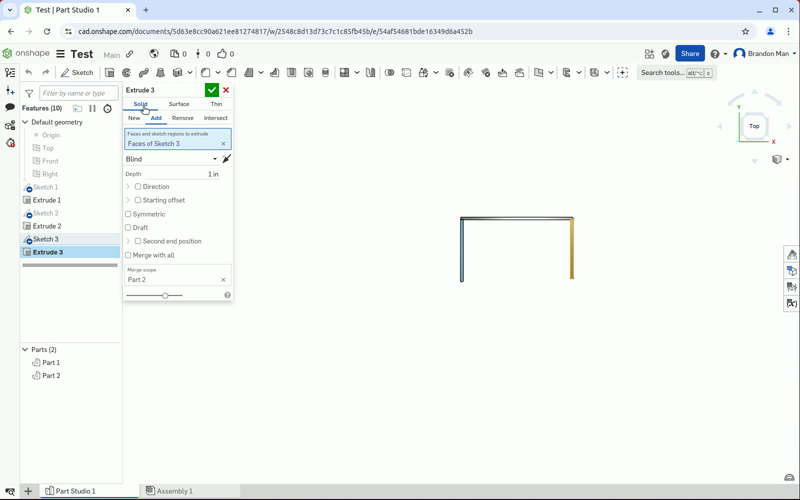
click(143, 106)
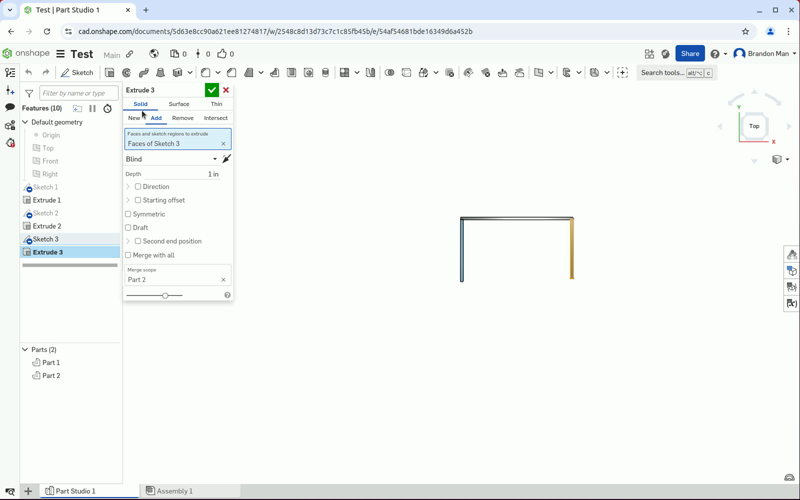
mouse_move(137, 120)
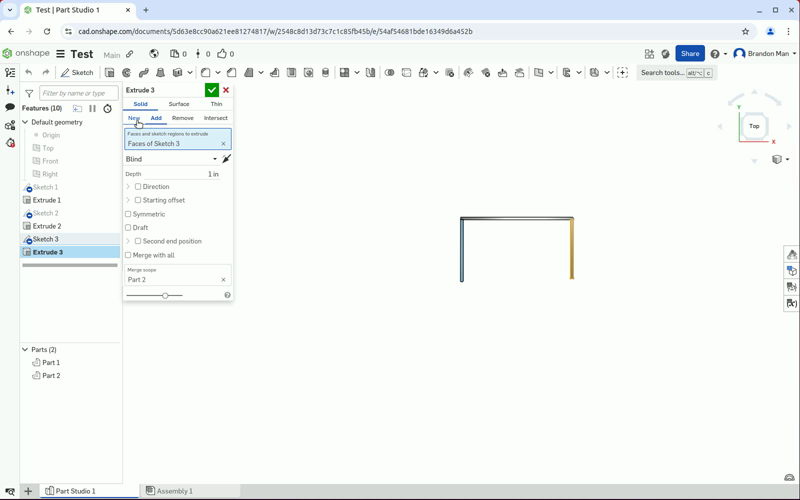
click(137, 120)
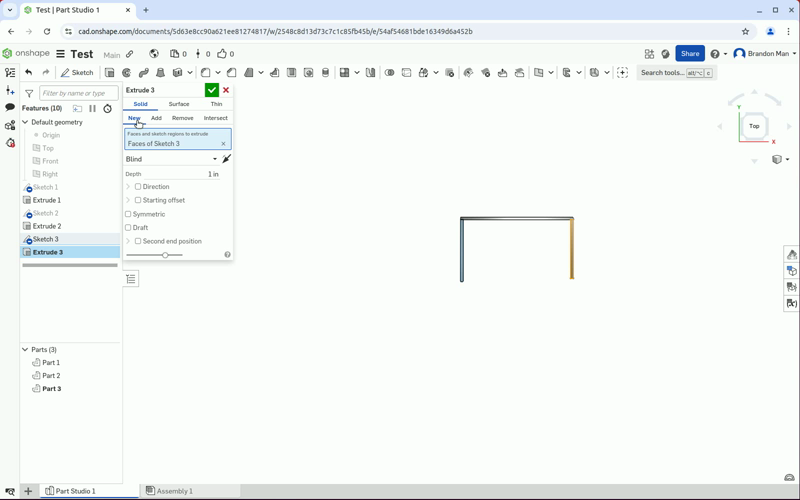
key(tab, 4)
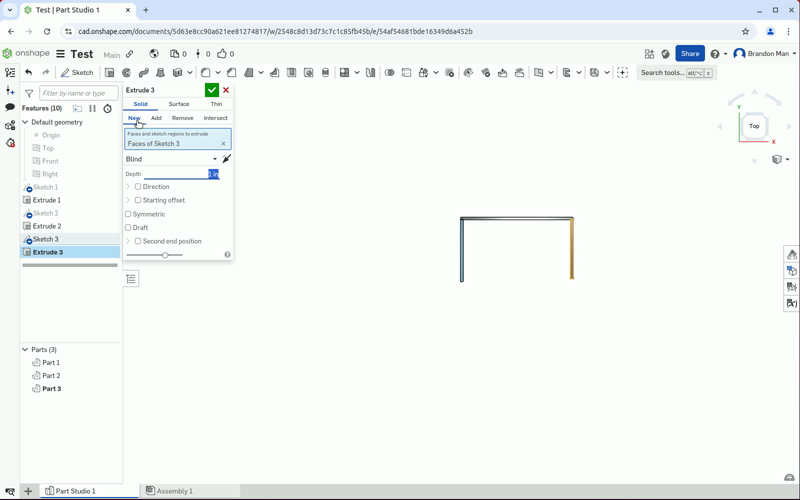
text(12.517)
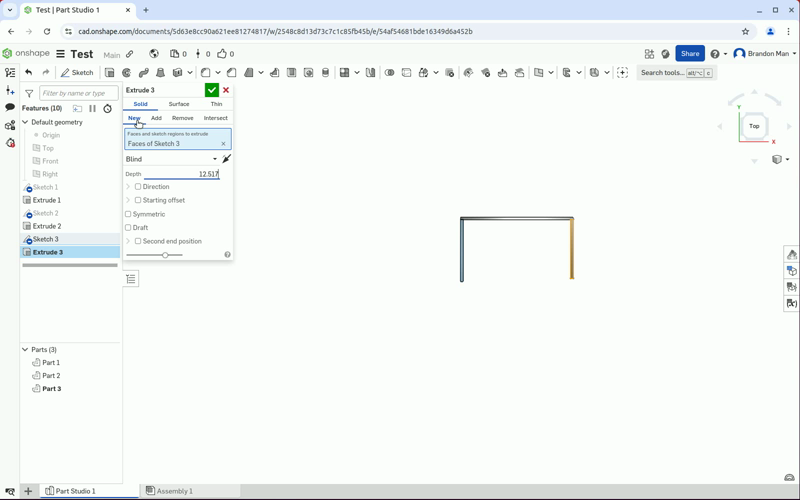
key(enter)
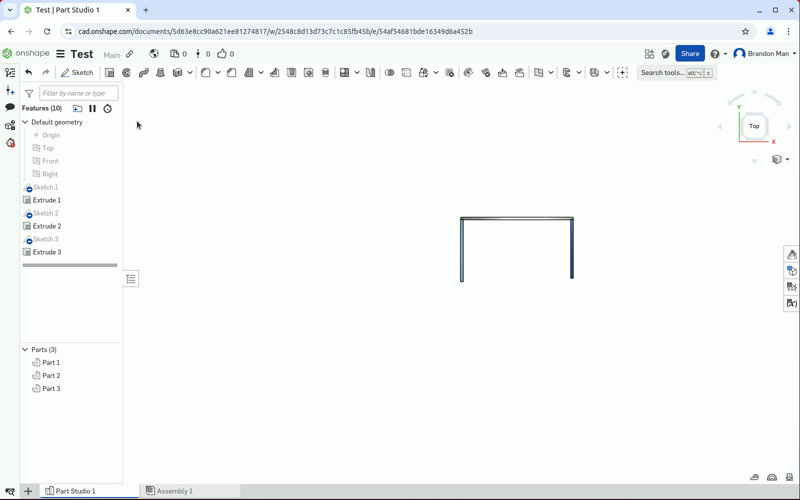
key(shift+h)
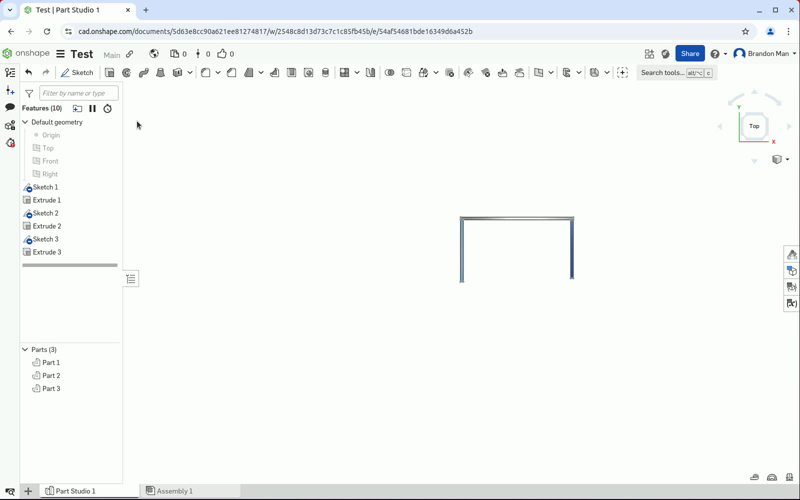
key(shift+h)
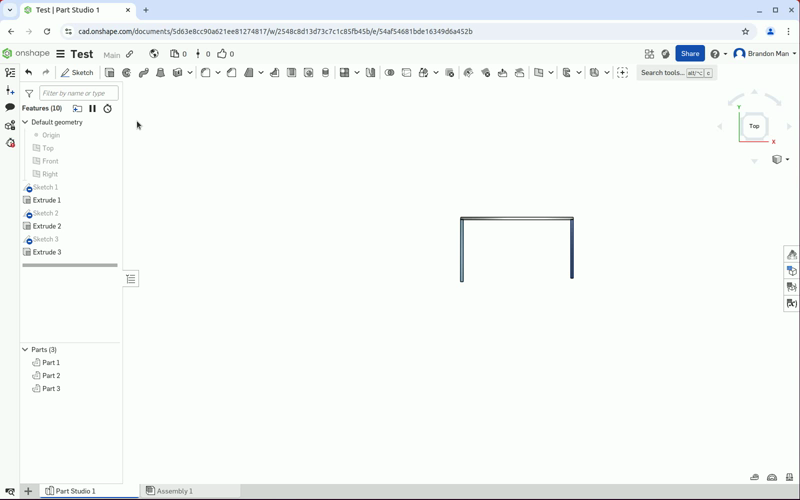
mouse_move(73, 189)
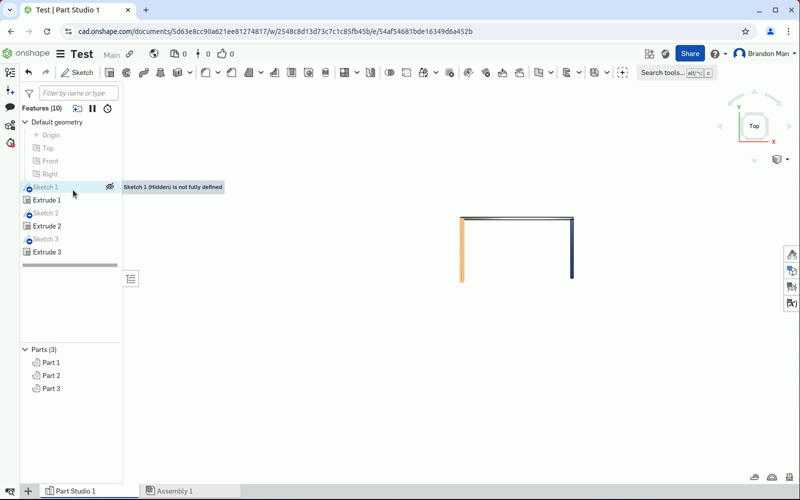
click(73, 189)
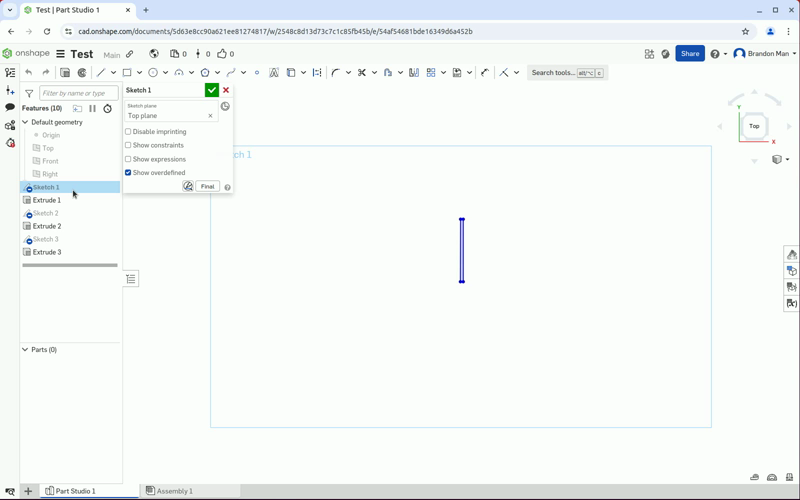
mouse_move(229, 92)
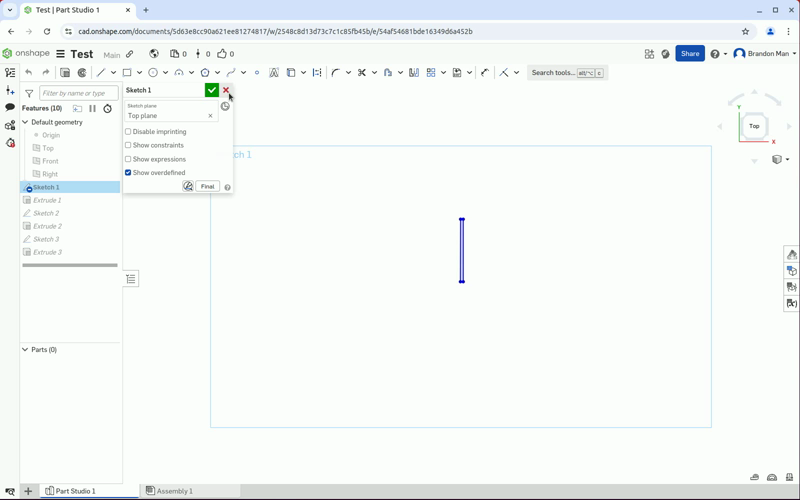
click(229, 92)
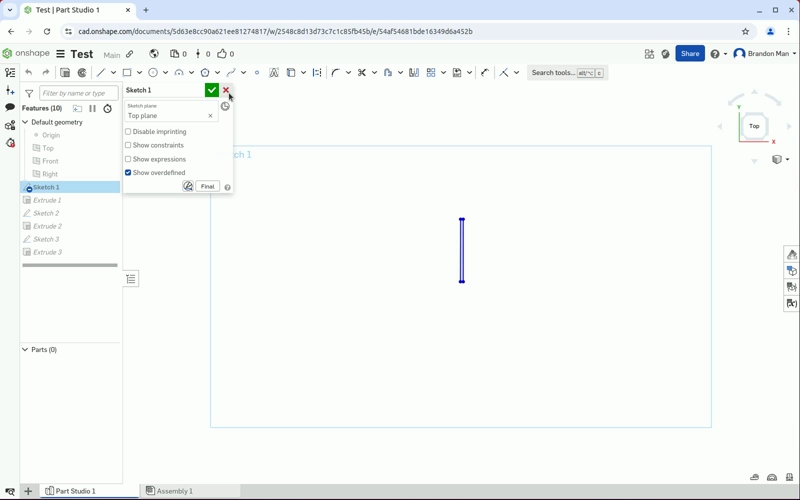
key(shift+s)
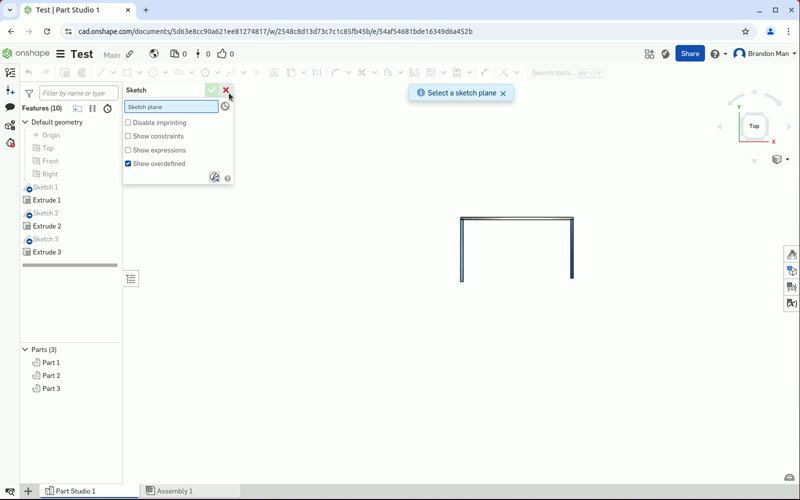
mouse_move(73, 150)
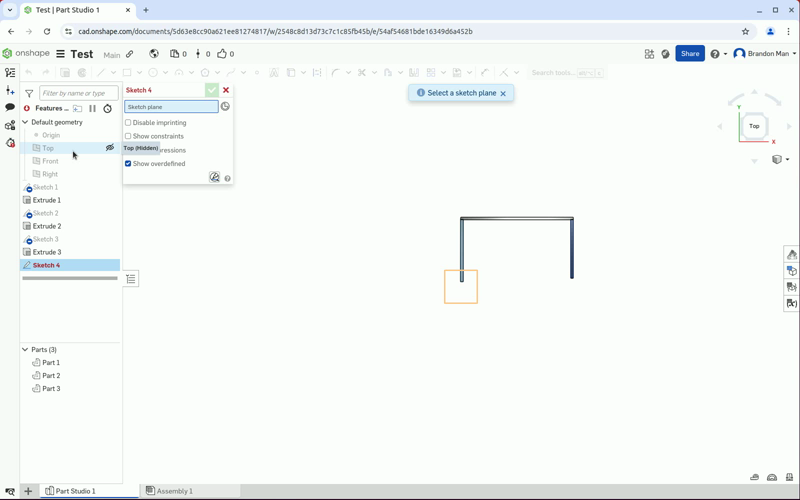
click(73, 150)
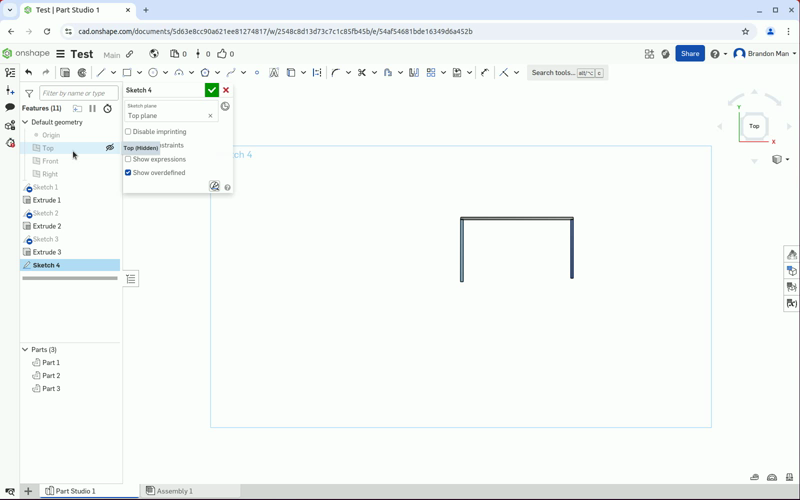
mouse_move(73, 352)
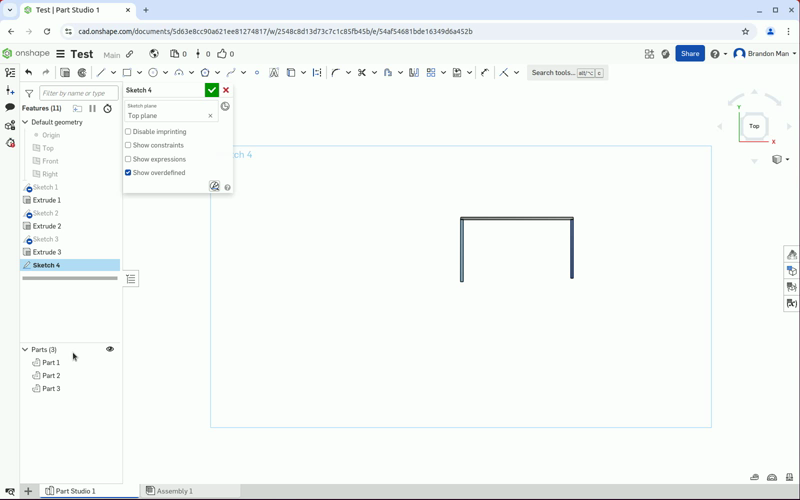
key(y)
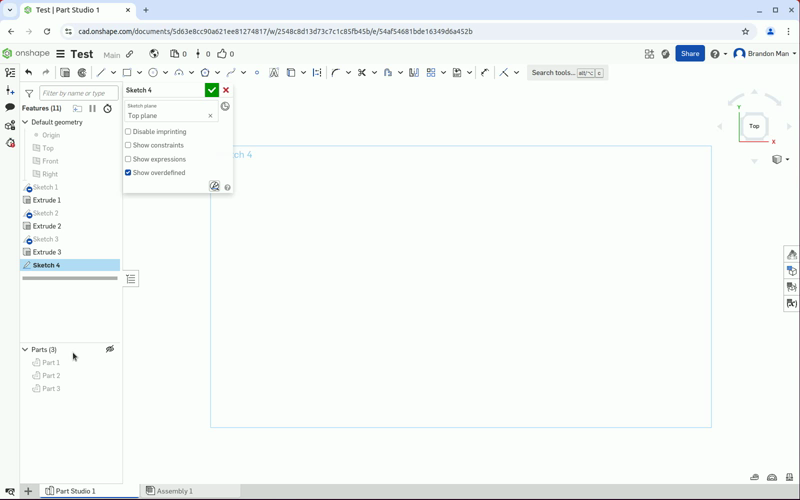
key(l)
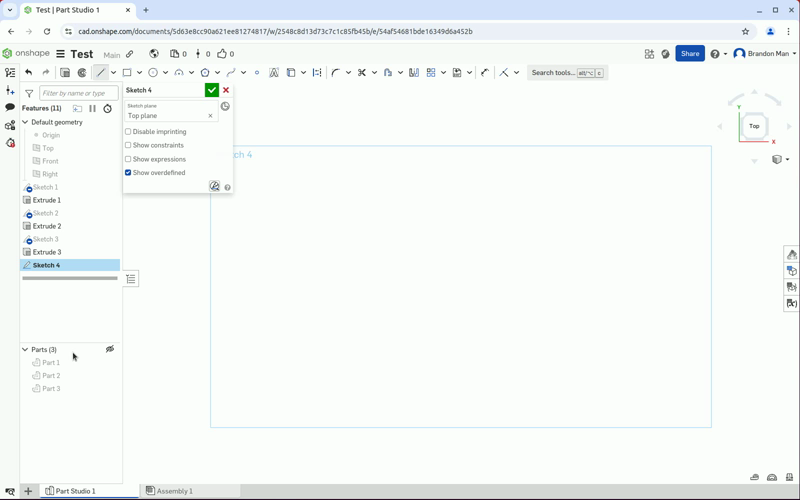
key_down(shift)
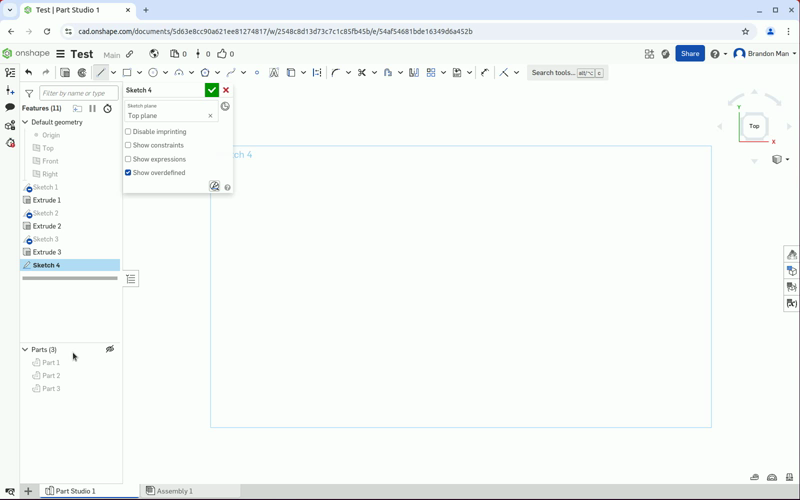
mouse_move(460, 282)
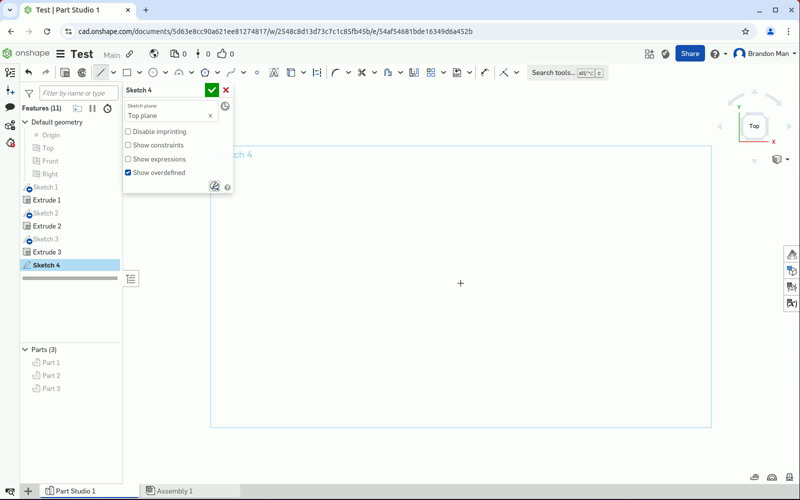
click(460, 282)
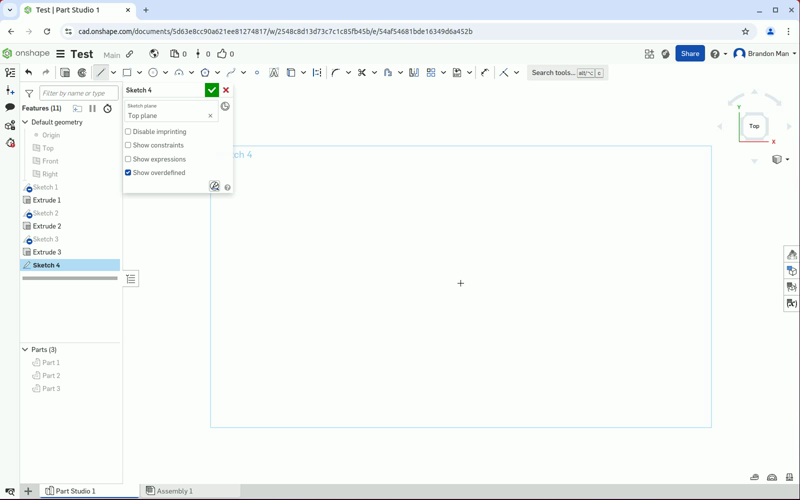
key_up(shift)
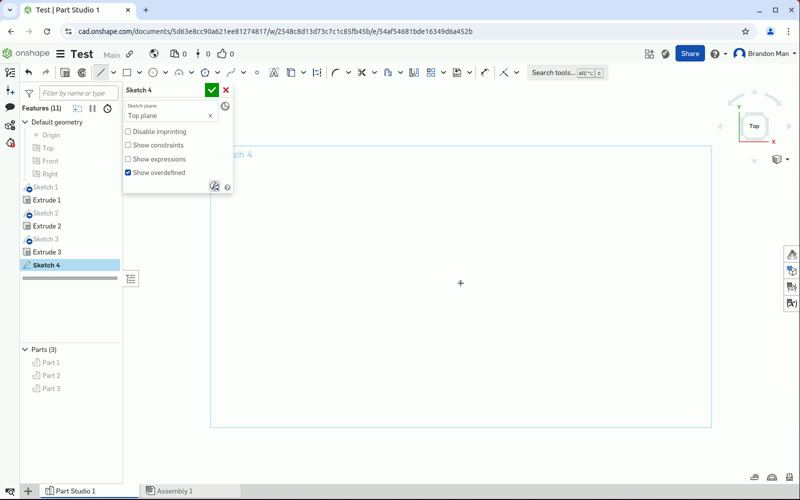
key_down(shift)
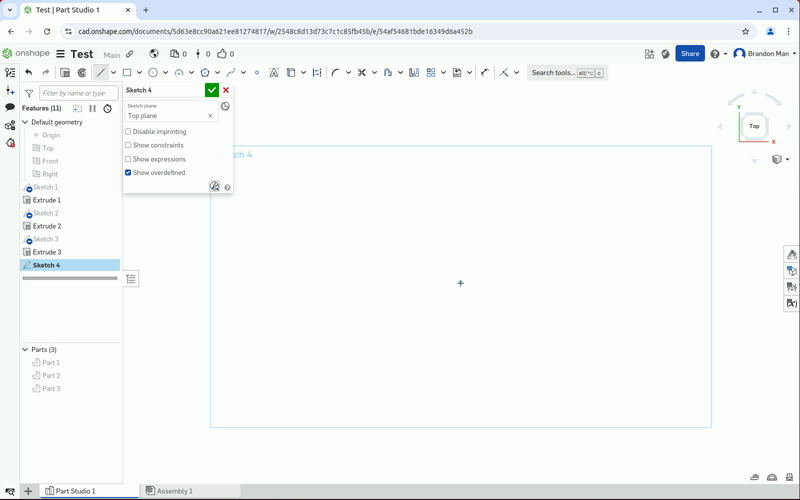
mouse_move(573, 282)
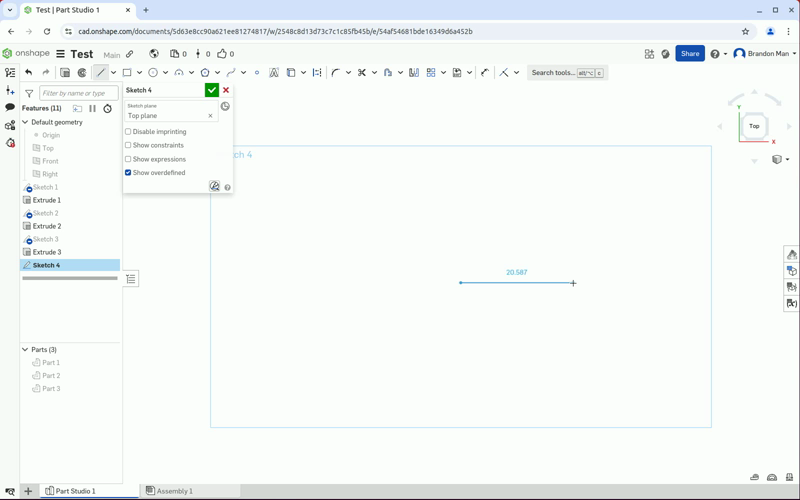
click(573, 282)
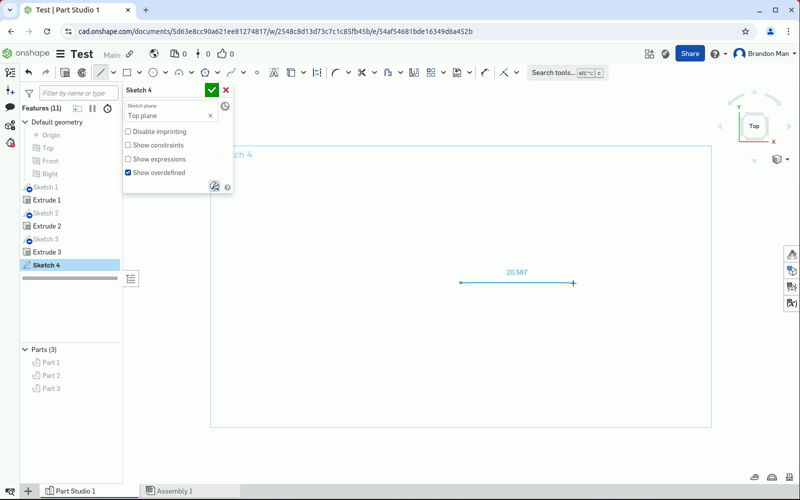
key_up(shift)
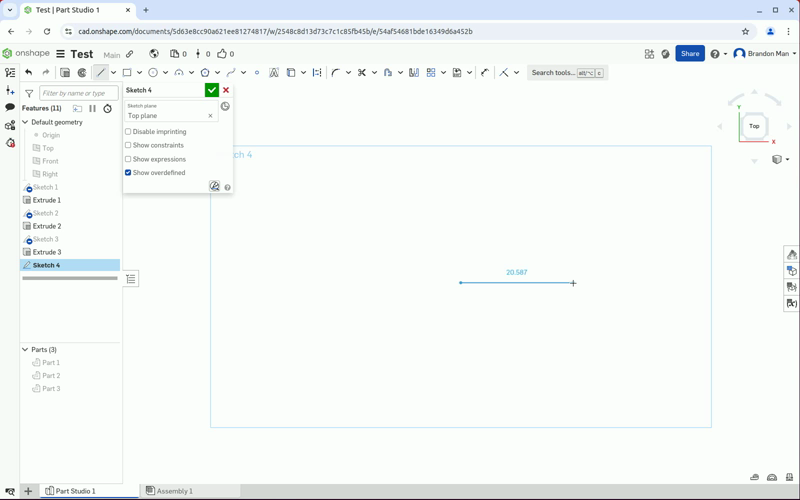
key_down(shift)
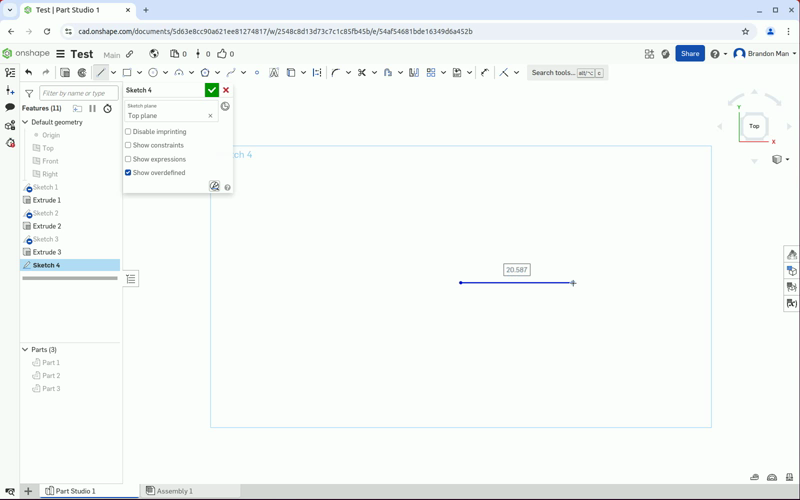
mouse_move(589, 282)
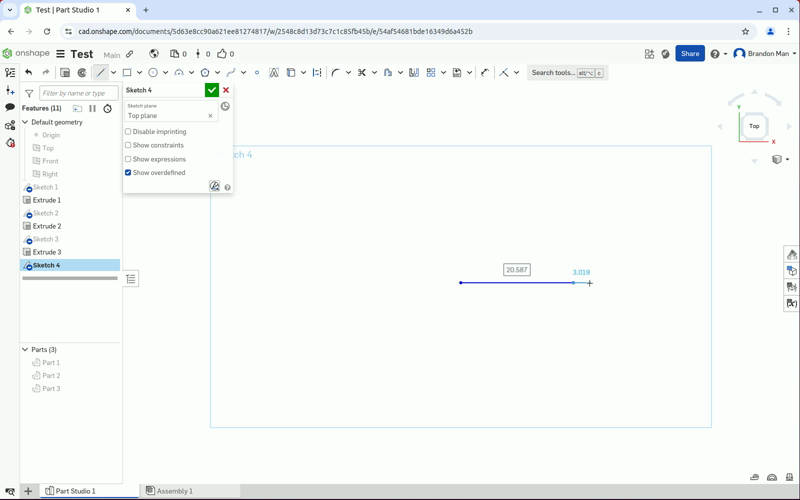
mouse_move(573, 278)
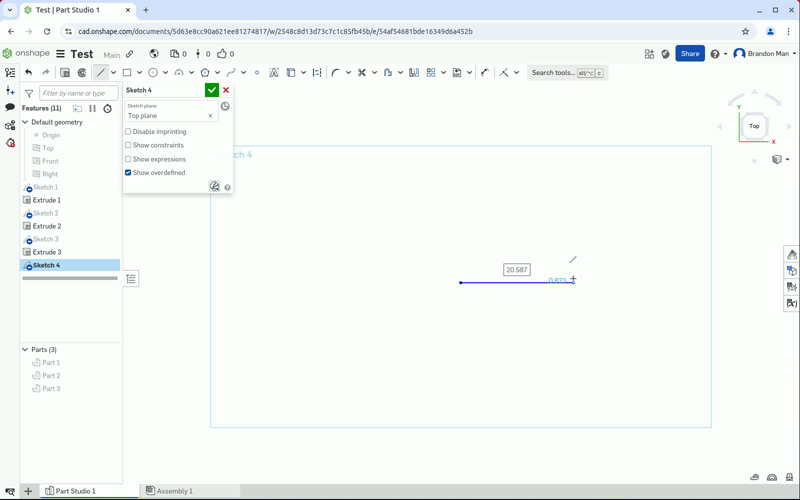
scroll(6)
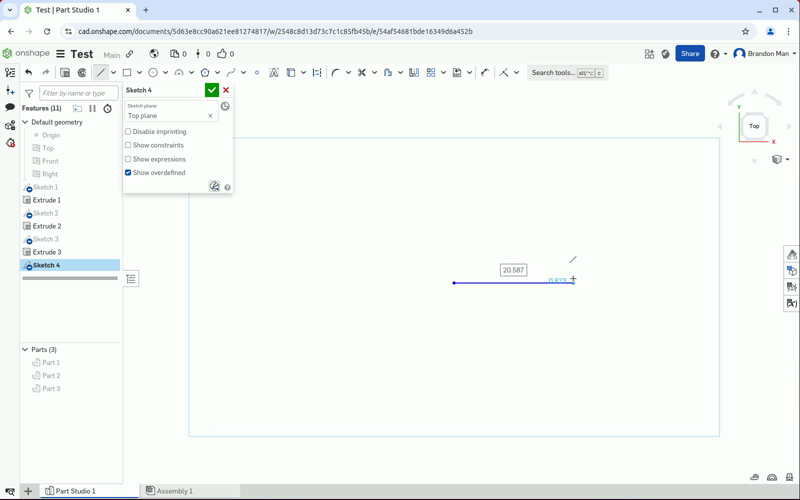
scroll(6)
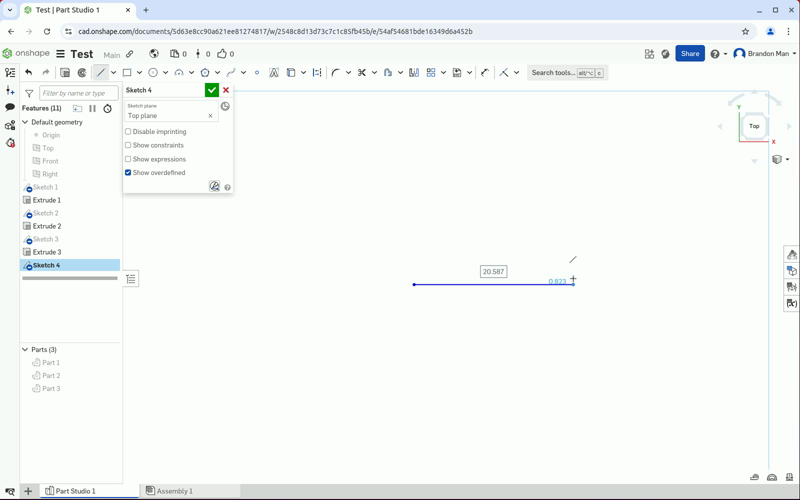
scroll(6)
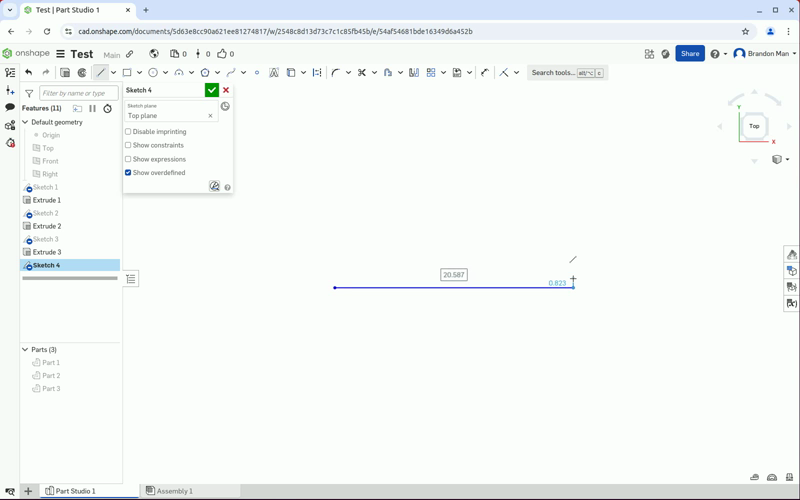
scroll(6)
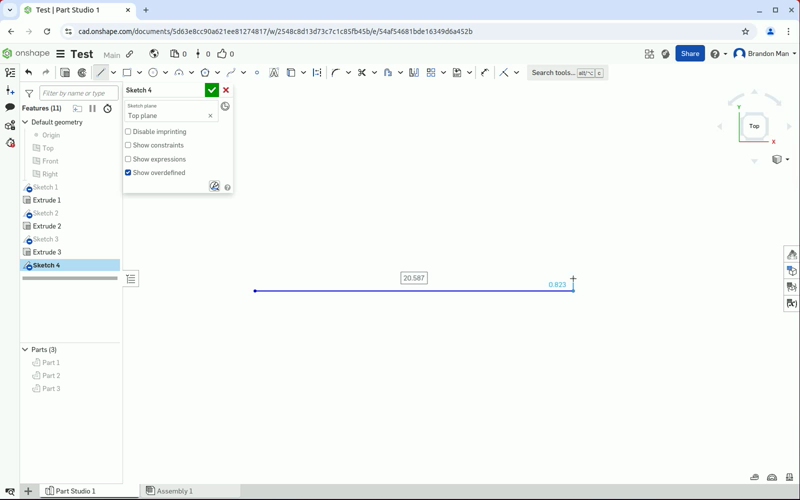
scroll(6)
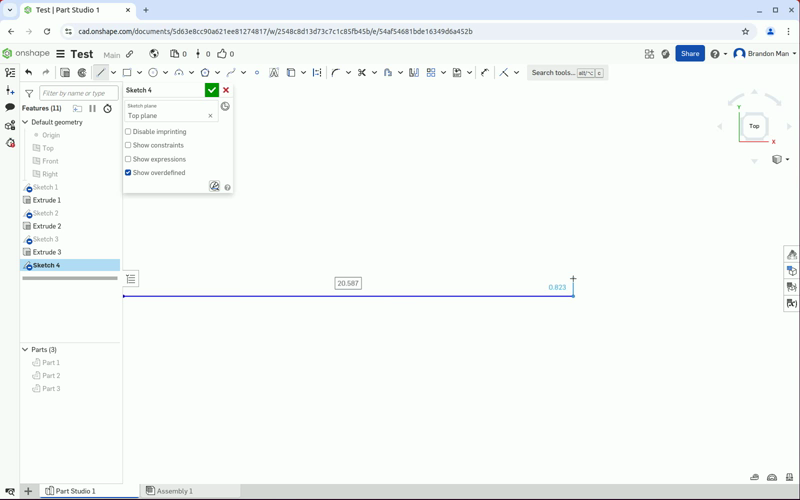
scroll(6)
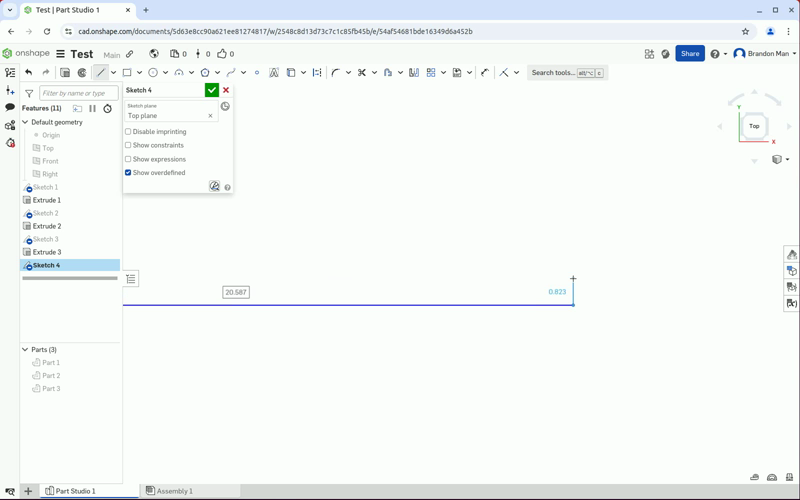
scroll(6)
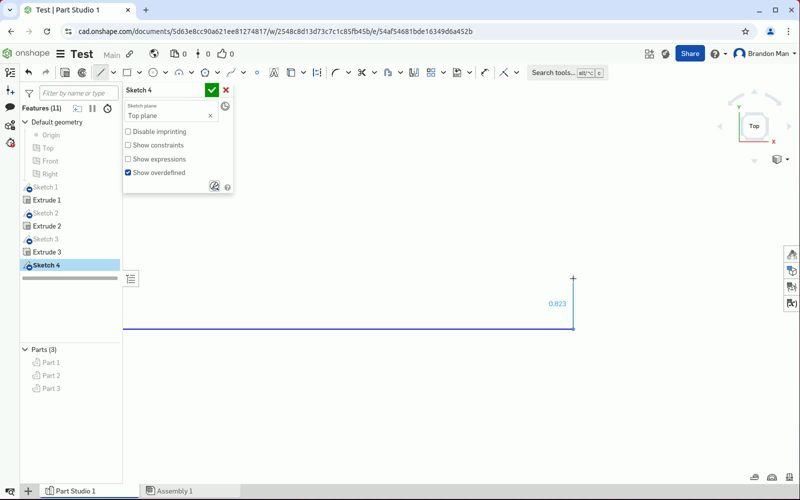
click(573, 278)
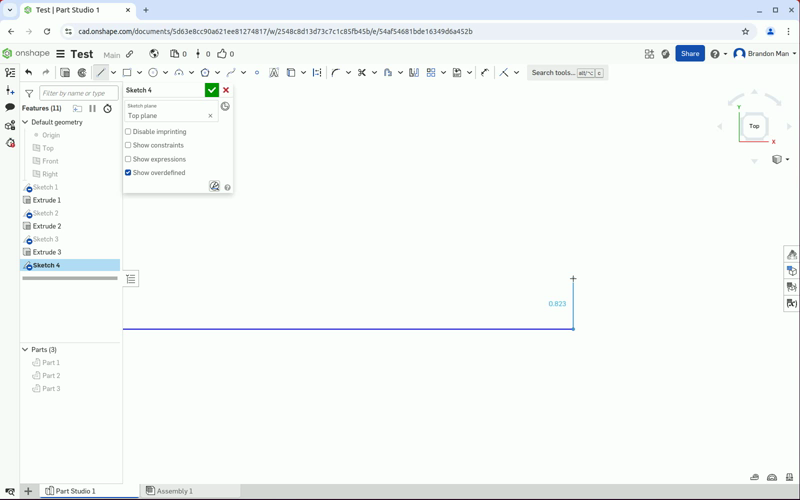
scroll(-6)
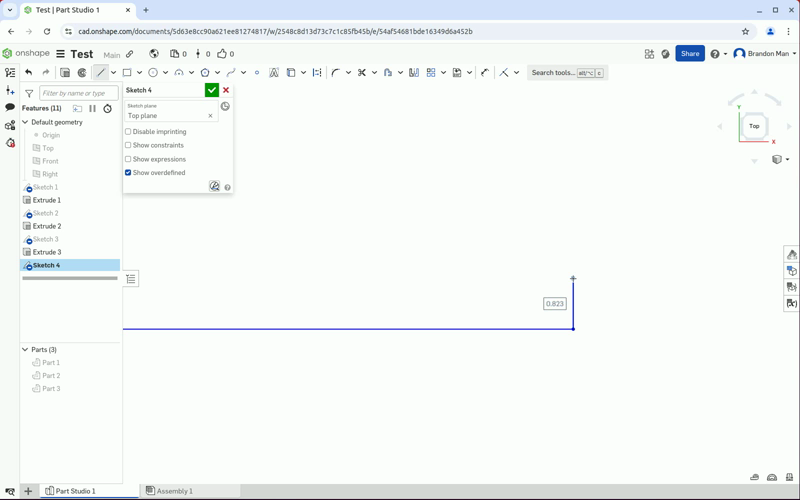
scroll(-6)
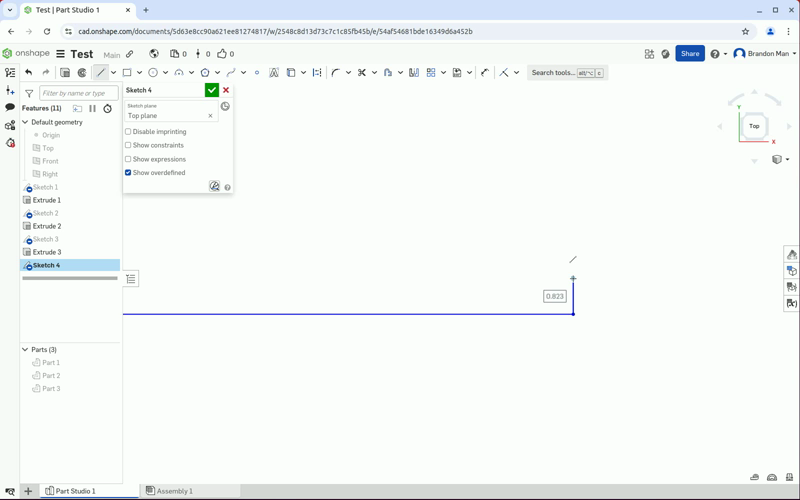
scroll(-6)
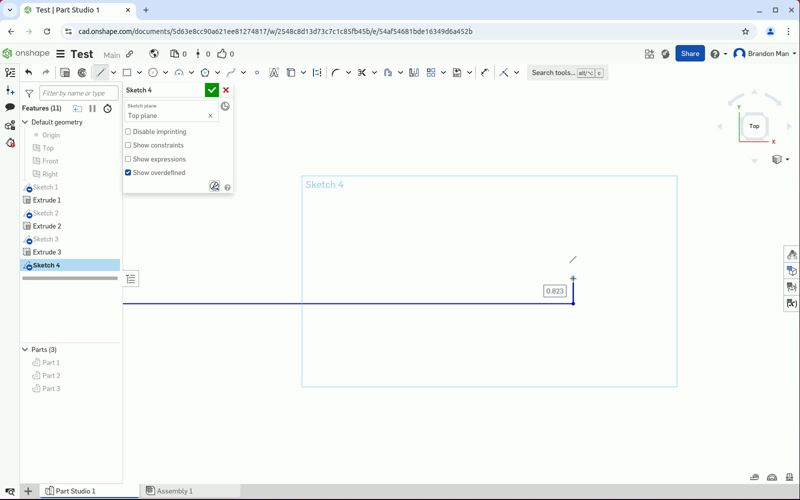
scroll(-6)
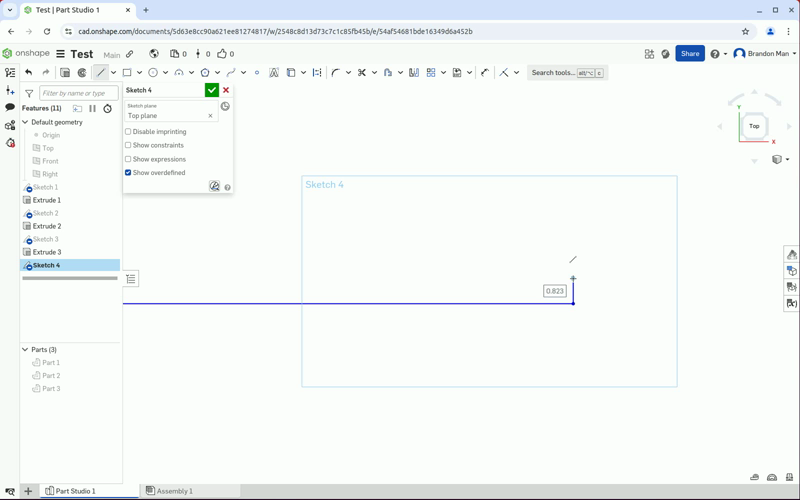
scroll(-6)
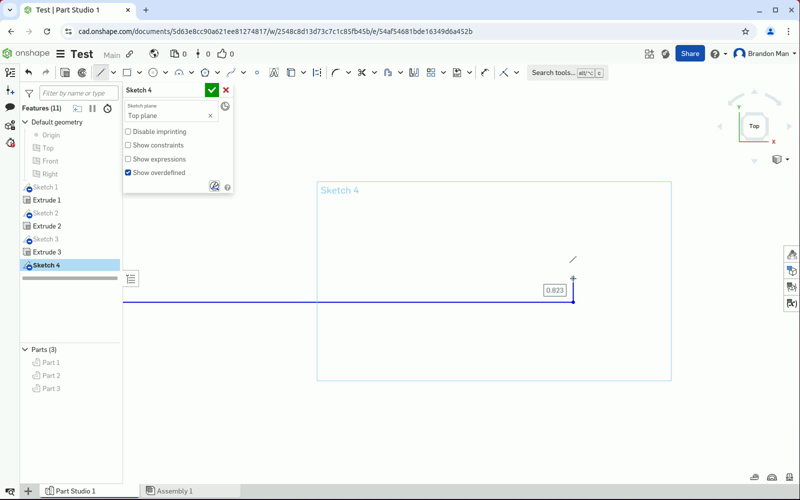
scroll(-6)
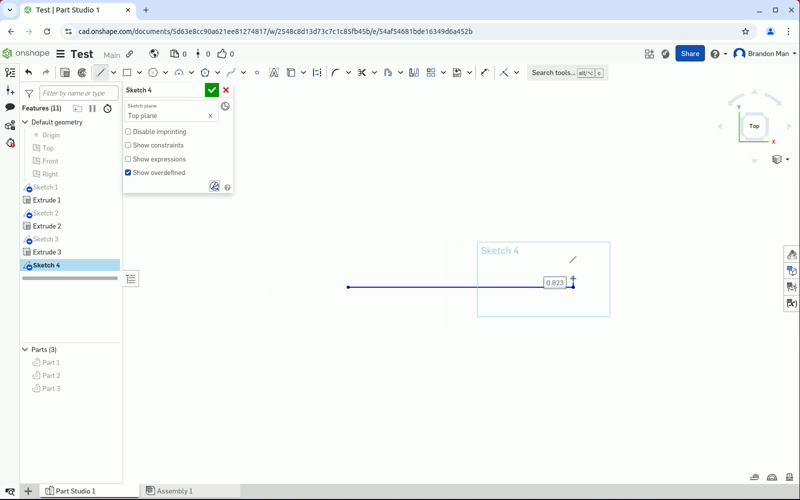
scroll(-6)
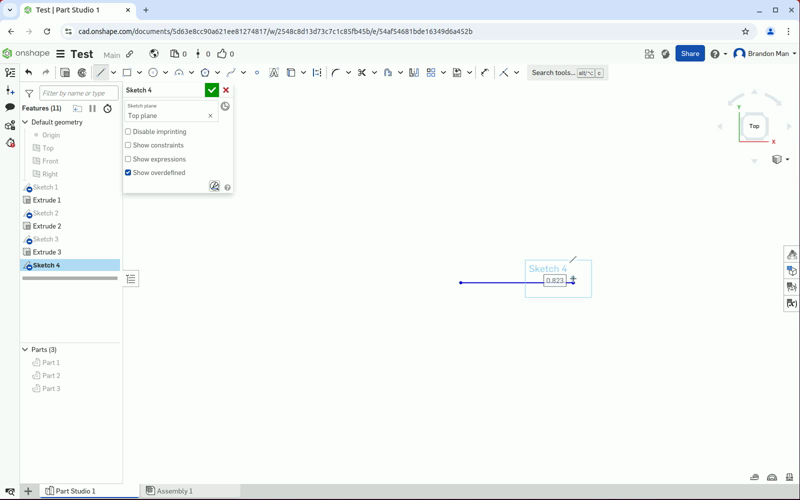
key_up(shift)
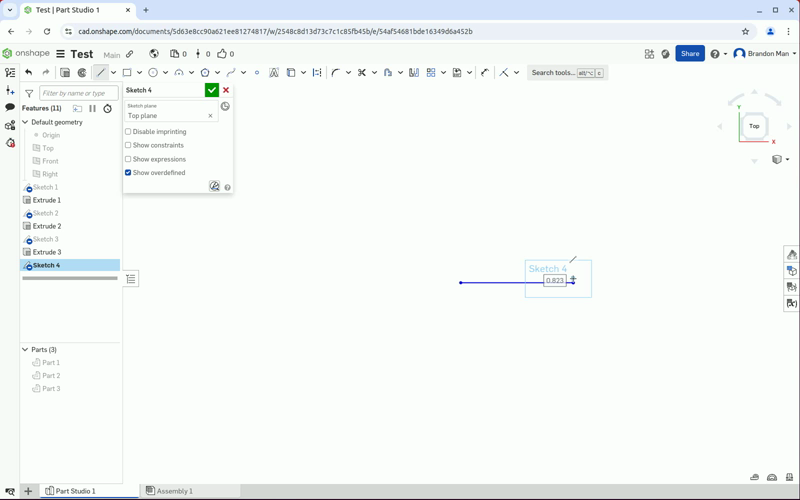
key_down(shift)
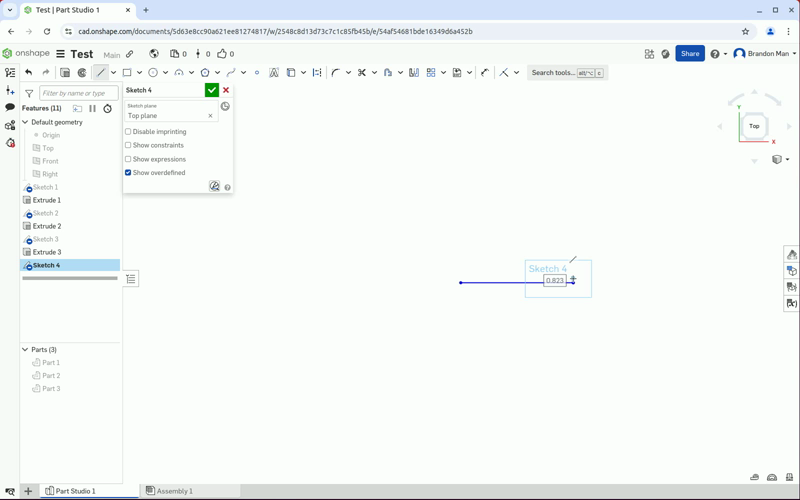
mouse_move(589, 278)
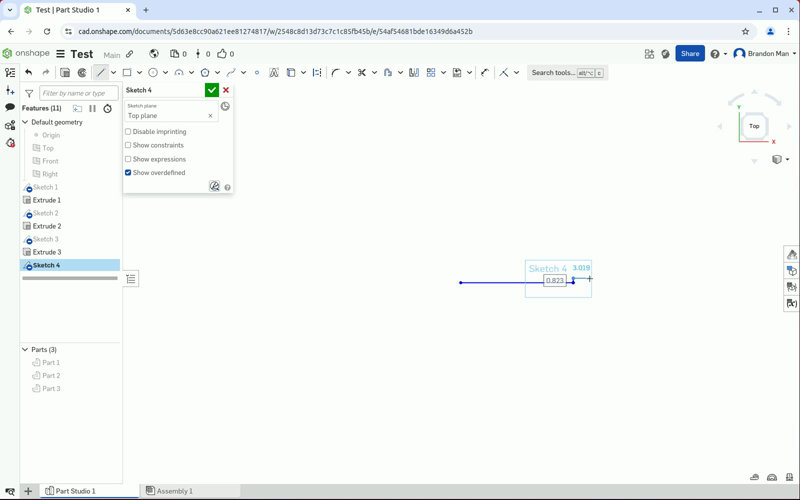
mouse_move(570, 278)
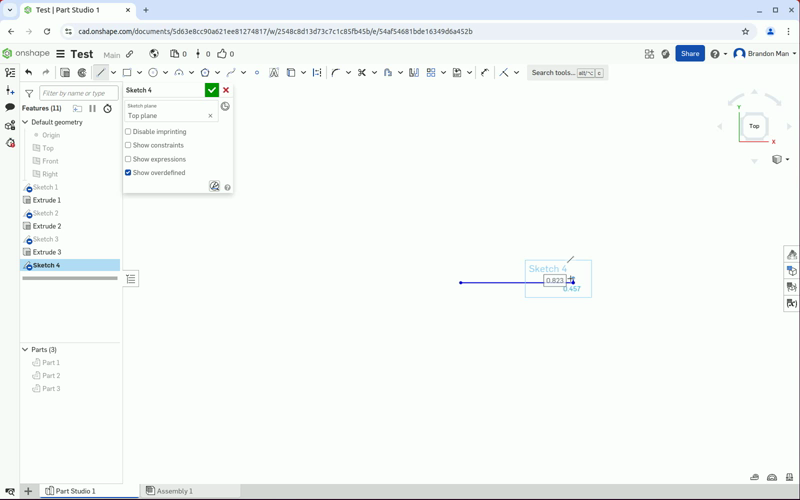
scroll(6)
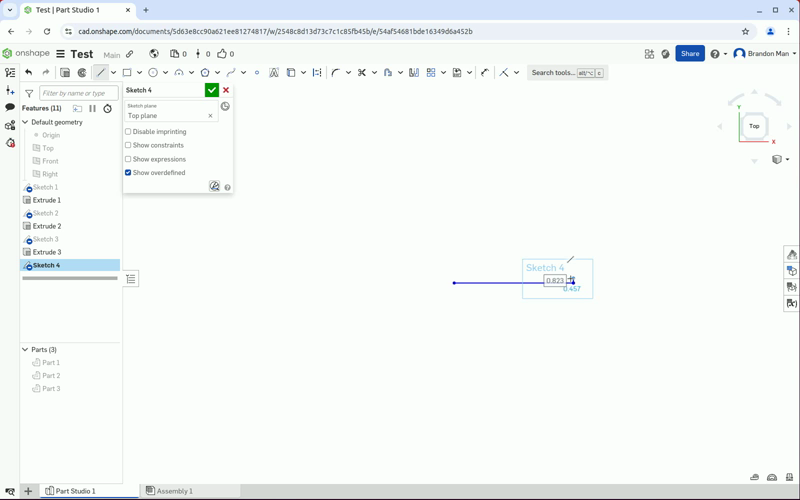
scroll(6)
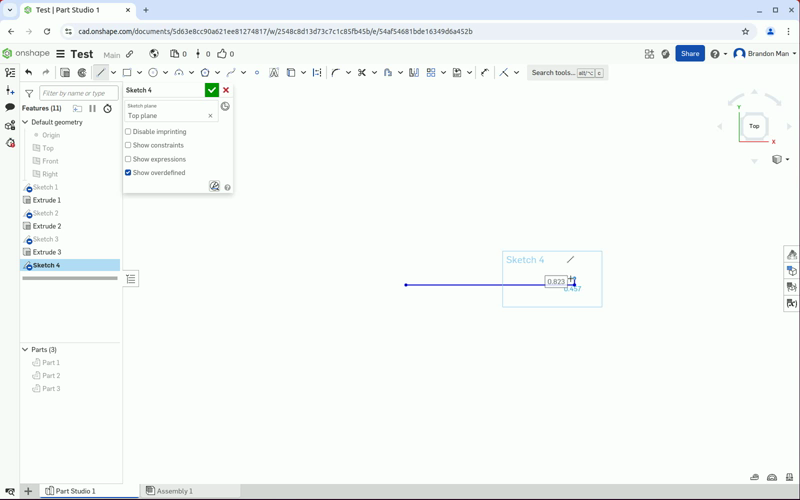
scroll(6)
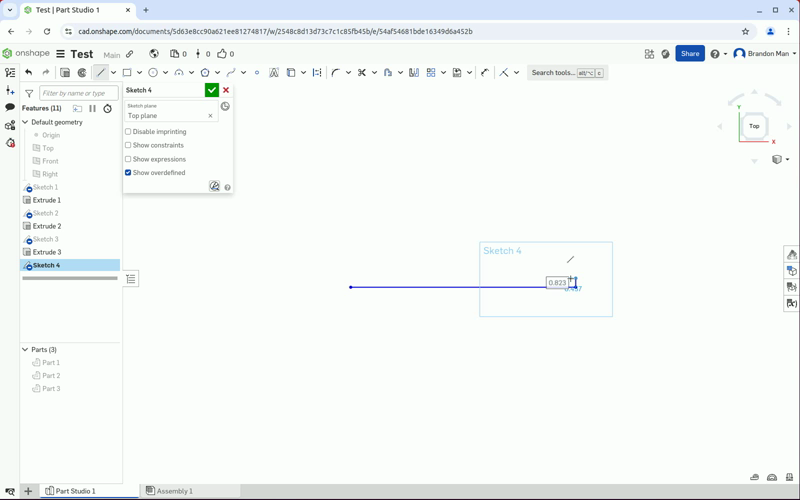
scroll(6)
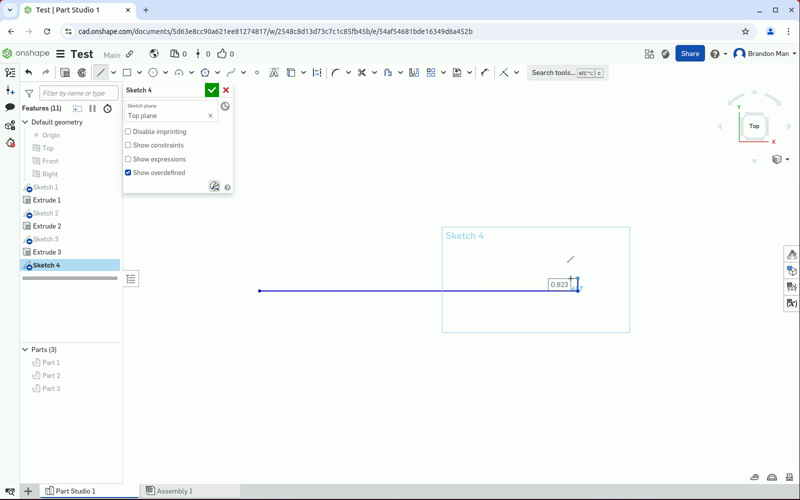
scroll(6)
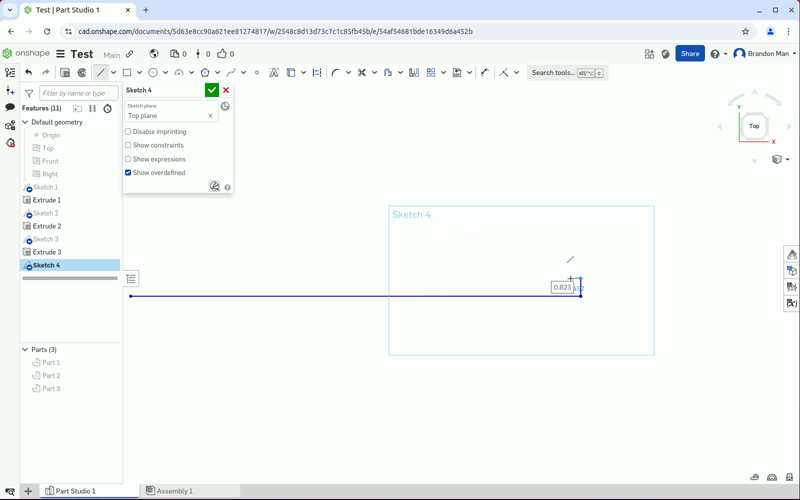
scroll(6)
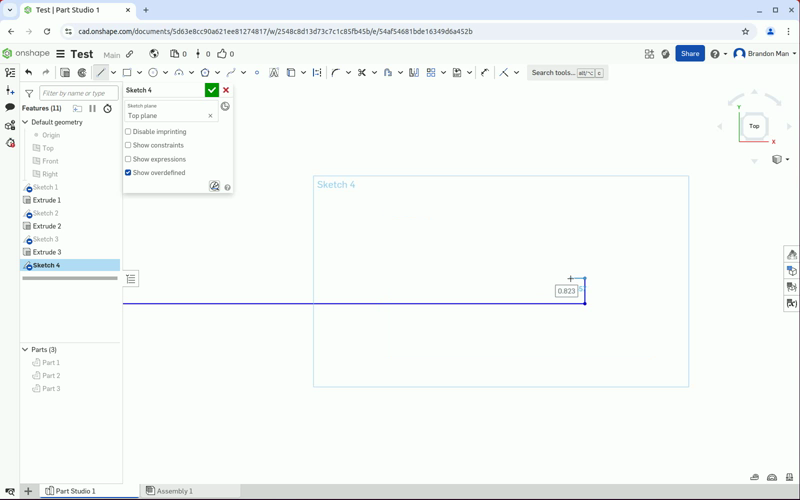
scroll(6)
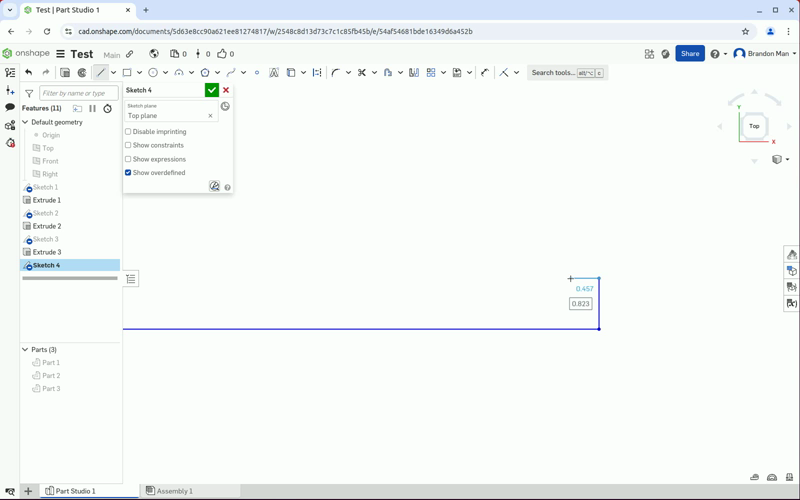
click(570, 278)
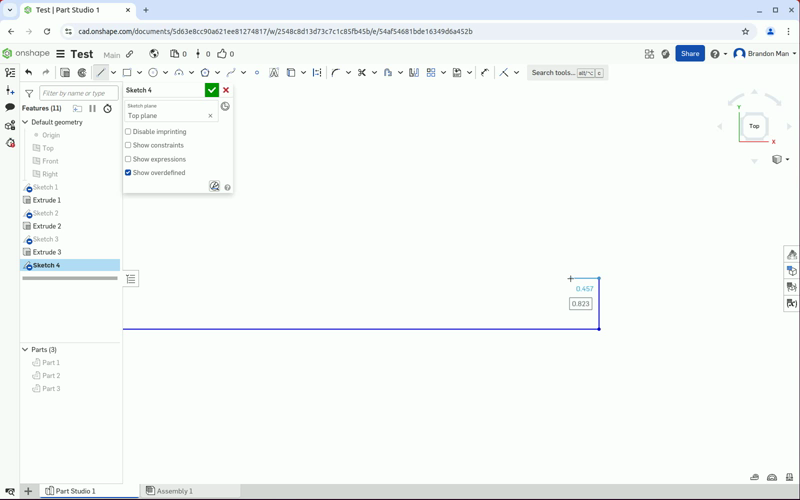
scroll(-6)
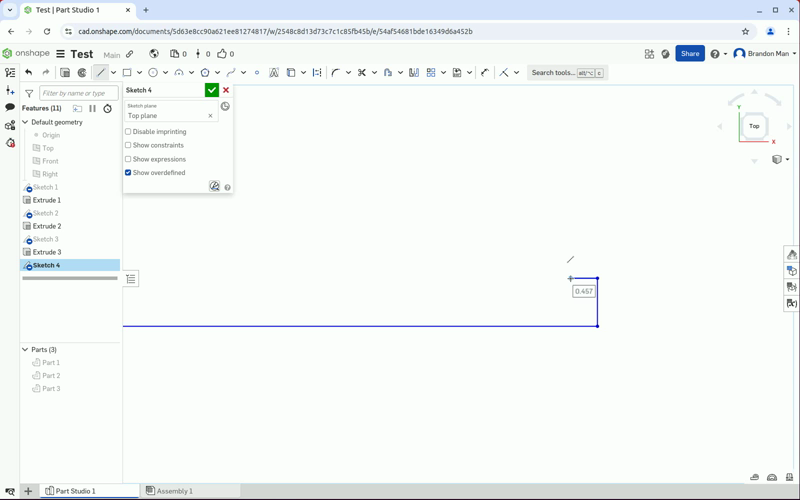
scroll(-6)
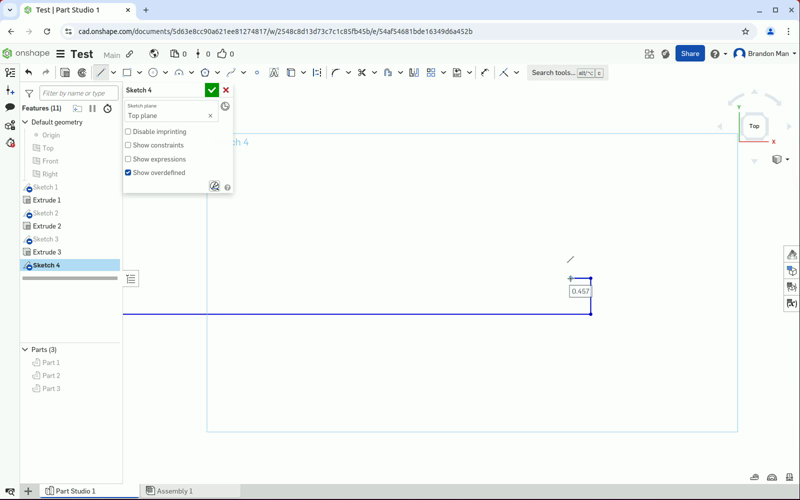
scroll(-6)
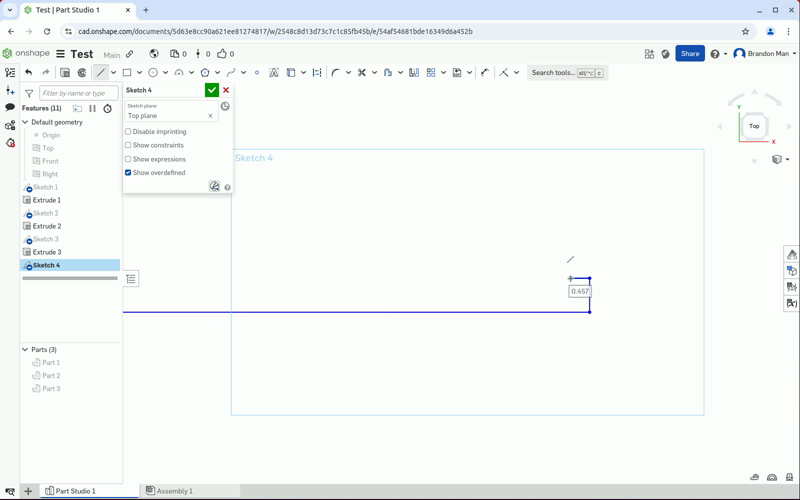
scroll(-6)
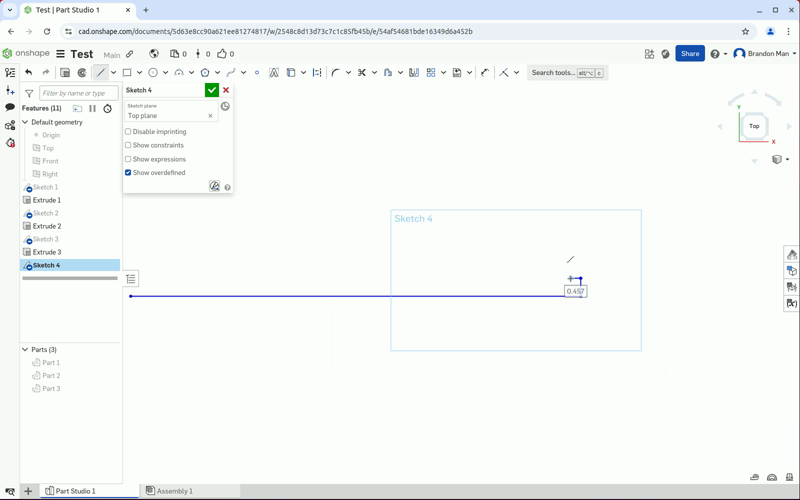
scroll(-6)
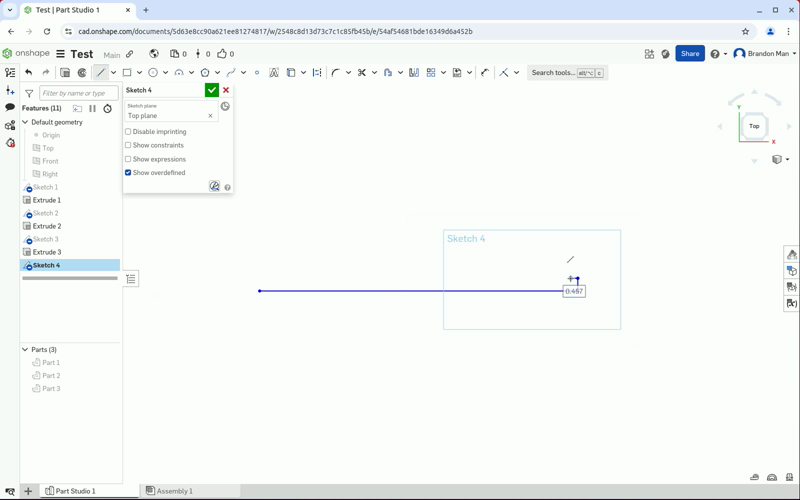
scroll(-6)
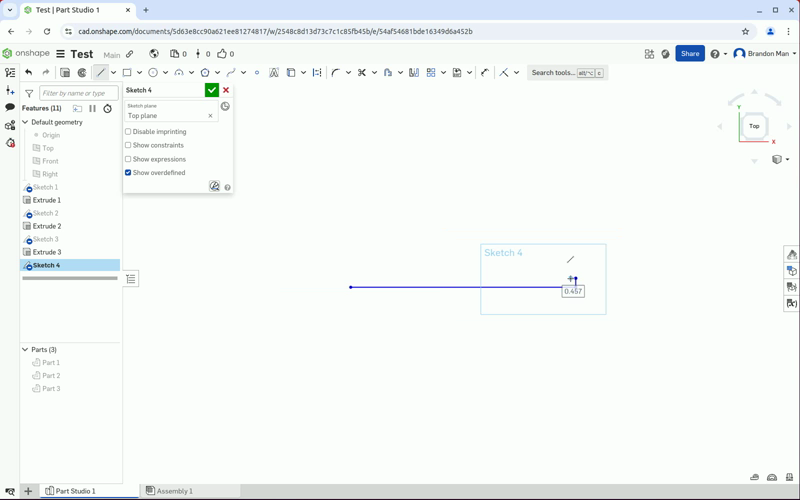
scroll(-6)
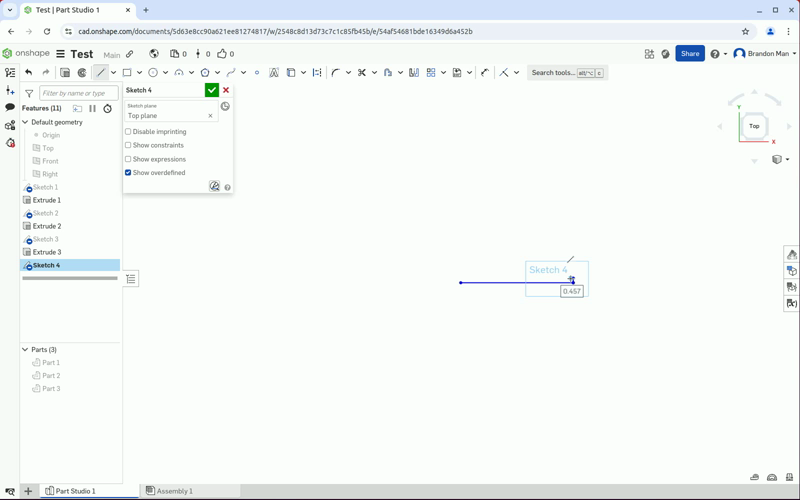
key_up(shift)
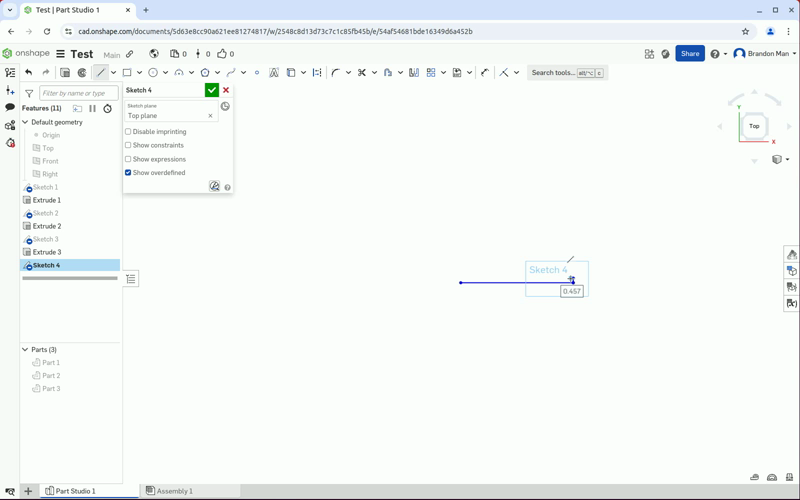
key_down(shift)
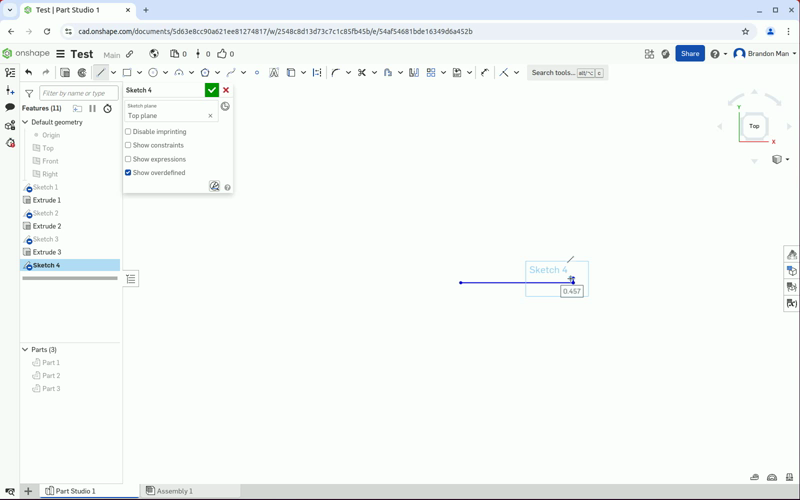
mouse_move(589, 278)
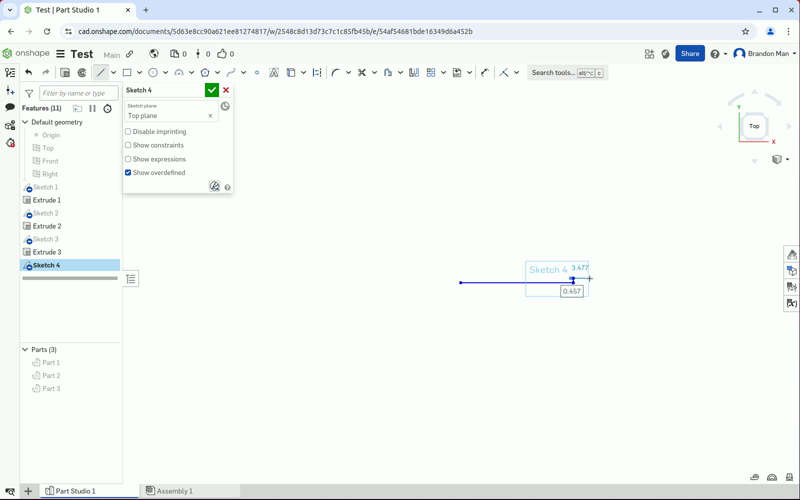
mouse_move(570, 219)
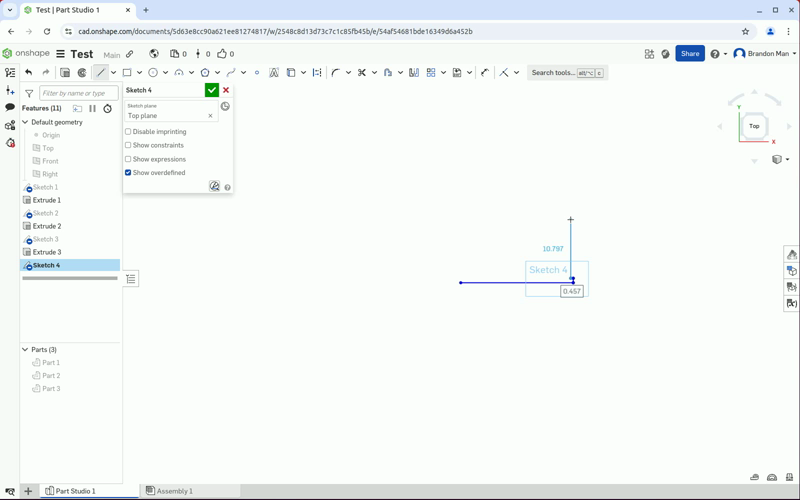
click(570, 219)
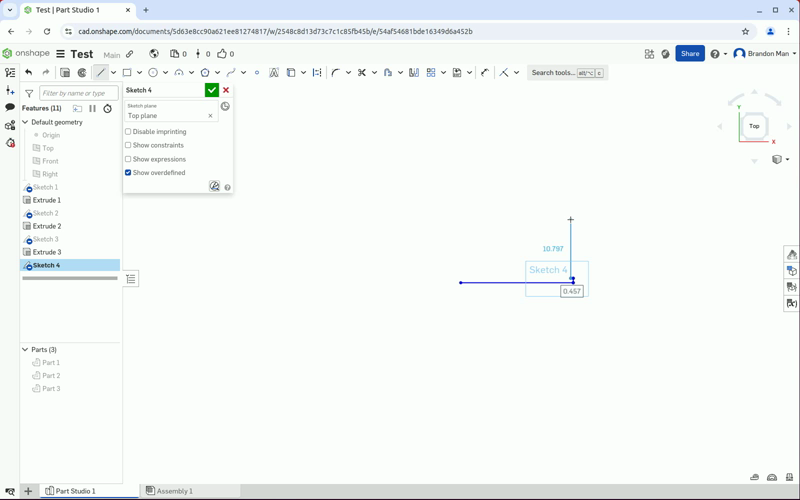
key_up(shift)
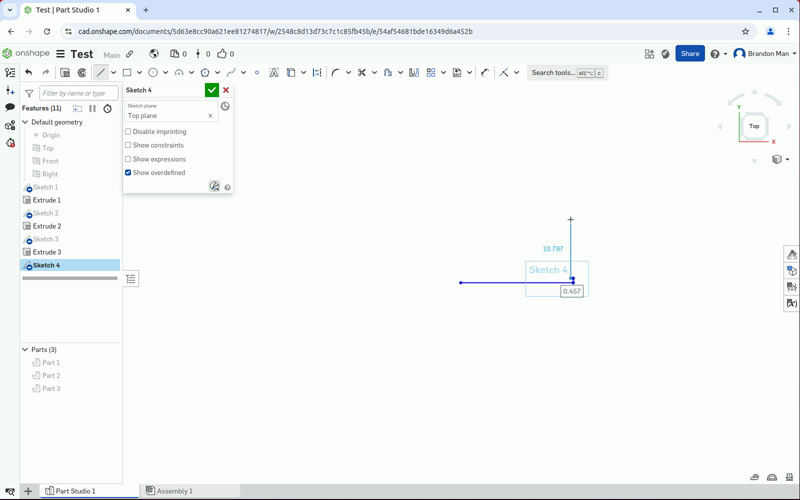
key_down(shift)
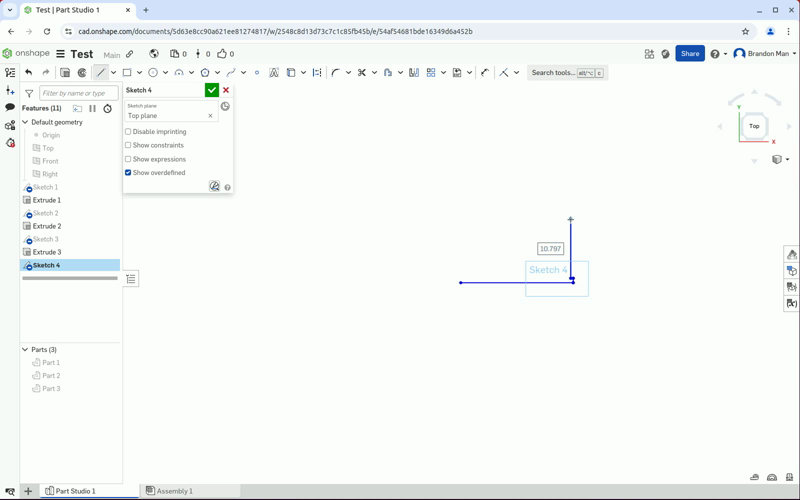
mouse_move(463, 219)
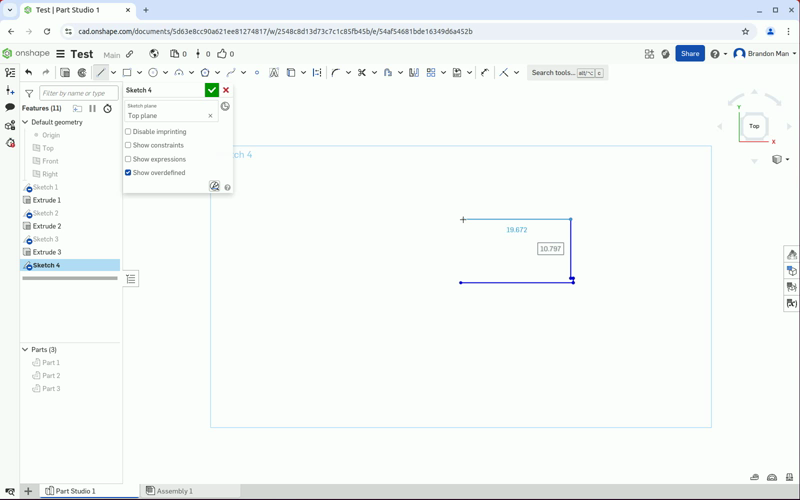
click(463, 219)
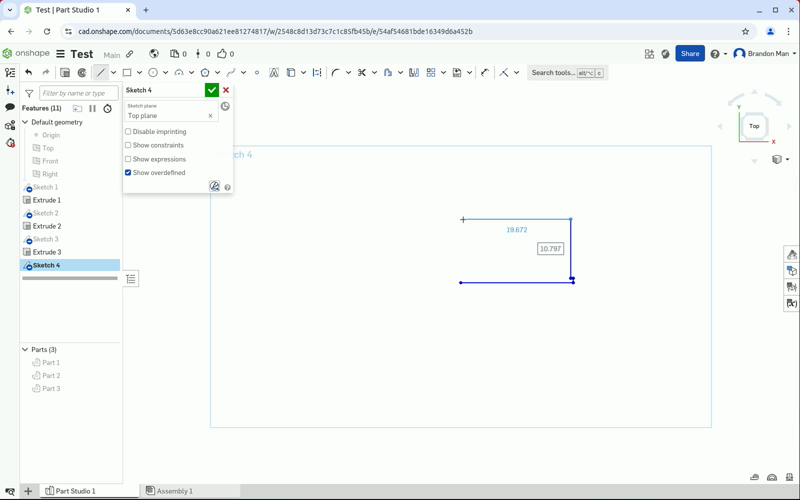
key_up(shift)
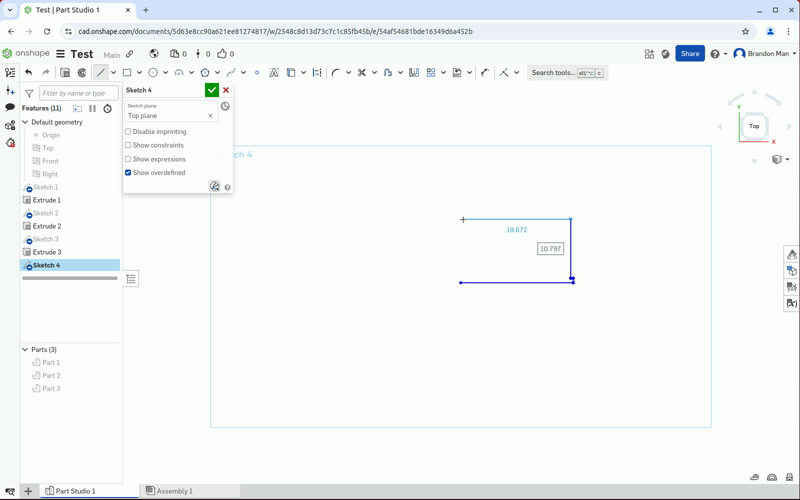
key_down(shift)
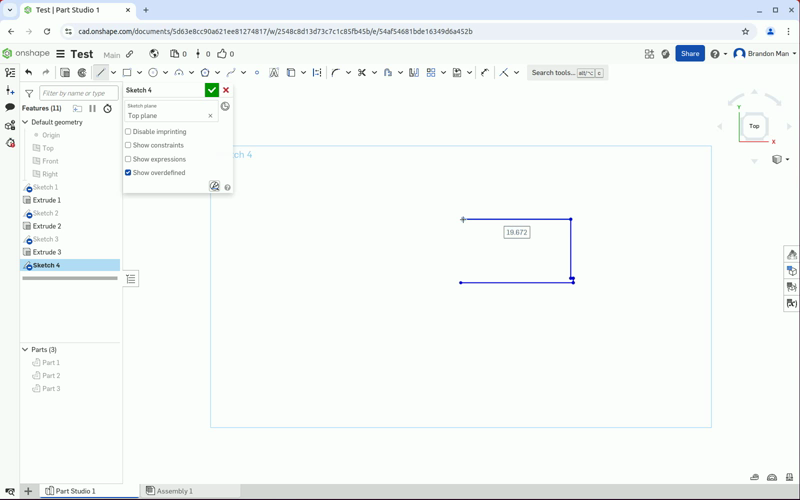
mouse_move(493, 219)
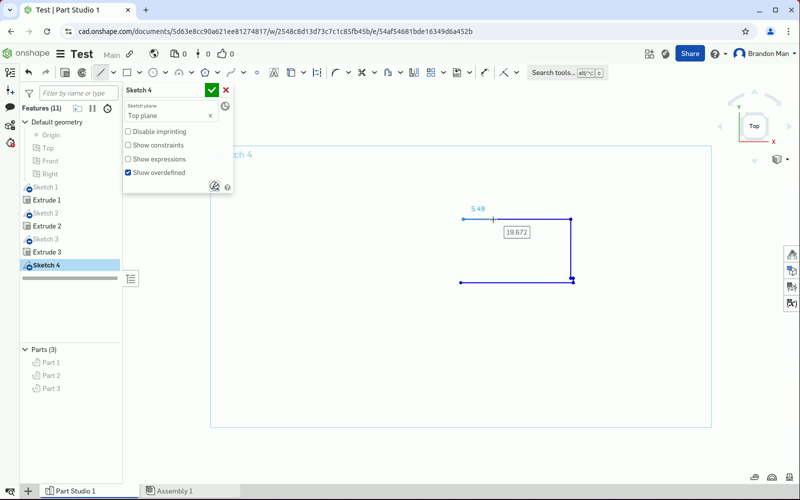
mouse_move(463, 278)
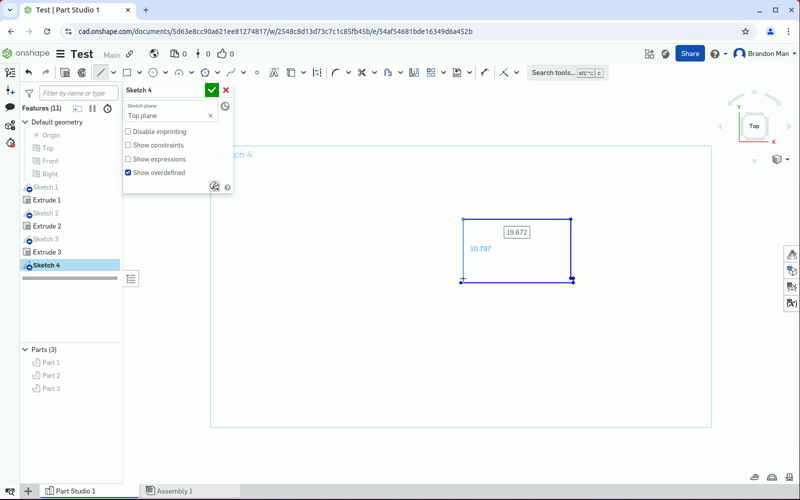
click(463, 278)
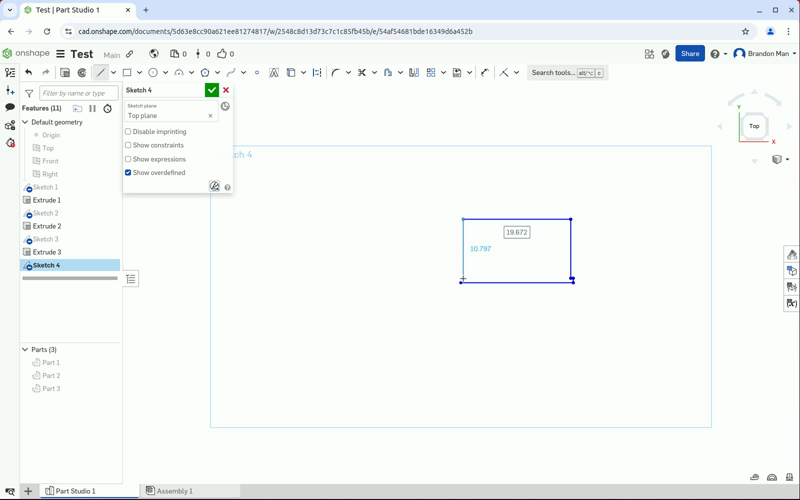
key_up(shift)
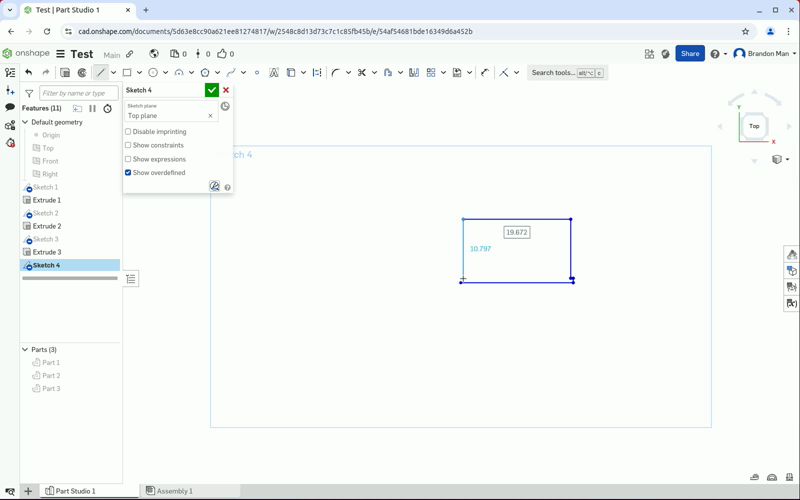
key_down(shift)
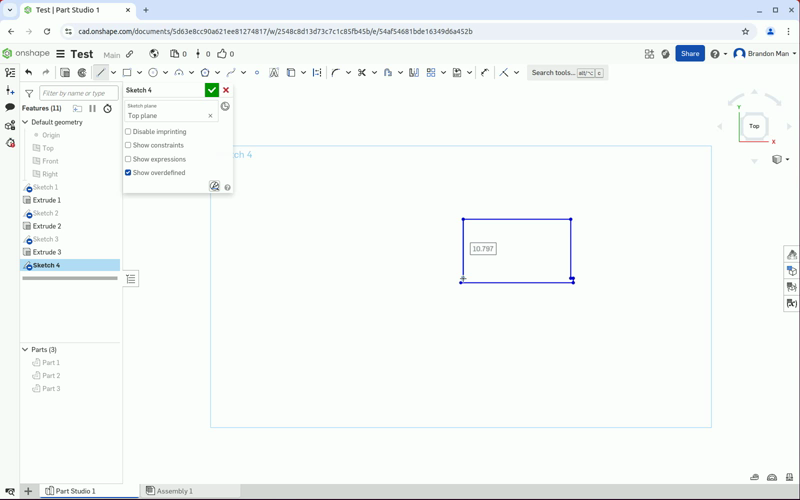
mouse_move(493, 278)
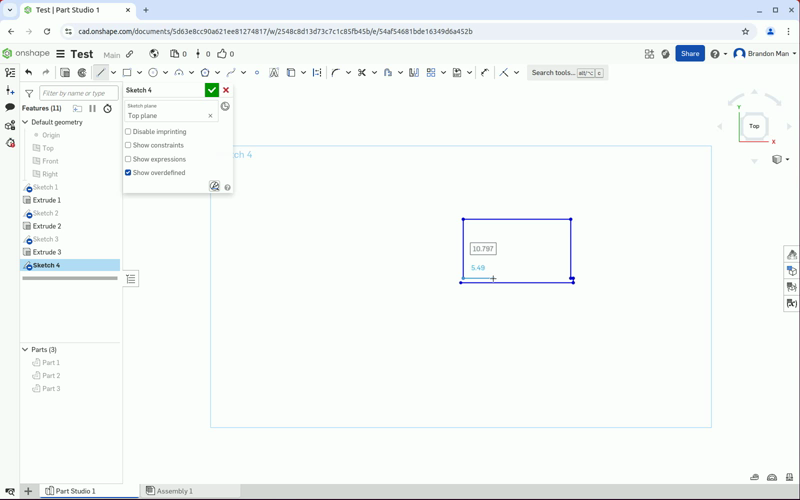
mouse_move(460, 278)
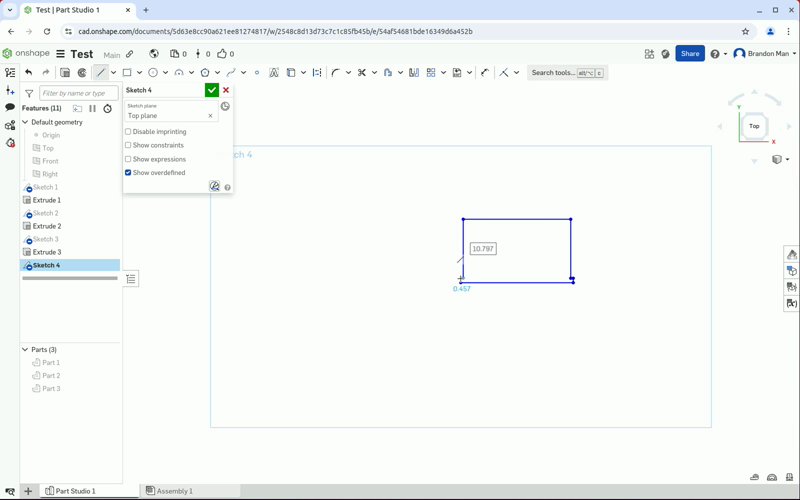
scroll(6)
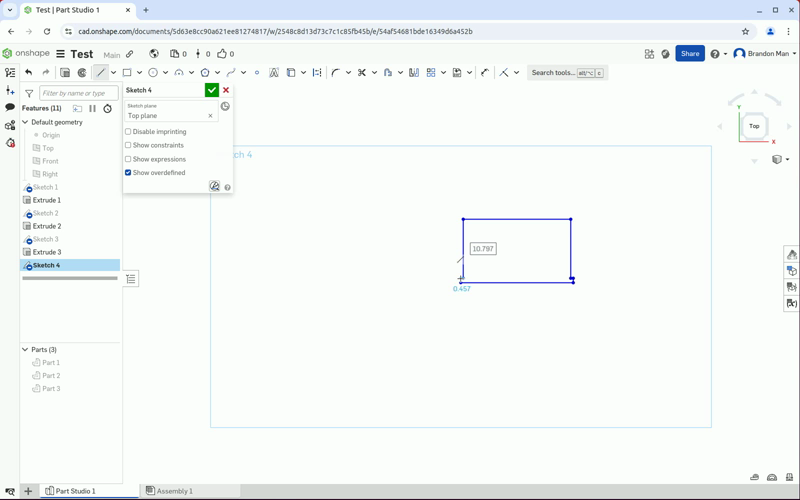
scroll(6)
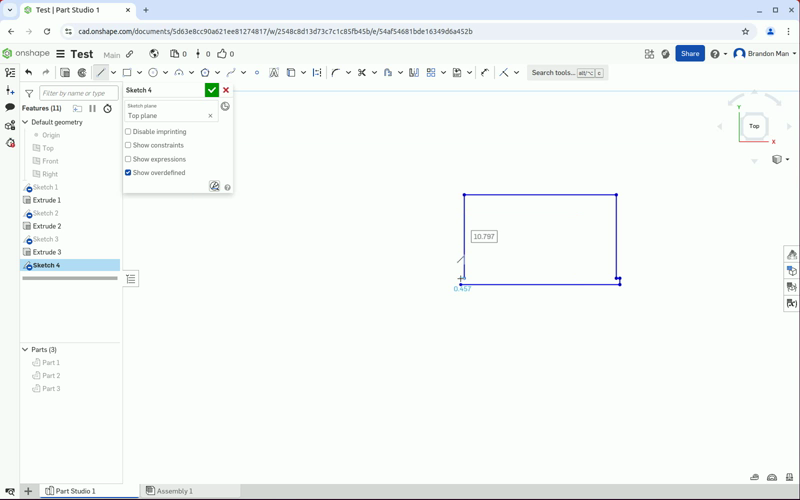
scroll(6)
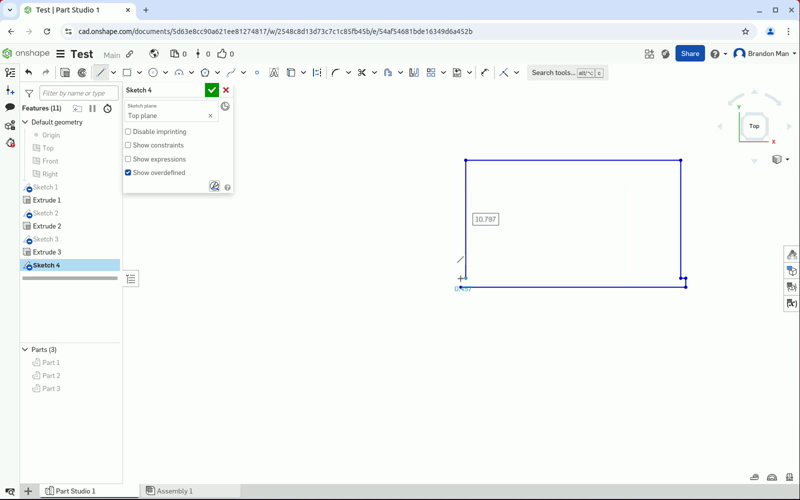
scroll(6)
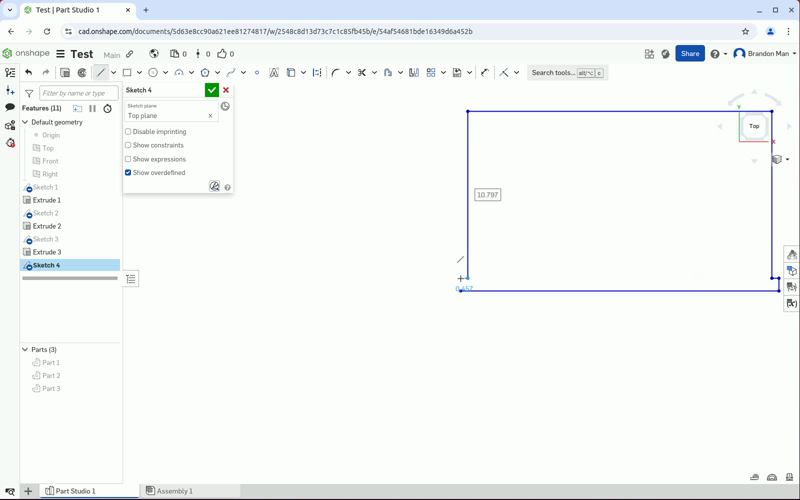
scroll(6)
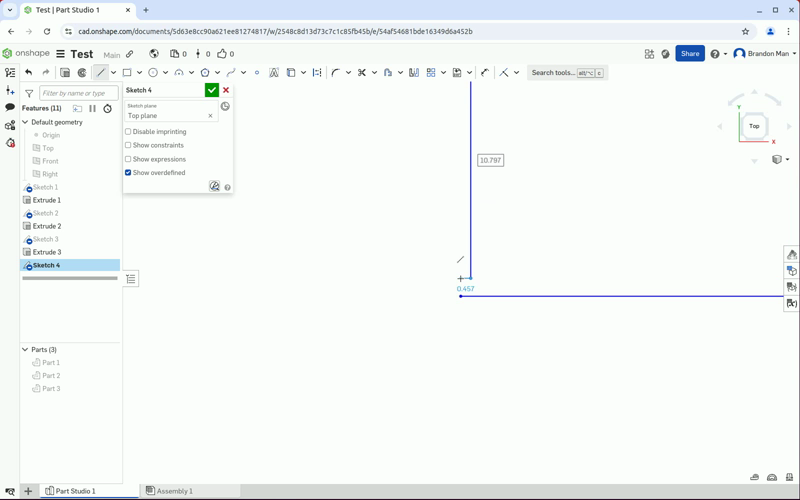
scroll(6)
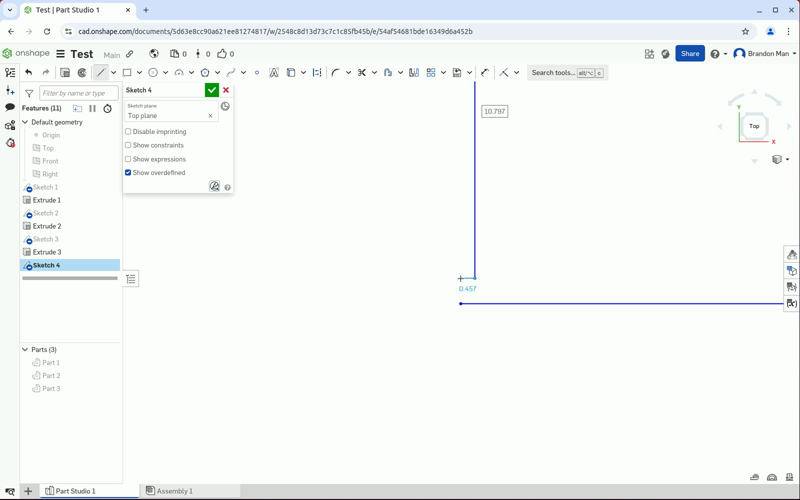
scroll(6)
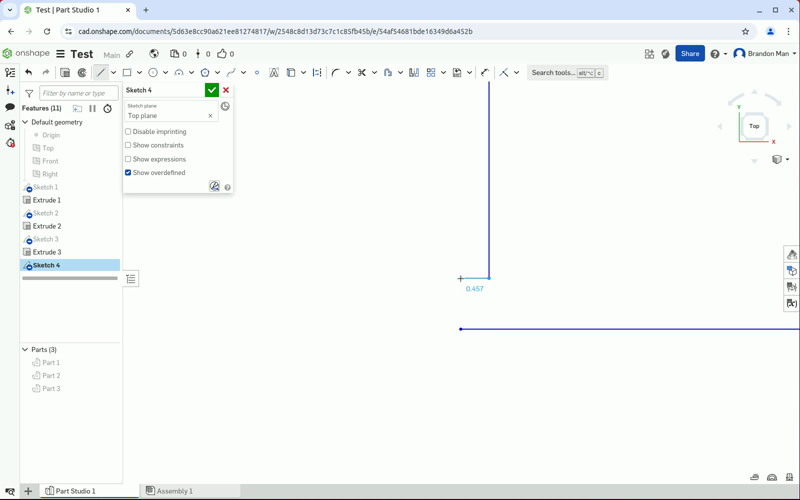
click(460, 278)
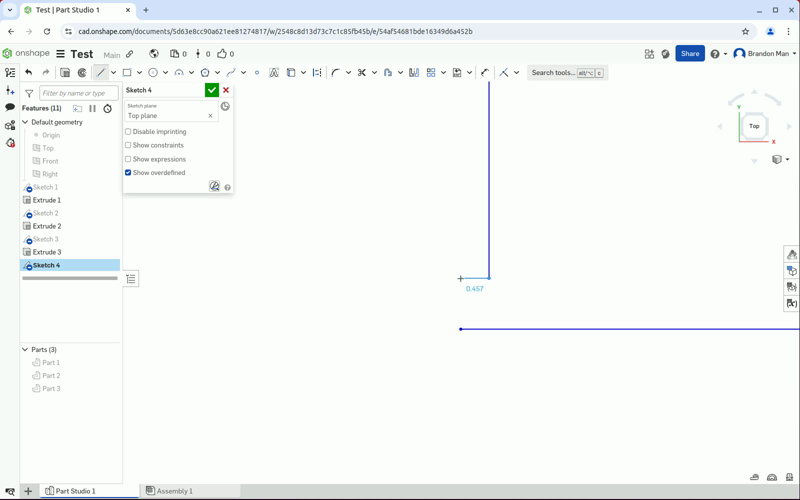
scroll(-6)
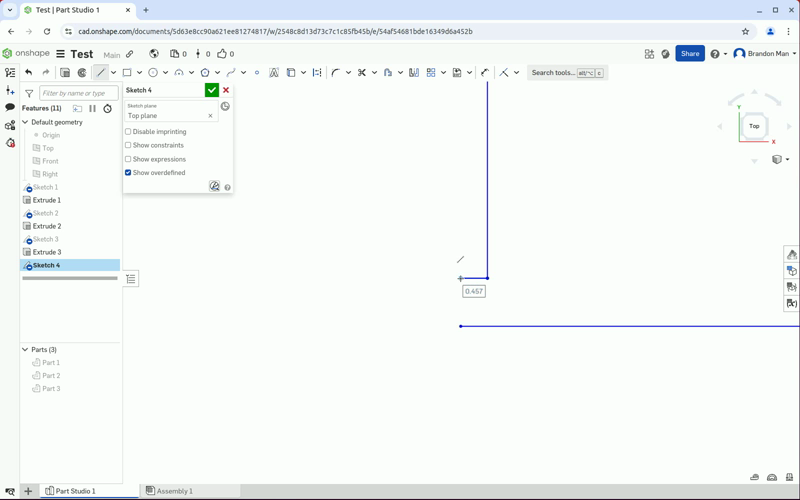
scroll(-6)
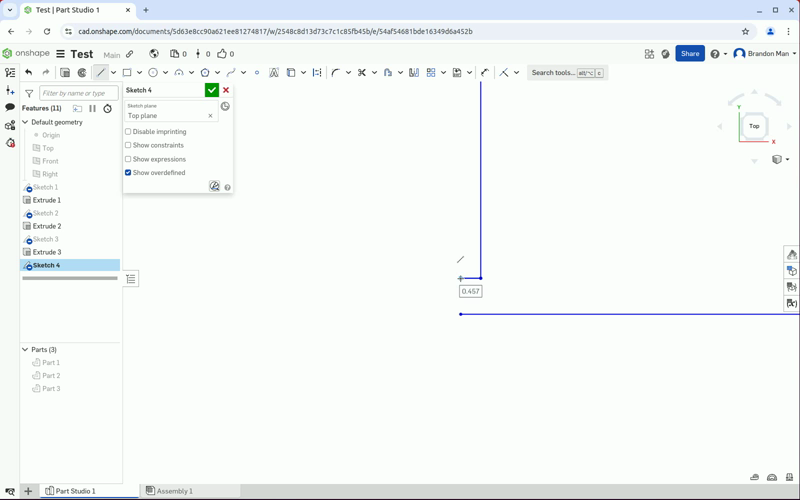
scroll(-6)
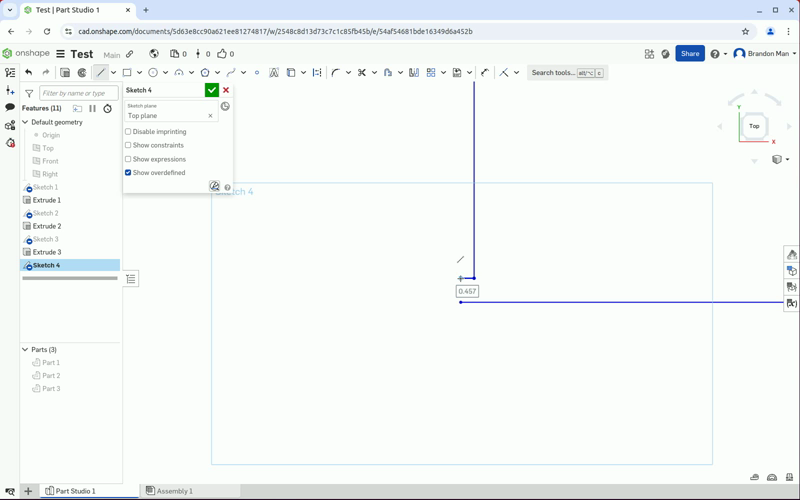
scroll(-6)
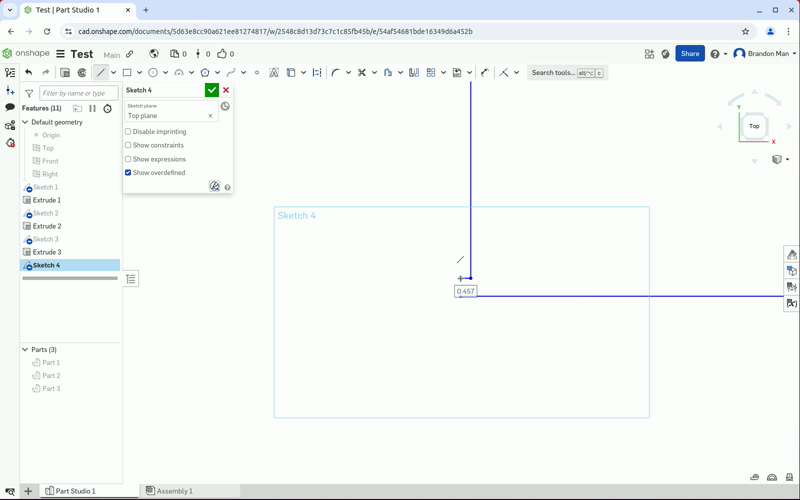
scroll(-6)
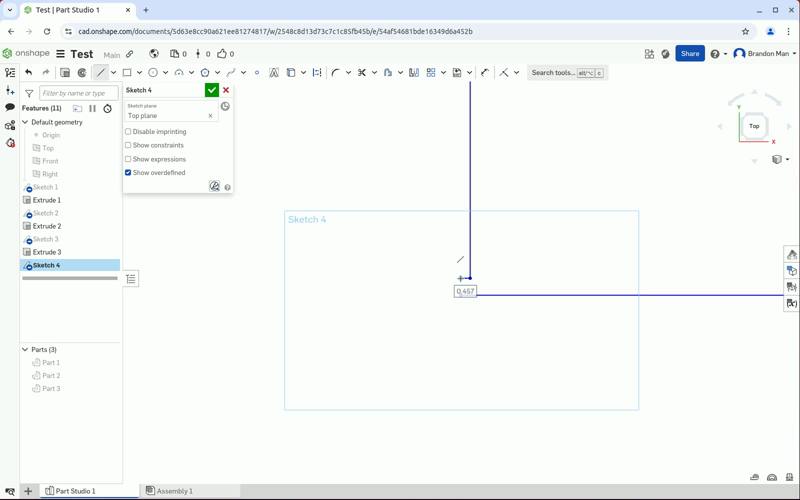
scroll(-6)
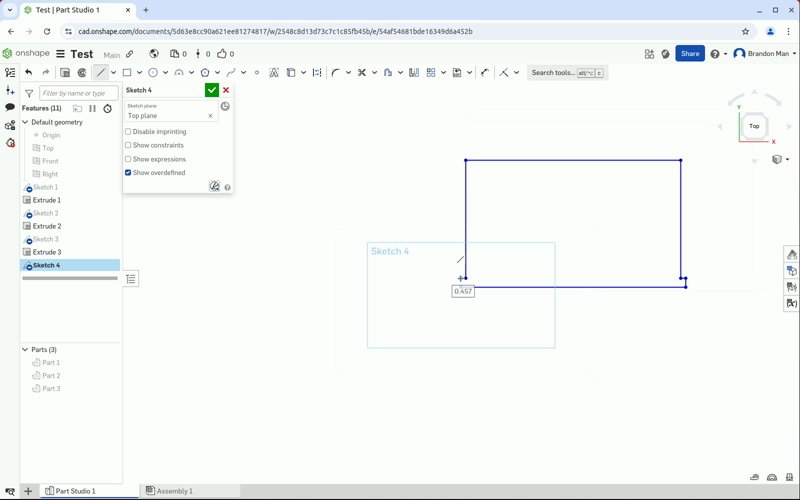
scroll(-6)
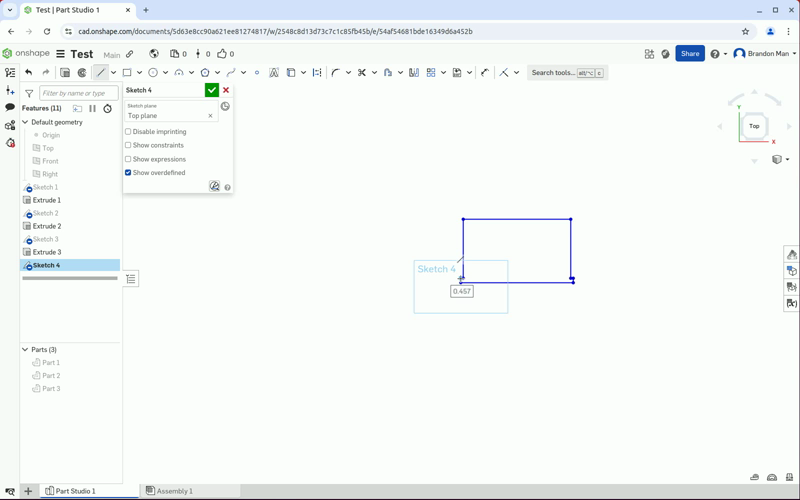
key_up(shift)
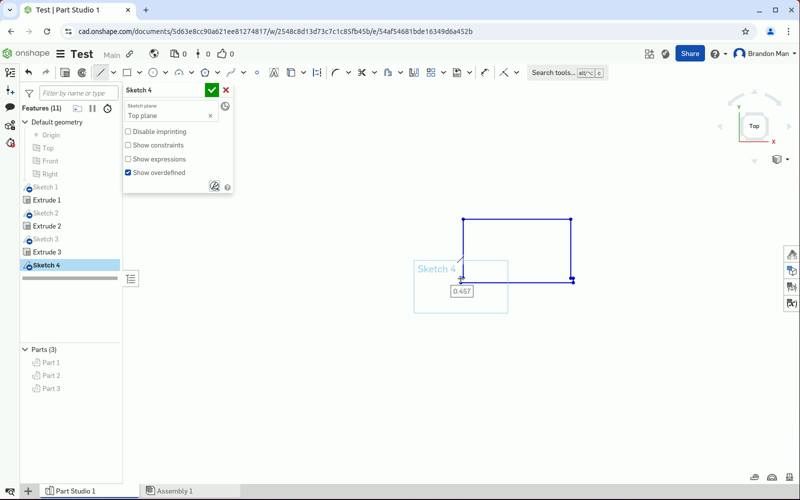
mouse_move(490, 278)
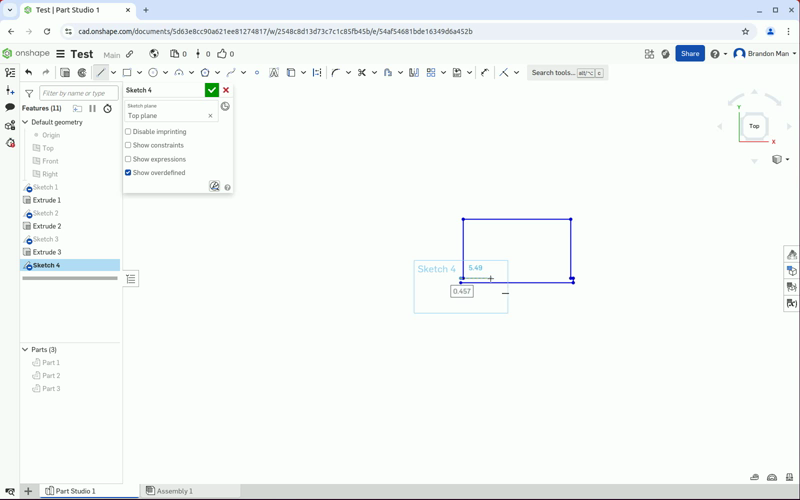
key_down(shift)
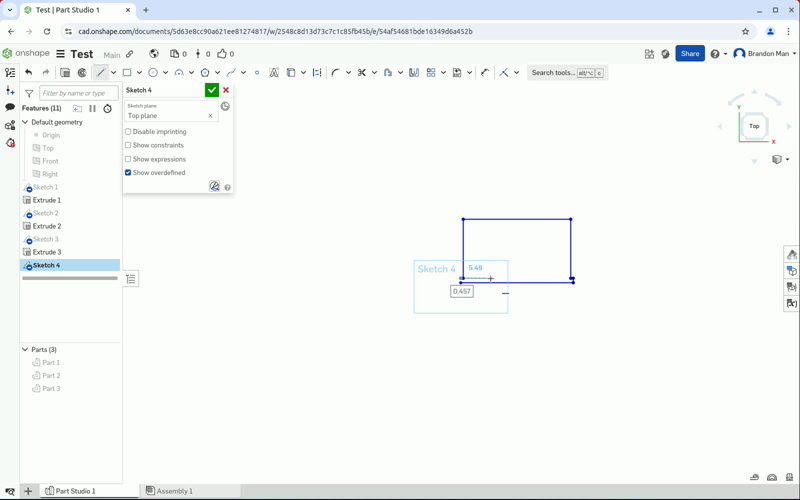
mouse_move(460, 282)
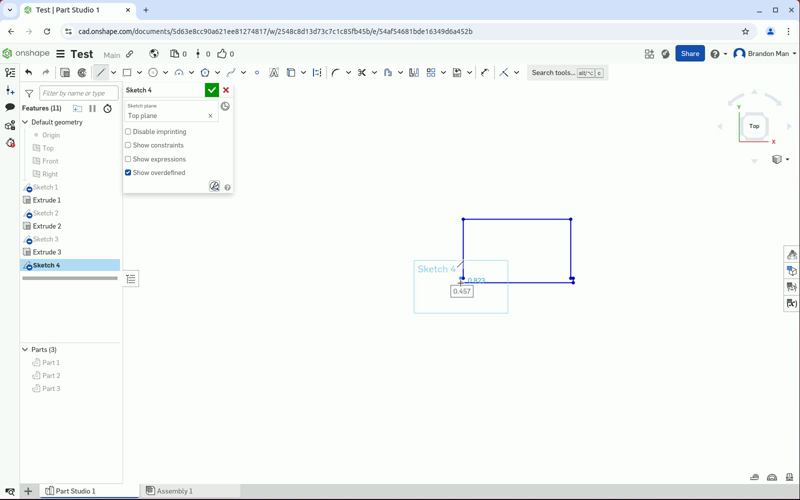
scroll(6)
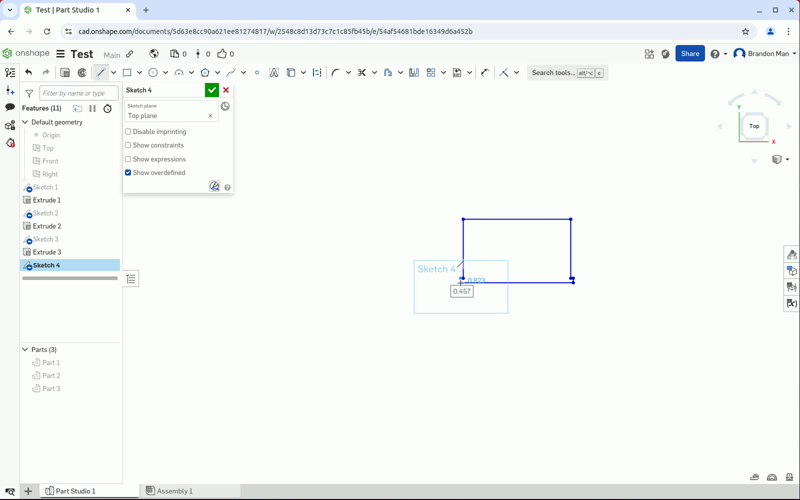
scroll(6)
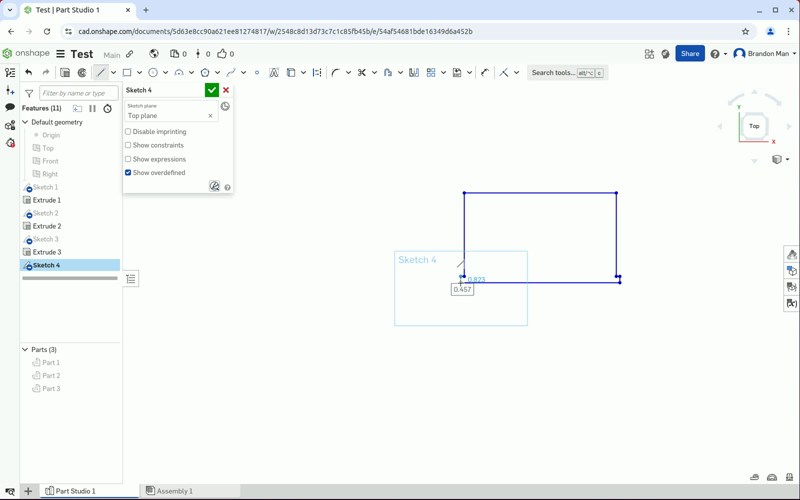
scroll(6)
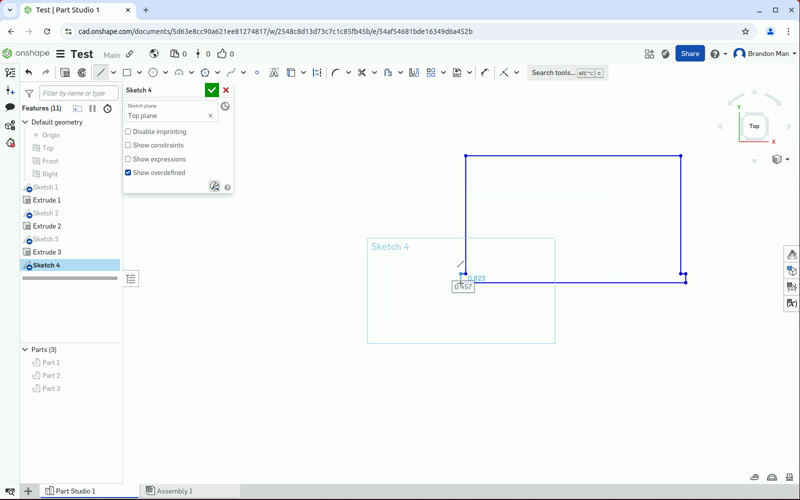
scroll(6)
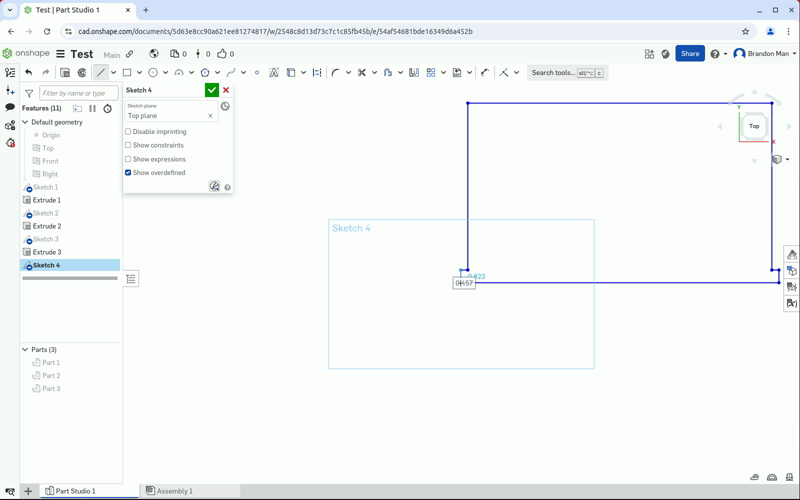
scroll(6)
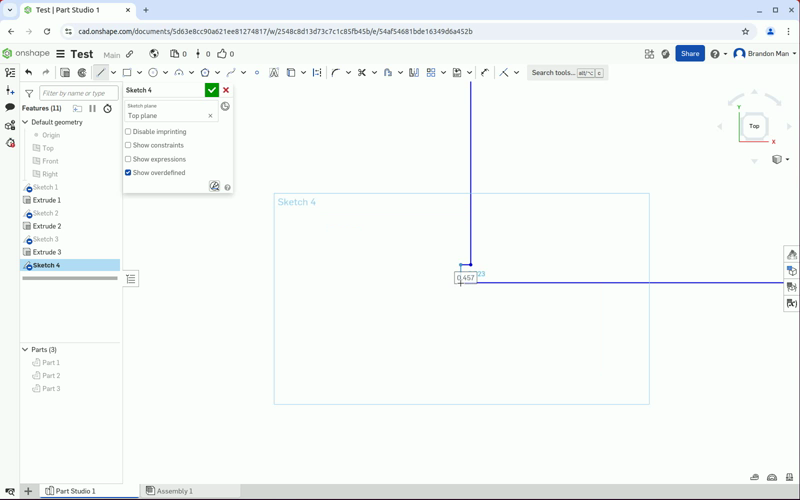
scroll(6)
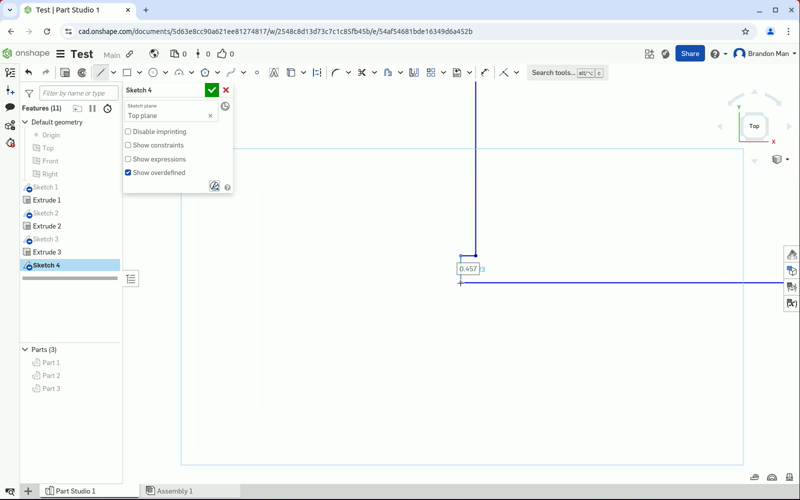
scroll(6)
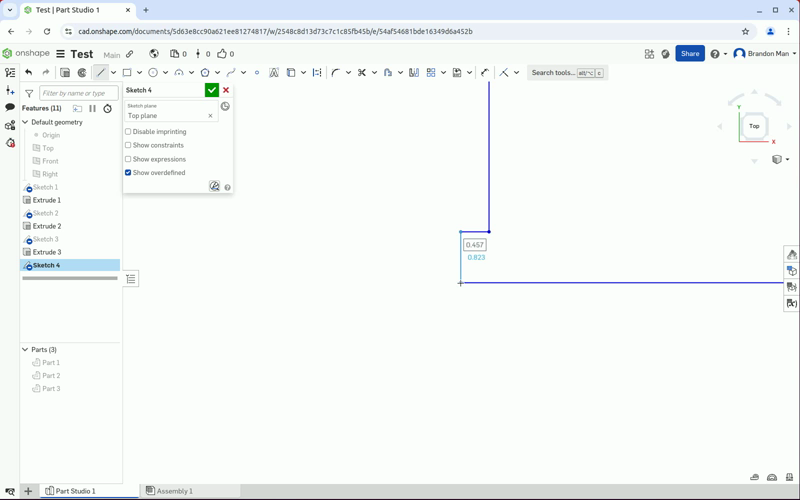
key_up(shift)
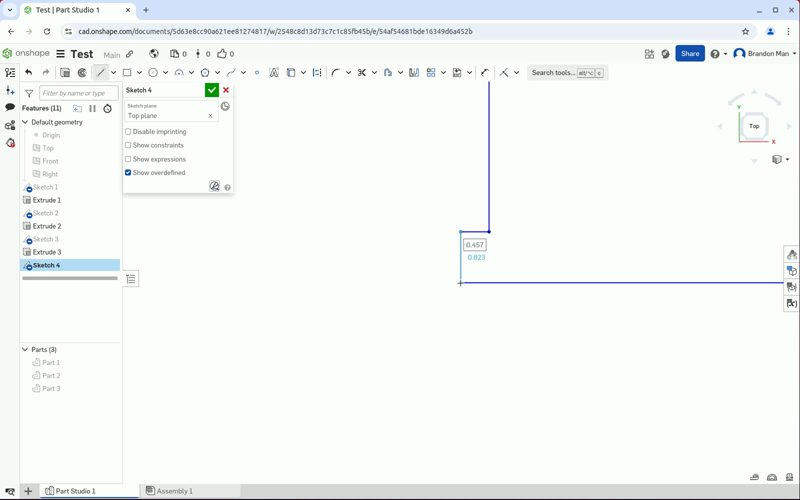
click(460, 282)
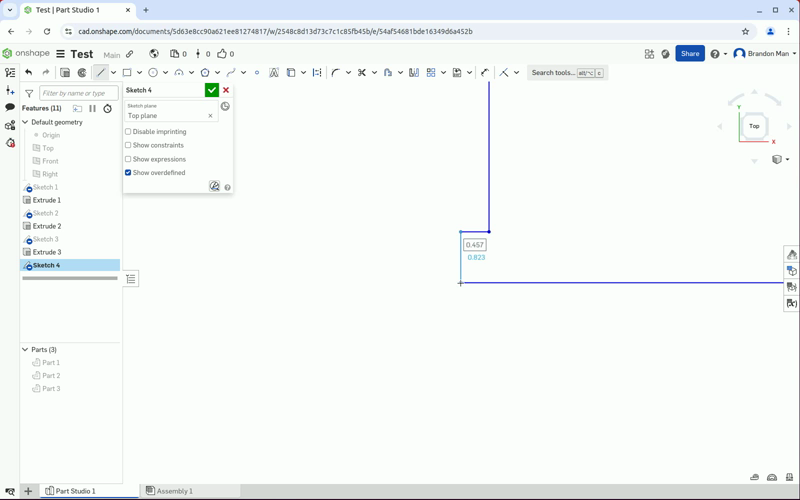
scroll(-6)
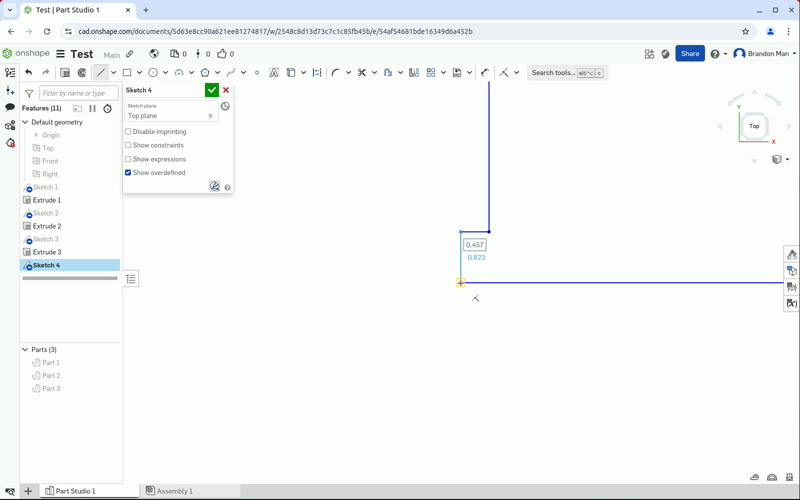
scroll(-6)
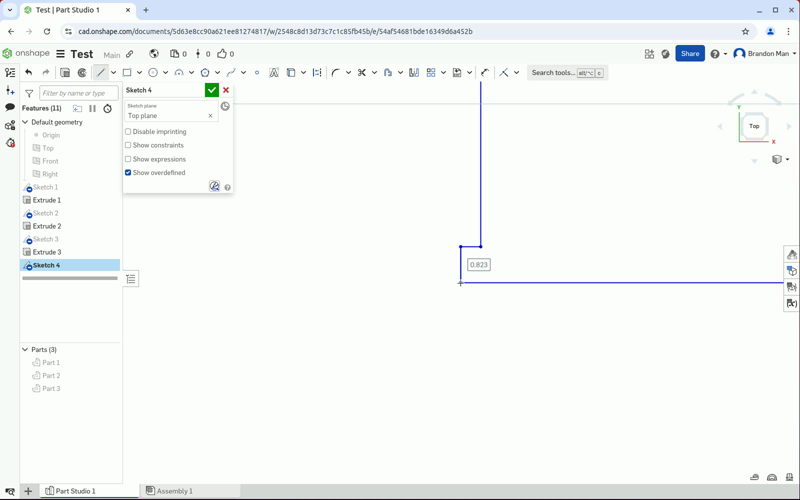
scroll(-6)
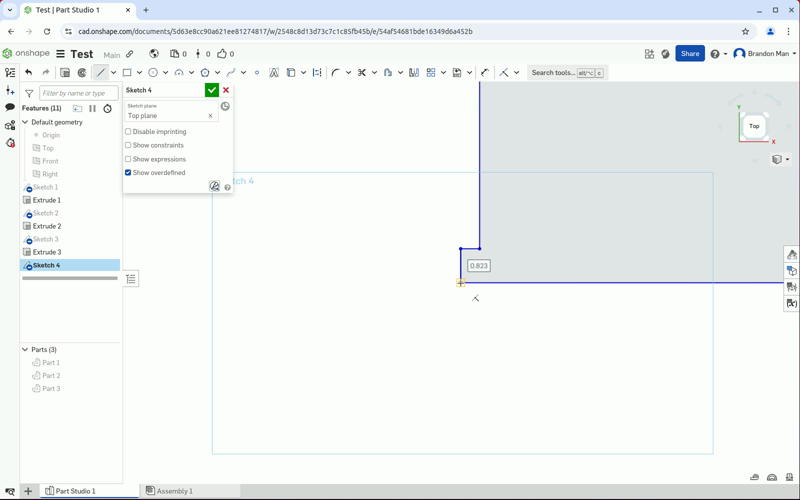
scroll(-6)
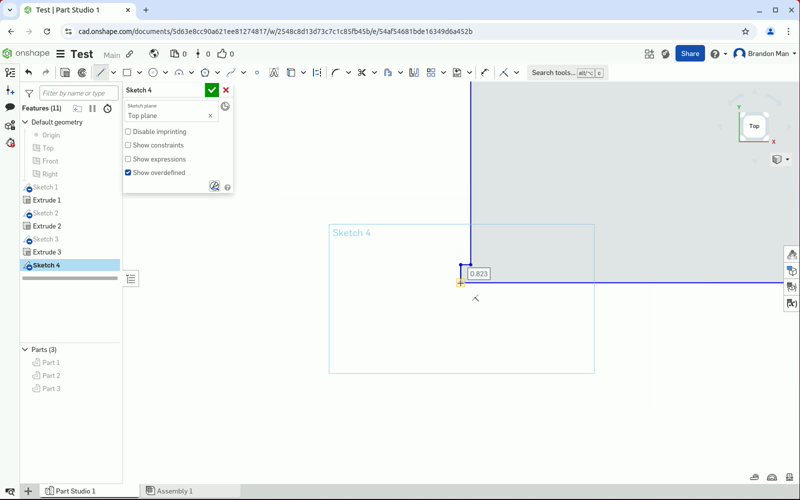
scroll(-6)
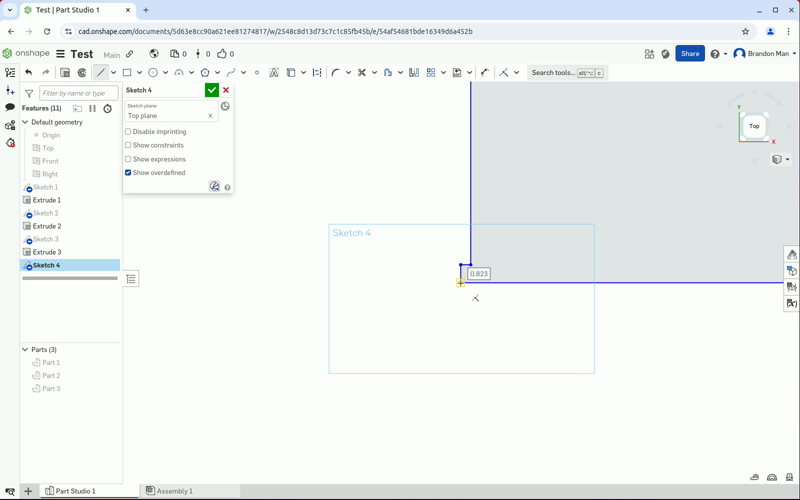
scroll(-6)
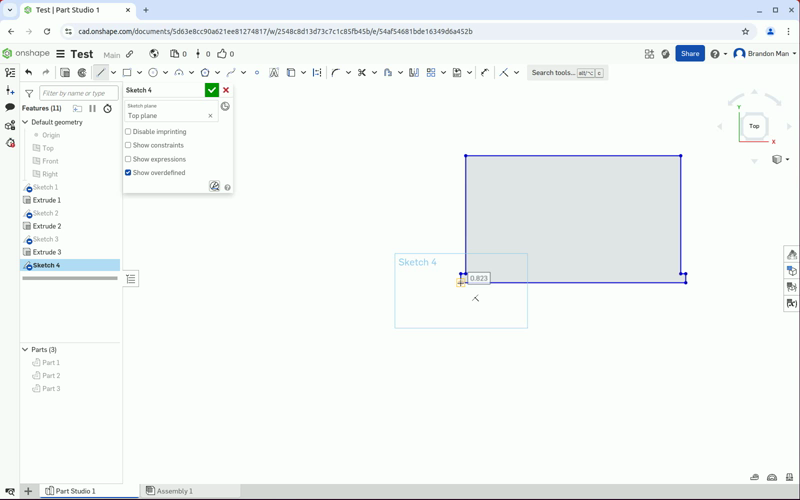
scroll(-6)
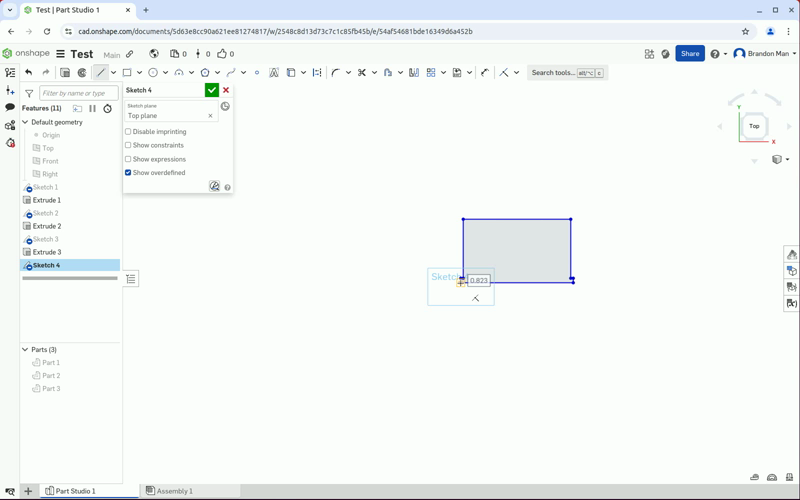
key(esc)
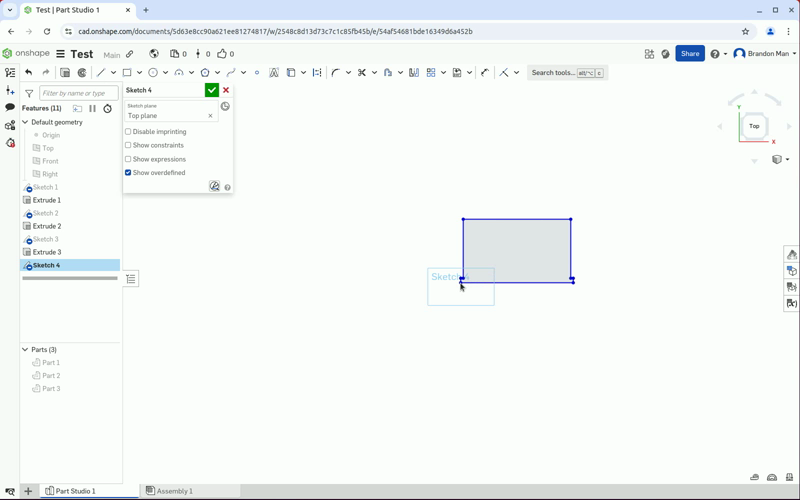
mouse_move(489, 265)
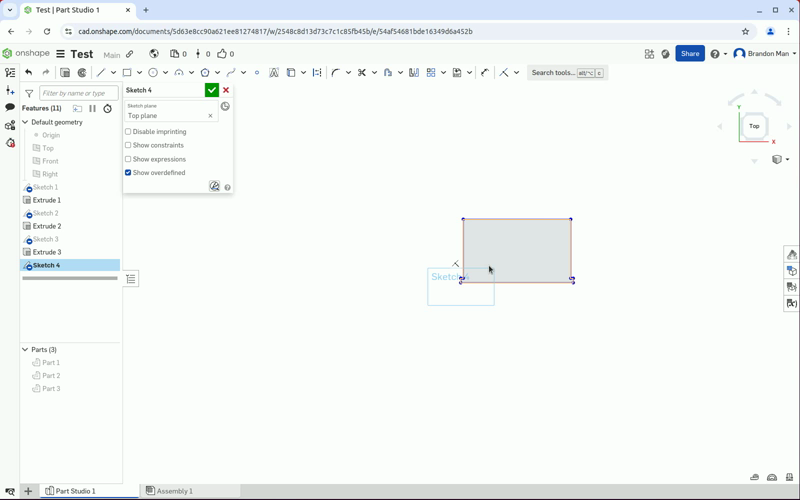
click(489, 265)
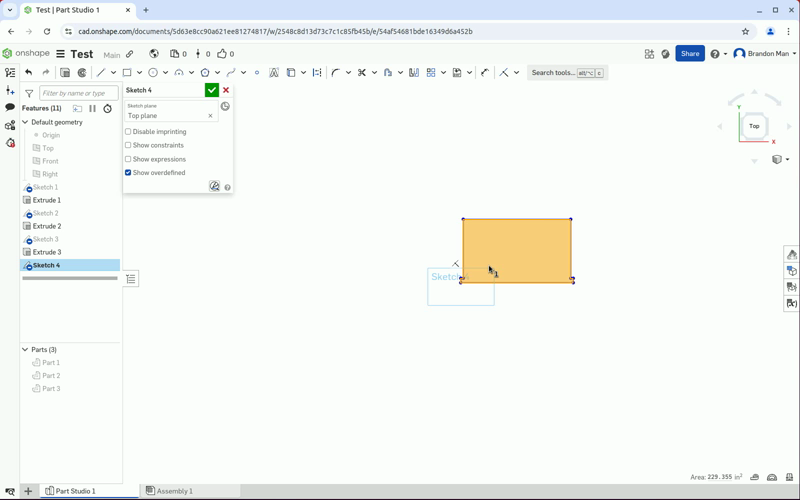
mouse_move(73, 352)
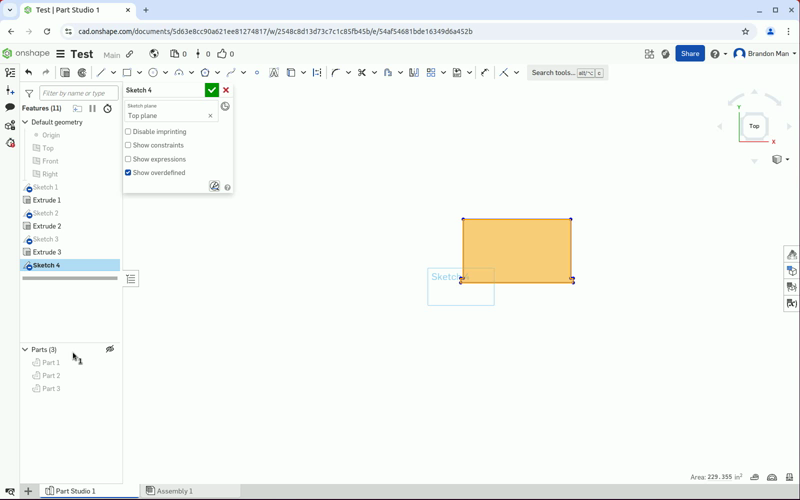
key(shift+y)
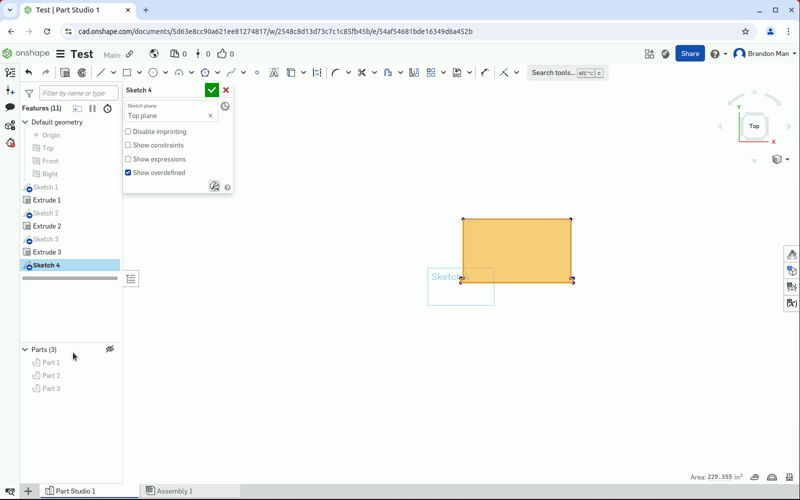
key(shift+e)
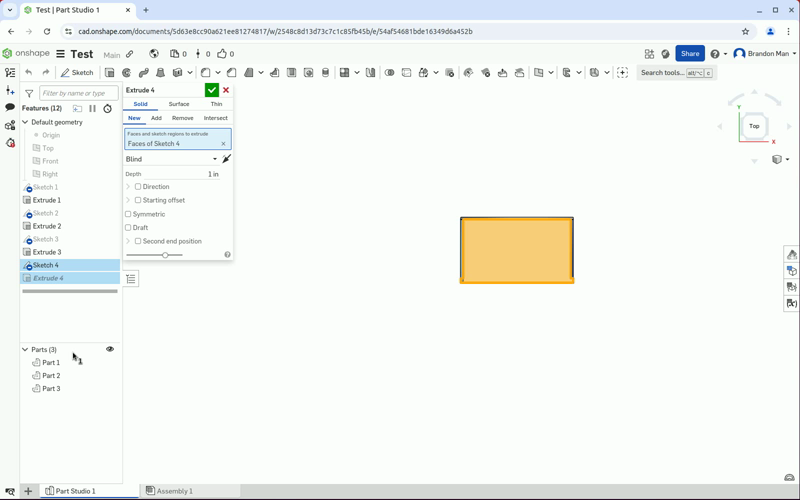
mouse_move(143, 106)
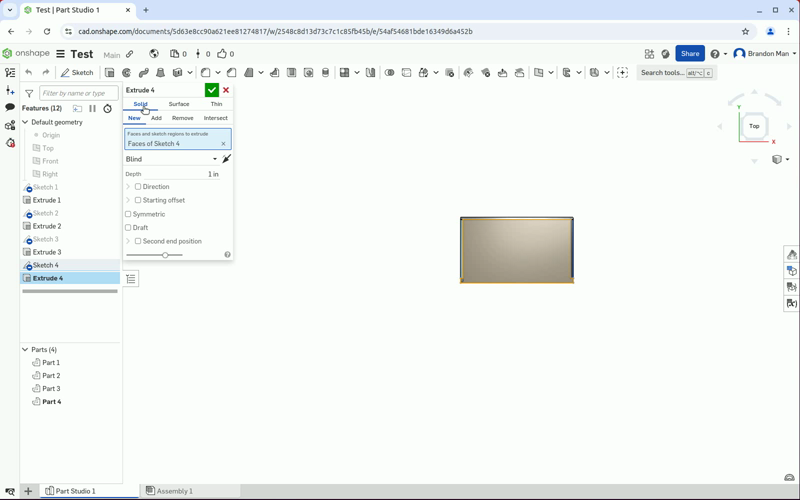
click(143, 106)
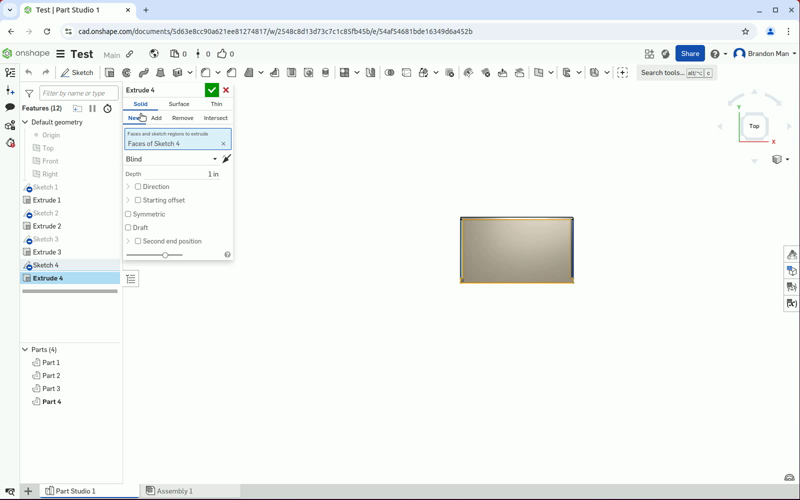
mouse_move(137, 120)
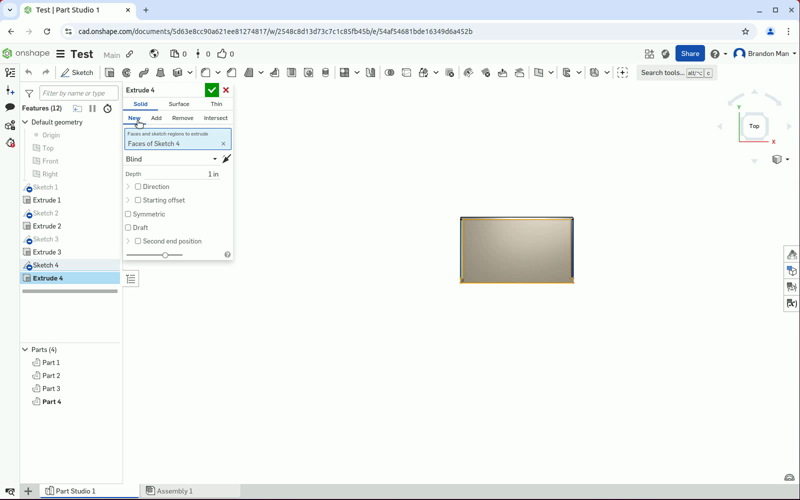
click(137, 120)
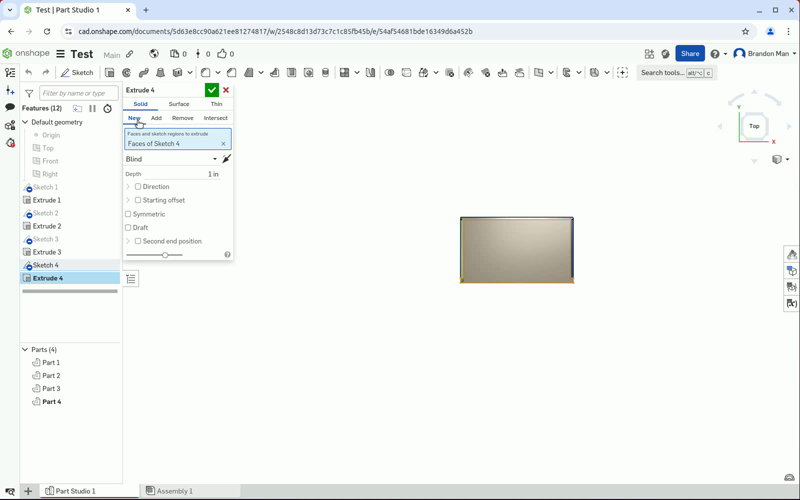
key(tab, 4)
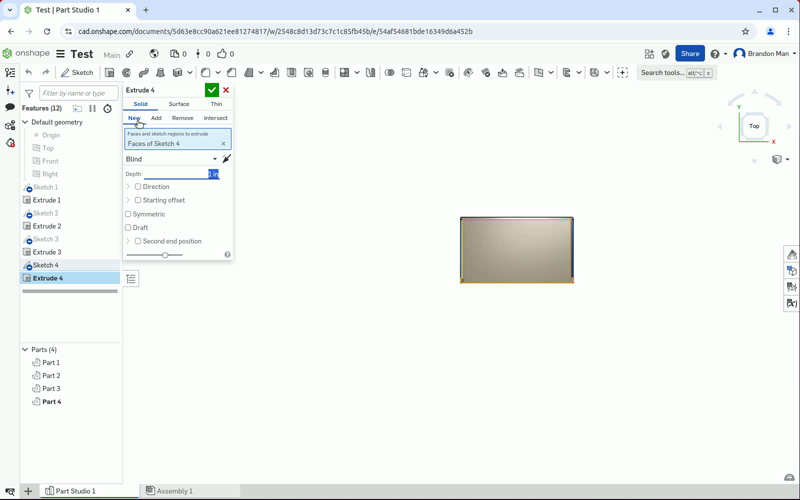
text(0.481)
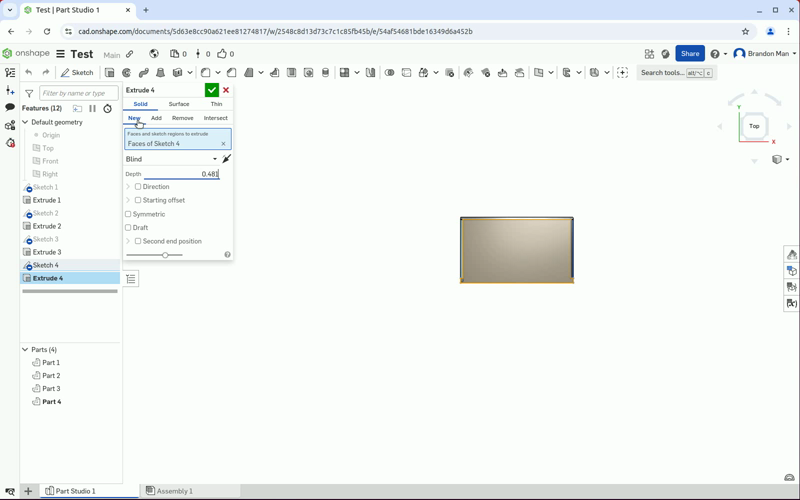
key(enter)
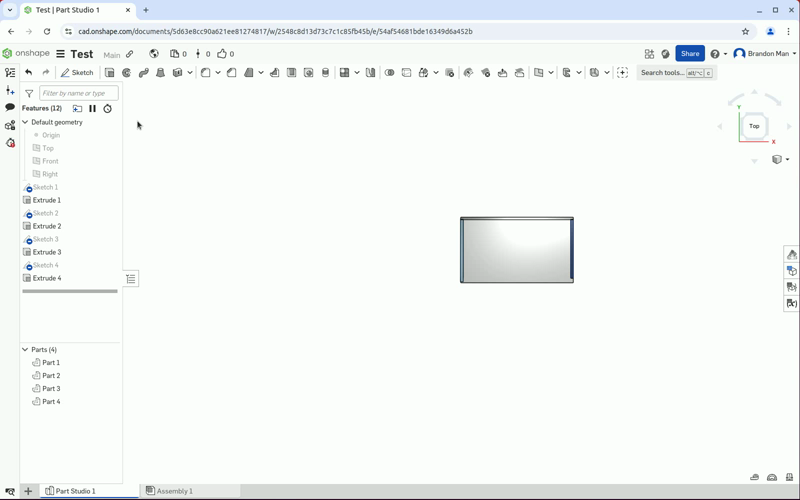
key(shift+h)
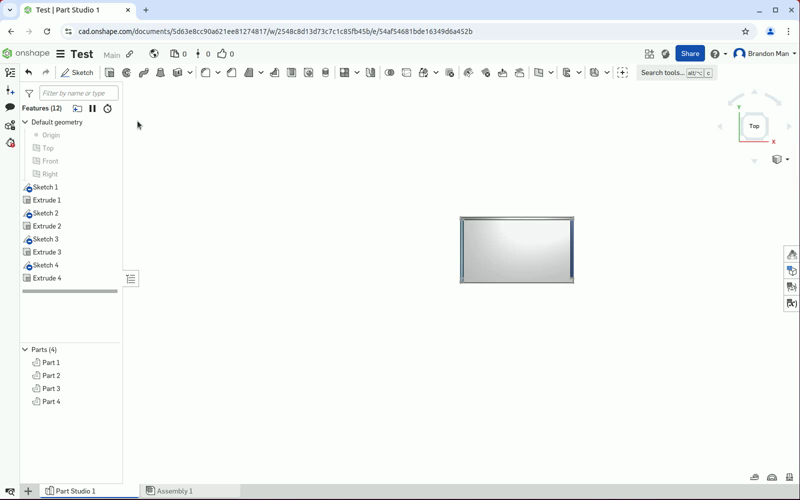
key(shift+h)
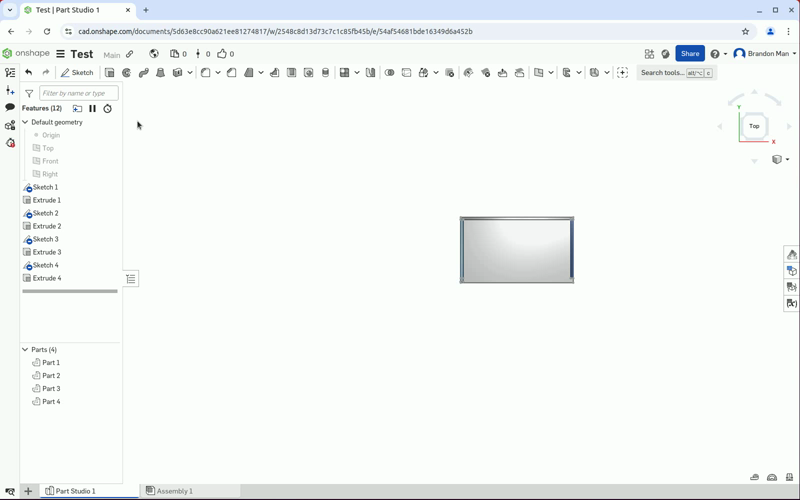
key(shift+7)
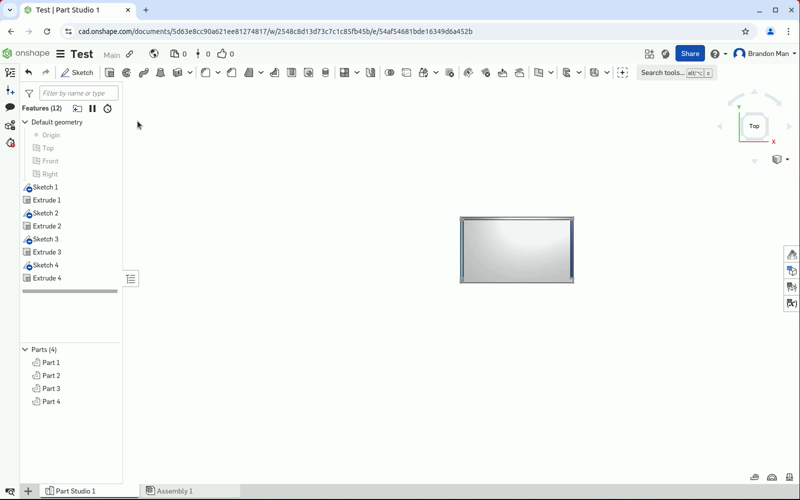
key(up, 3)
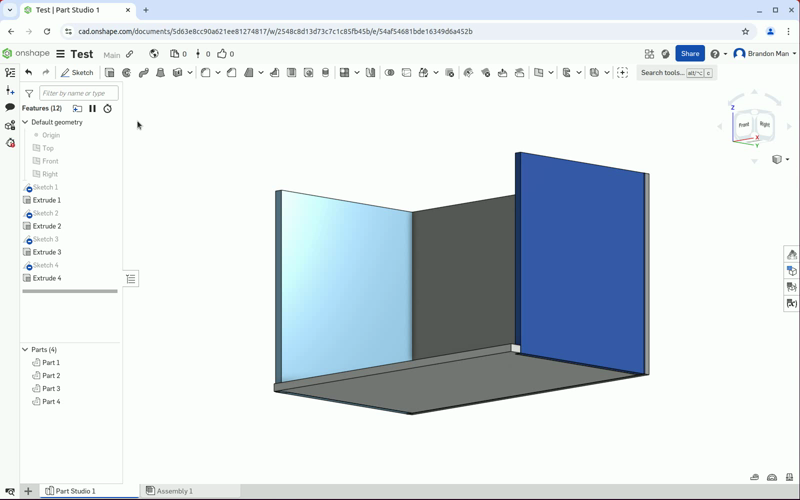
key(left, 3)
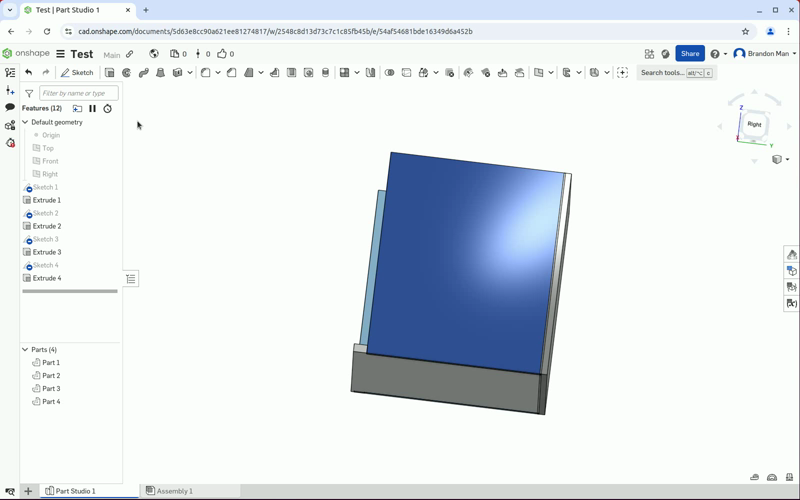
key(right, 3)
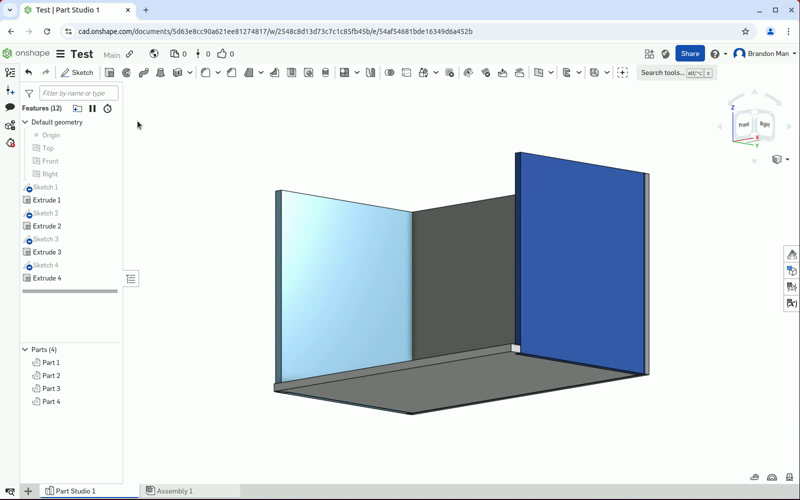
key(down, 3)
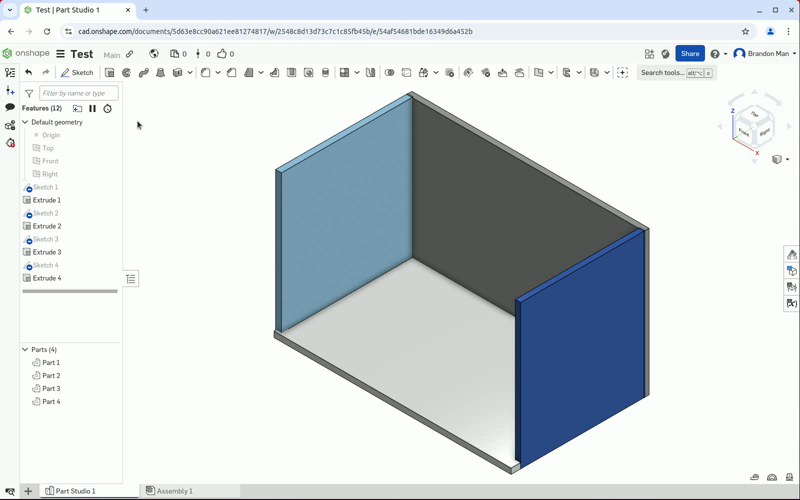
mouse_move(73, 189)
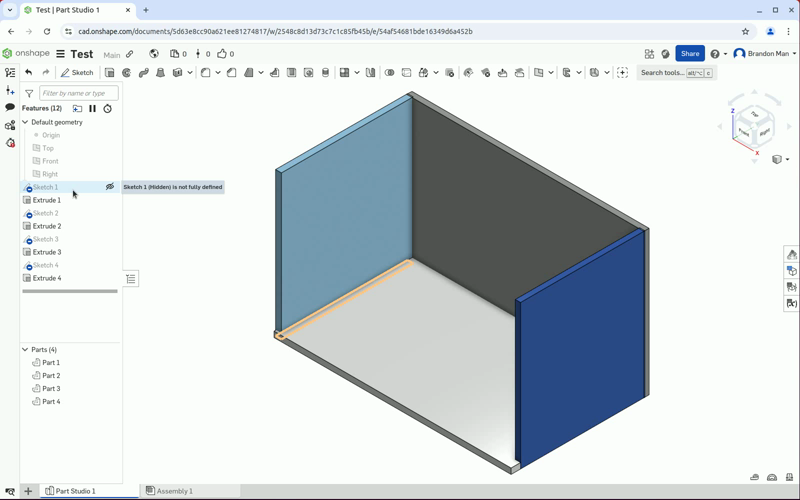
click(73, 189)